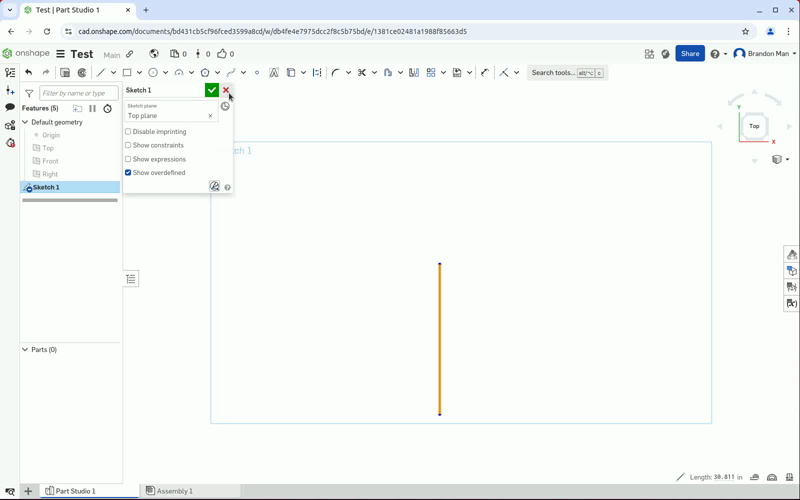
key(shift+h)
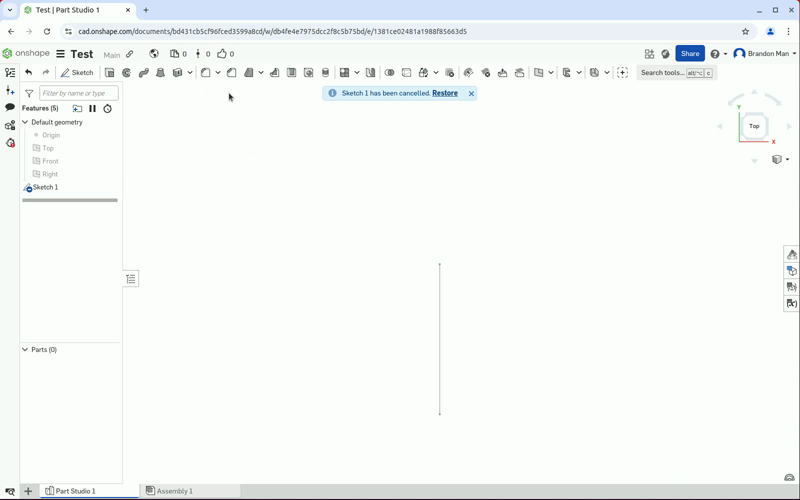
key(shift+s)
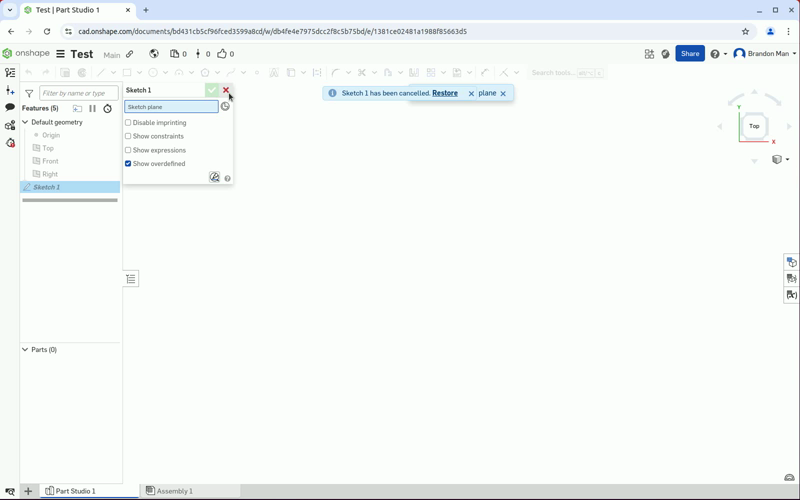
mouse_move(73, 150)
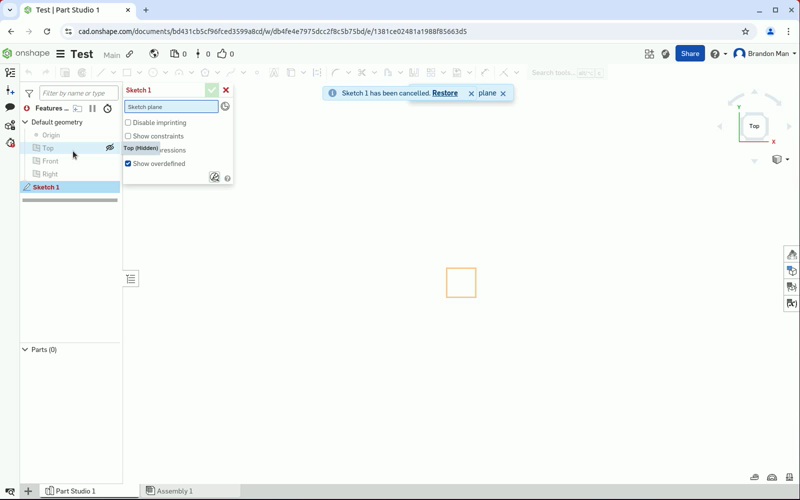
click(73, 150)
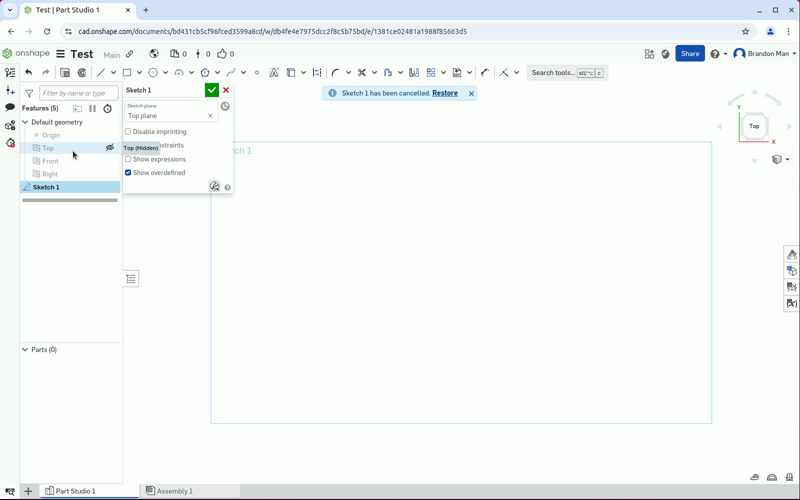
mouse_move(73, 352)
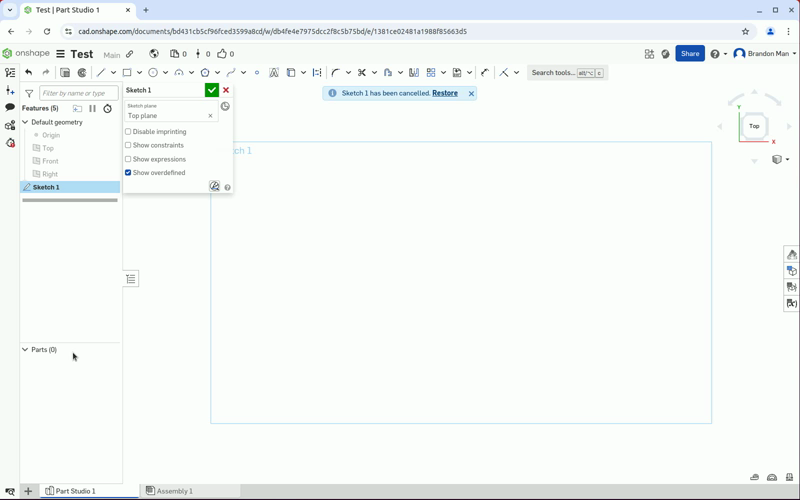
key(y)
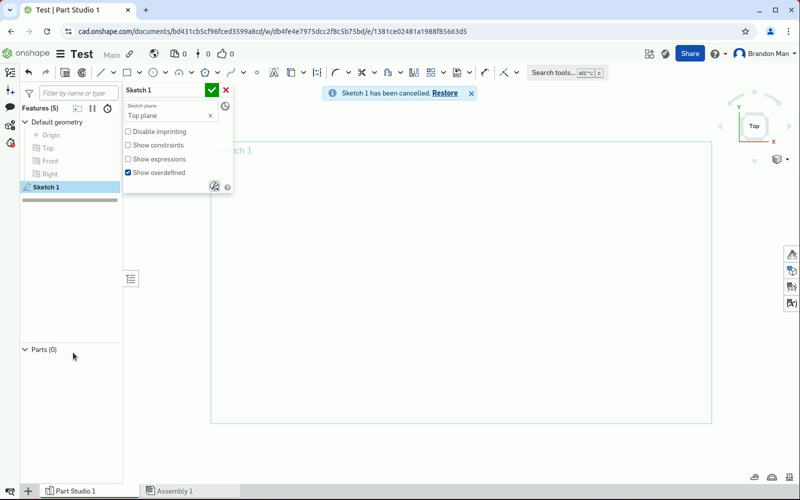
key(l)
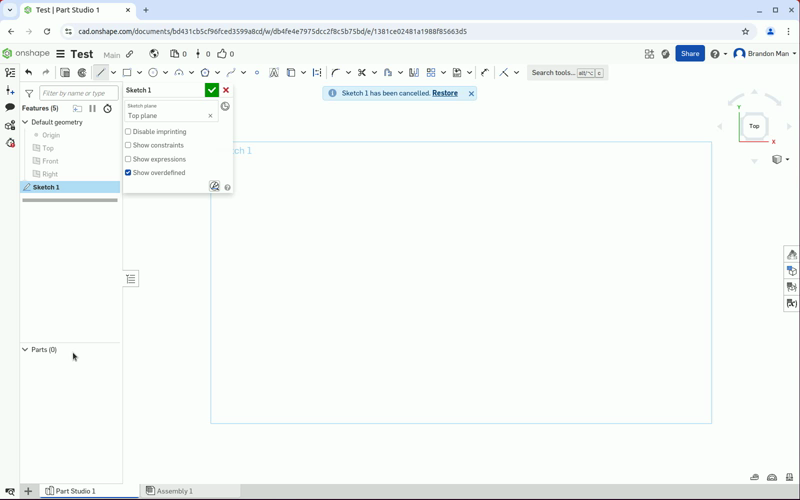
key_down(shift)
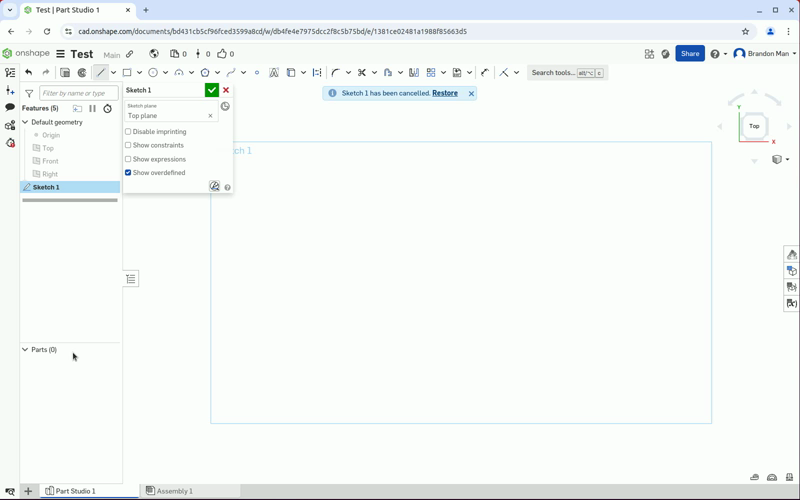
mouse_move(424, 292)
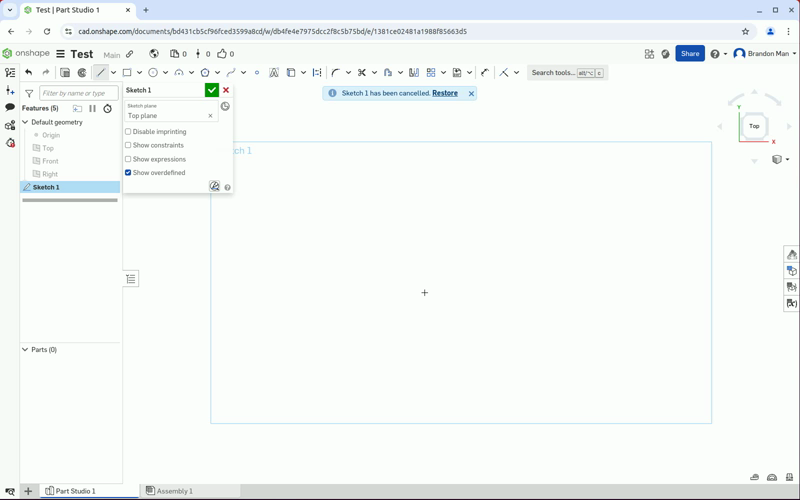
click(424, 292)
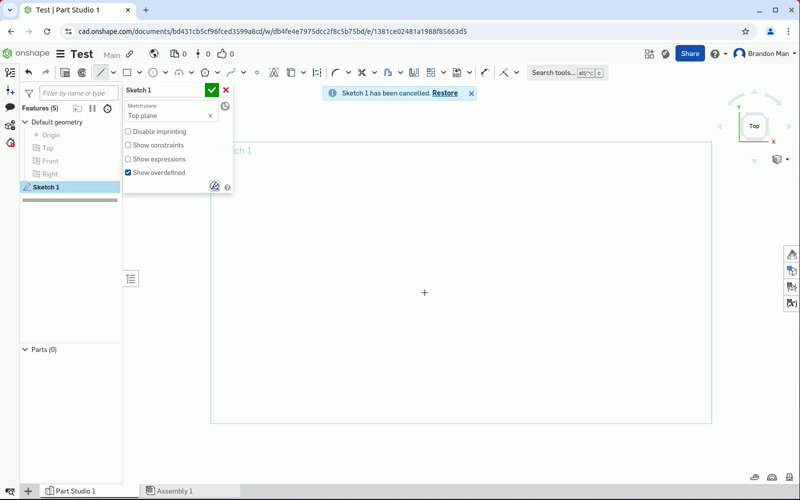
key_up(shift)
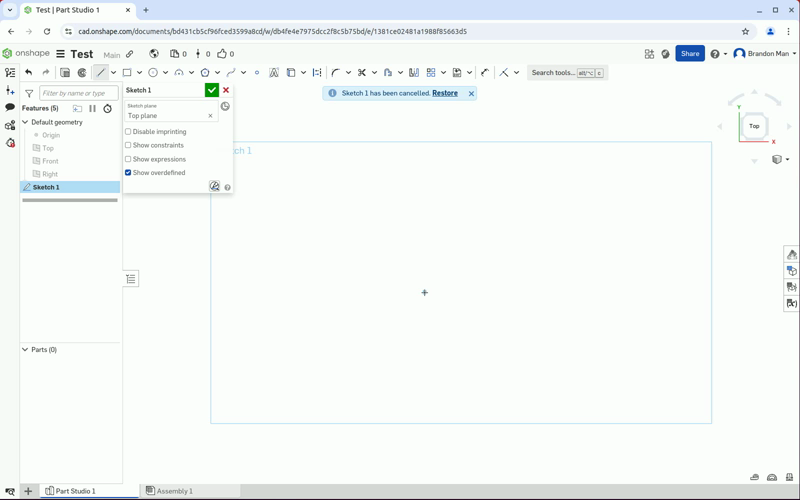
key_down(shift)
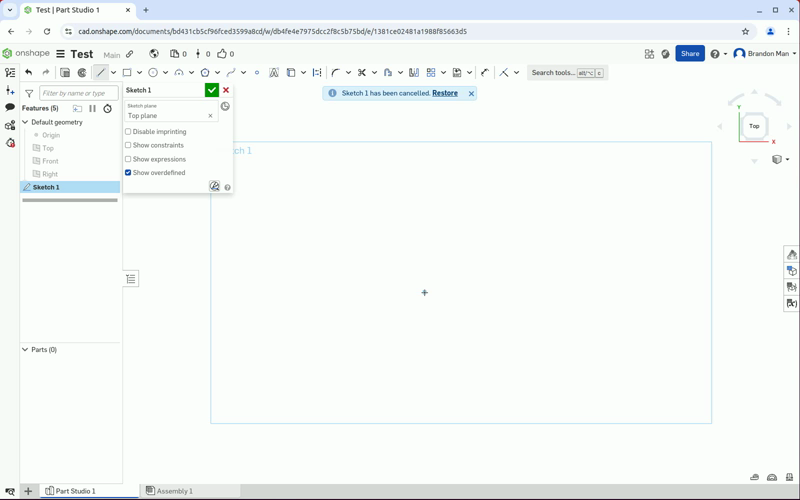
mouse_move(497, 292)
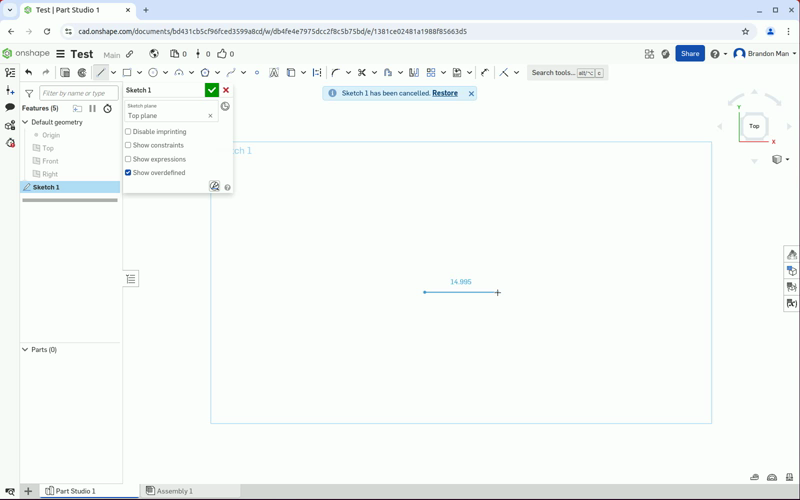
click(497, 292)
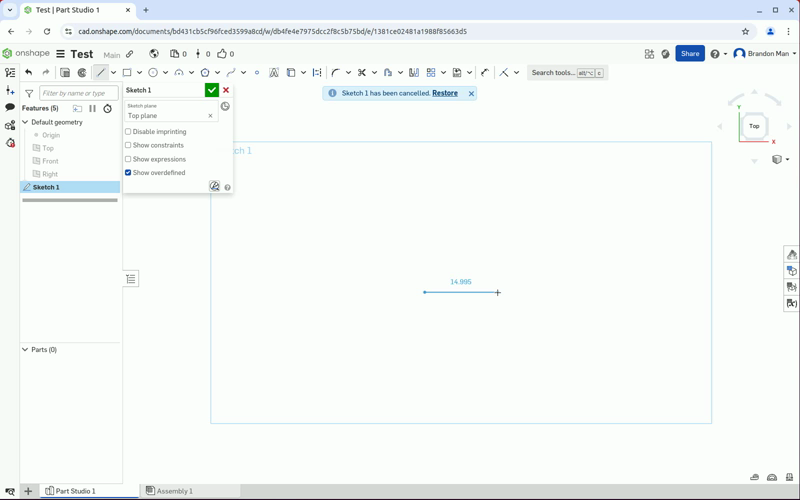
key_up(shift)
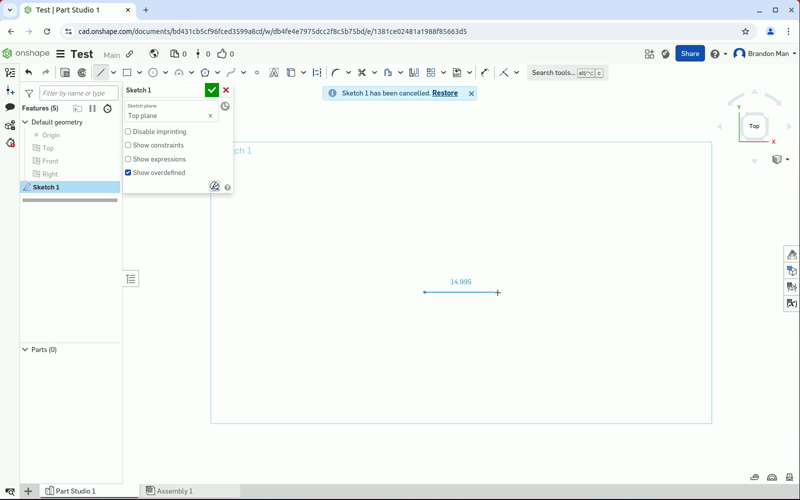
key(esc)
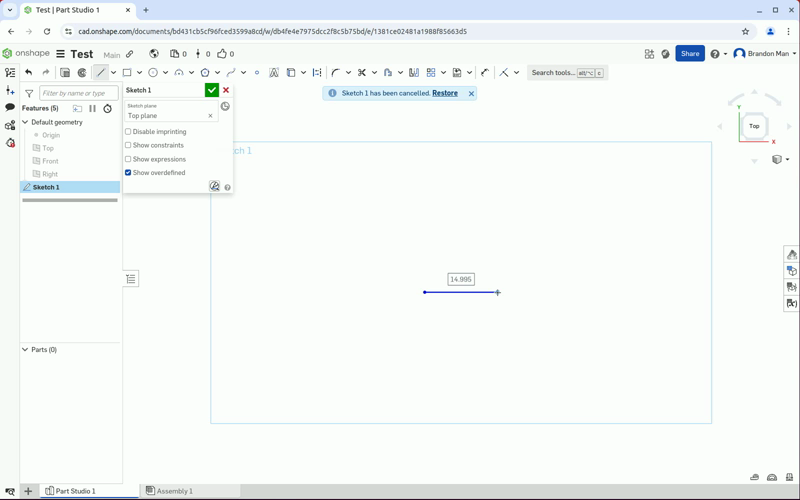
key(a)
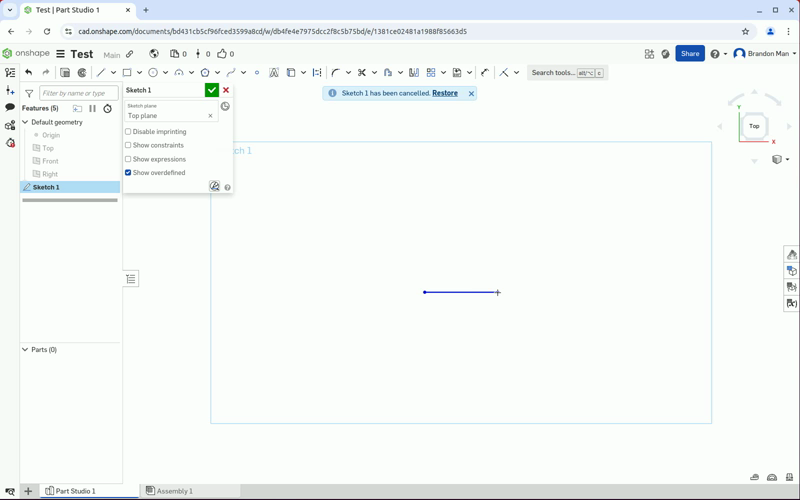
mouse_move(497, 292)
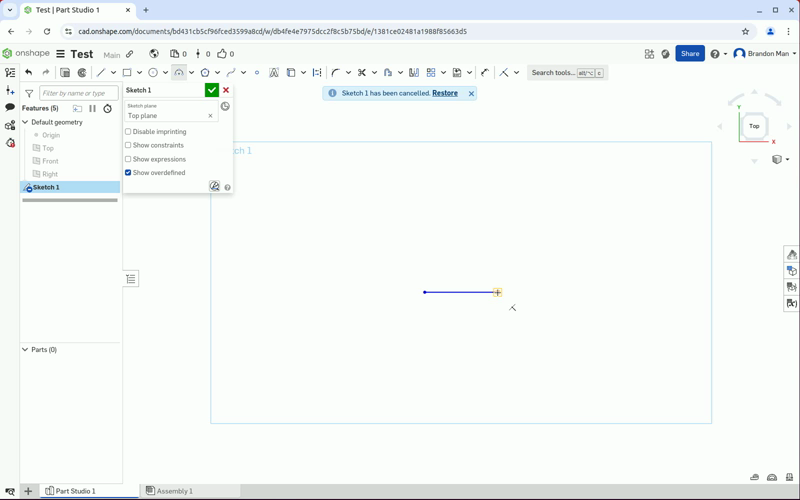
click(497, 292)
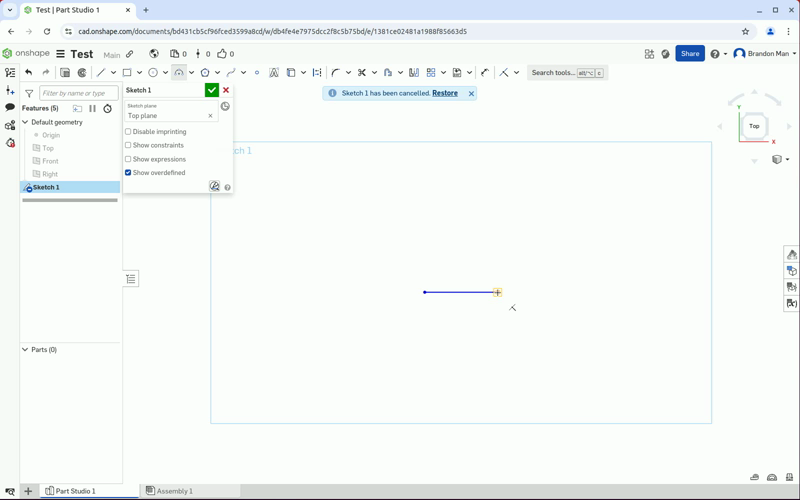
key_down(shift)
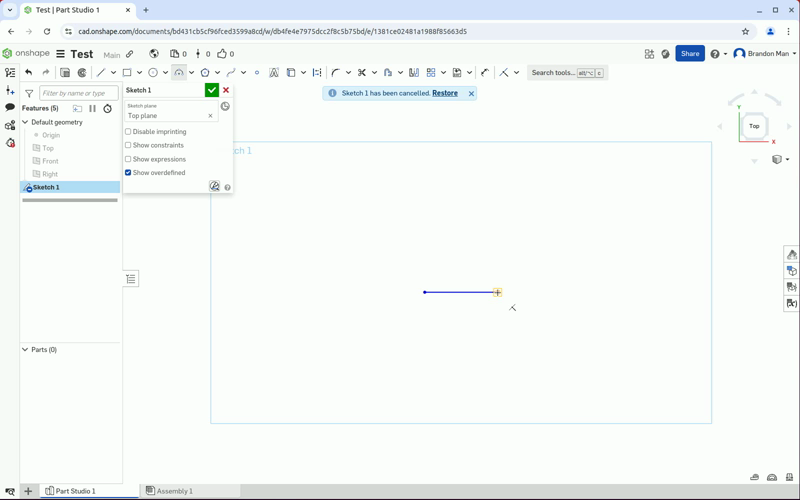
mouse_move(493, 285)
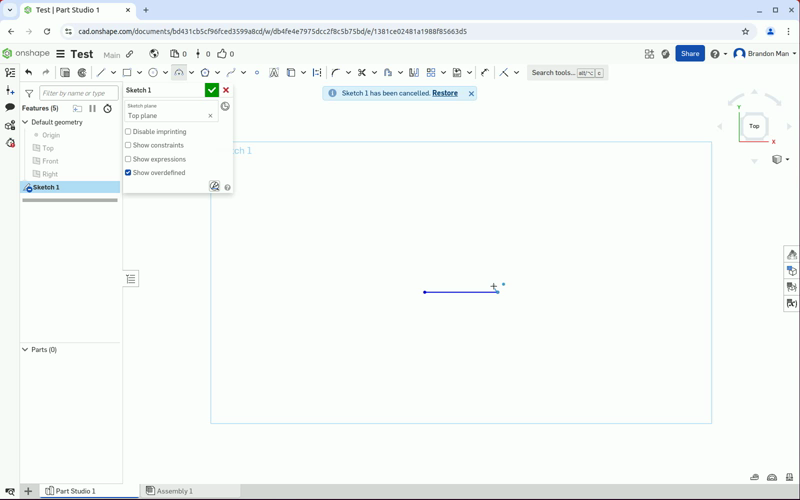
scroll(6)
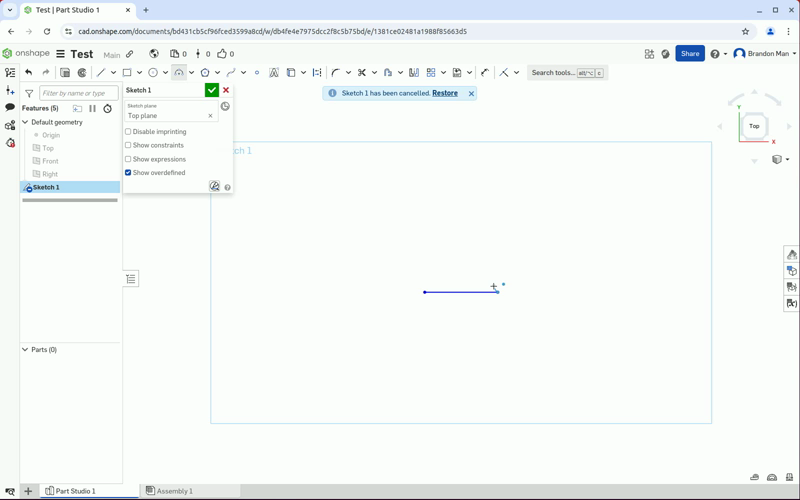
scroll(6)
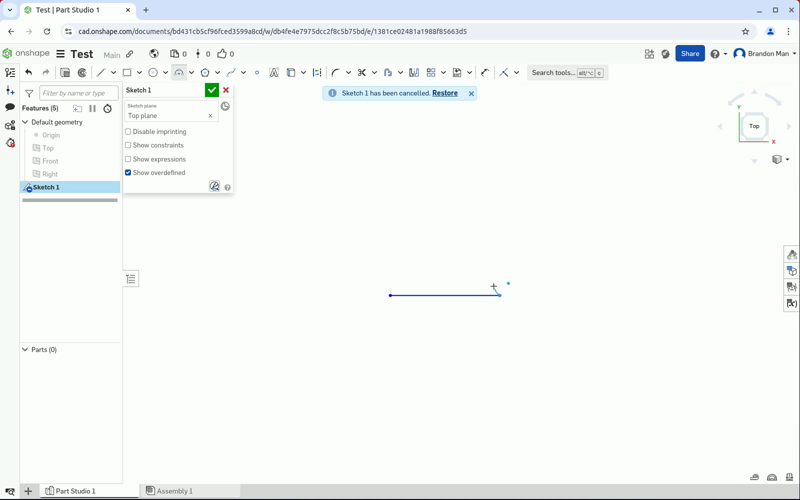
scroll(6)
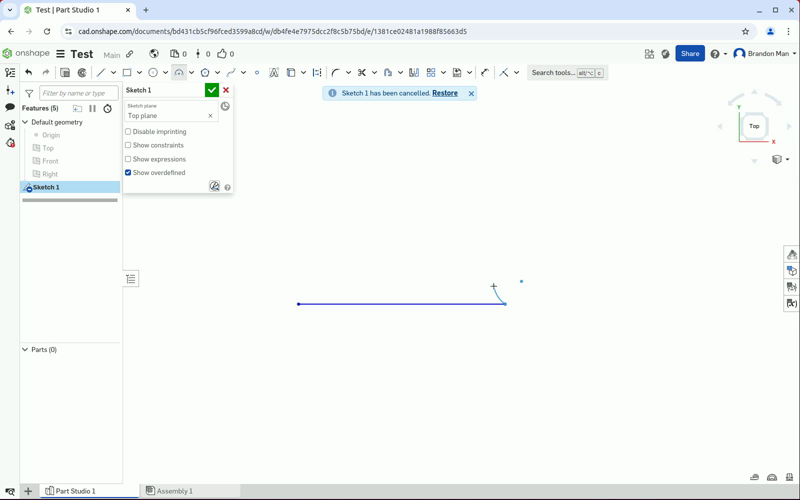
scroll(6)
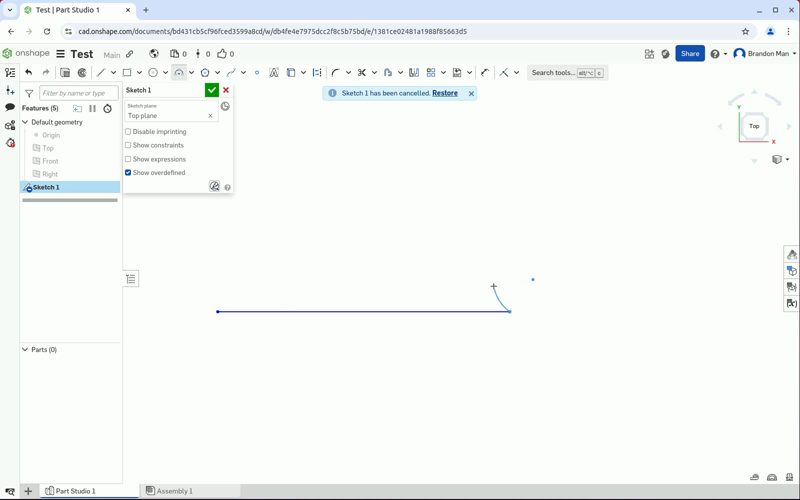
scroll(6)
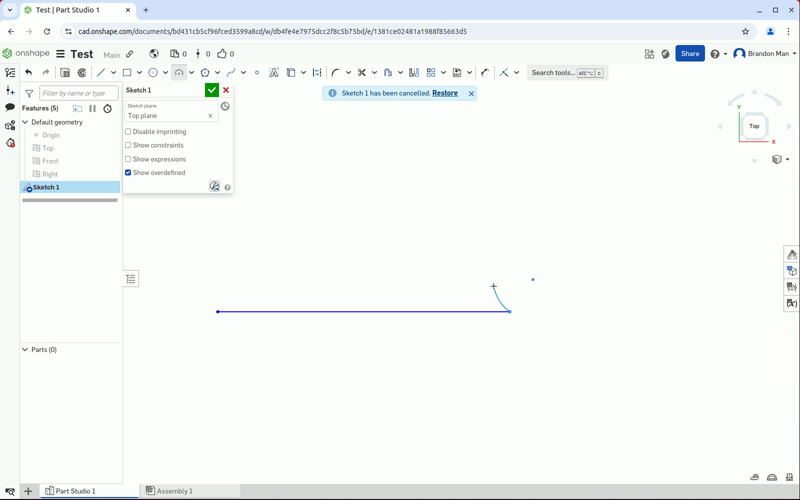
scroll(6)
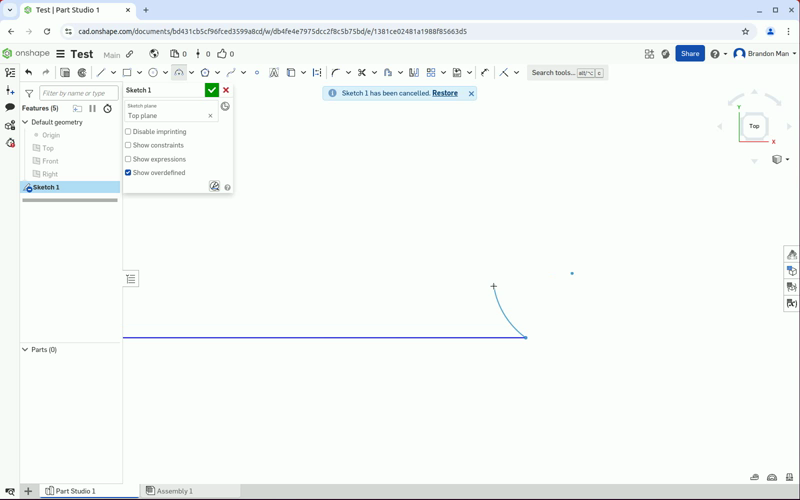
scroll(6)
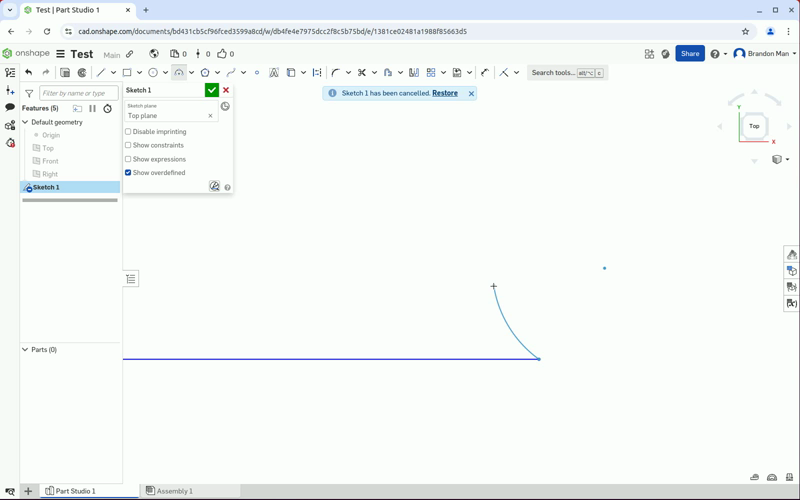
click(493, 285)
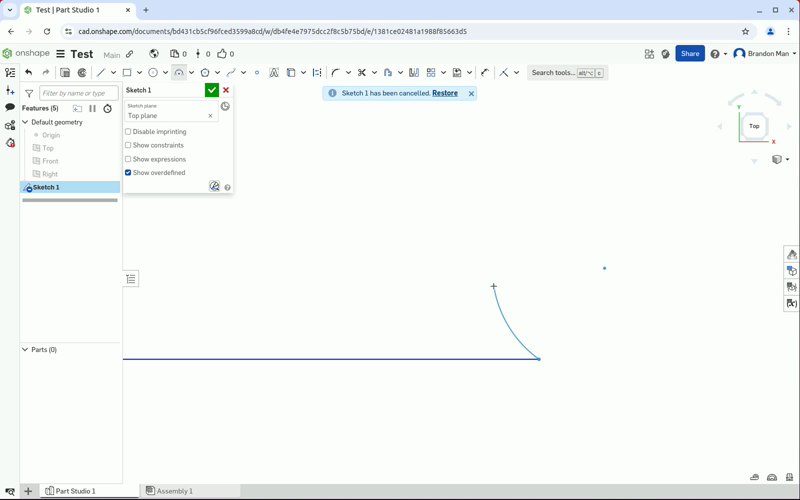
scroll(-6)
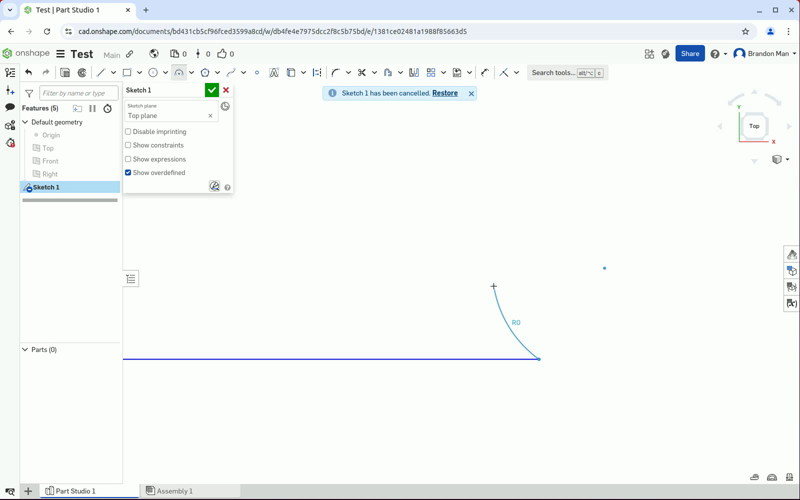
scroll(-6)
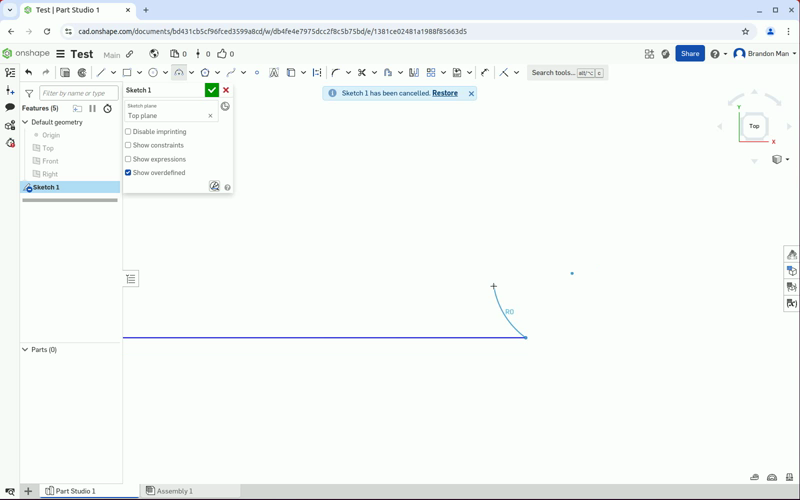
scroll(-6)
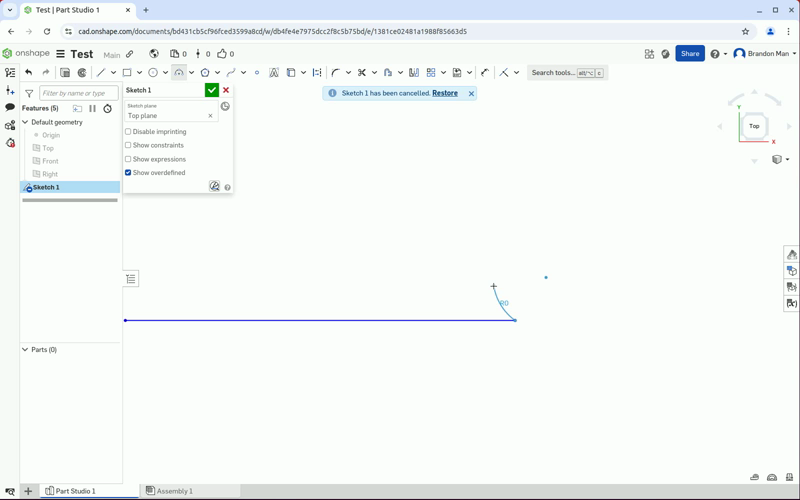
scroll(-6)
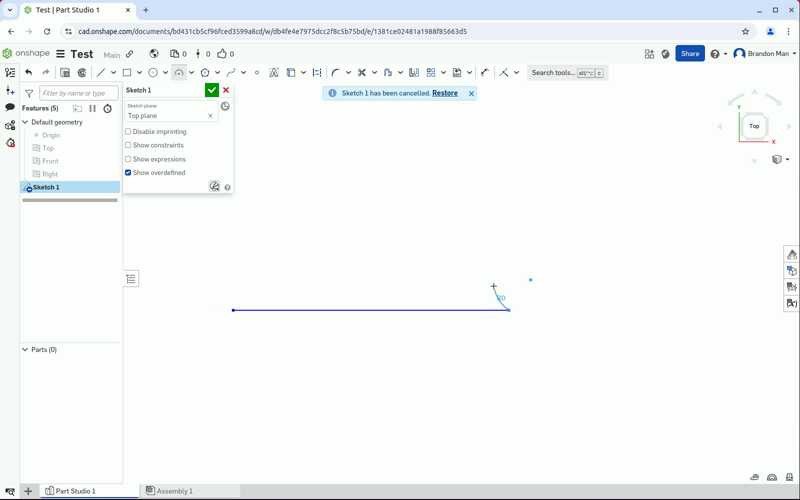
scroll(-6)
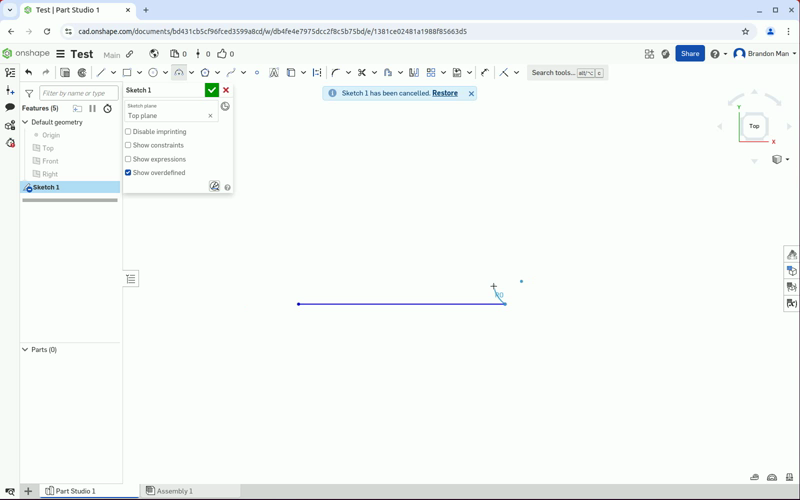
scroll(-6)
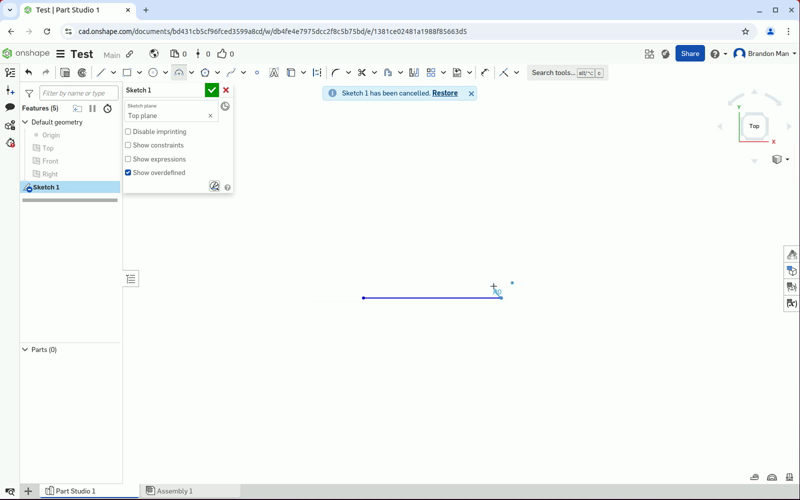
scroll(-6)
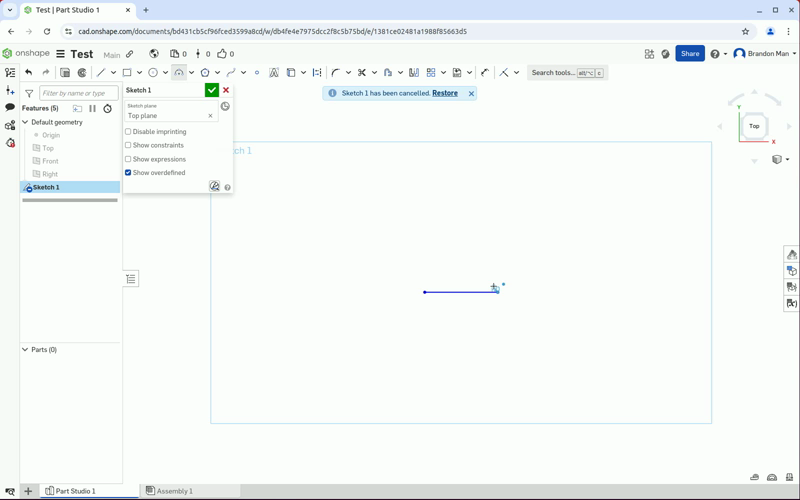
mouse_move(495, 289)
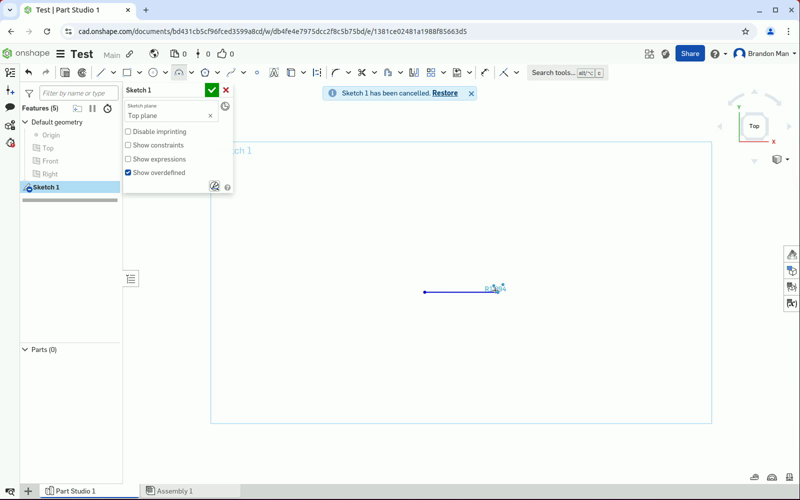
scroll(6)
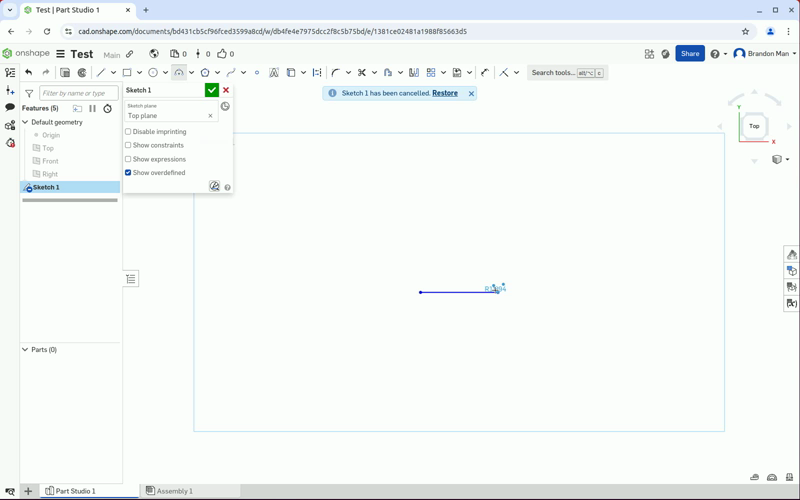
scroll(6)
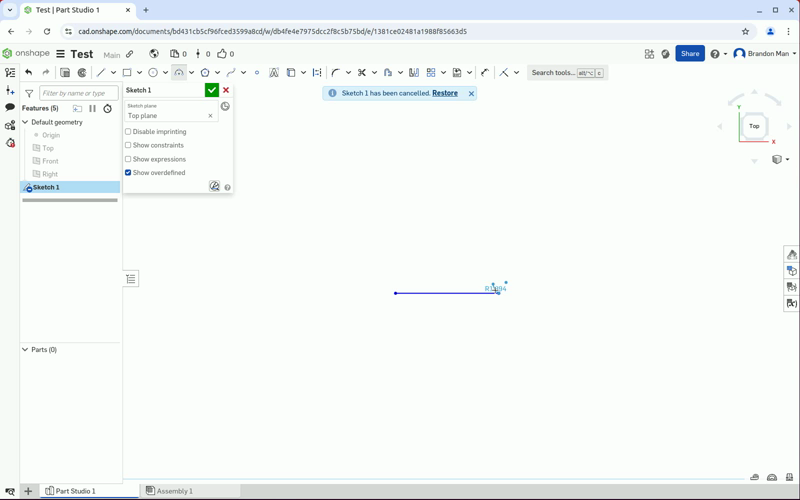
scroll(6)
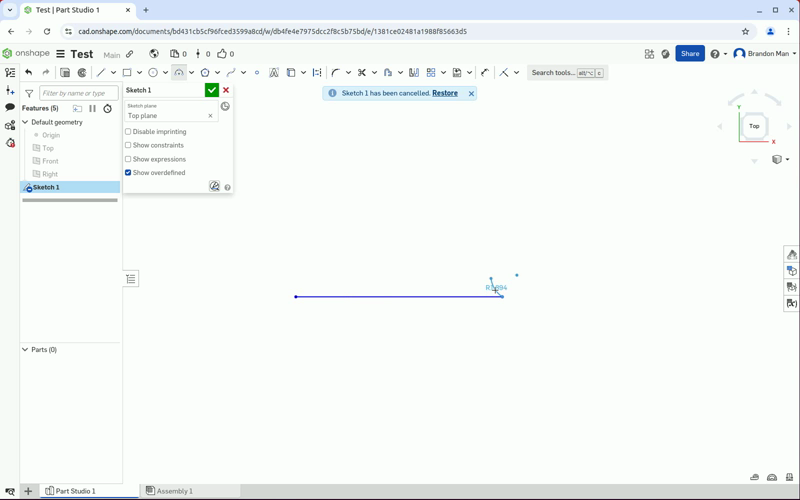
scroll(6)
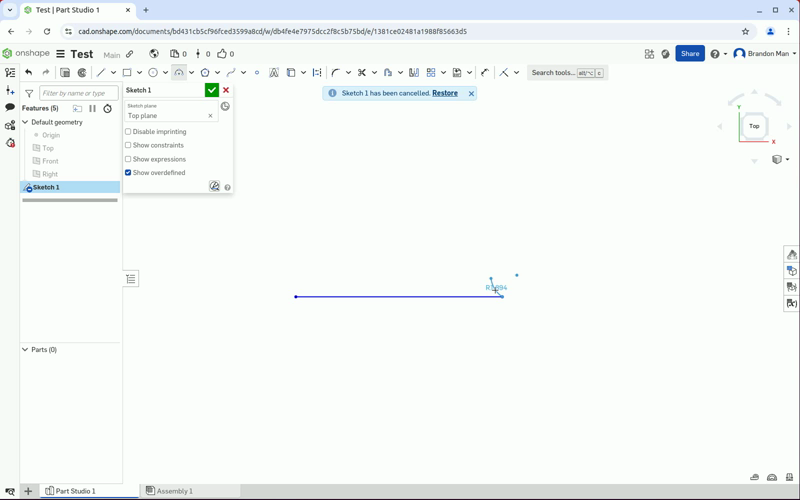
scroll(6)
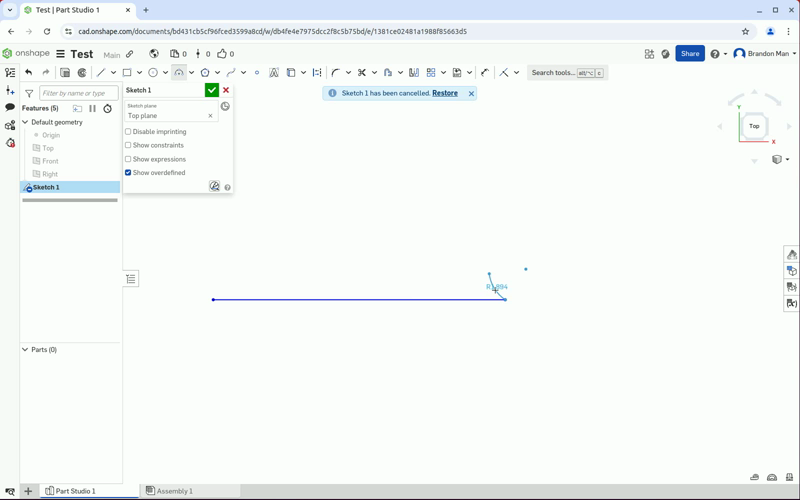
scroll(6)
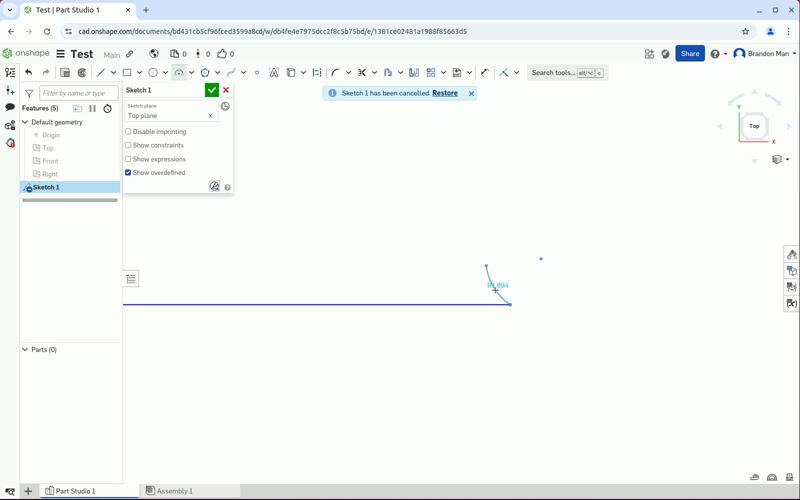
scroll(6)
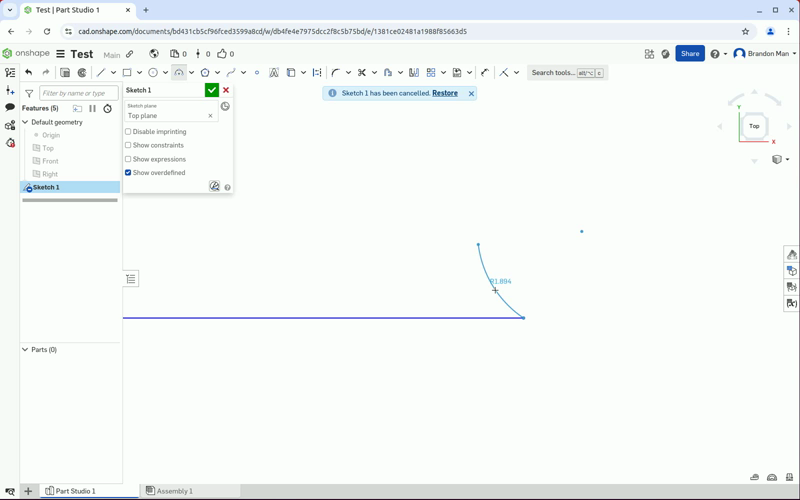
click(495, 289)
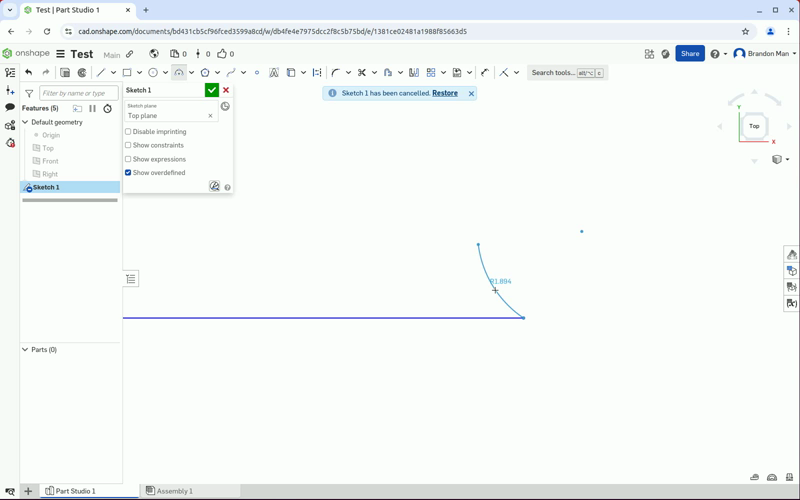
scroll(-6)
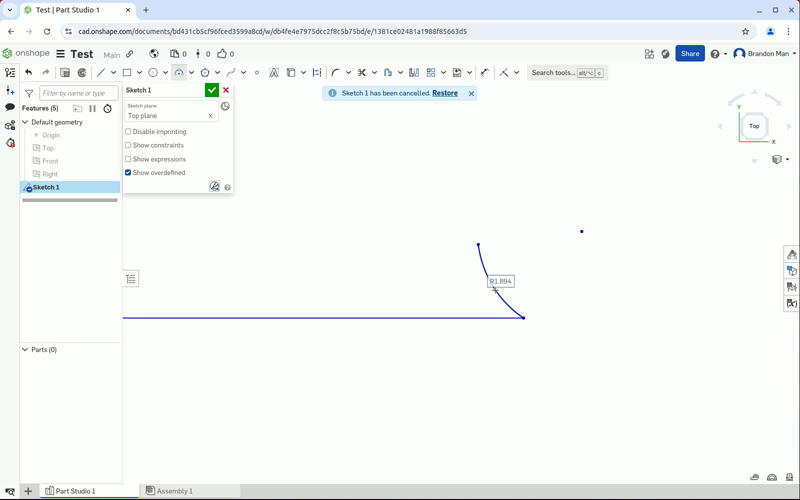
scroll(-6)
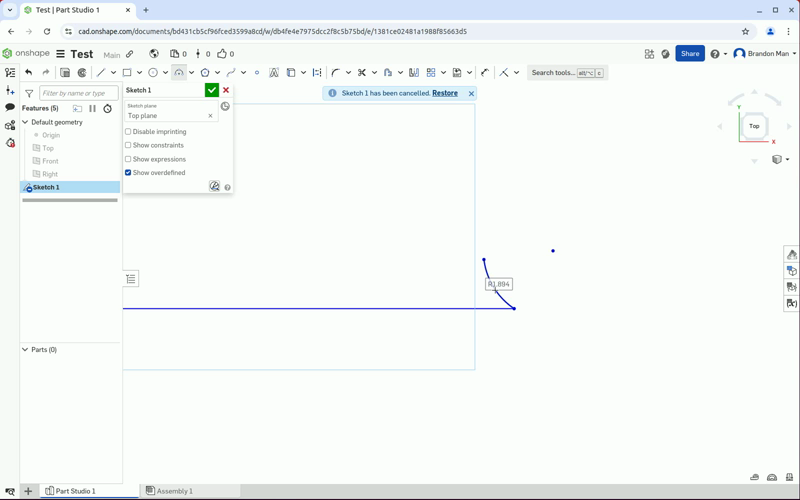
scroll(-6)
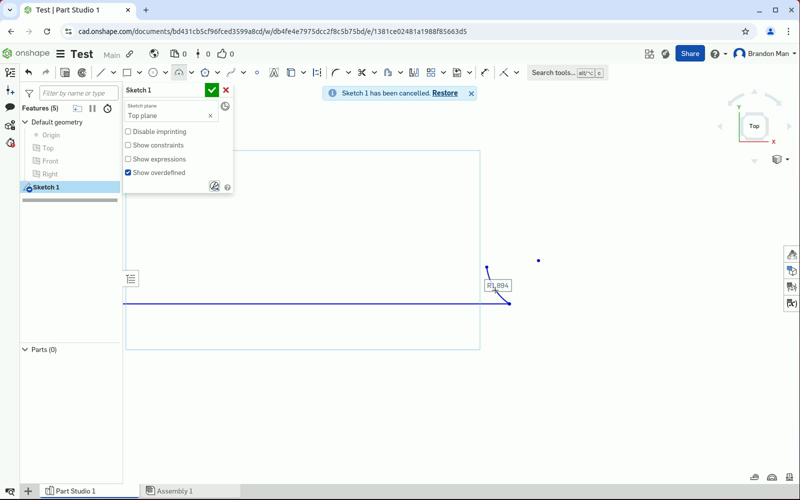
scroll(-6)
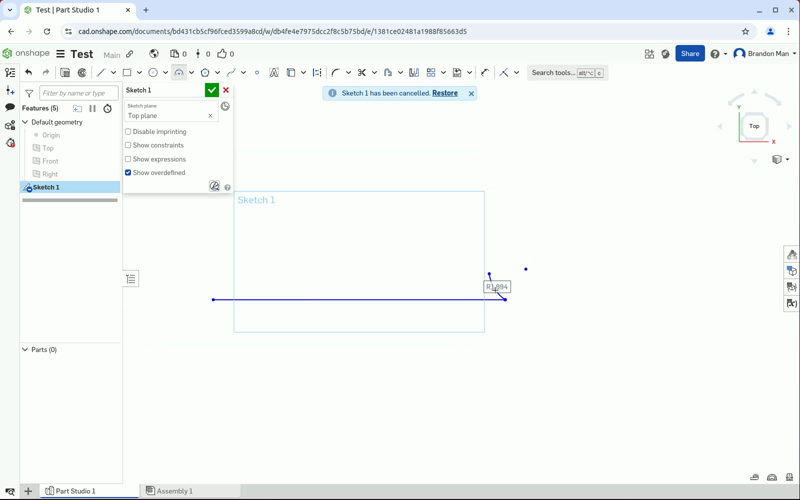
scroll(-6)
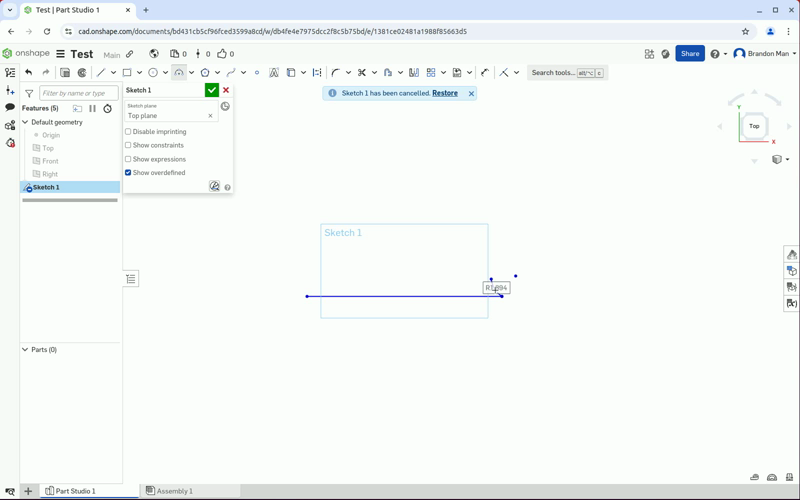
scroll(-6)
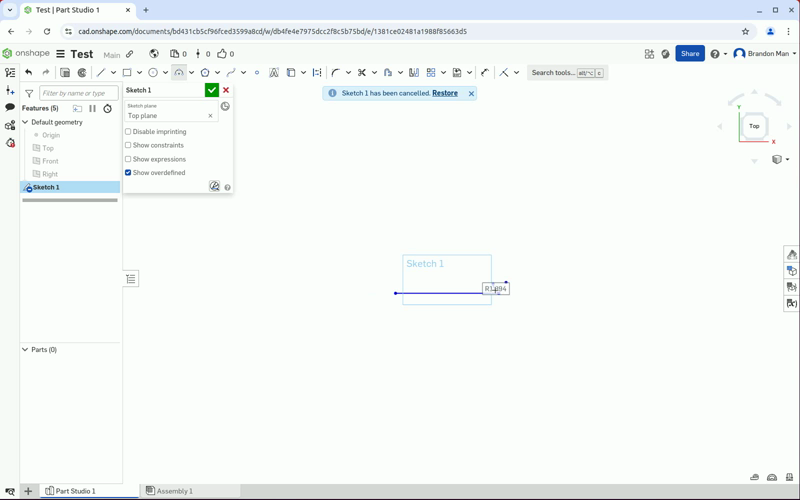
scroll(-6)
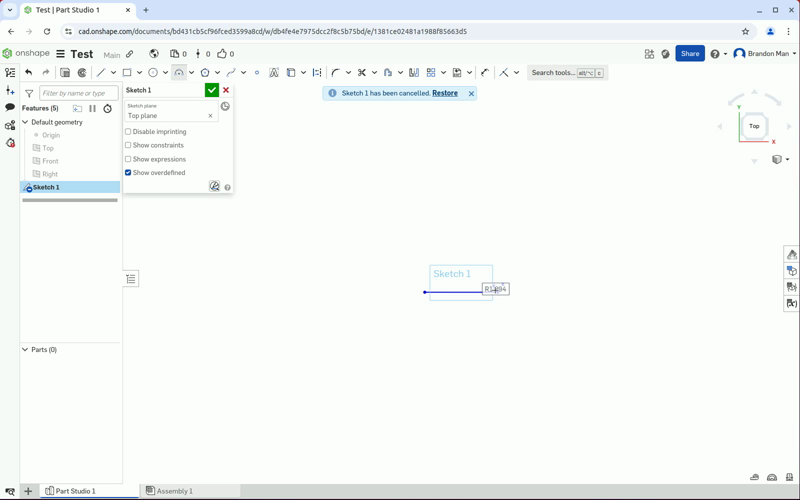
key_up(shift)
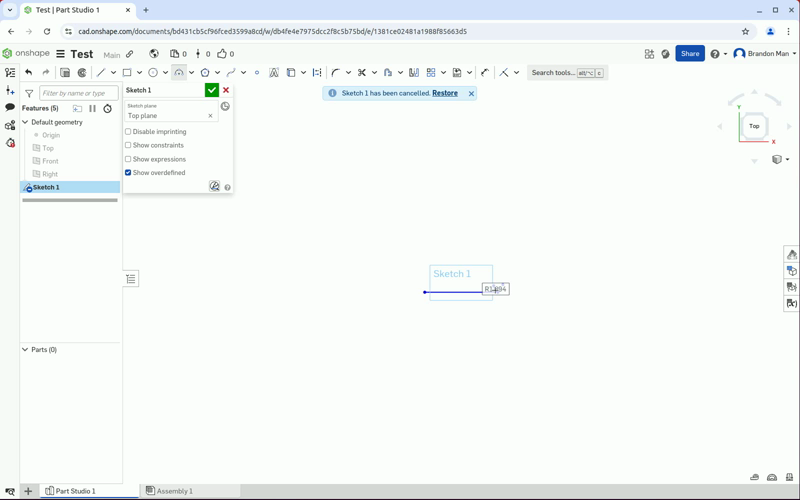
key(esc)
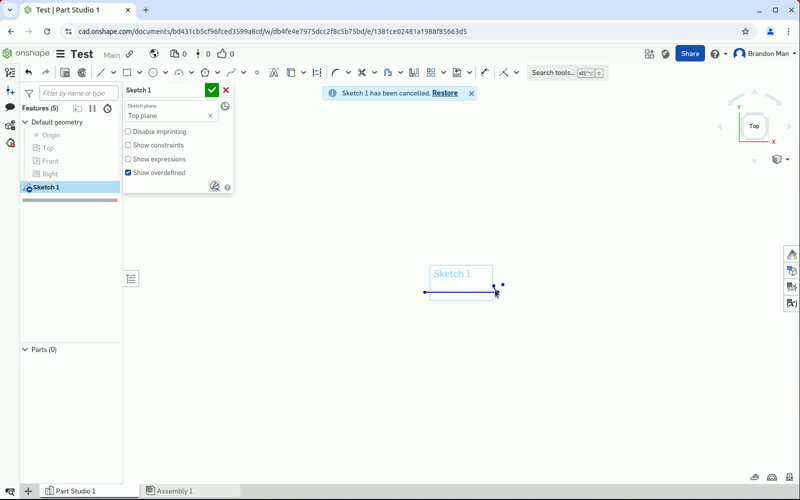
key(l)
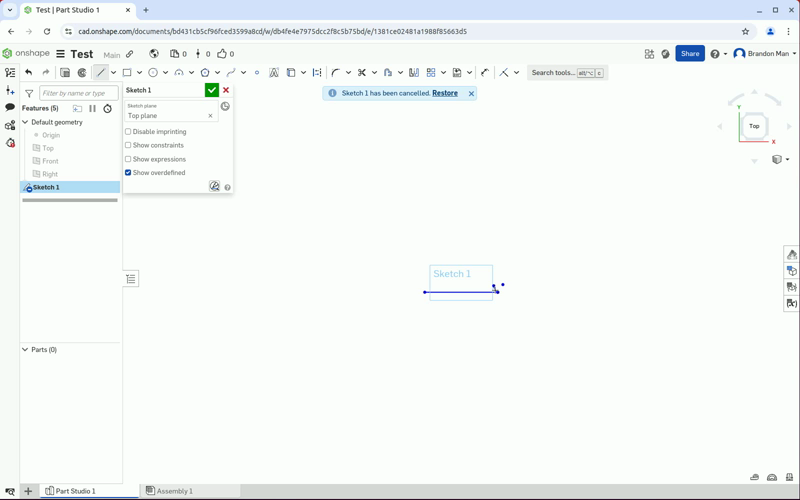
mouse_move(493, 285)
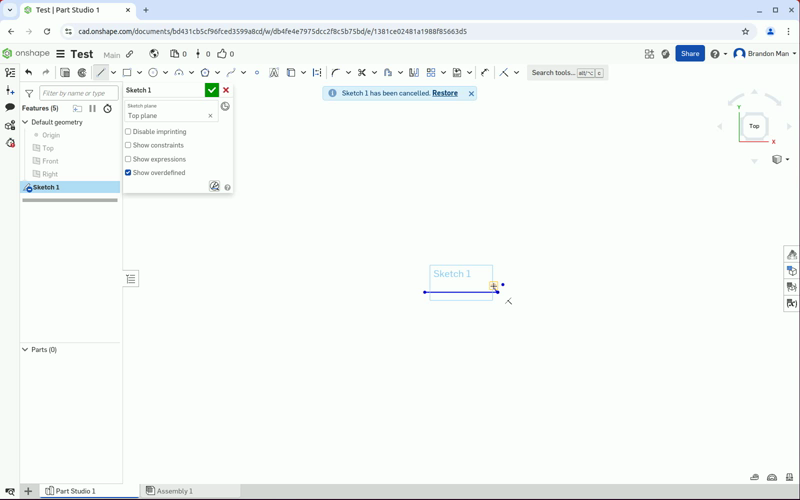
scroll(6)
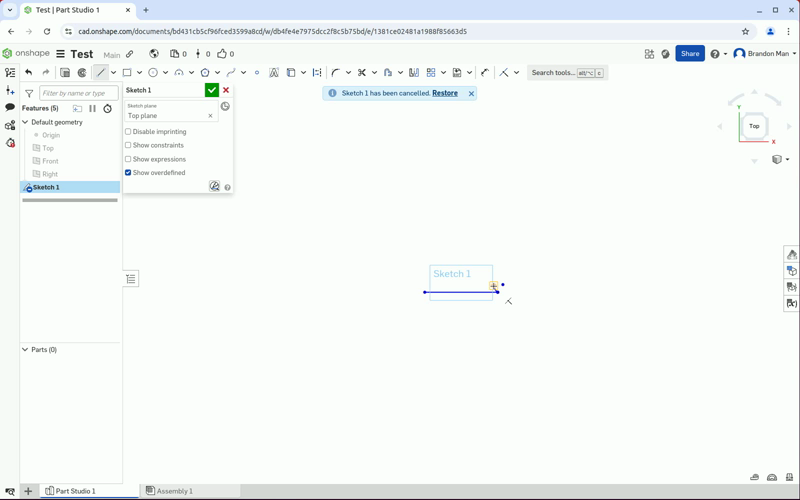
scroll(6)
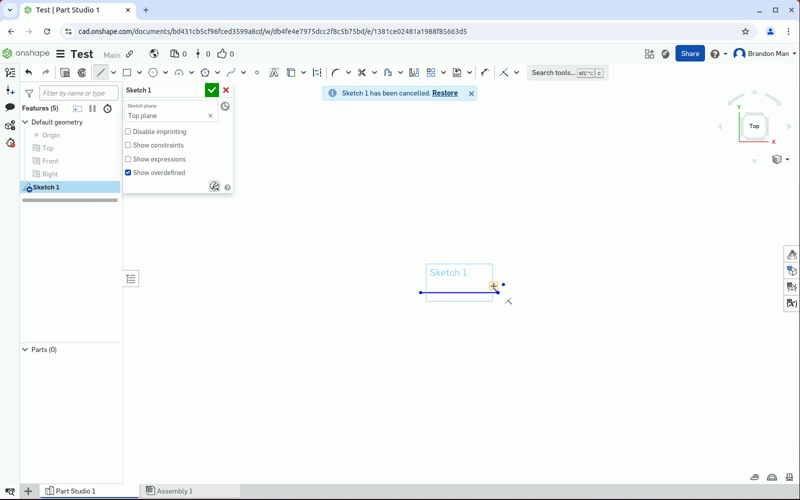
scroll(6)
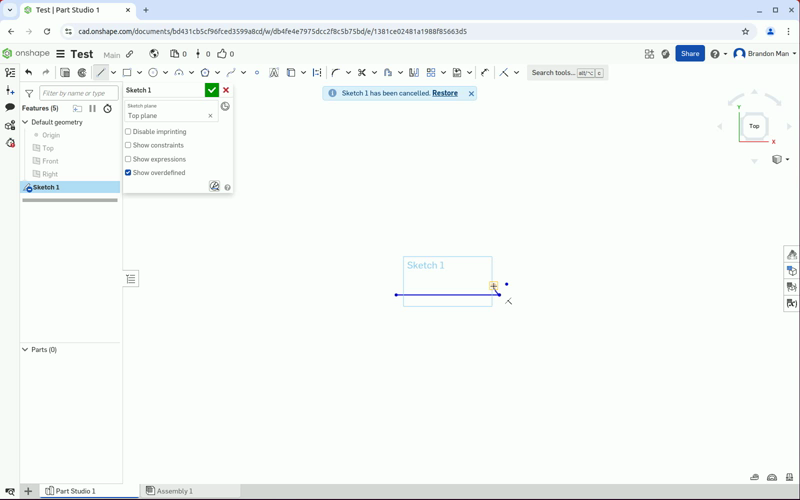
scroll(6)
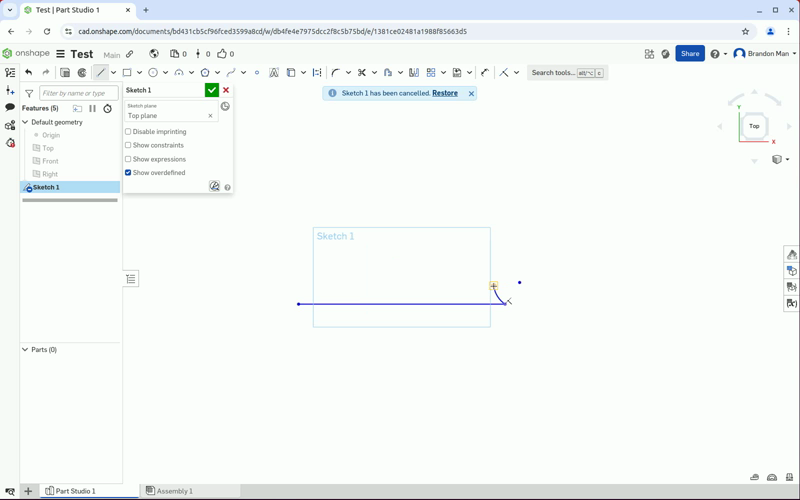
scroll(6)
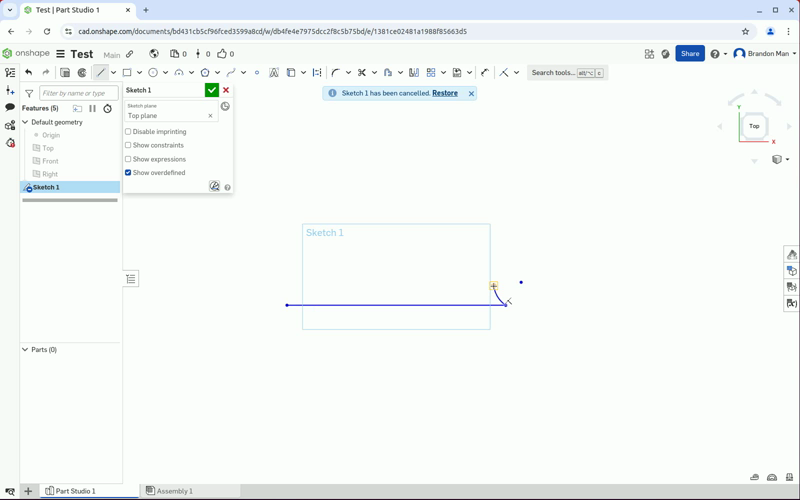
scroll(6)
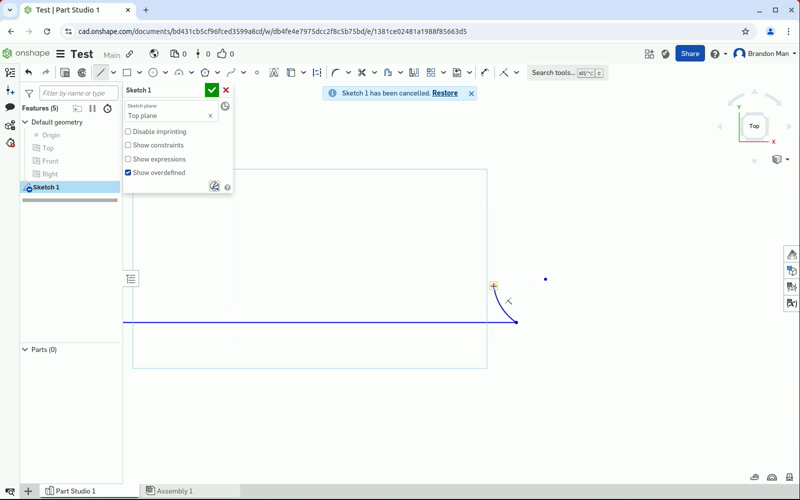
scroll(6)
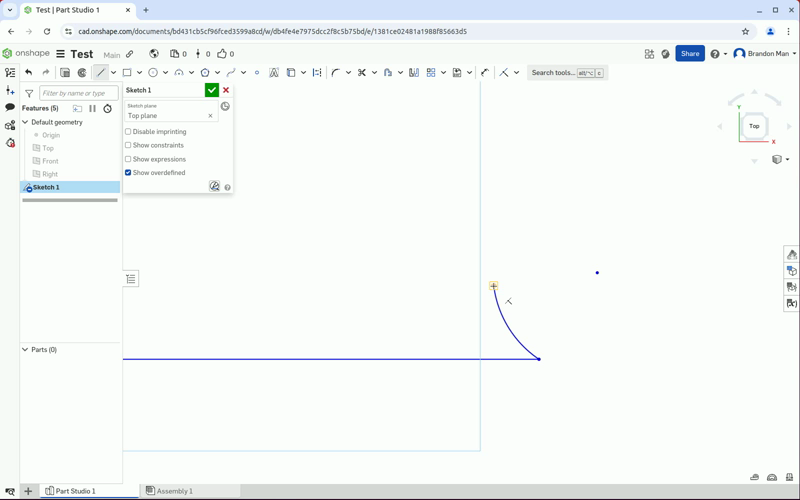
click(493, 285)
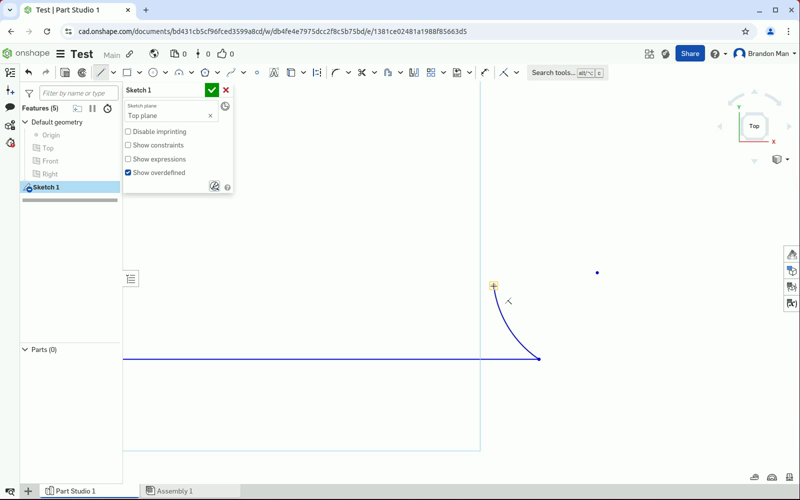
scroll(-6)
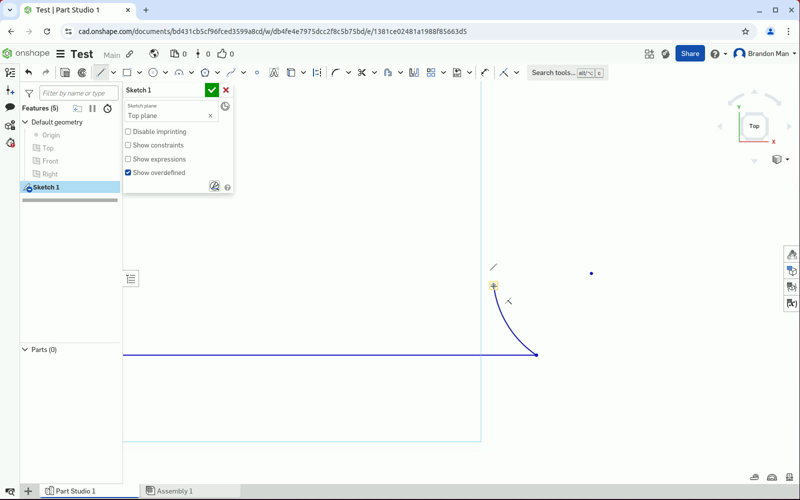
scroll(-6)
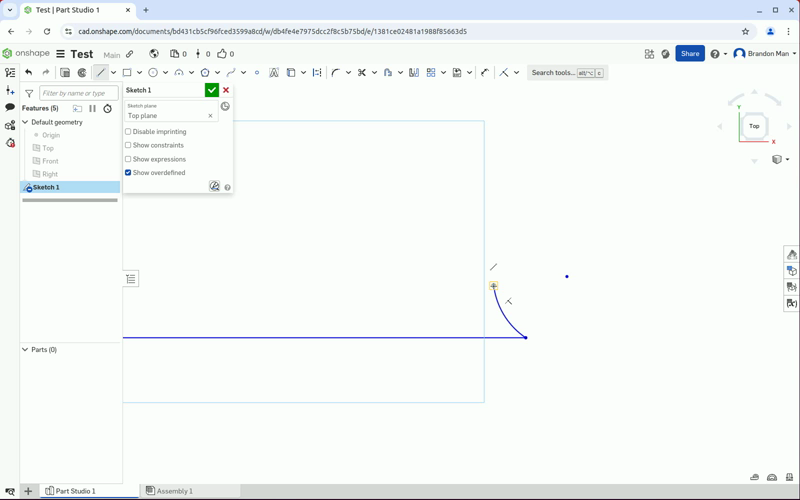
scroll(-6)
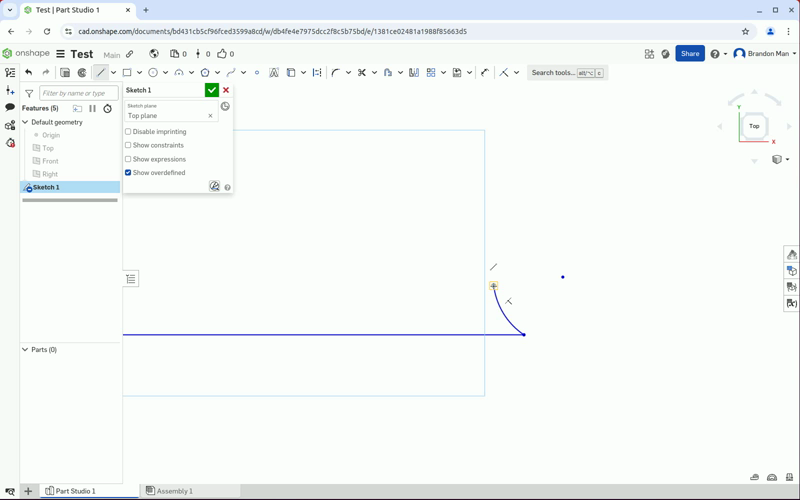
scroll(-6)
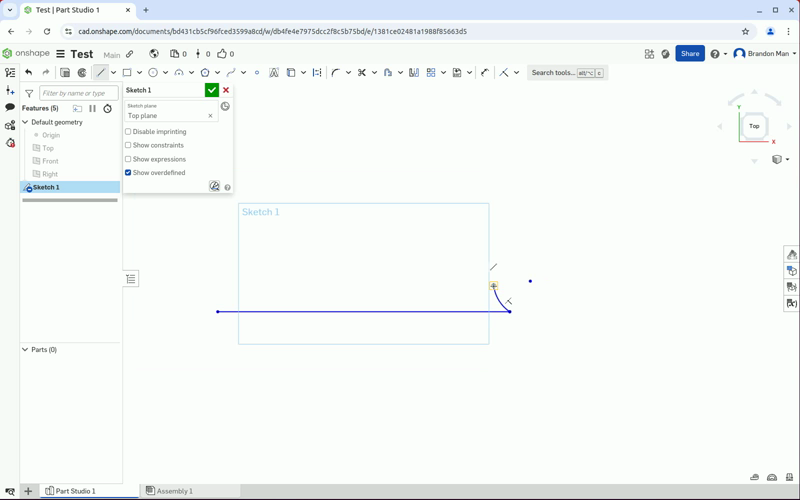
scroll(-6)
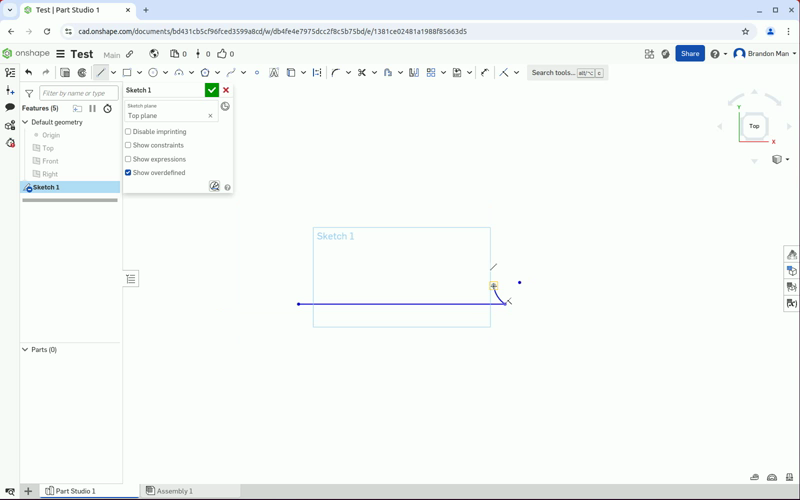
scroll(-6)
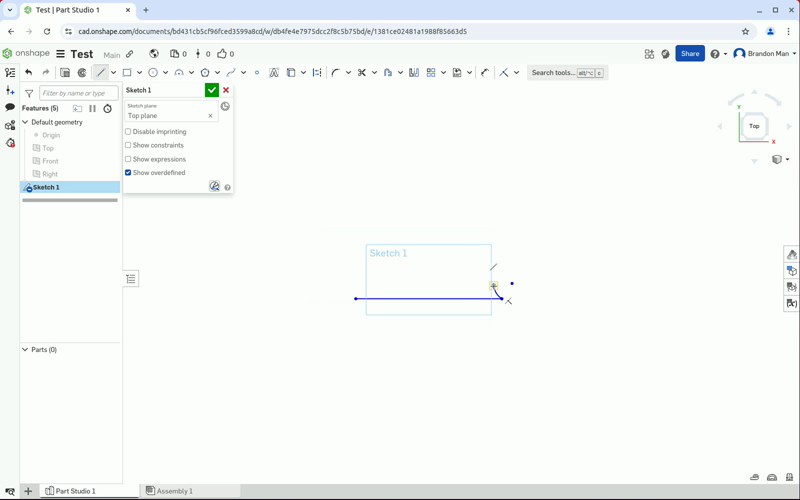
scroll(-6)
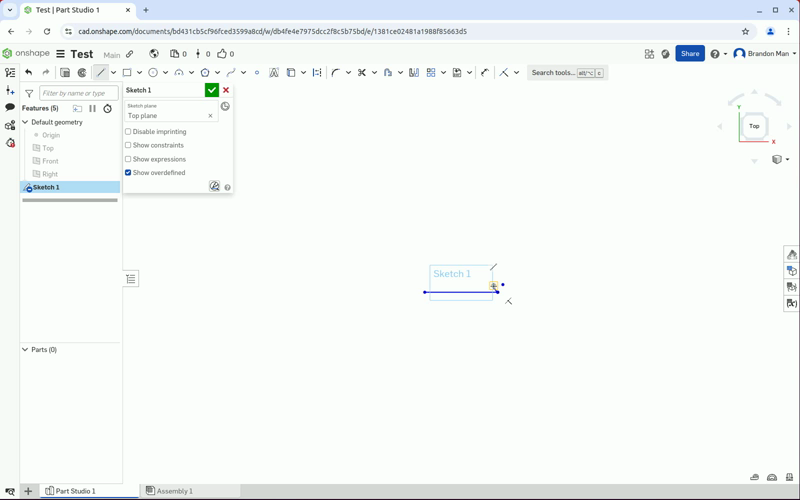
key_down(shift)
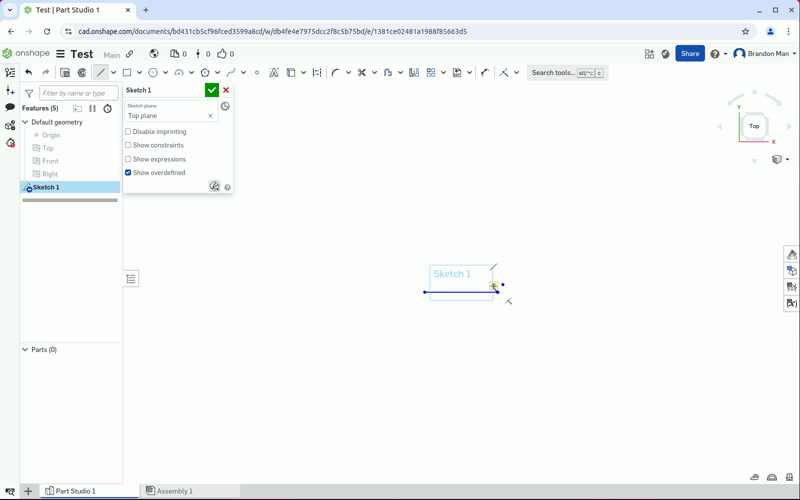
mouse_move(428, 285)
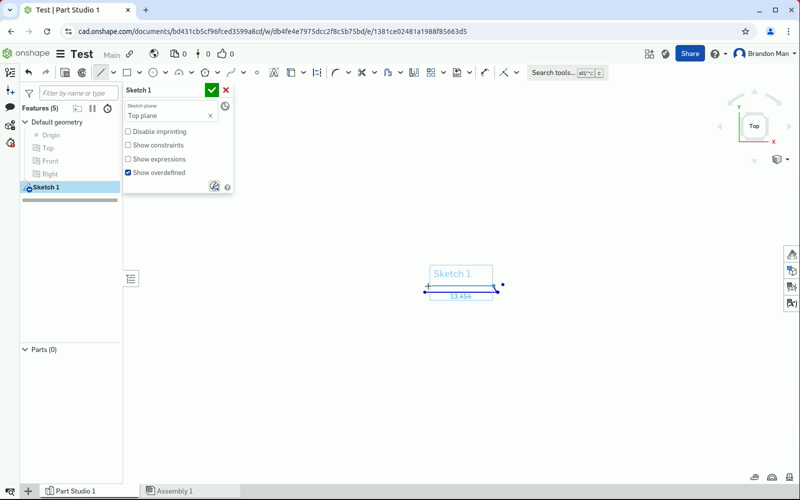
click(428, 285)
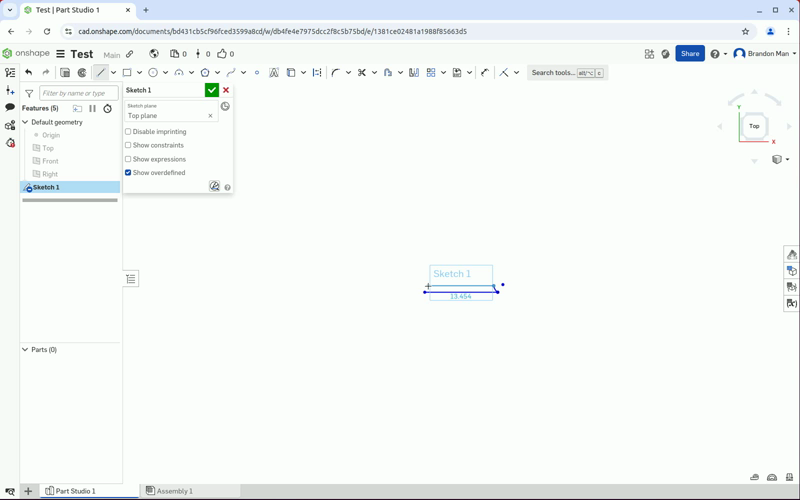
key_up(shift)
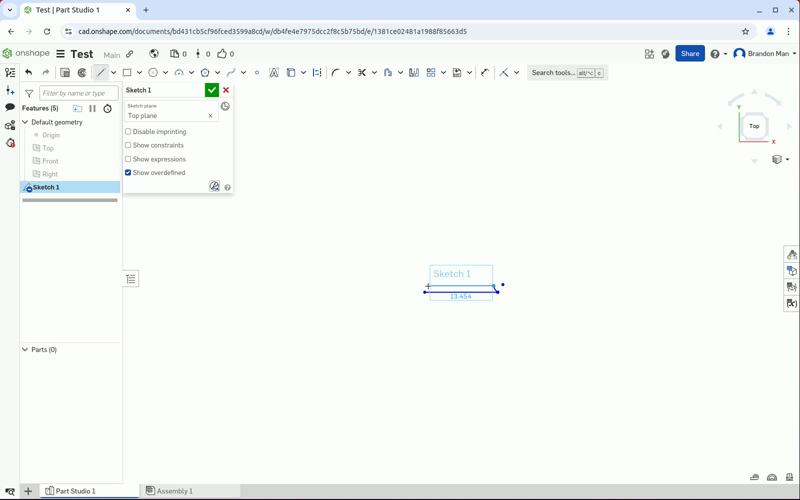
key(esc)
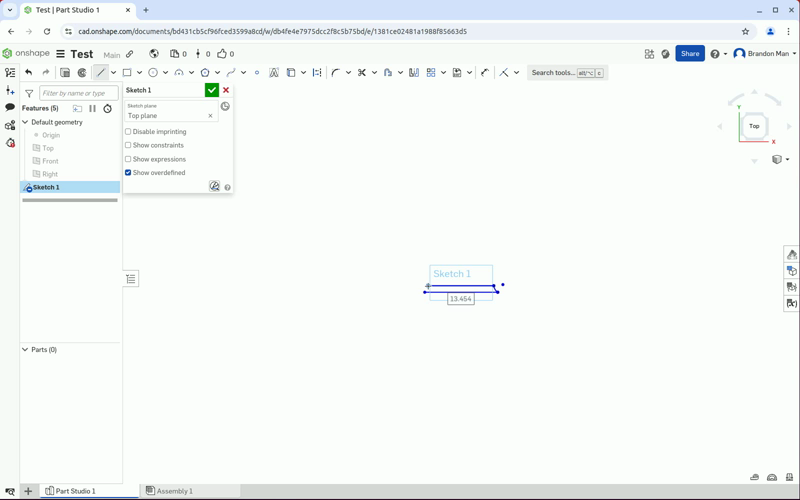
key(a)
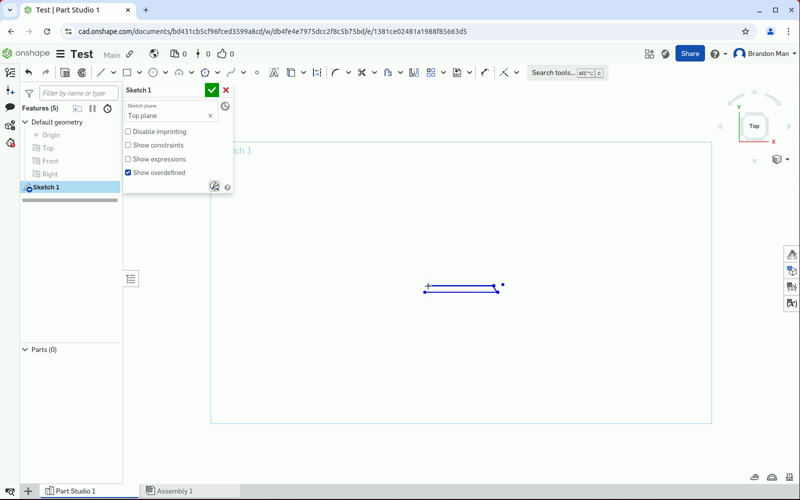
mouse_move(428, 285)
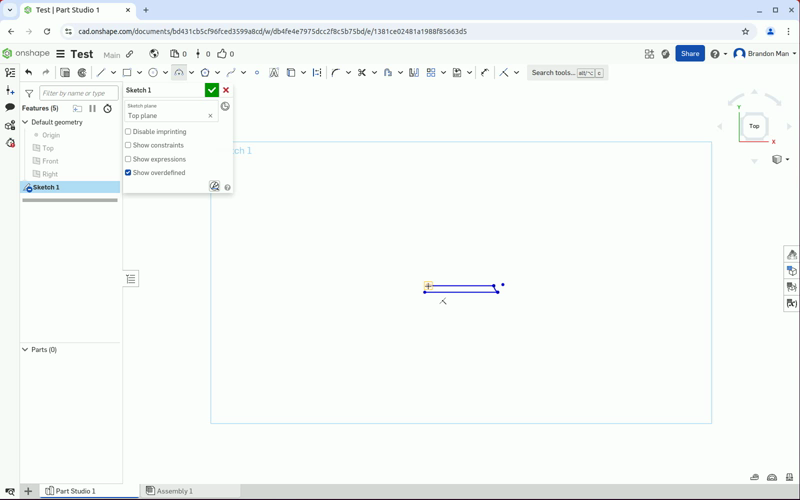
click(428, 285)
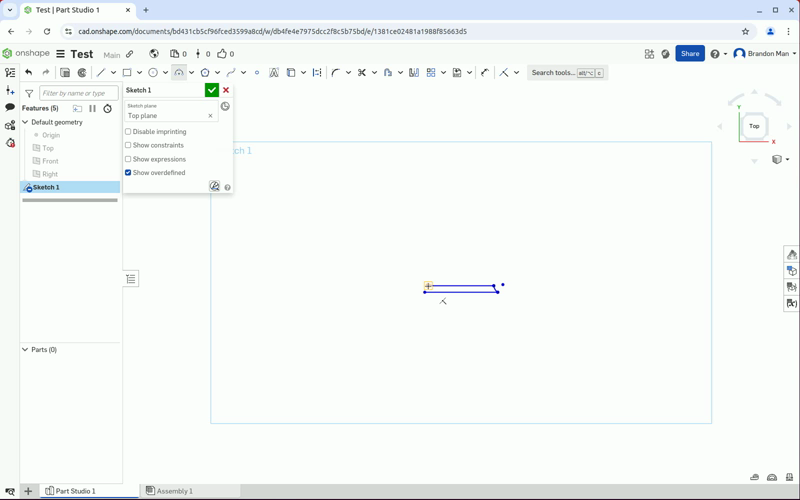
mouse_move(424, 292)
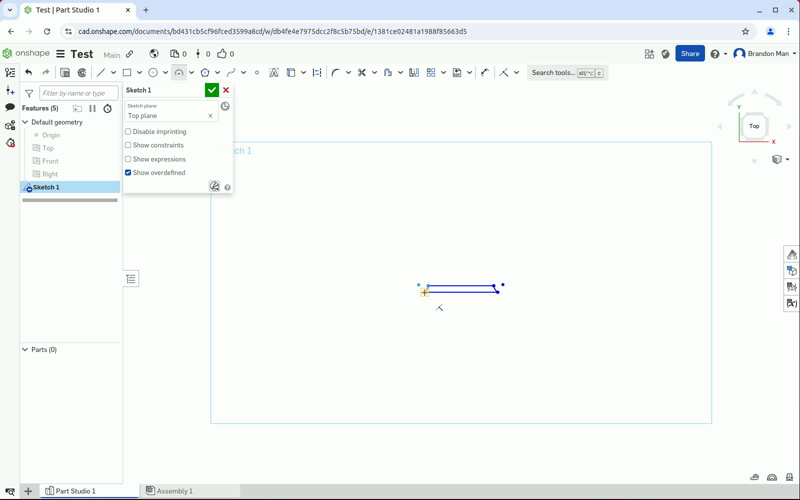
scroll(6)
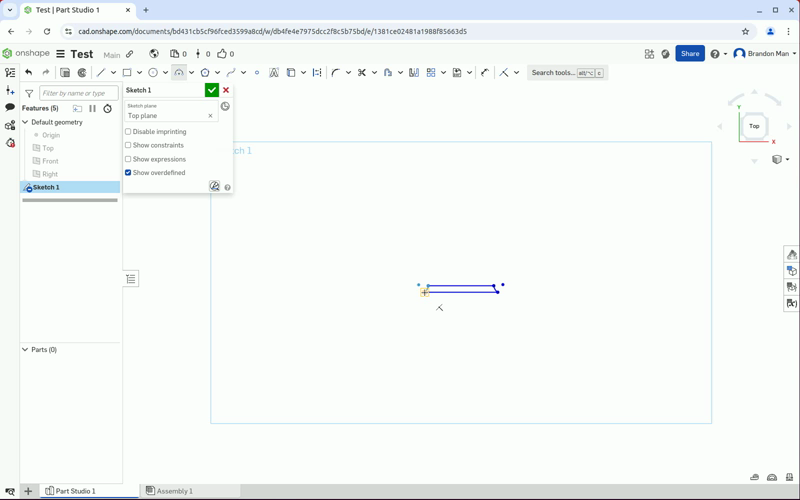
scroll(6)
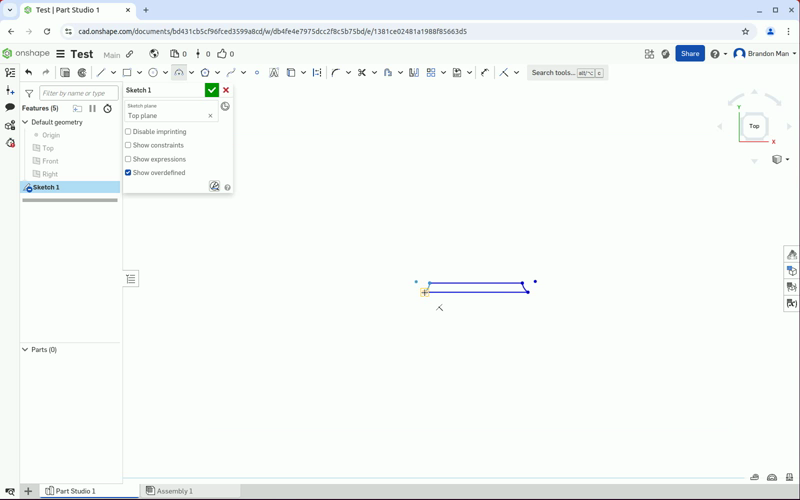
scroll(6)
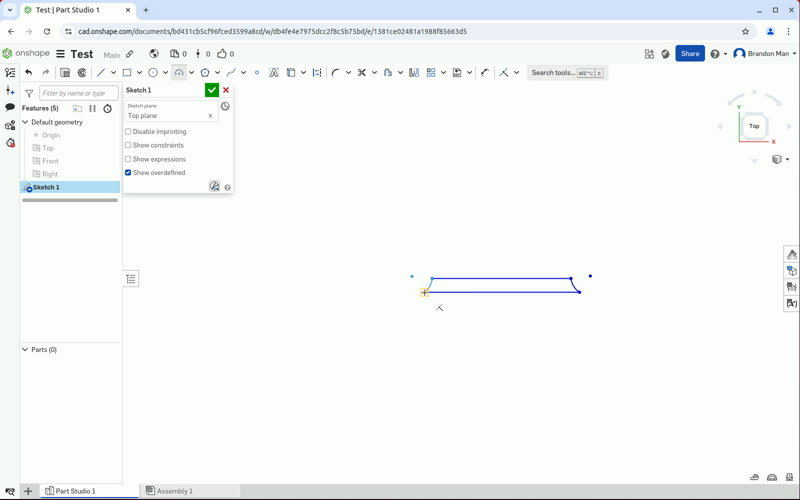
scroll(6)
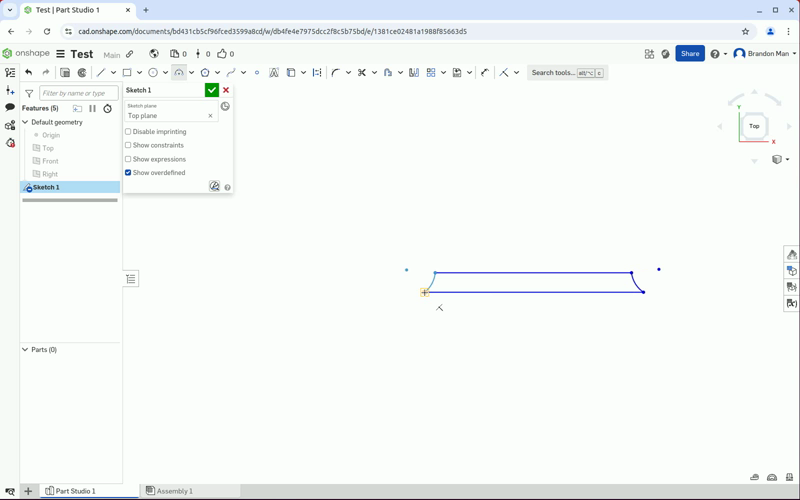
scroll(6)
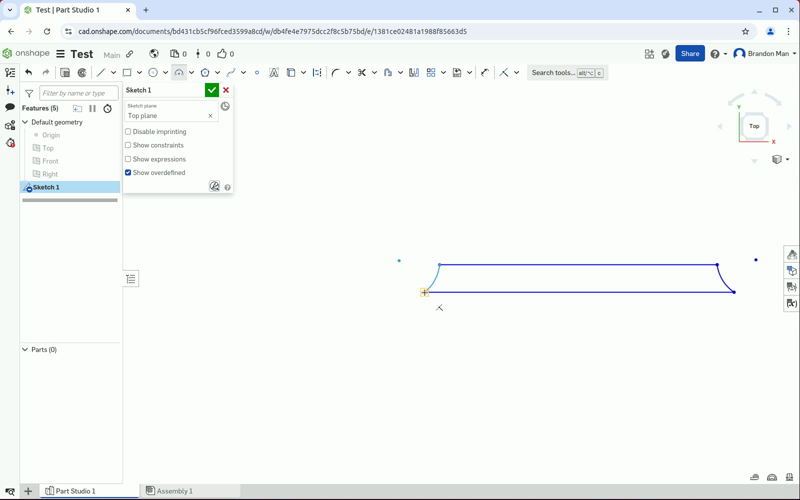
scroll(6)
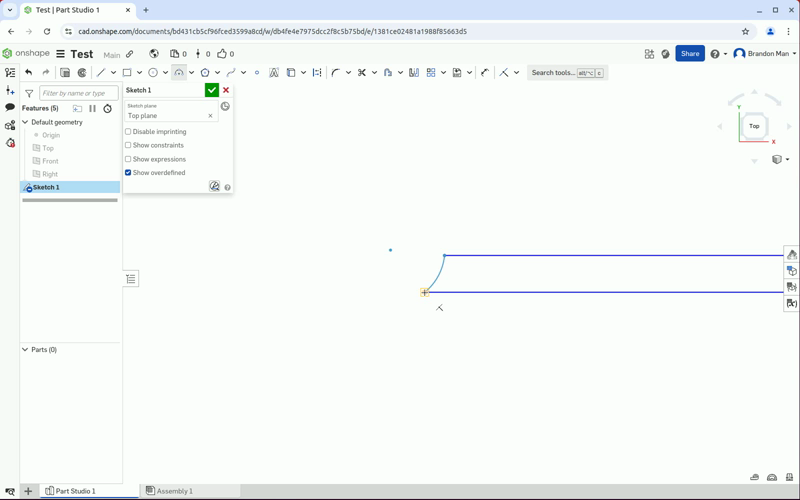
scroll(6)
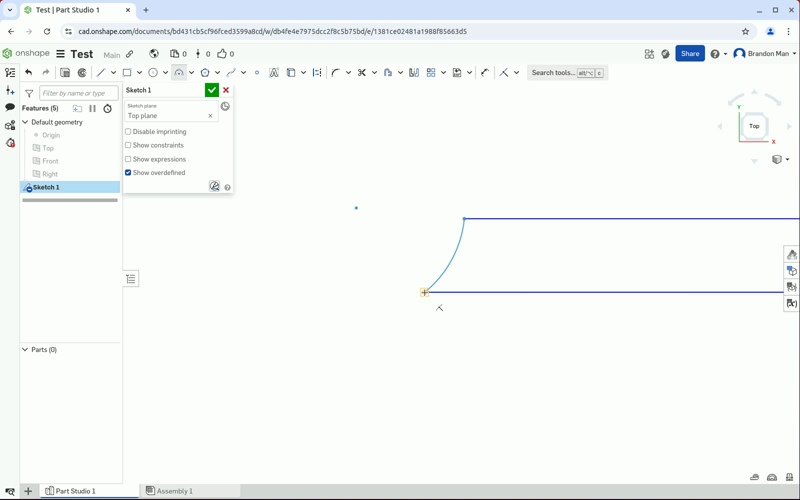
click(424, 292)
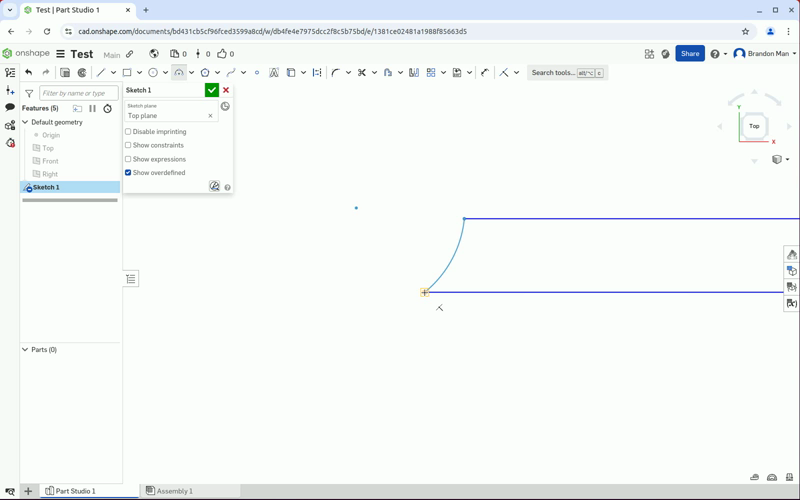
scroll(-6)
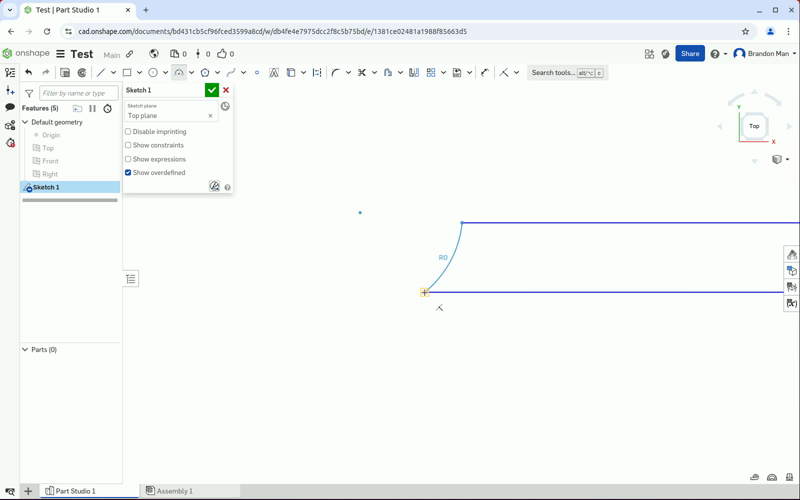
scroll(-6)
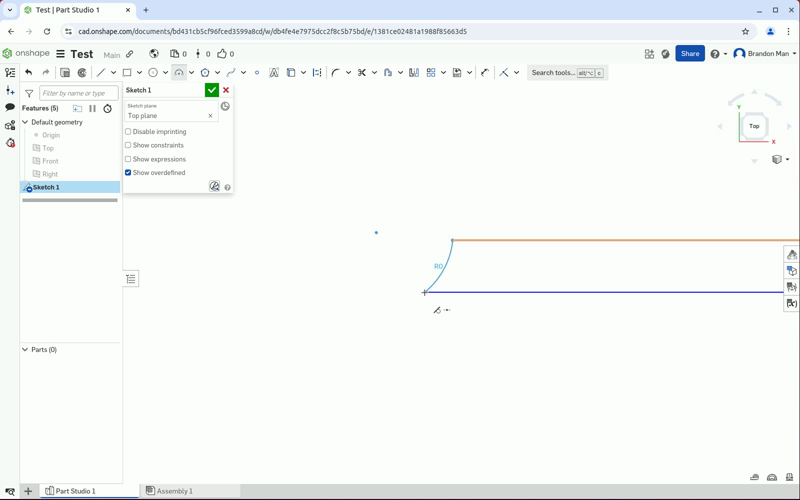
scroll(-6)
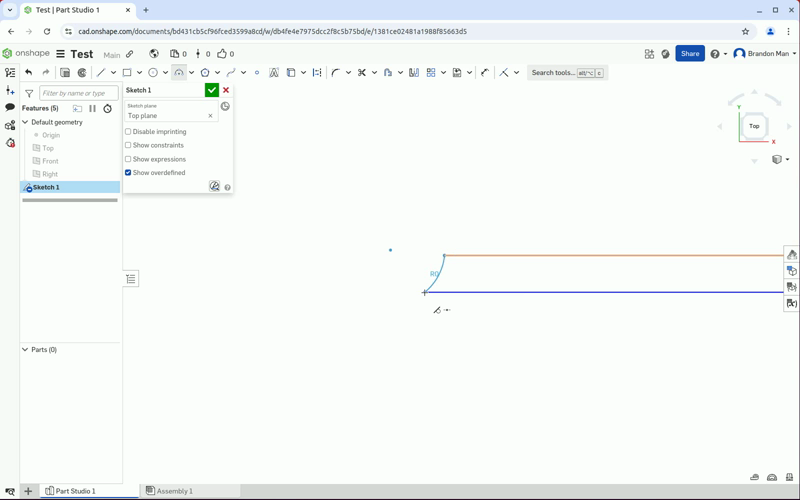
scroll(-6)
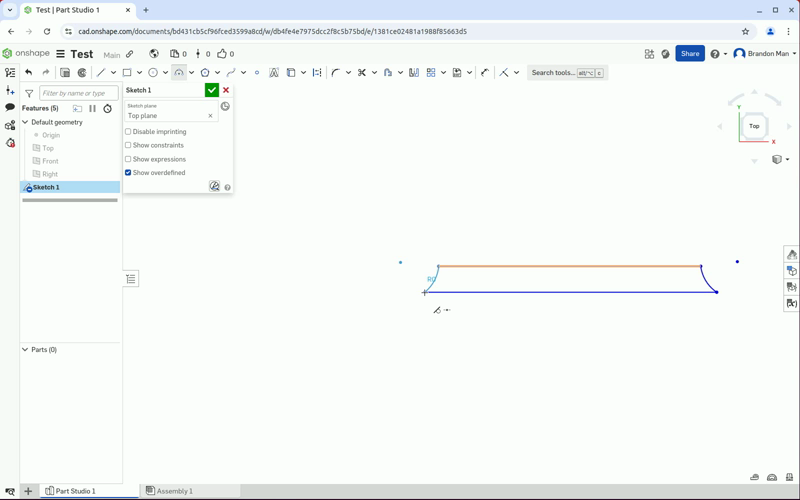
scroll(-6)
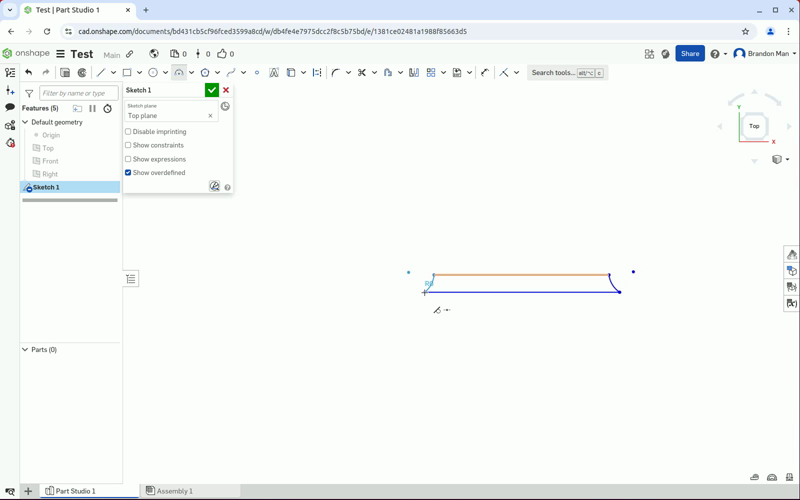
scroll(-6)
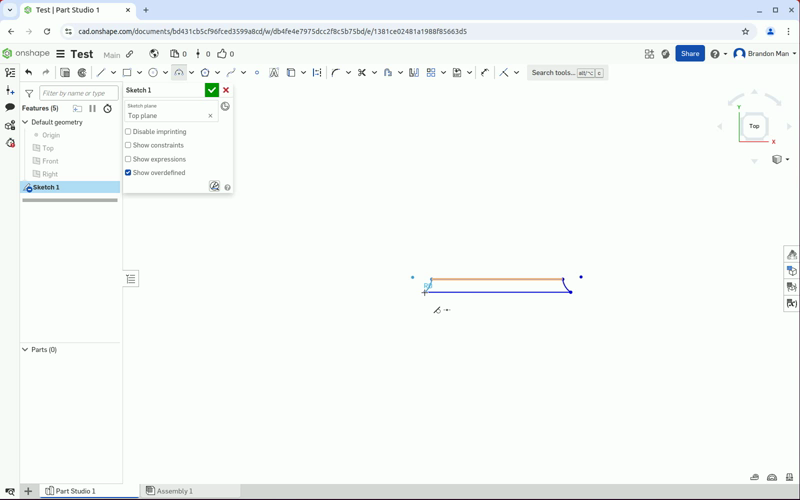
scroll(-6)
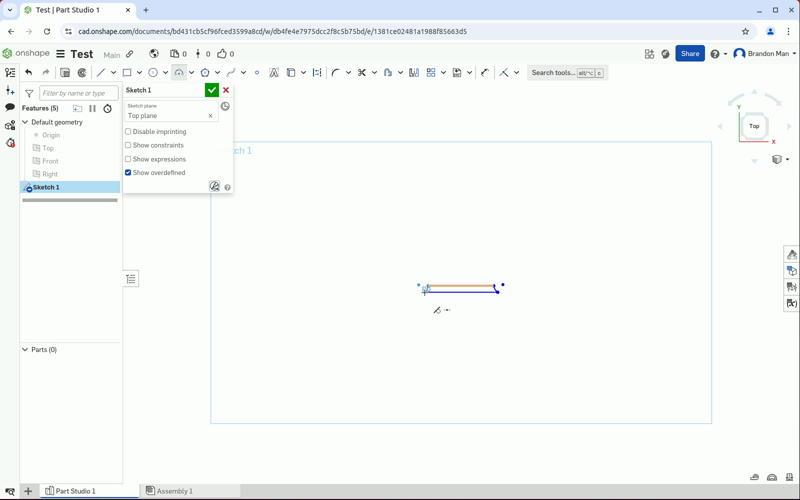
key_down(shift)
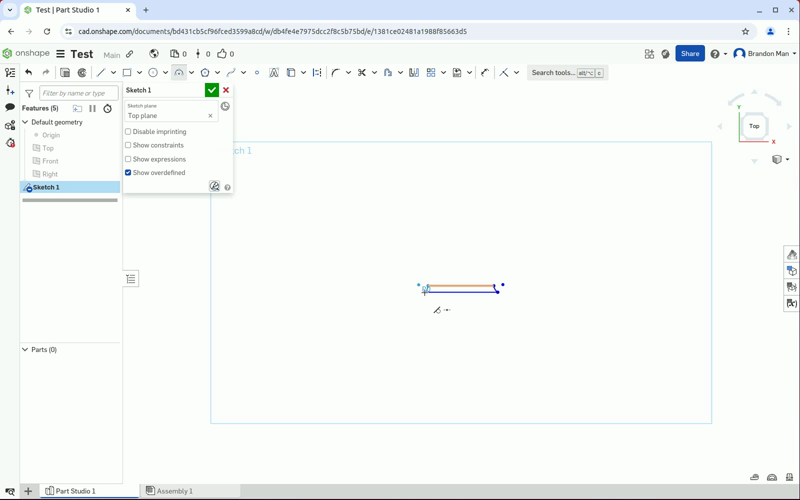
mouse_move(426, 289)
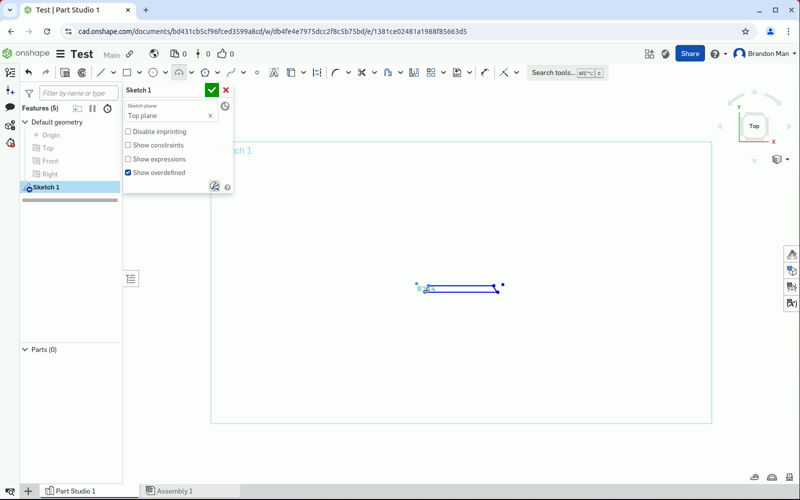
scroll(6)
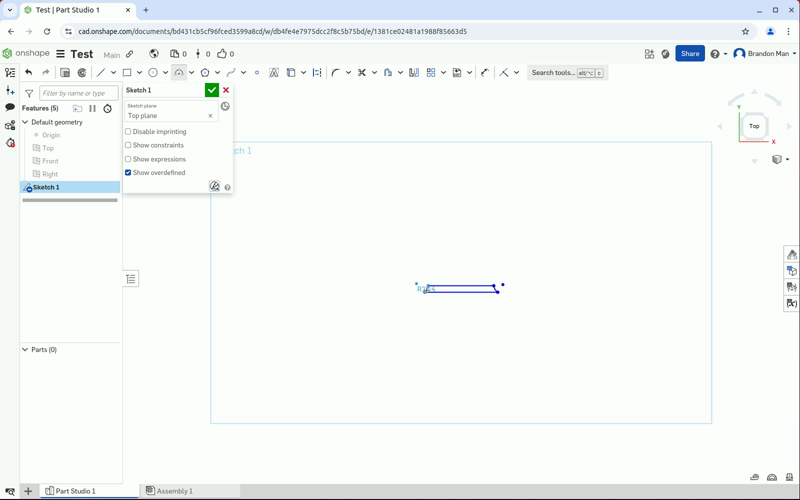
scroll(6)
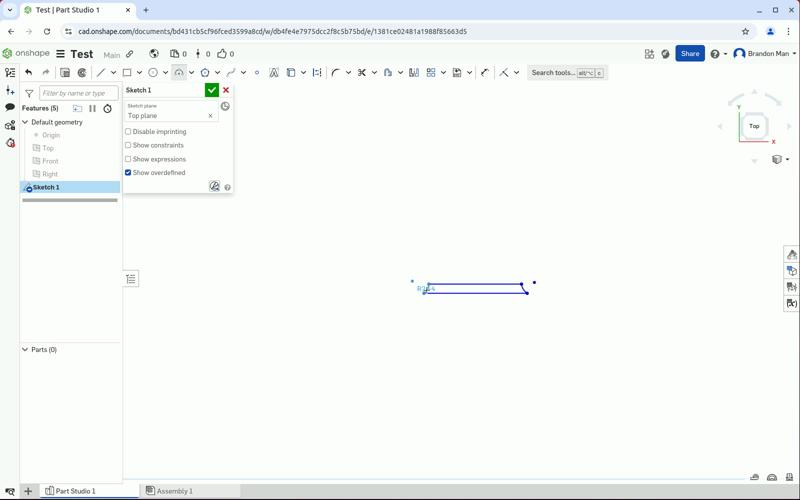
scroll(6)
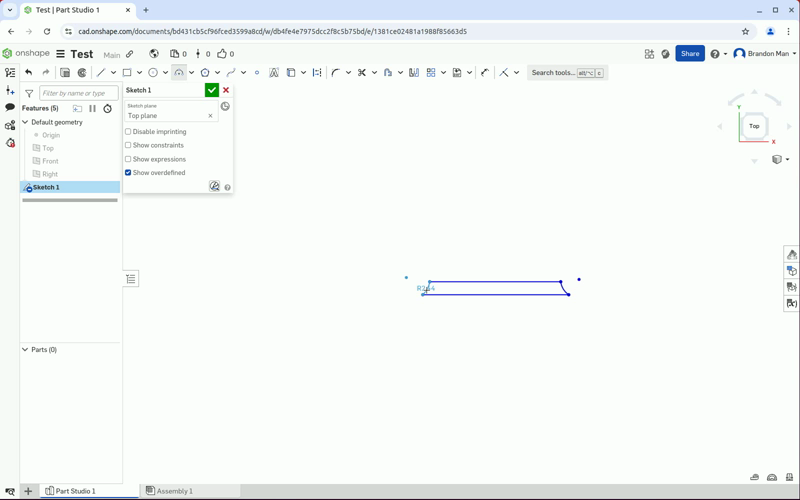
scroll(6)
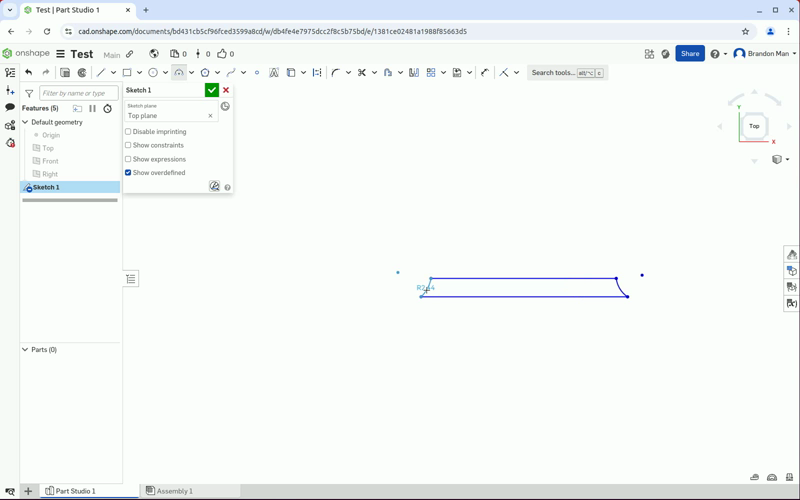
scroll(6)
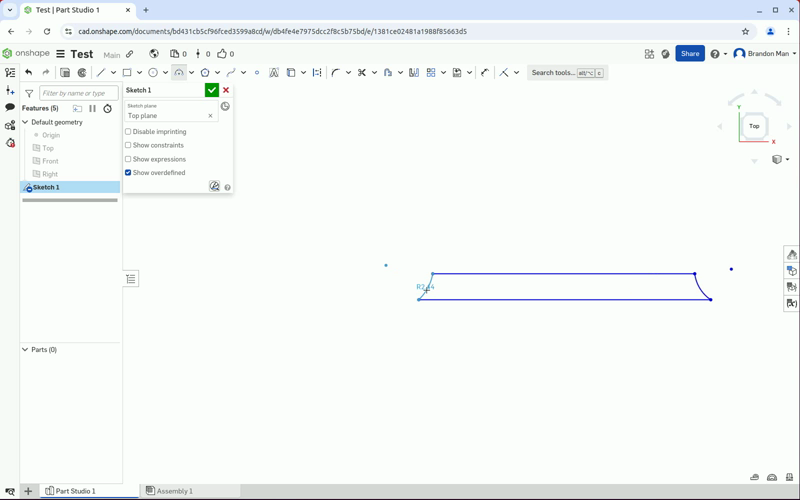
scroll(6)
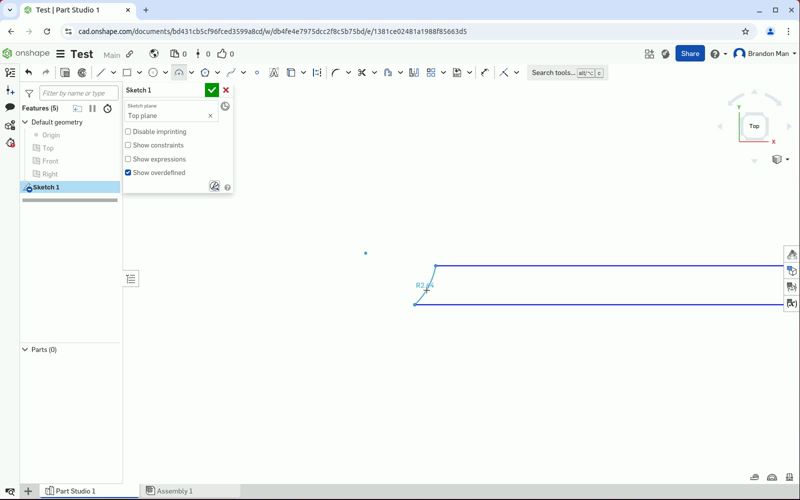
scroll(6)
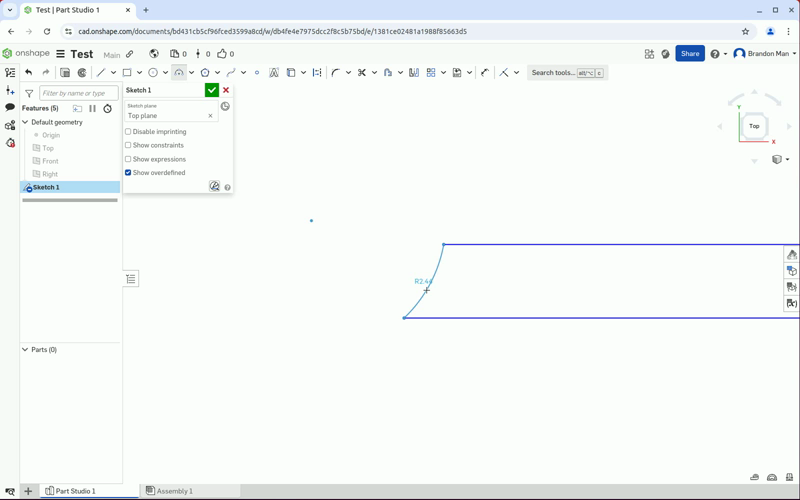
click(426, 289)
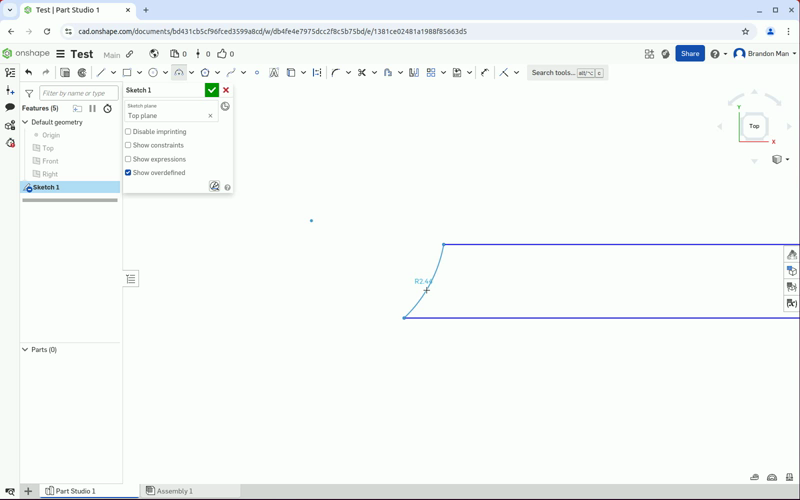
scroll(-6)
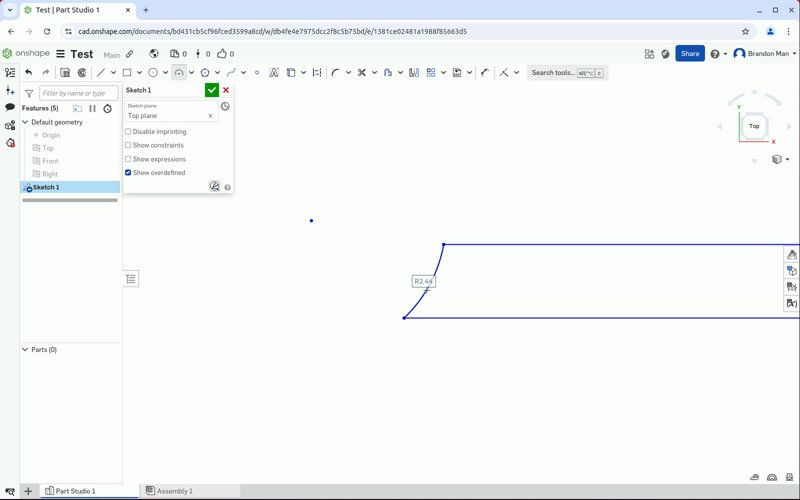
scroll(-6)
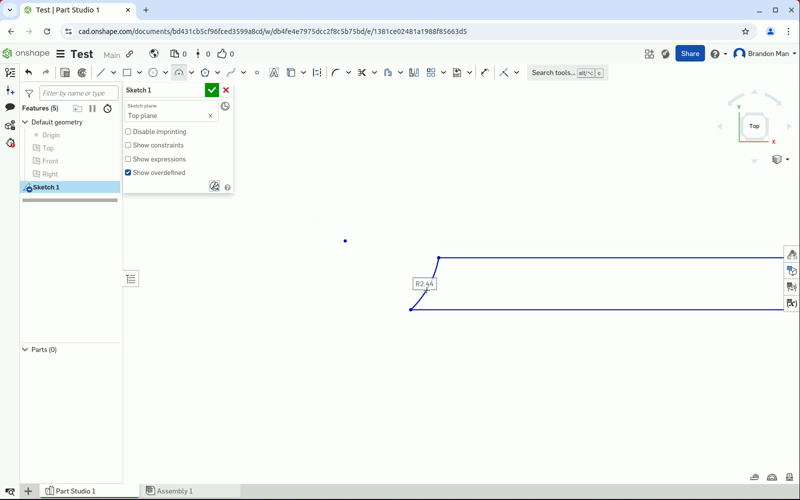
scroll(-6)
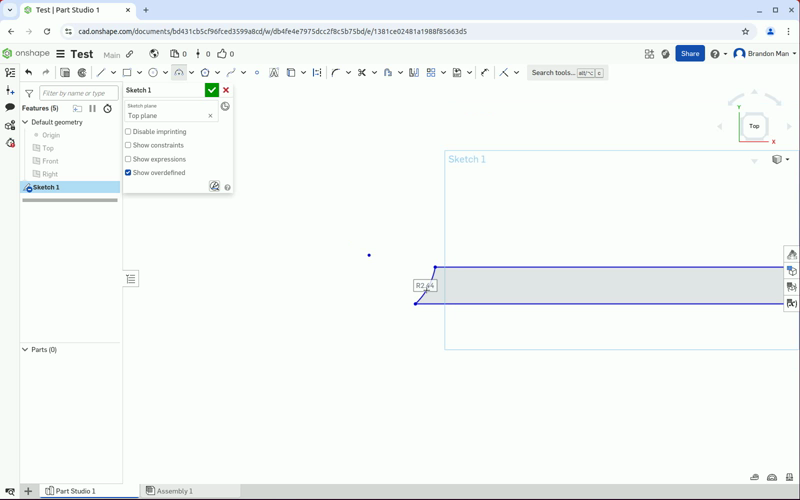
scroll(-6)
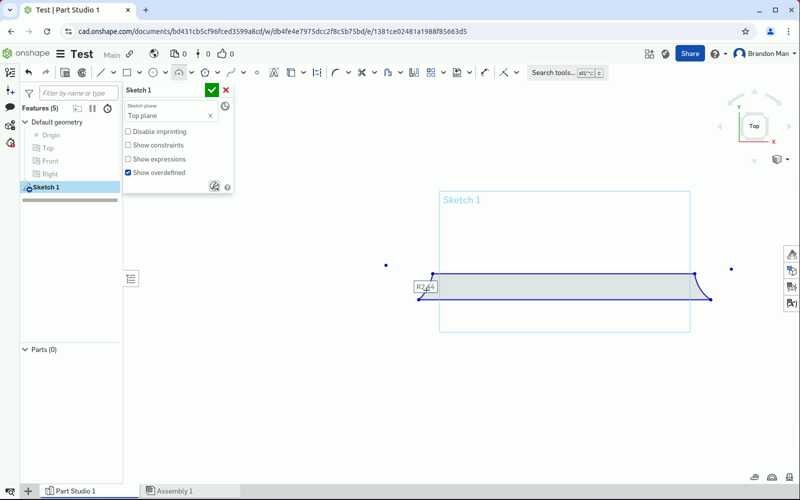
scroll(-6)
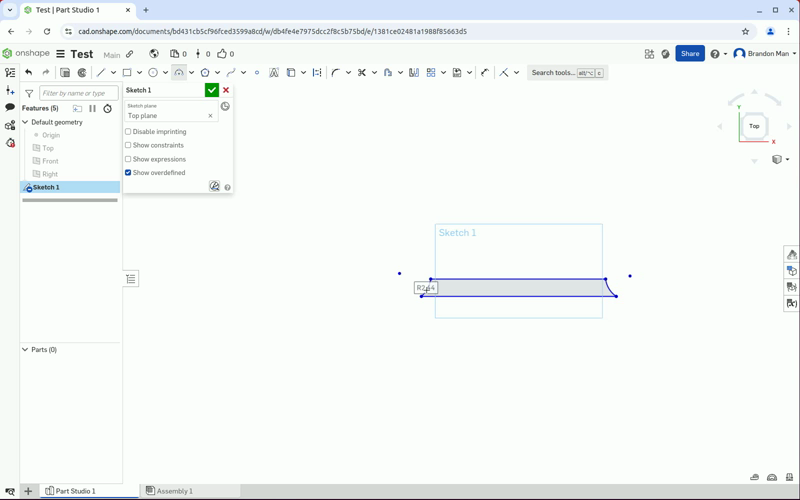
scroll(-6)
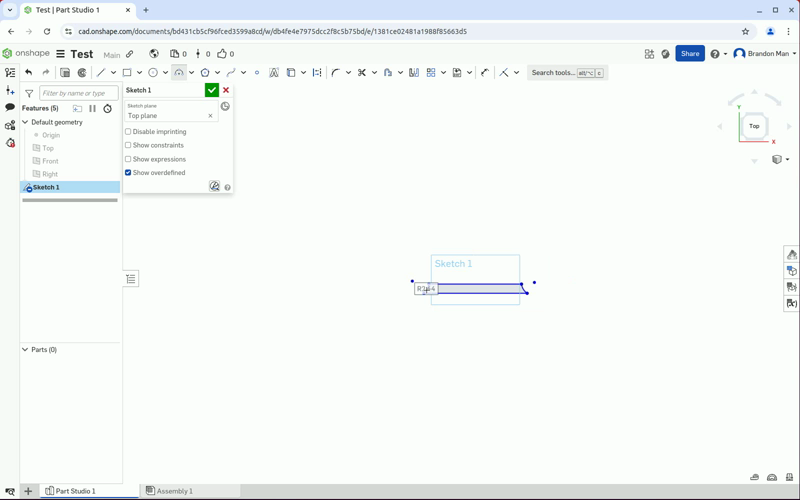
scroll(-6)
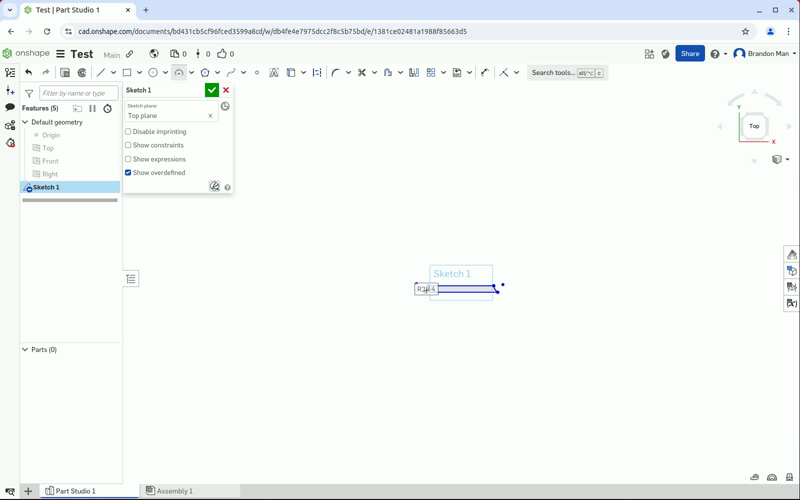
key_up(shift)
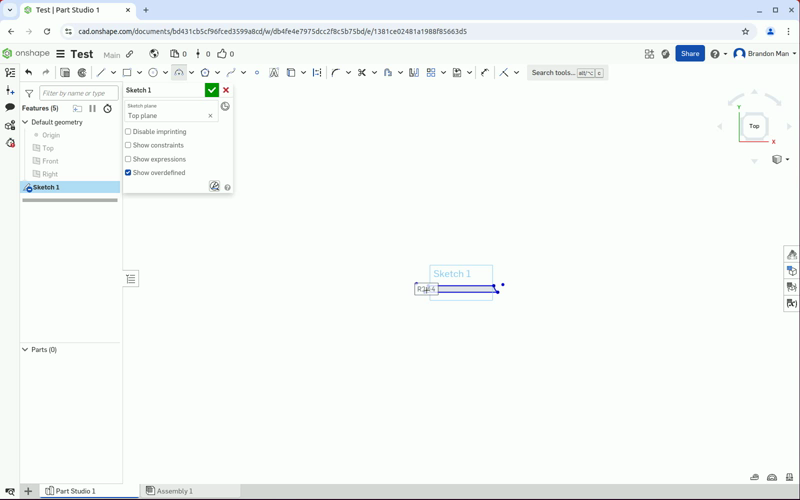
key(esc)
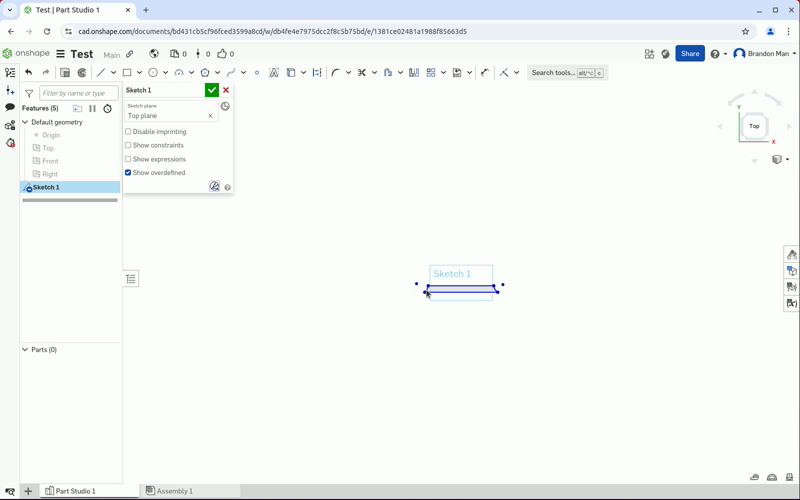
mouse_move(438, 291)
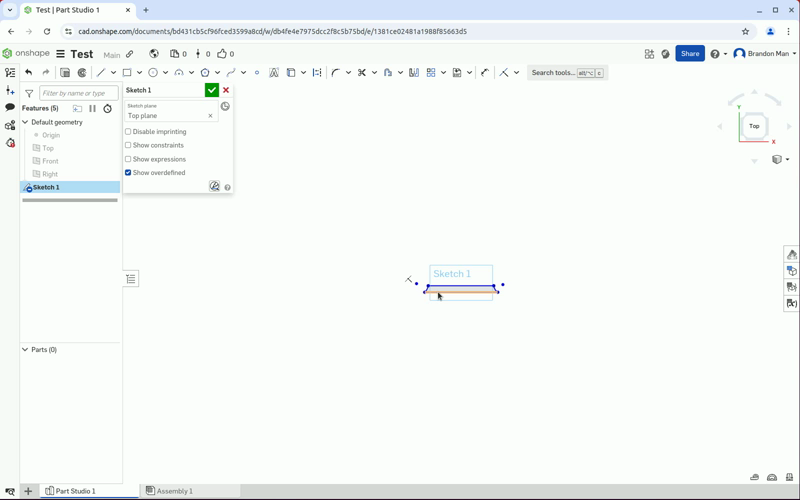
scroll(6)
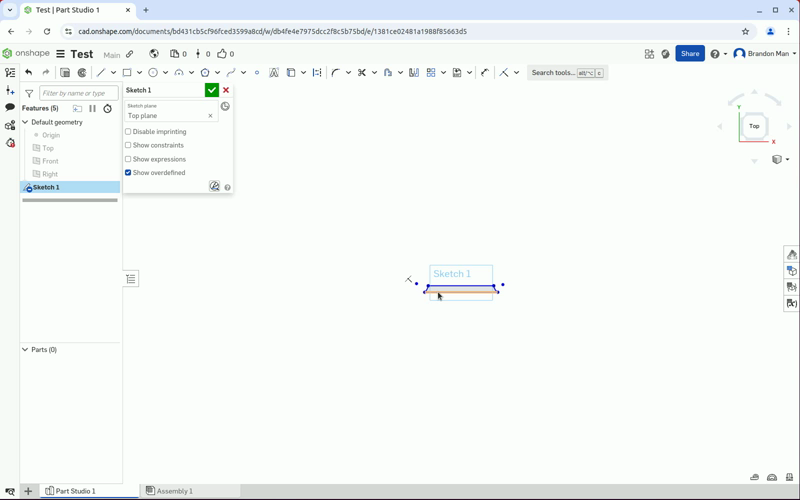
scroll(6)
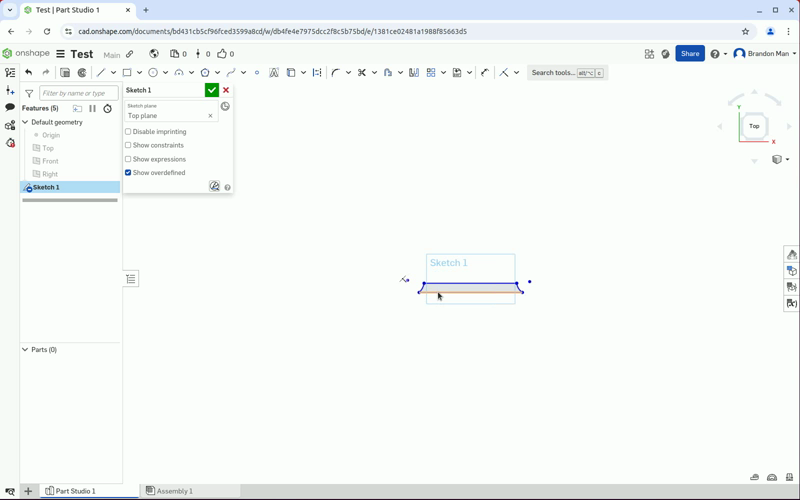
scroll(6)
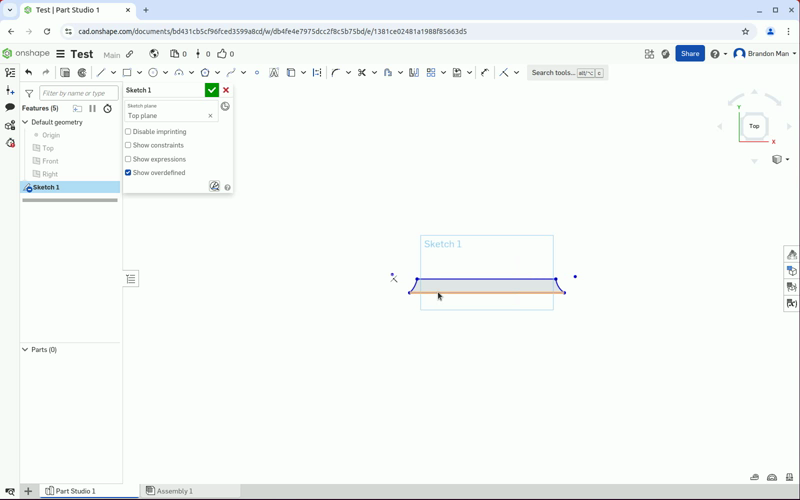
scroll(6)
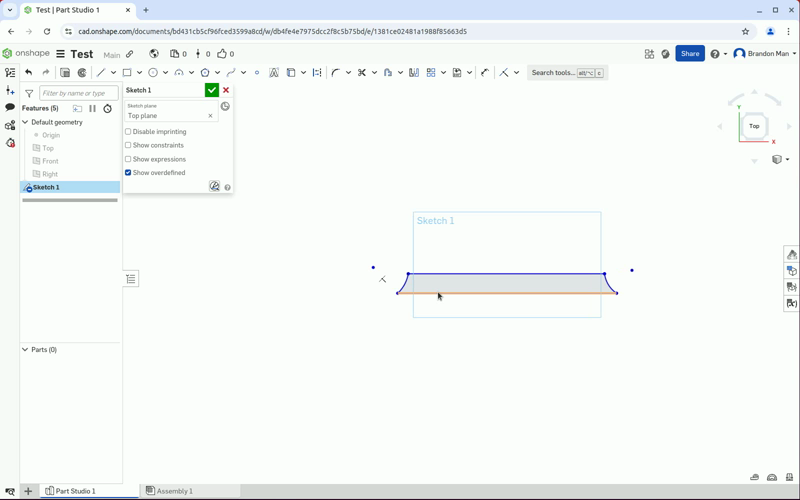
scroll(6)
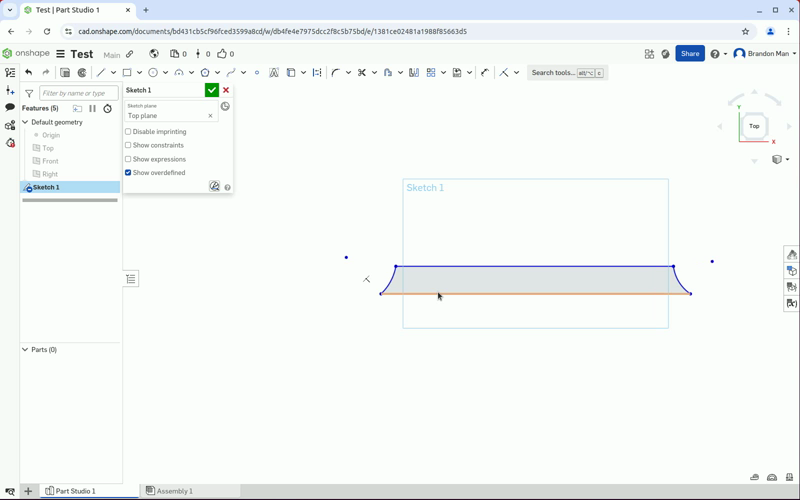
scroll(6)
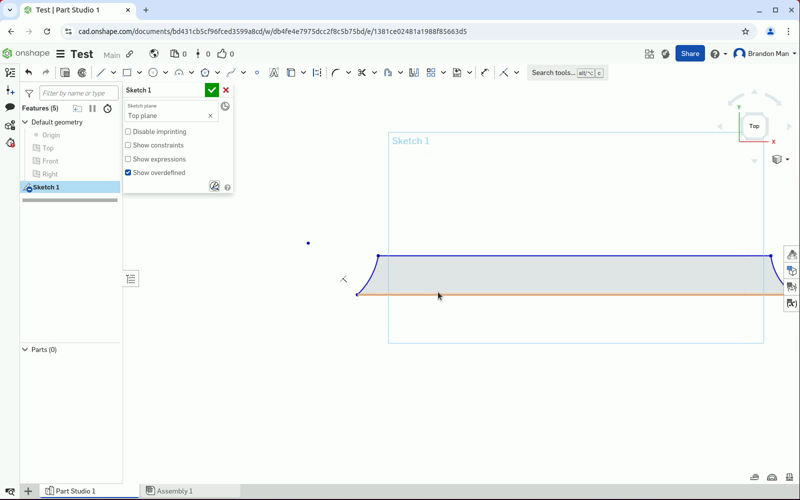
scroll(6)
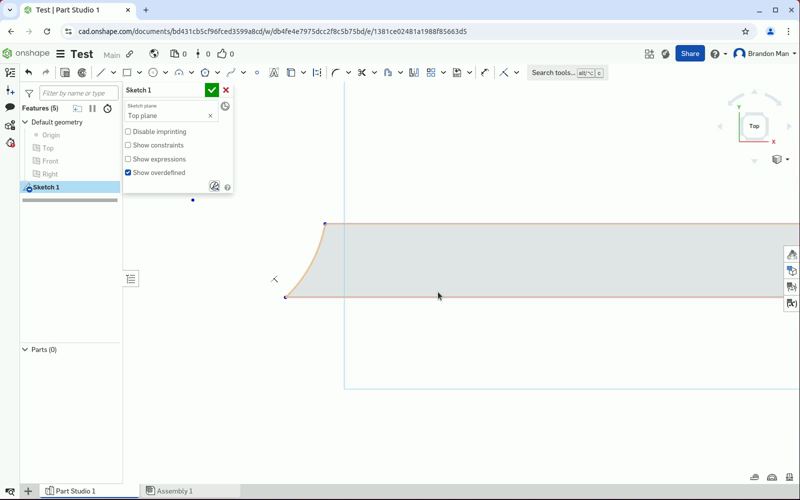
click(438, 291)
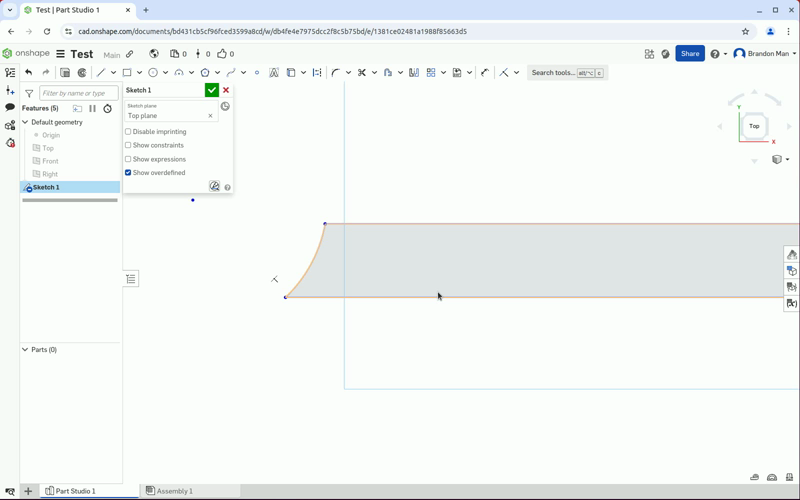
scroll(-6)
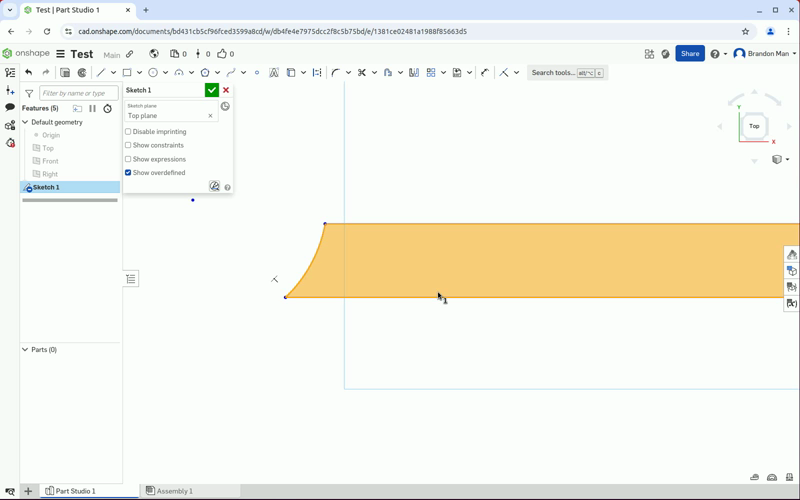
scroll(-6)
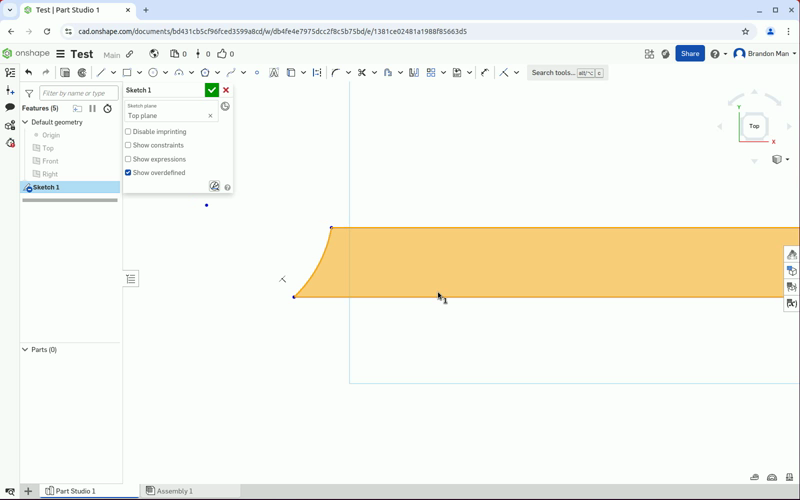
scroll(-6)
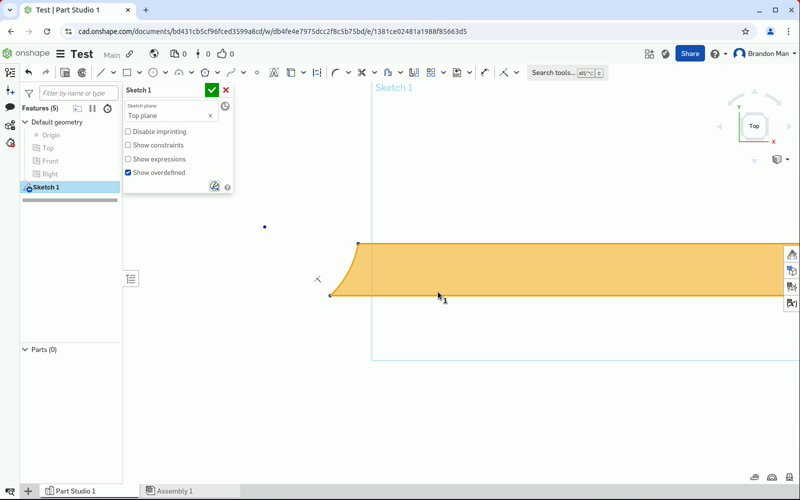
scroll(-6)
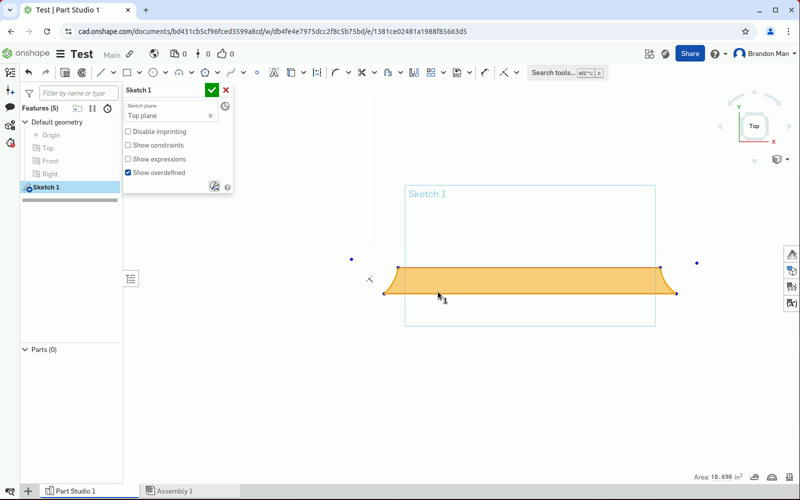
scroll(-6)
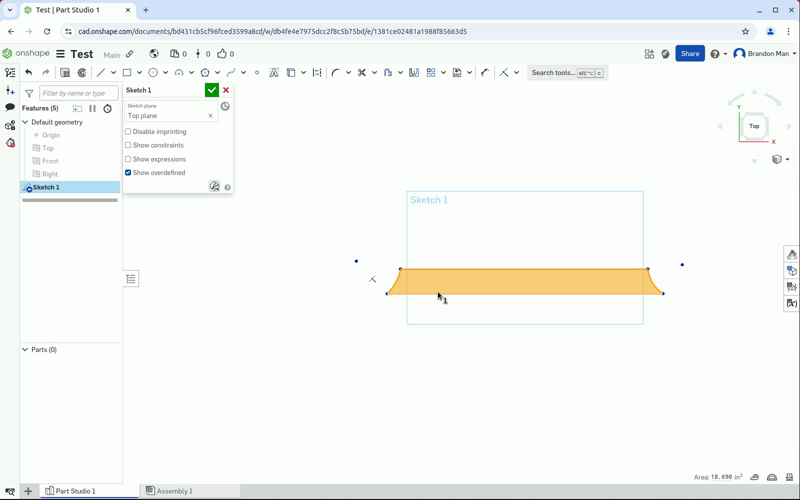
scroll(-6)
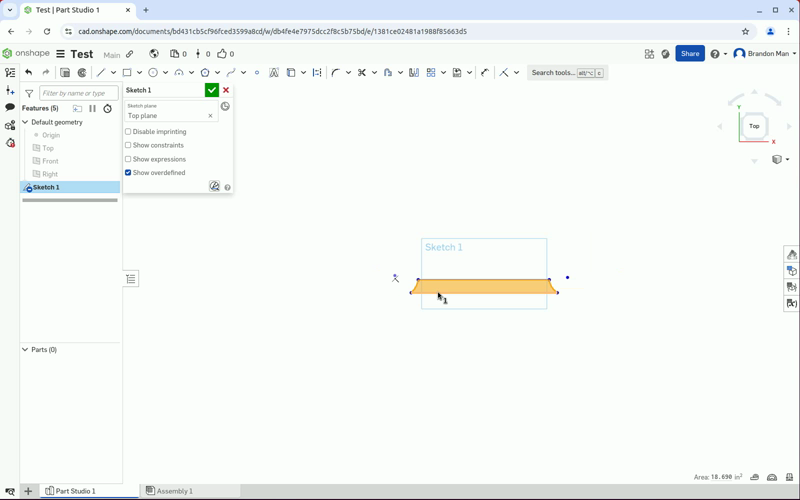
scroll(-6)
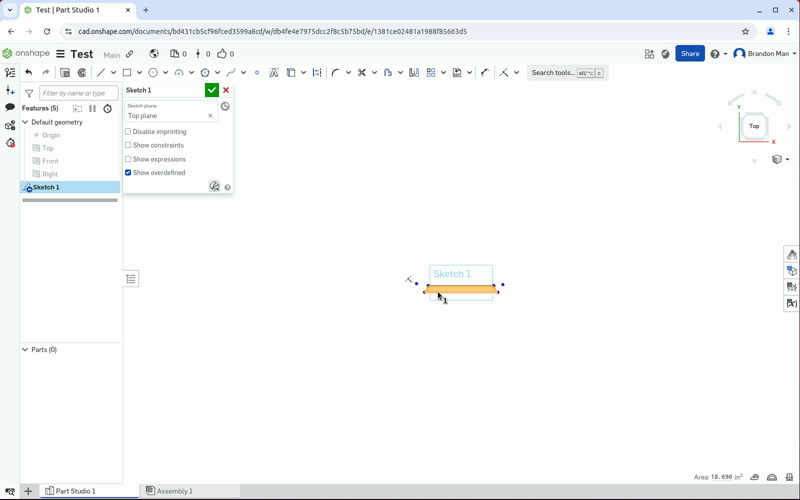
mouse_move(73, 352)
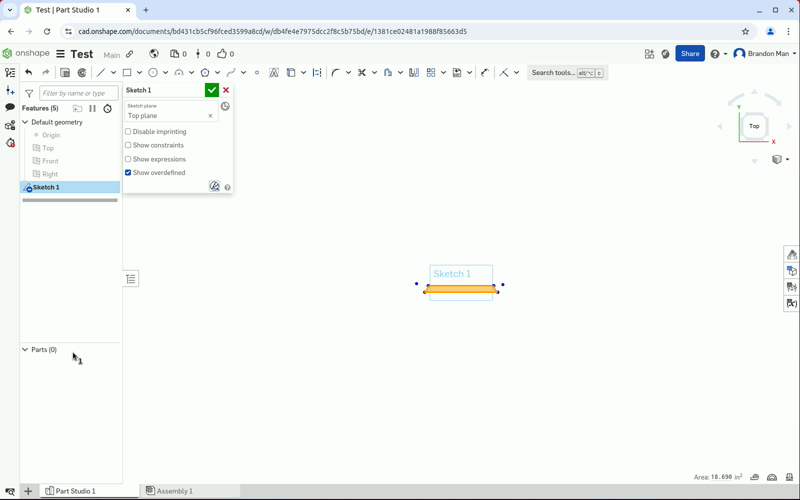
key(shift+y)
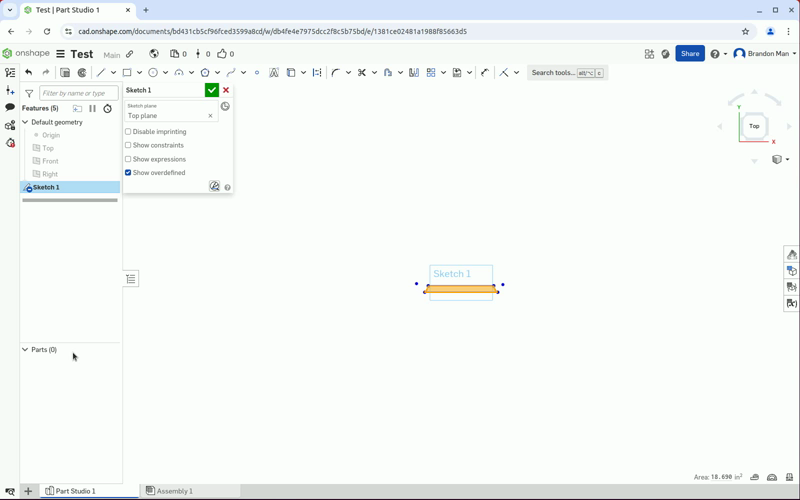
key(shift+e)
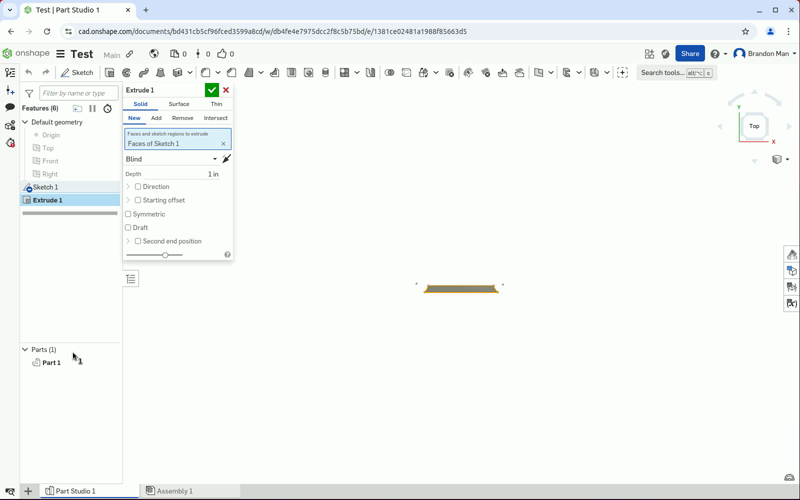
mouse_move(143, 106)
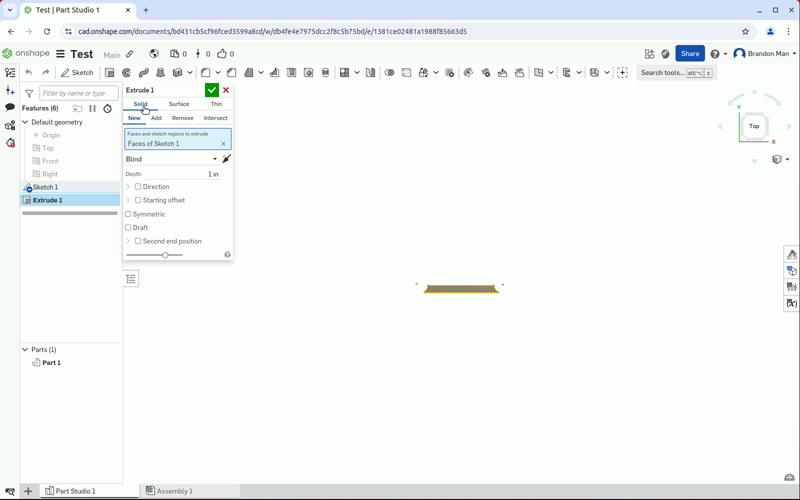
click(143, 106)
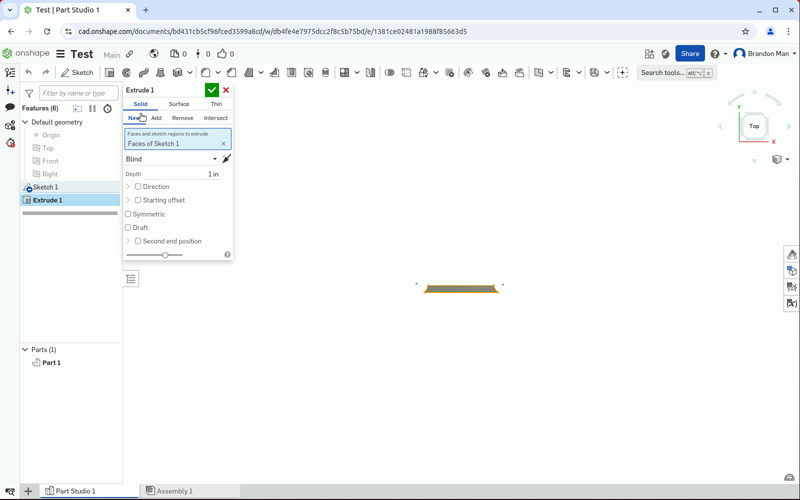
mouse_move(137, 120)
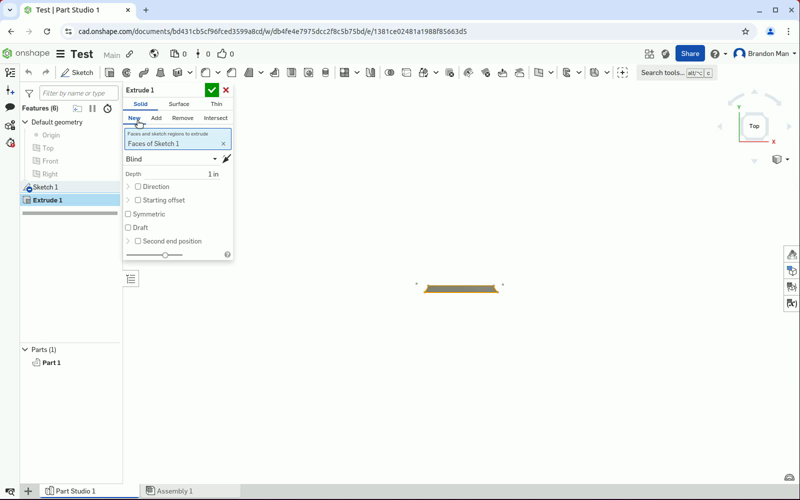
click(137, 120)
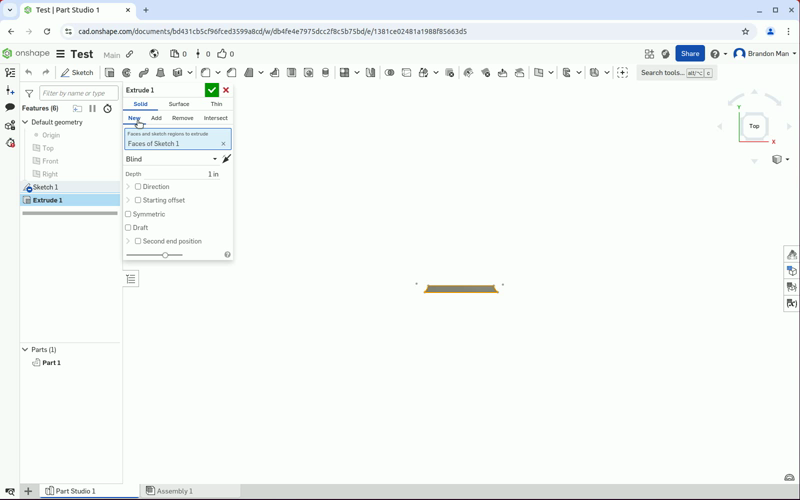
key(tab, 4)
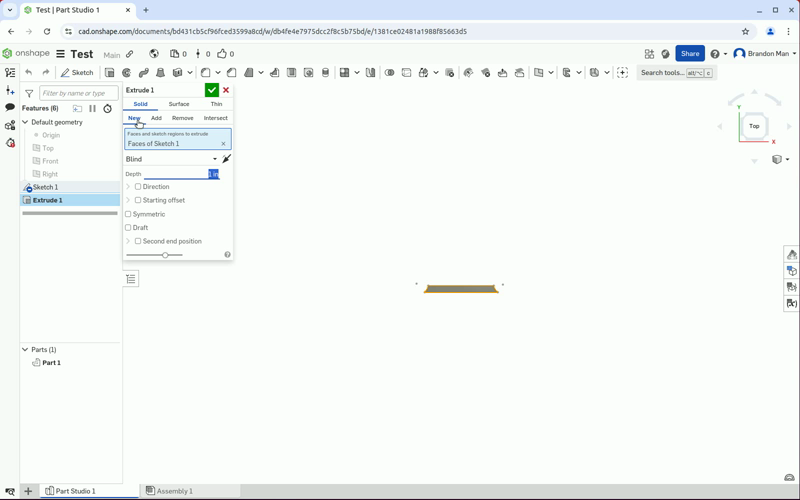
text(4.333)
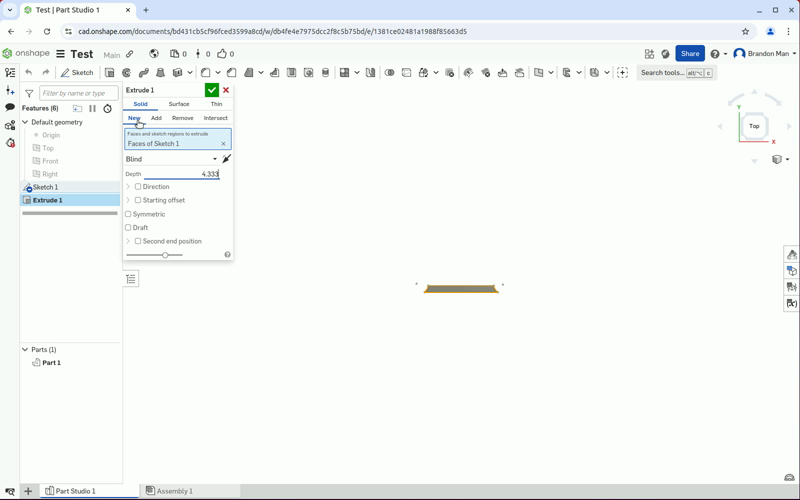
key(enter)
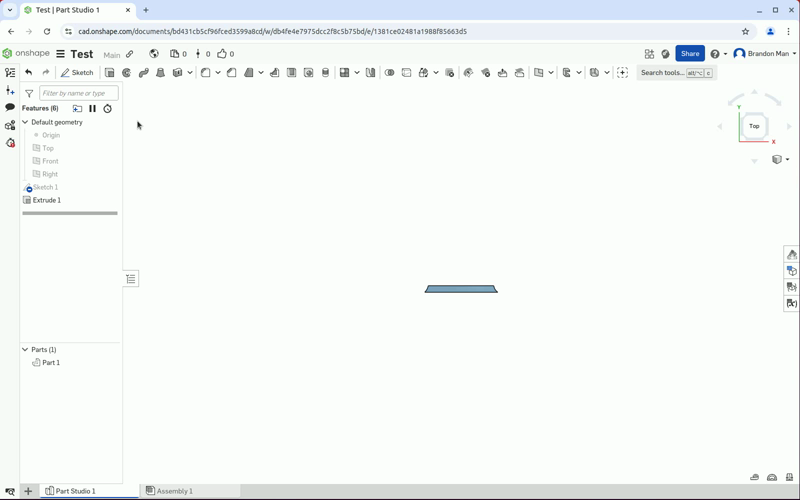
key(shift+h)
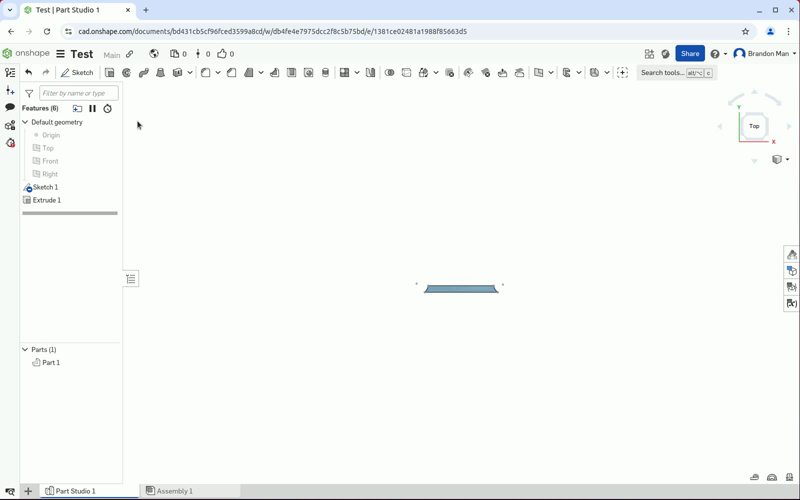
key(shift+h)
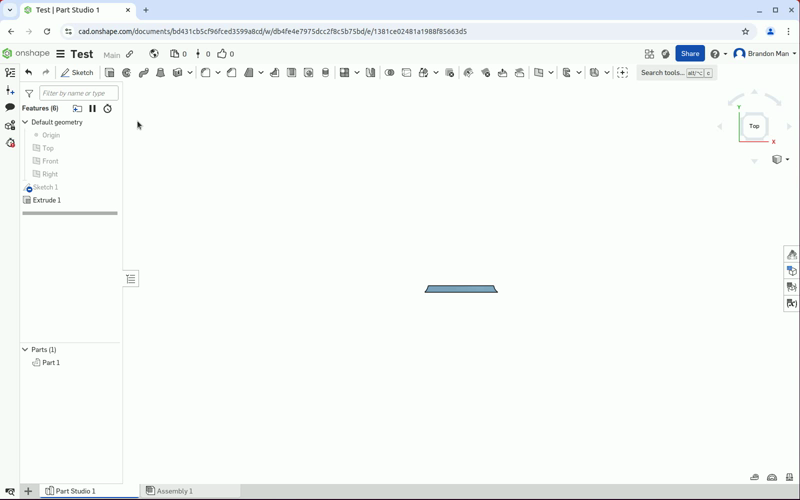
mouse_move(73, 189)
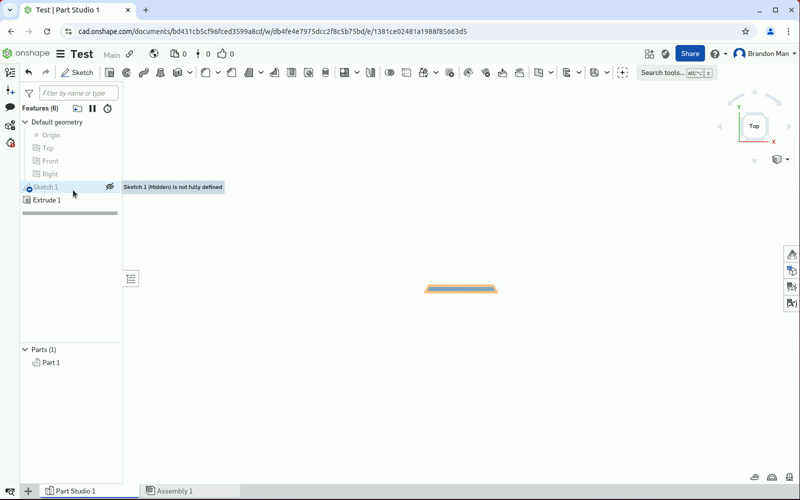
click(73, 189)
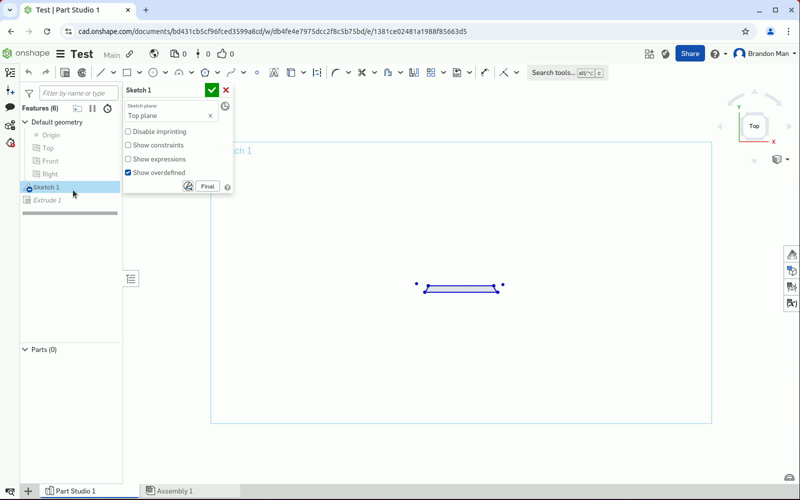
mouse_move(229, 92)
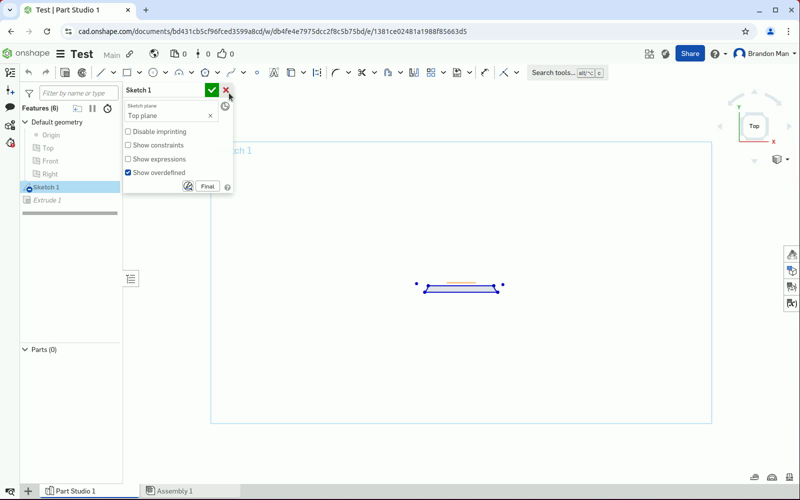
click(229, 92)
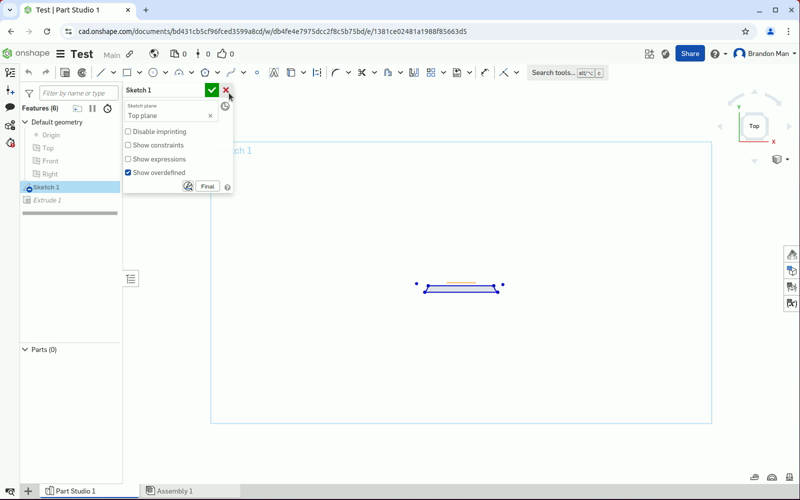
key(shift+s)
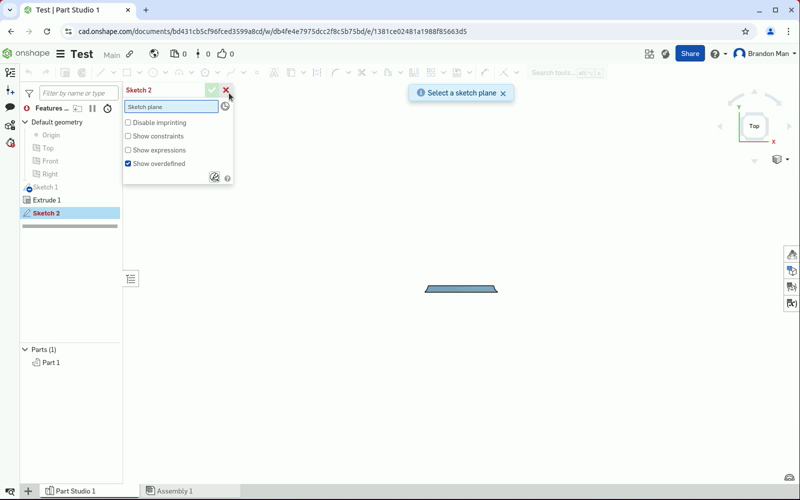
mouse_move(73, 150)
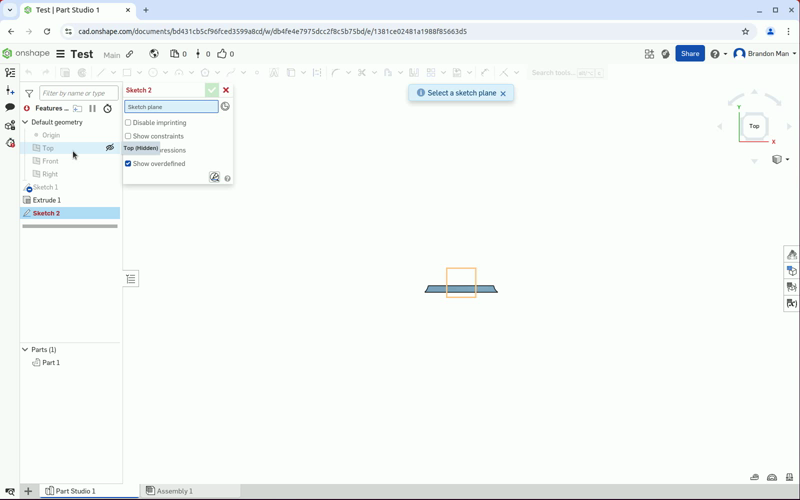
click(73, 150)
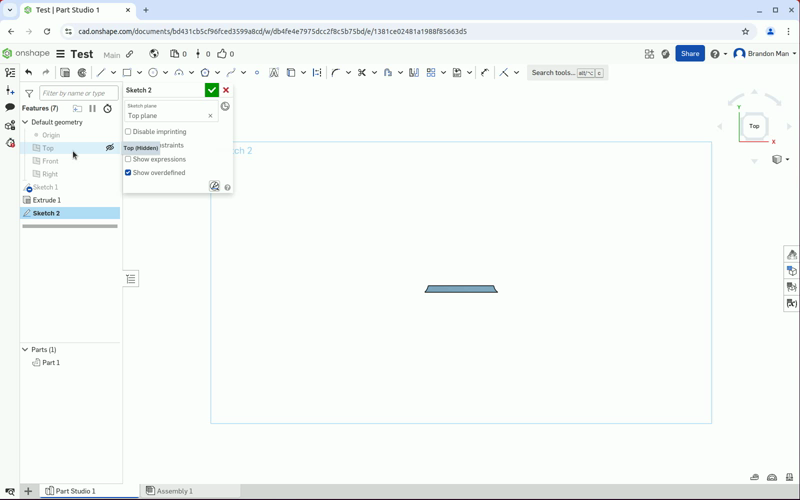
mouse_move(73, 352)
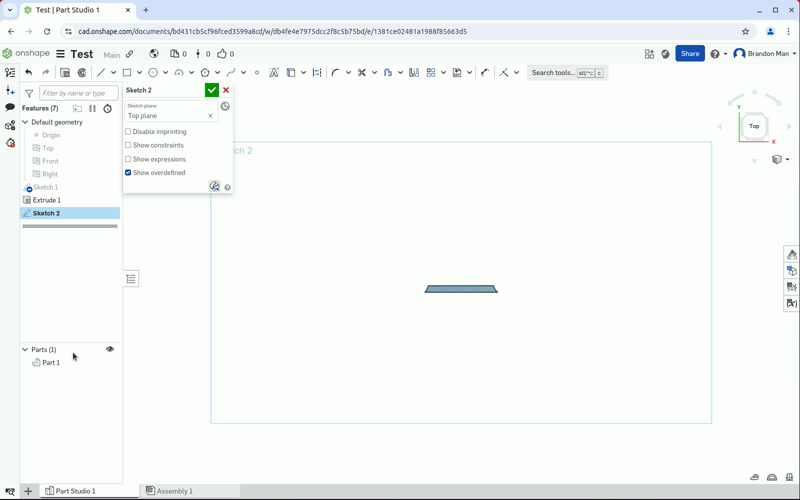
key(y)
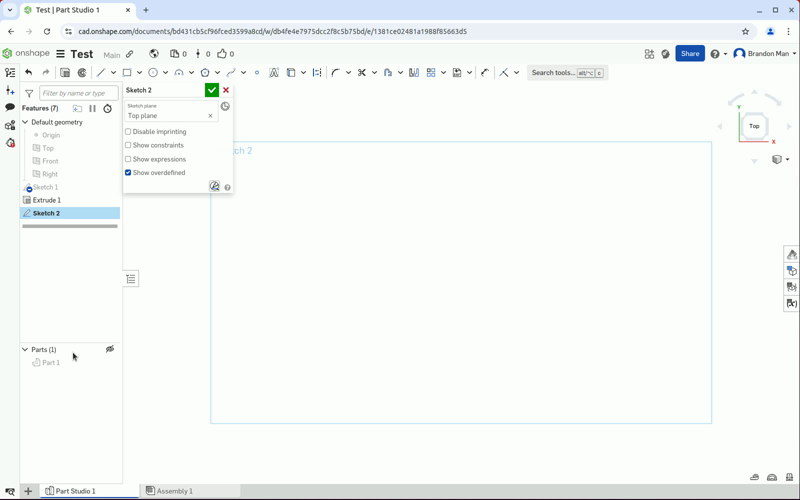
key(c)
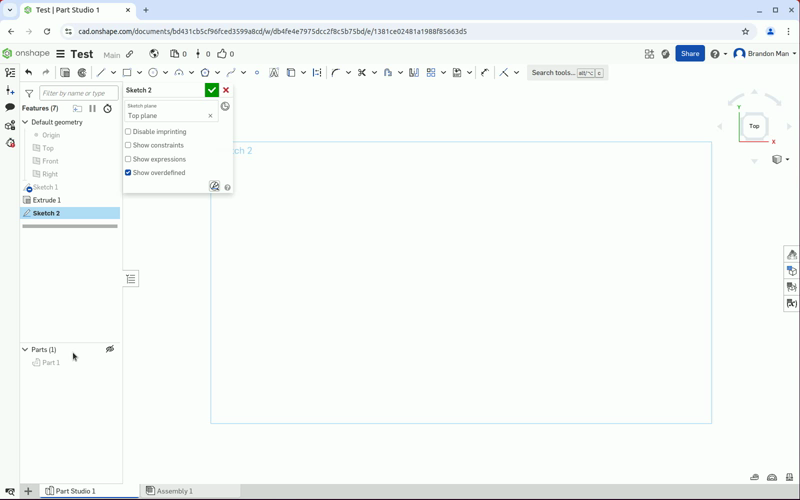
key_down(shift)
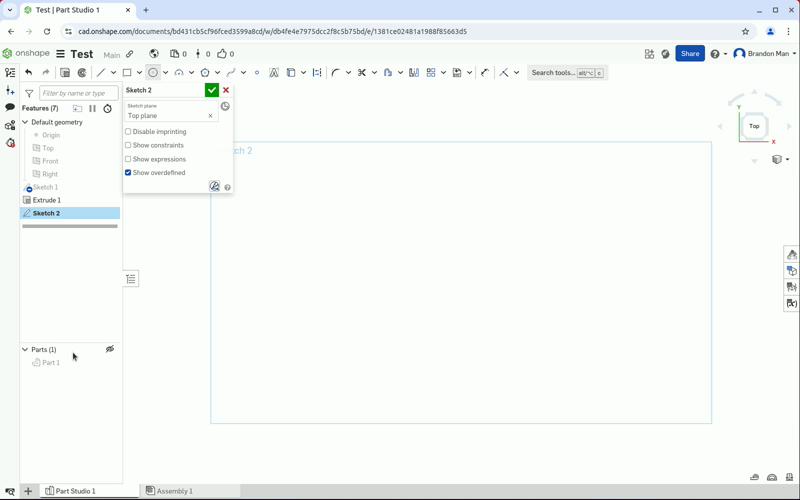
mouse_move(418, 282)
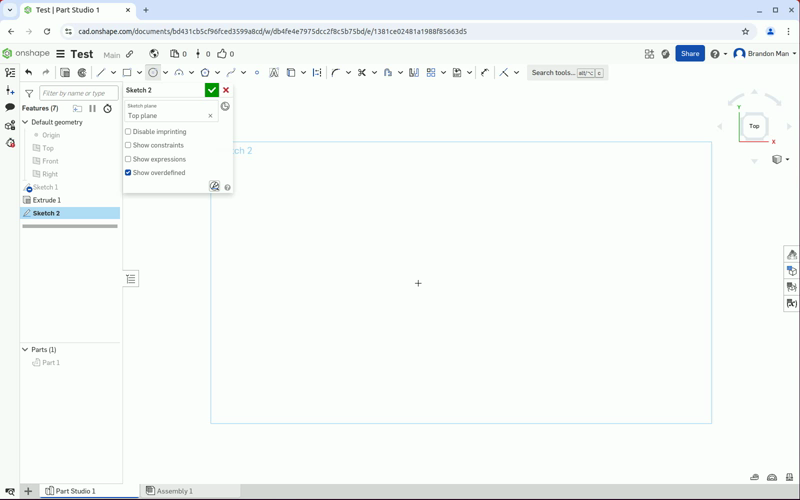
click(418, 282)
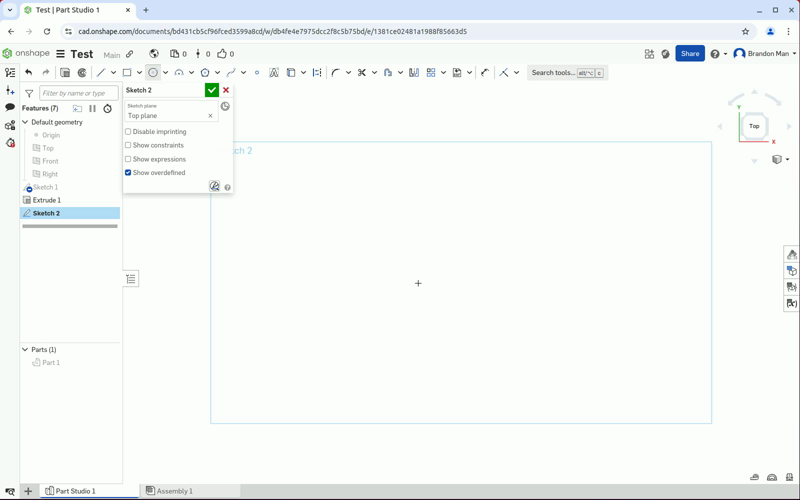
key_up(shift)
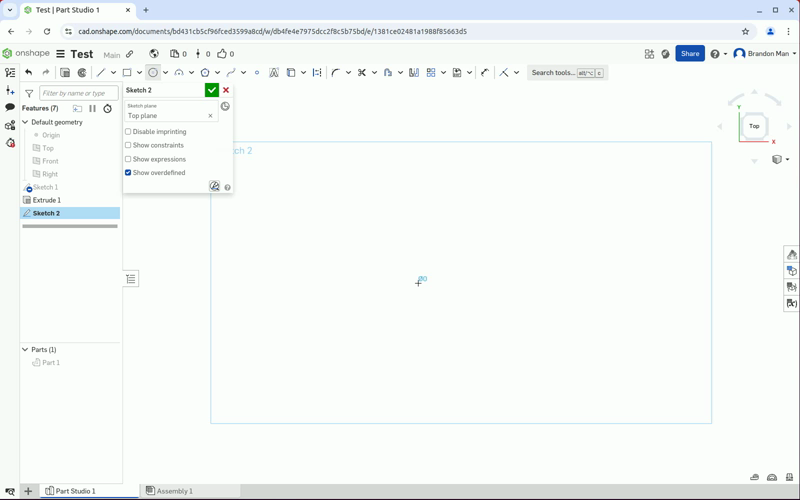
mouse_move(430, 282)
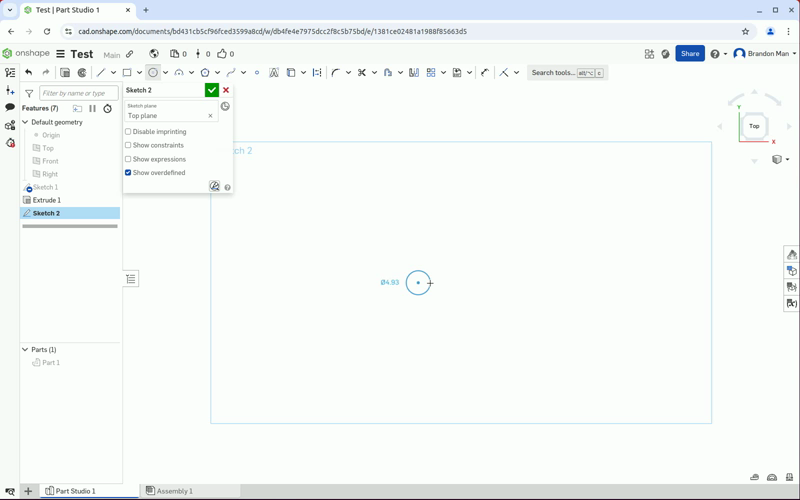
click(430, 282)
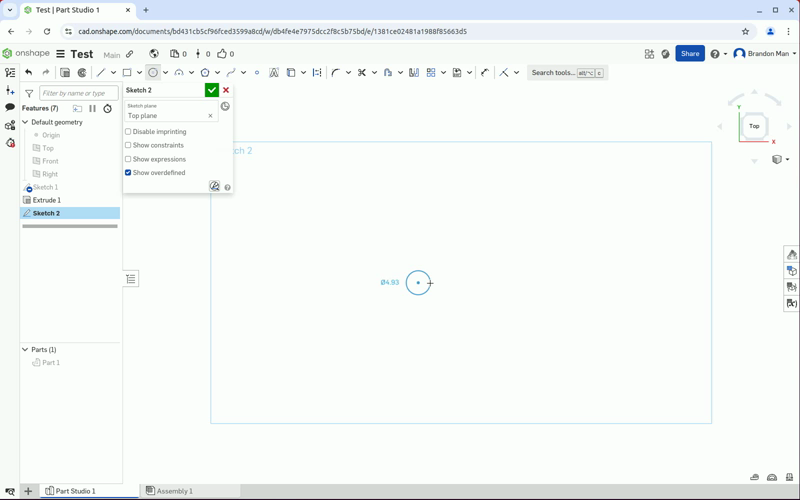
key(esc)
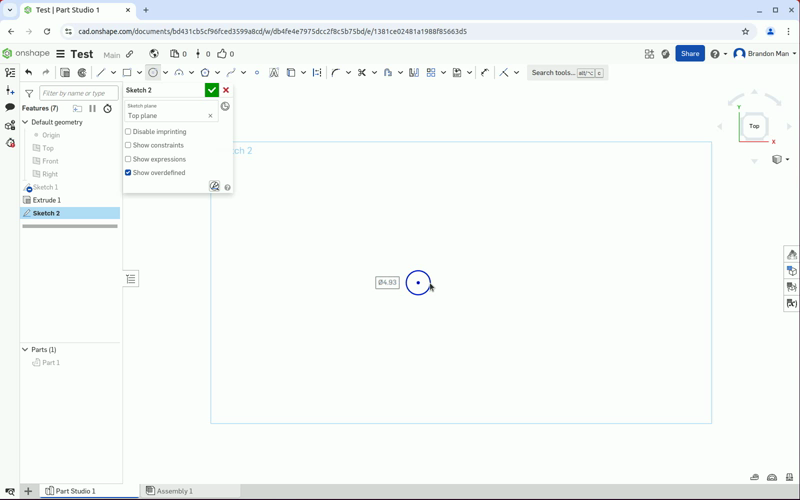
key(c)
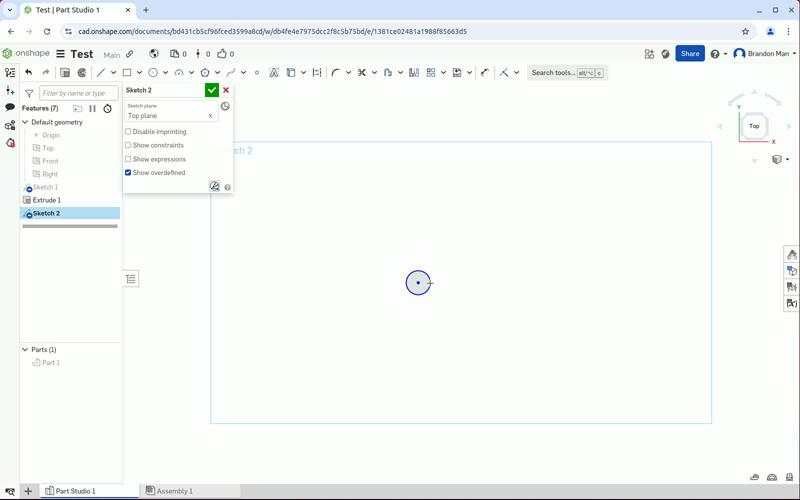
key_down(shift)
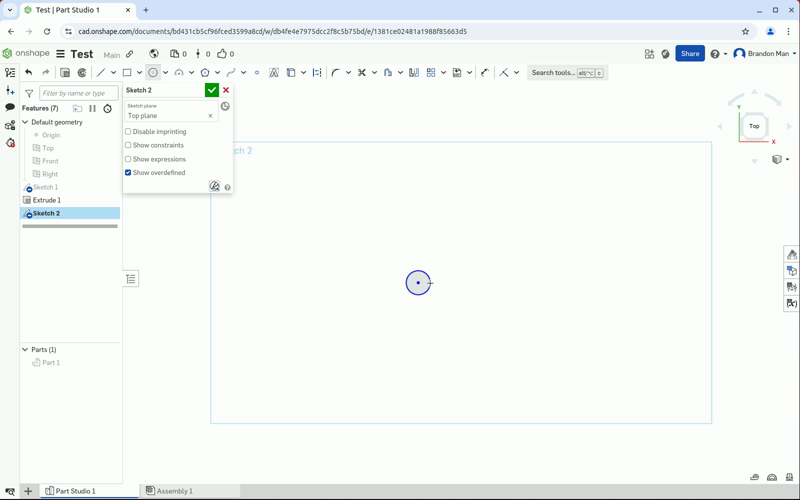
mouse_move(418, 282)
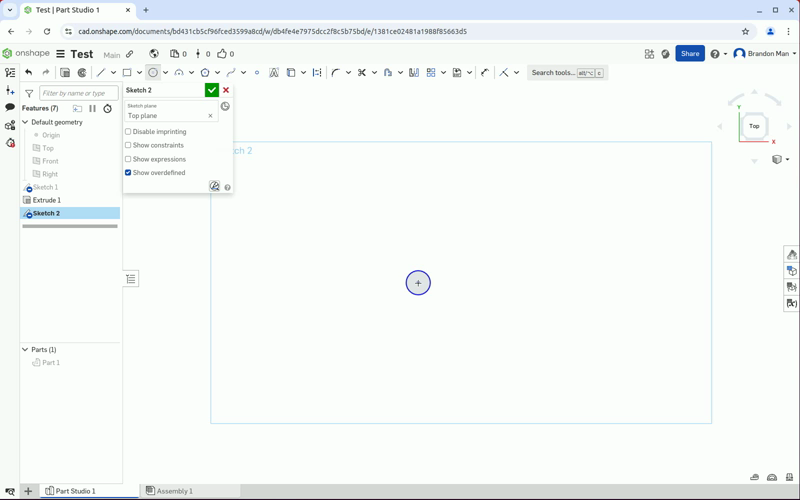
click(418, 282)
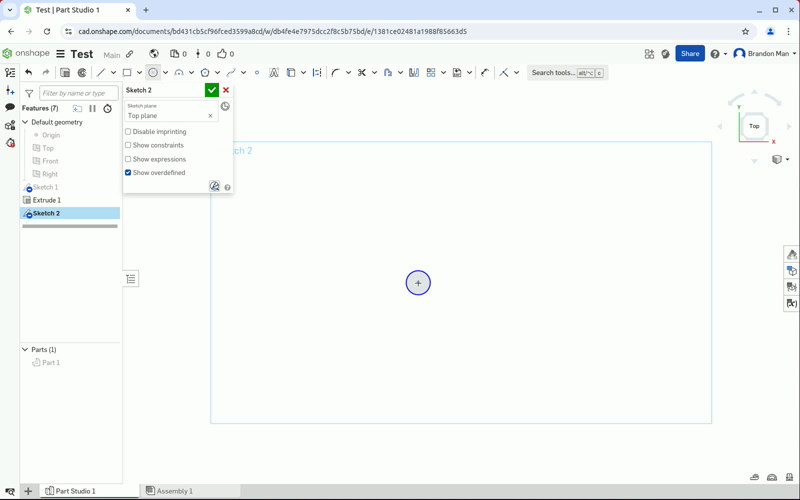
key_up(shift)
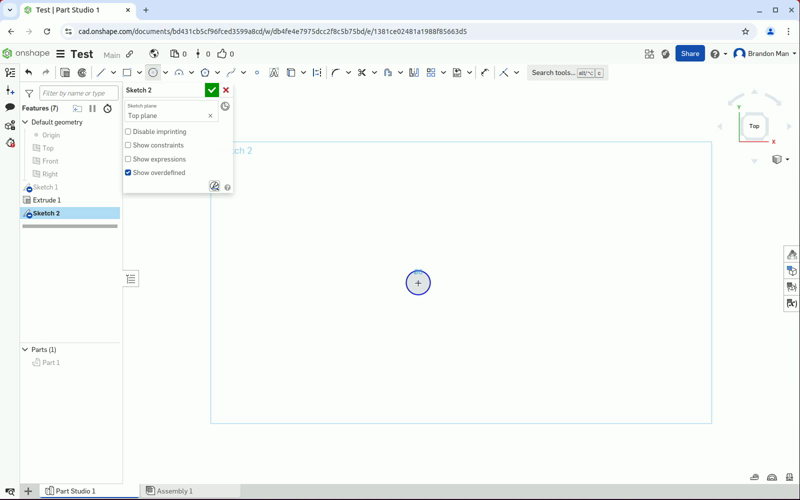
mouse_move(422, 282)
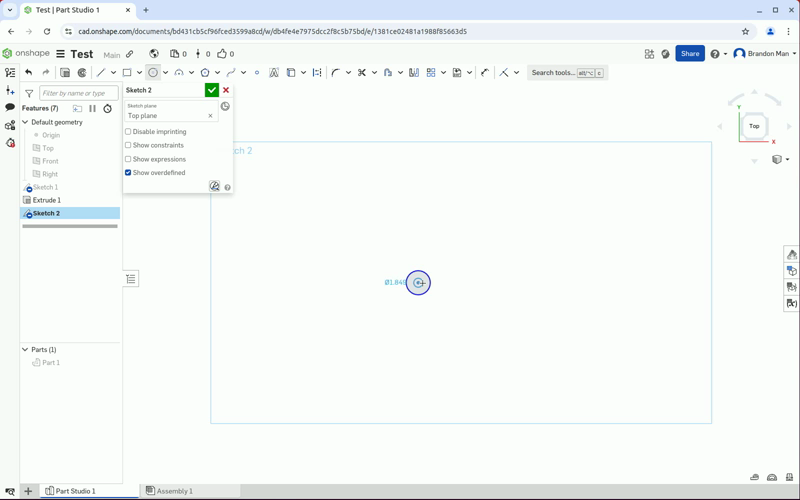
click(422, 282)
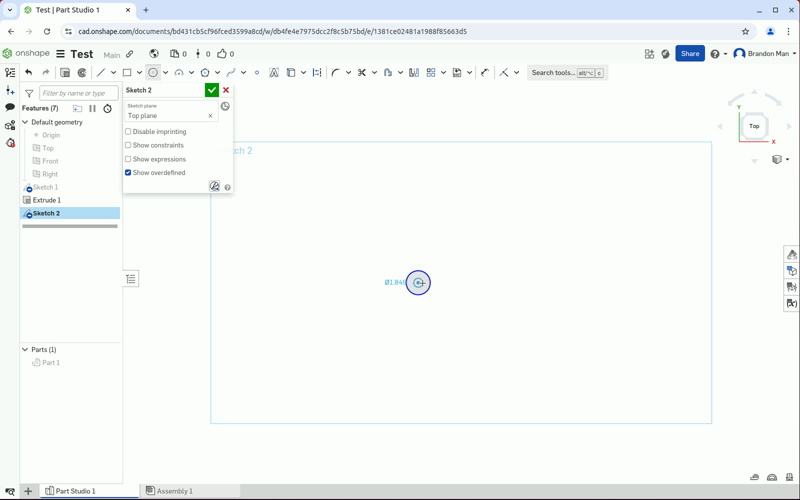
key(esc)
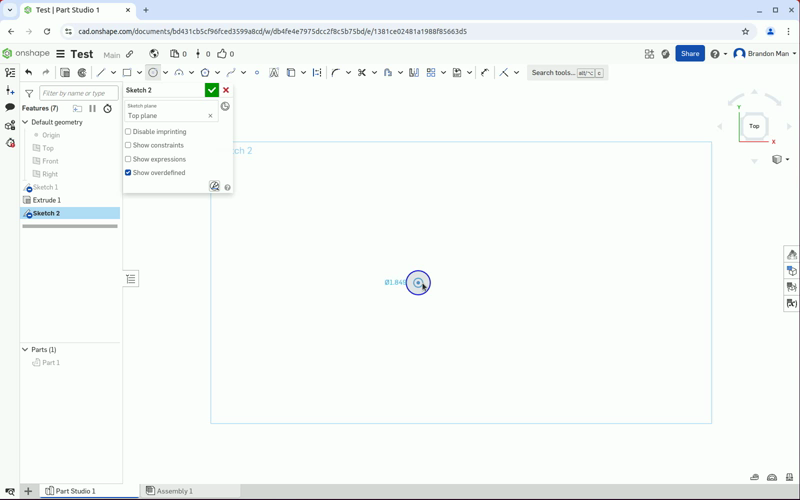
mouse_move(415, 291)
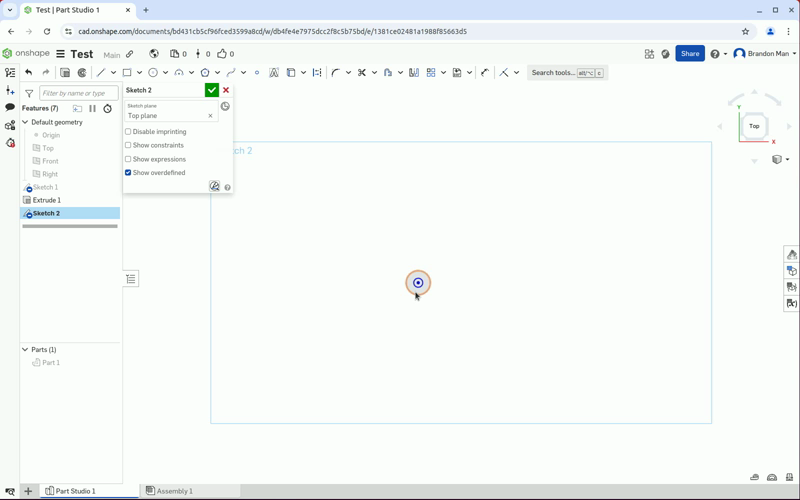
scroll(6)
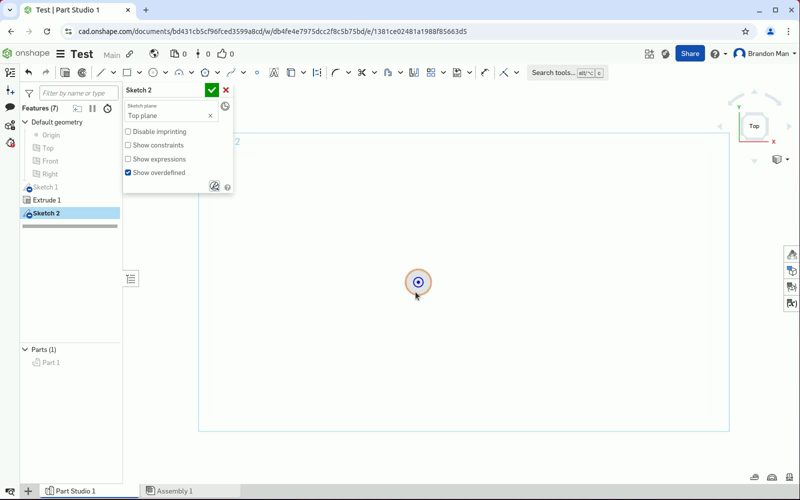
scroll(6)
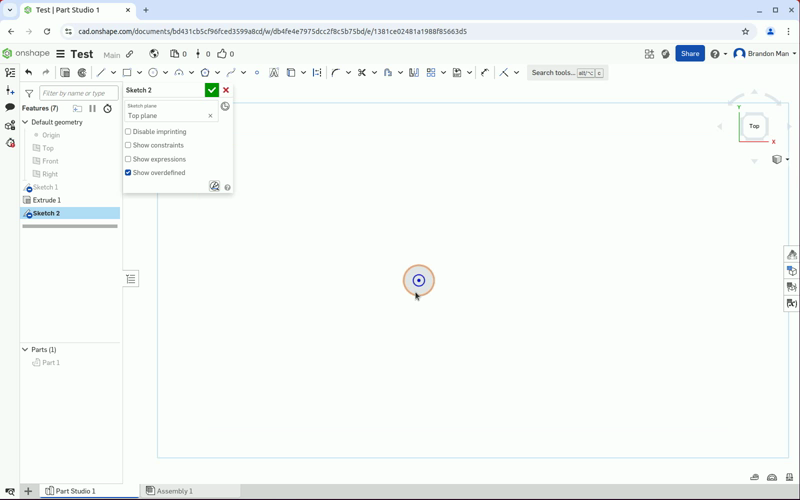
scroll(6)
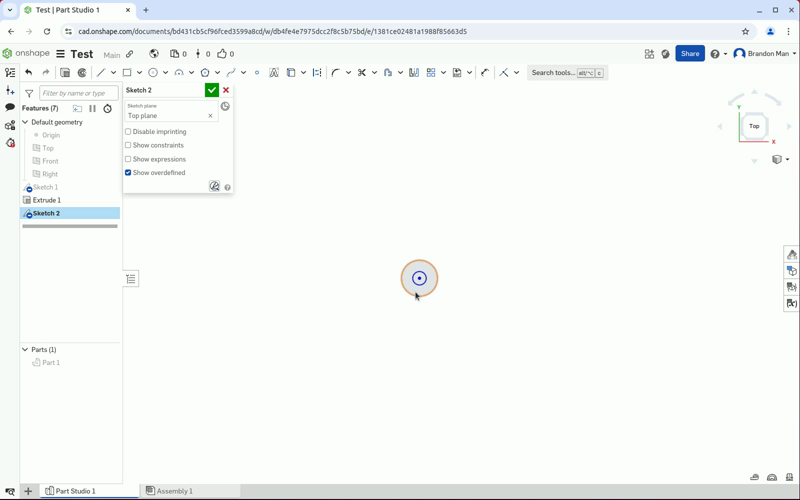
scroll(6)
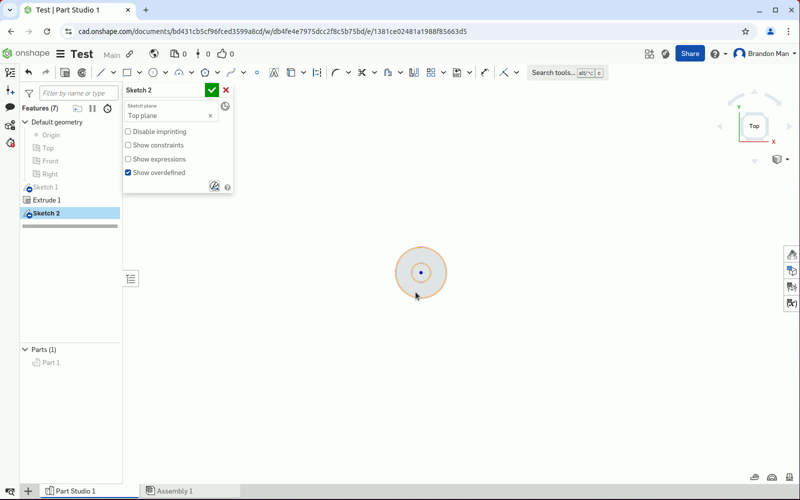
scroll(6)
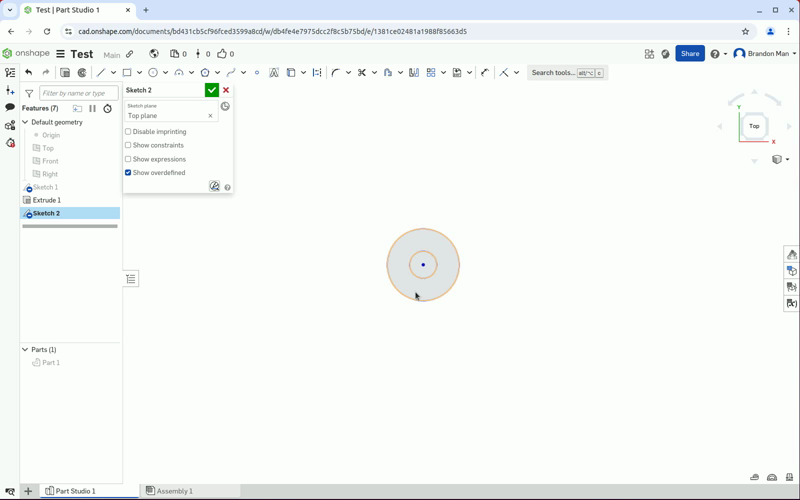
scroll(6)
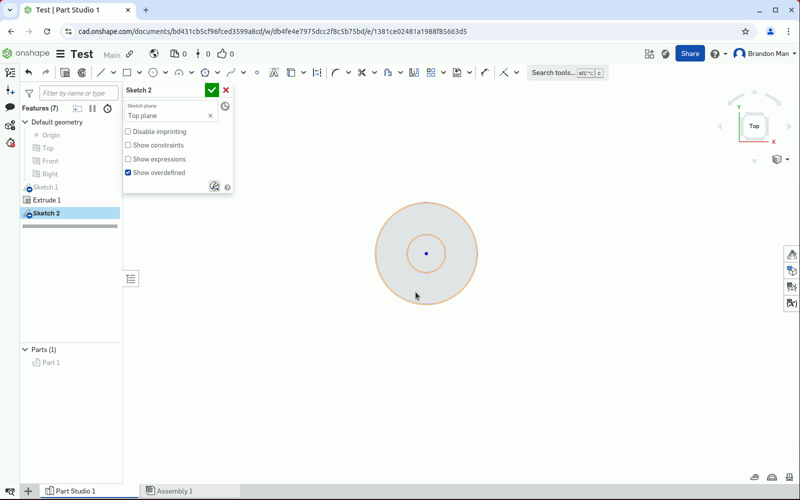
scroll(6)
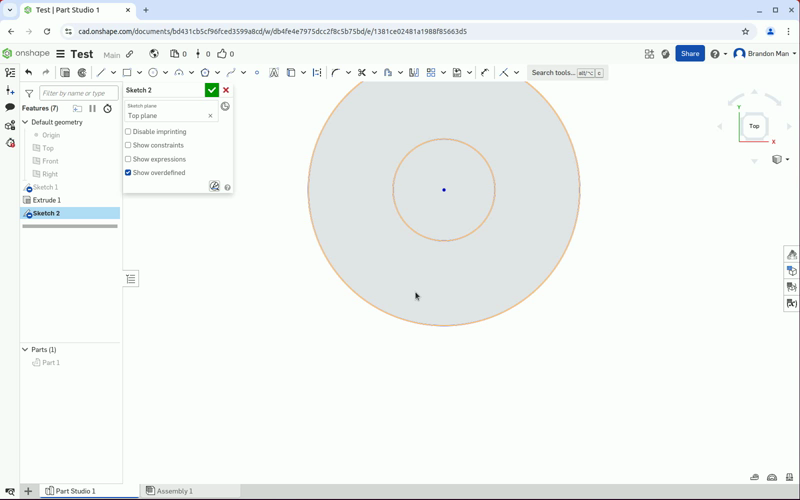
click(415, 291)
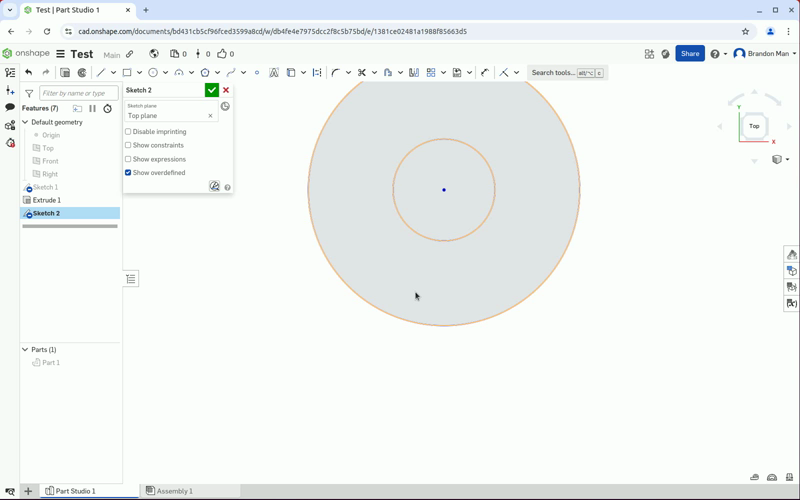
scroll(-6)
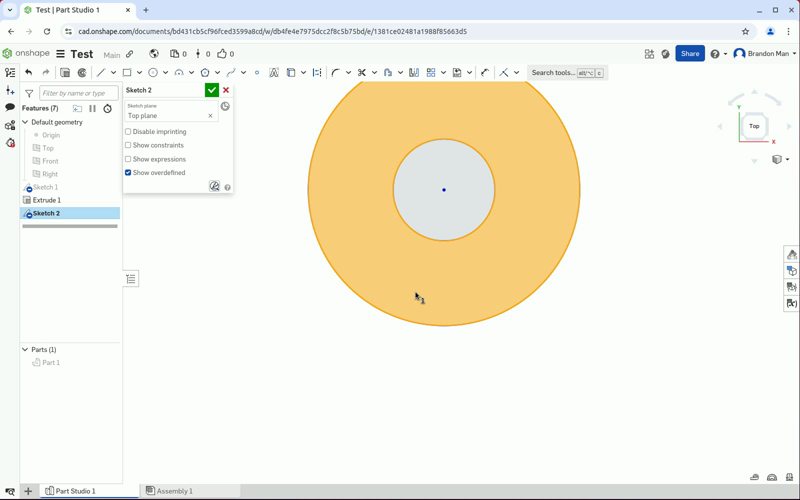
scroll(-6)
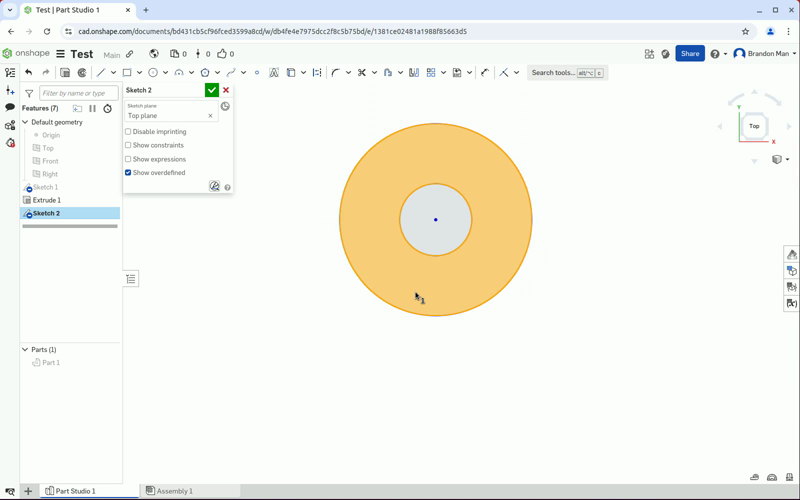
scroll(-6)
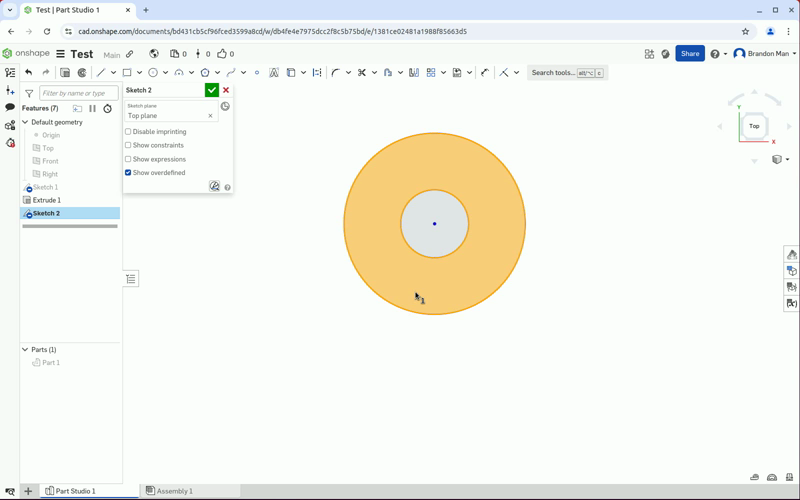
scroll(-6)
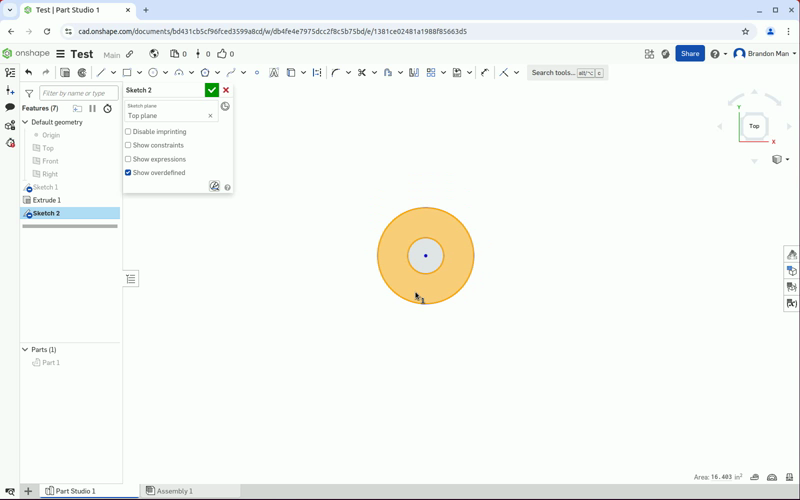
scroll(-6)
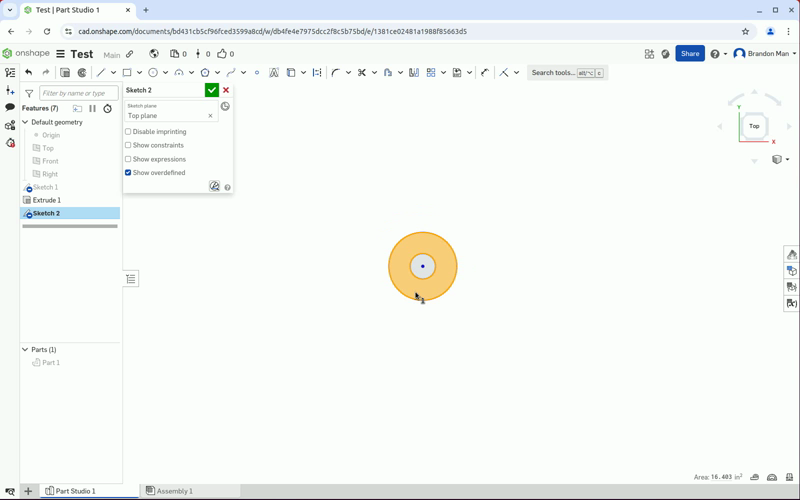
scroll(-6)
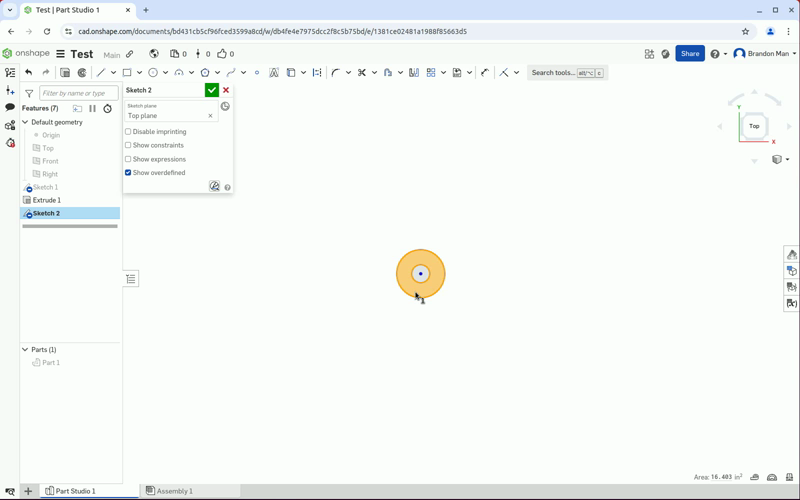
scroll(-6)
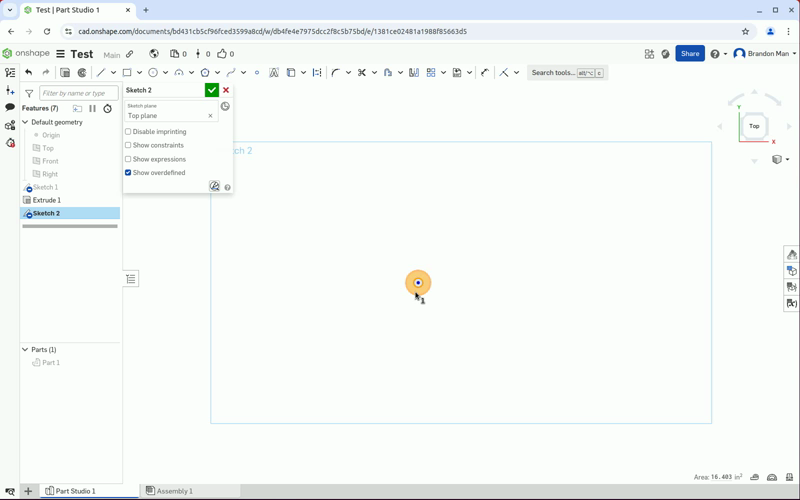
mouse_move(73, 352)
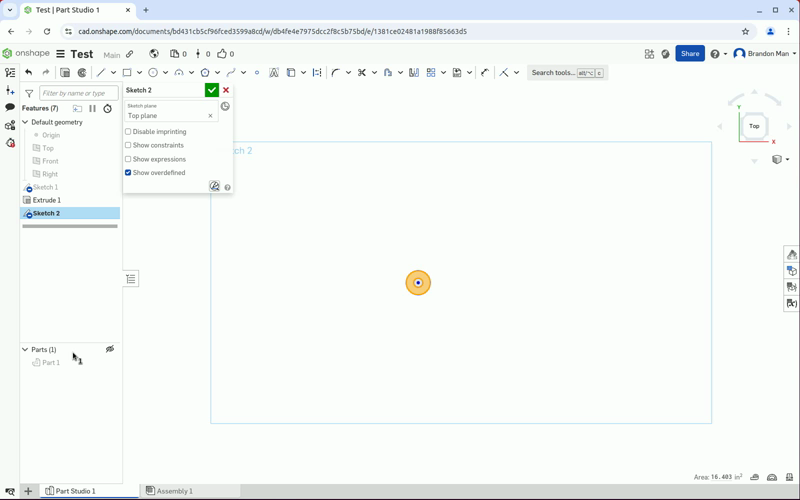
key(shift+y)
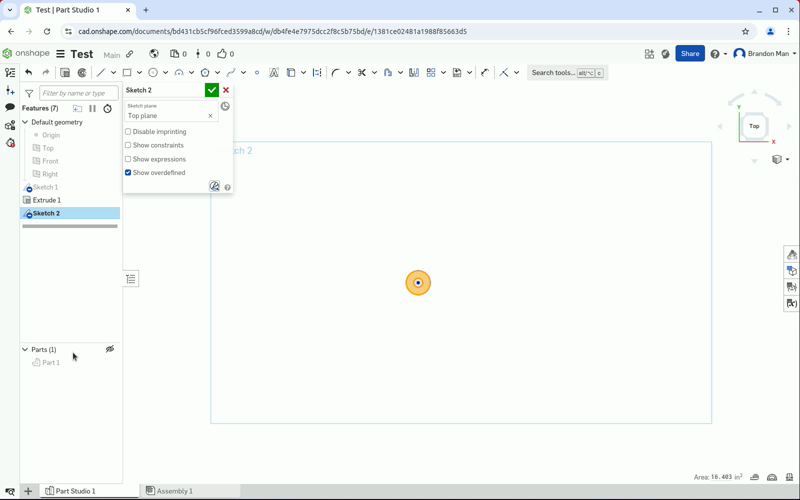
key(shift+e)
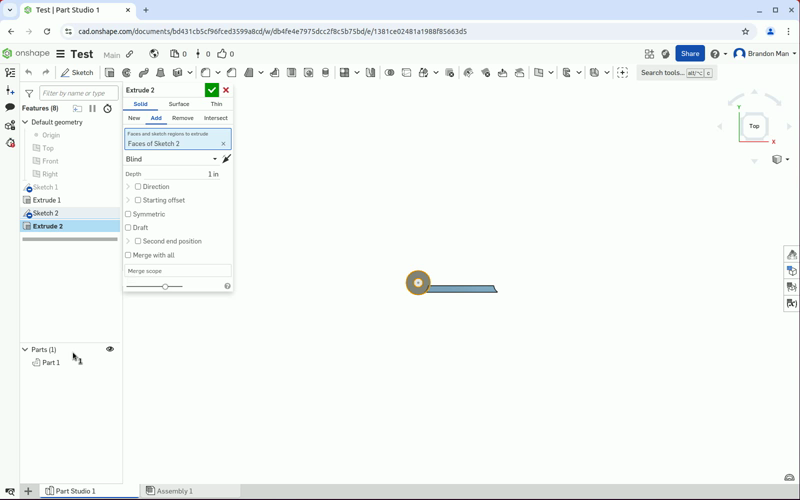
mouse_move(143, 106)
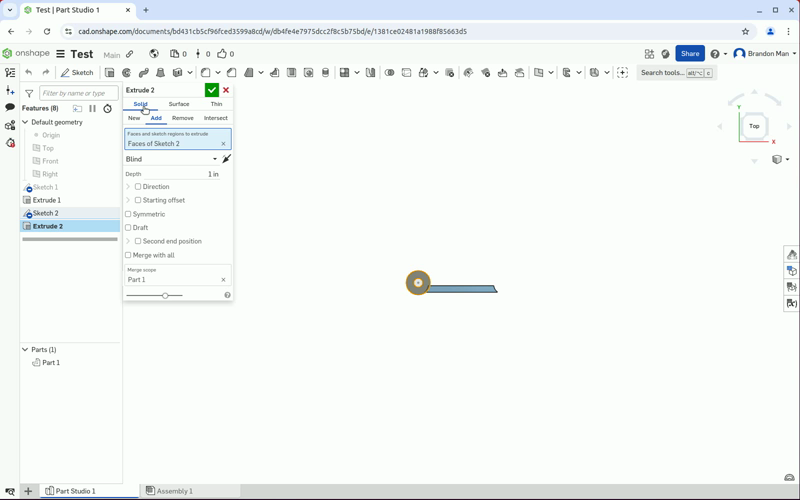
click(143, 106)
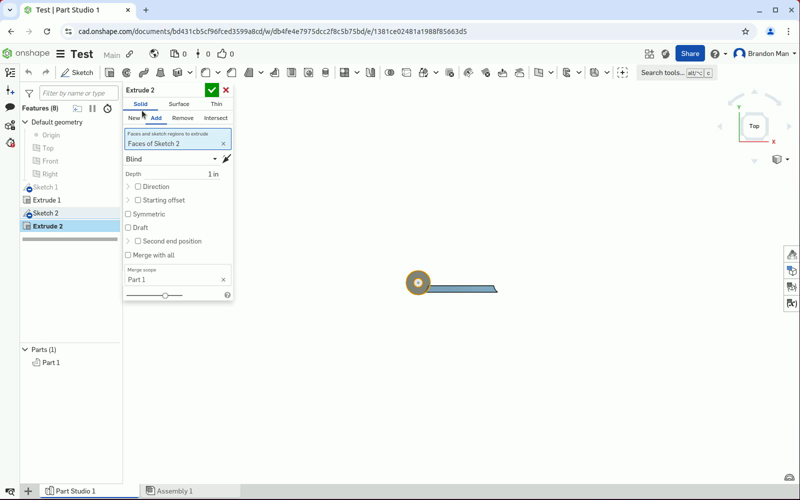
mouse_move(137, 120)
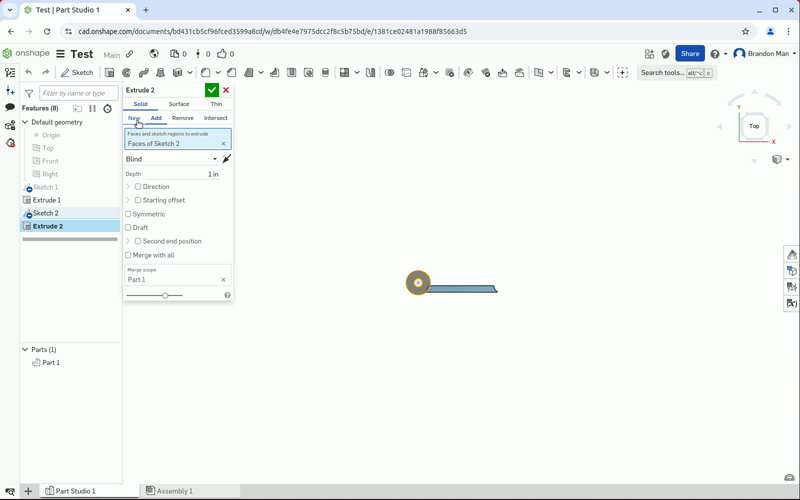
click(137, 120)
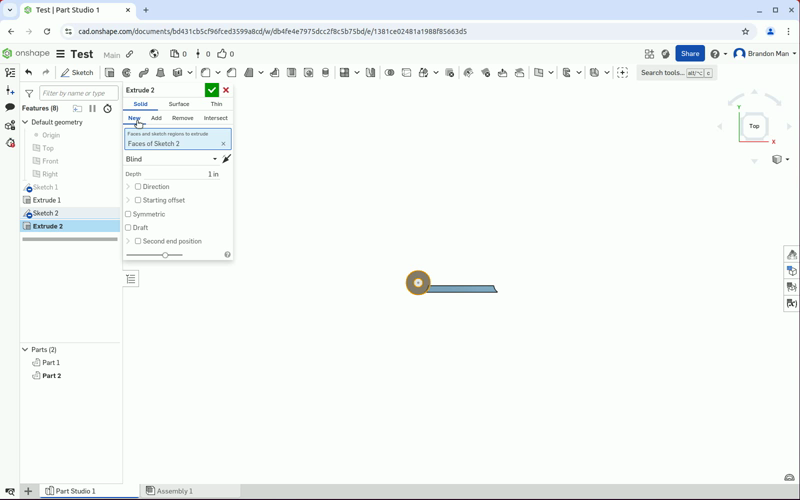
key(tab, 4)
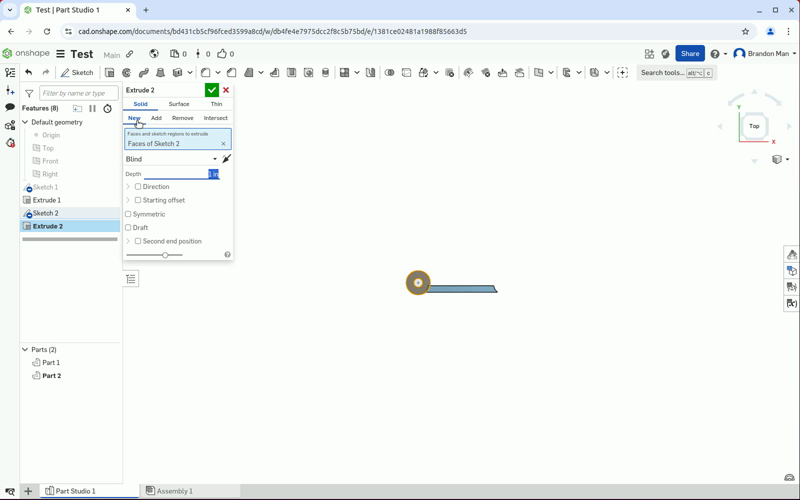
text(6.018)
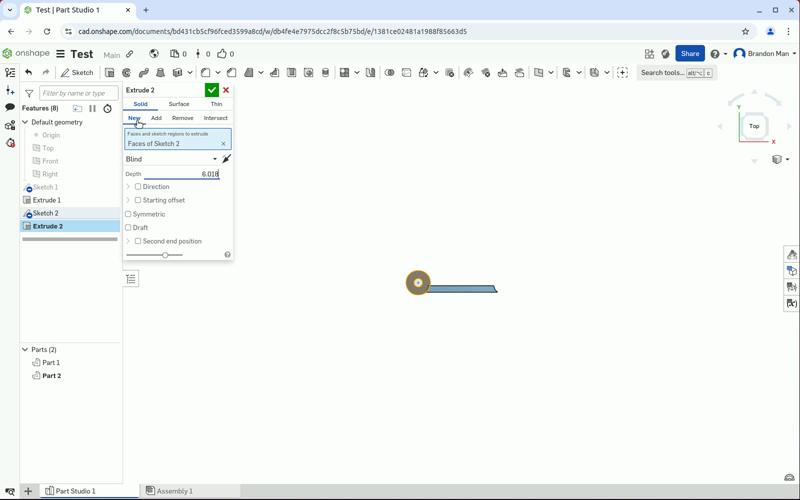
key(enter)
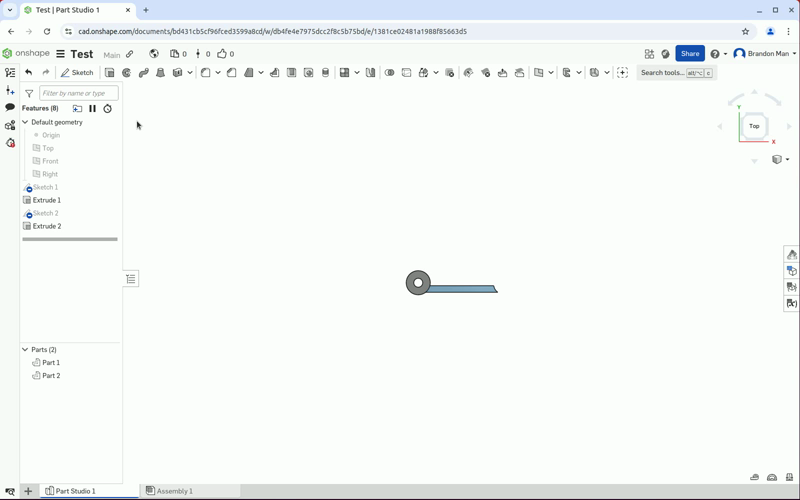
key(shift+h)
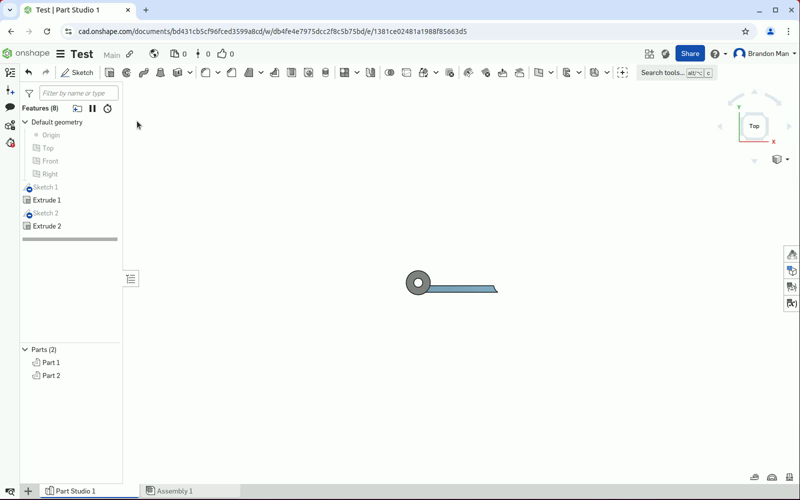
key(shift+h)
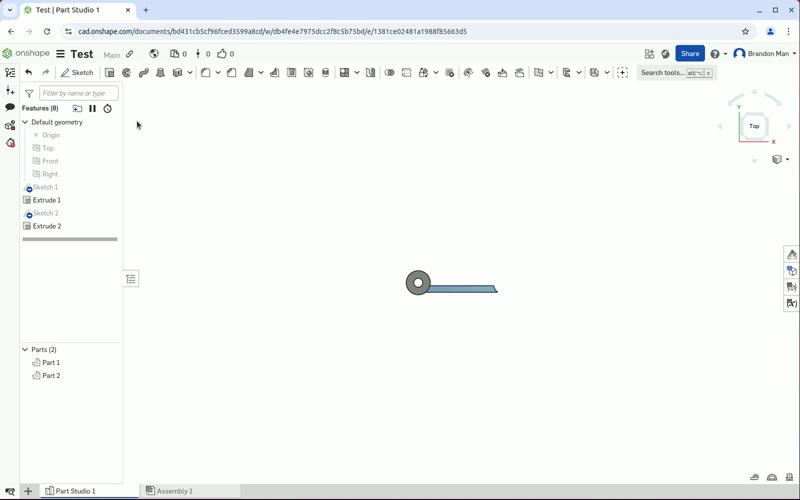
mouse_move(73, 189)
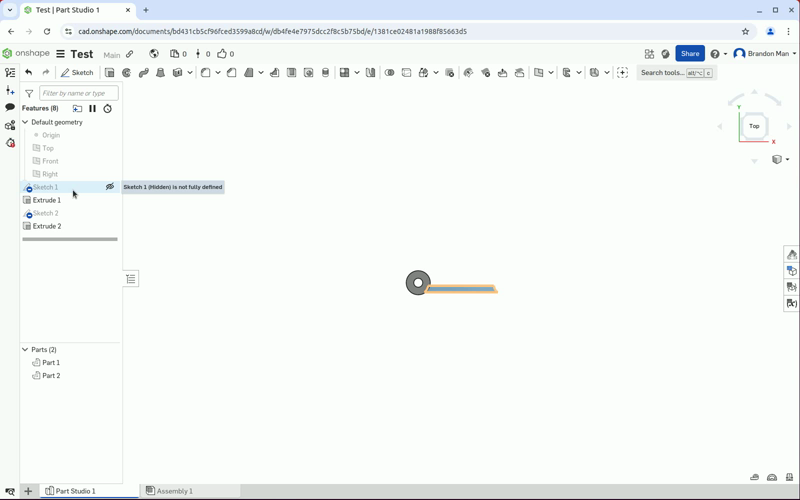
click(73, 189)
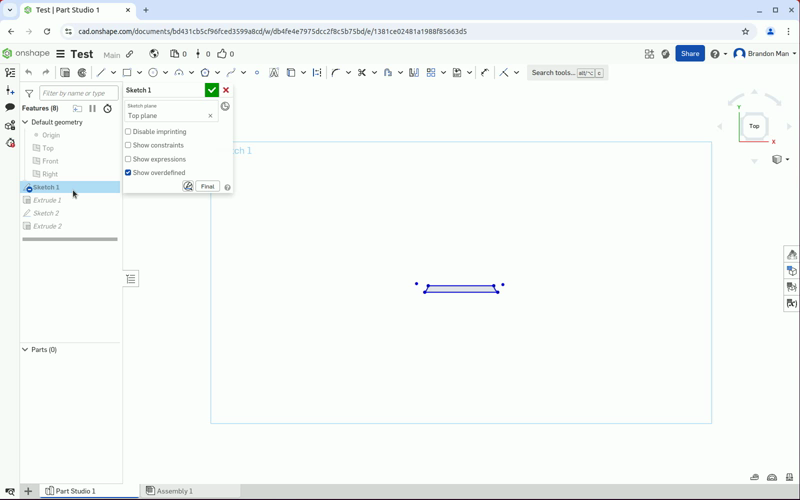
mouse_move(229, 92)
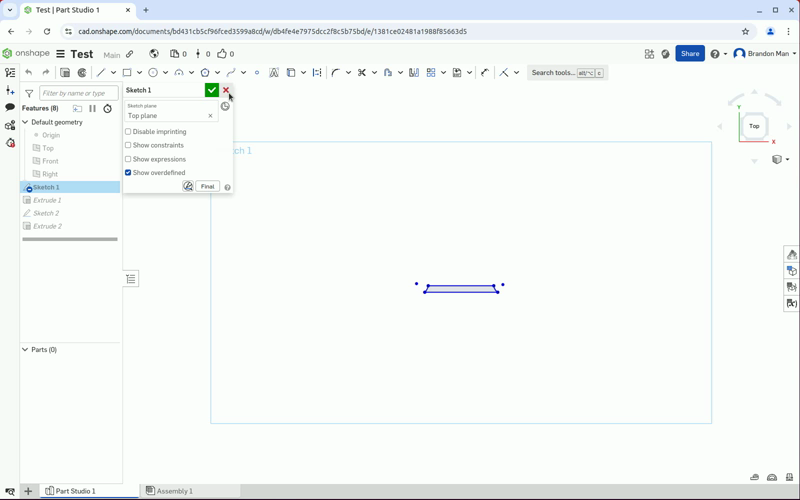
click(229, 92)
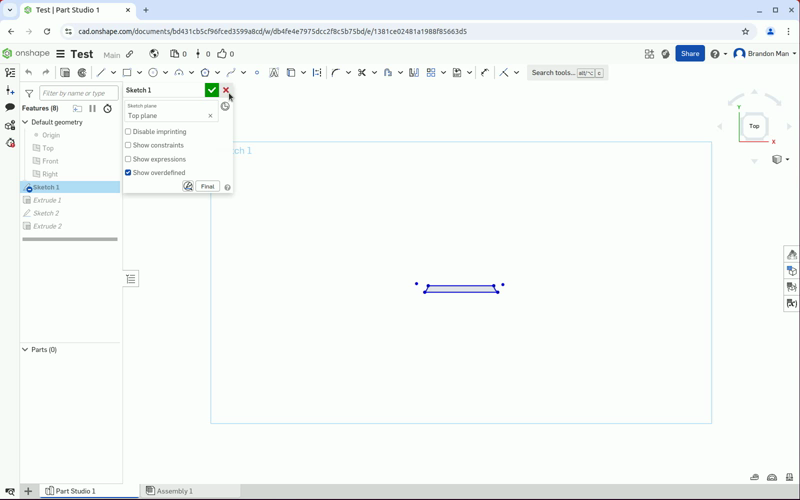
key(shift+s)
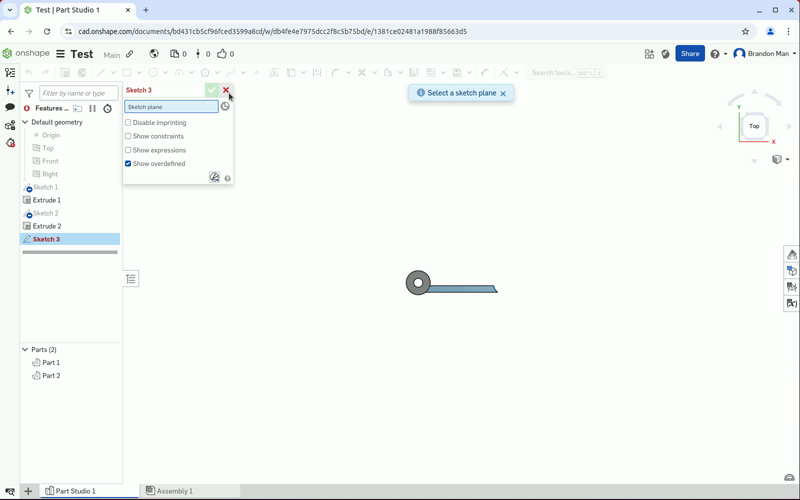
mouse_move(73, 150)
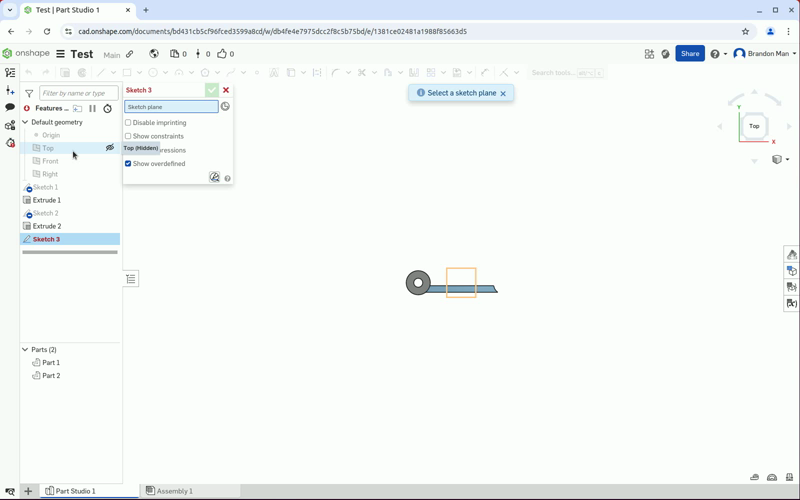
click(73, 150)
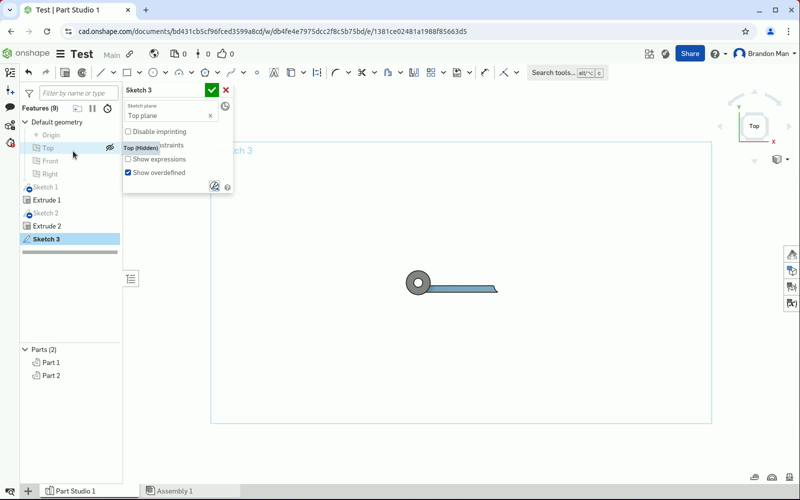
mouse_move(73, 352)
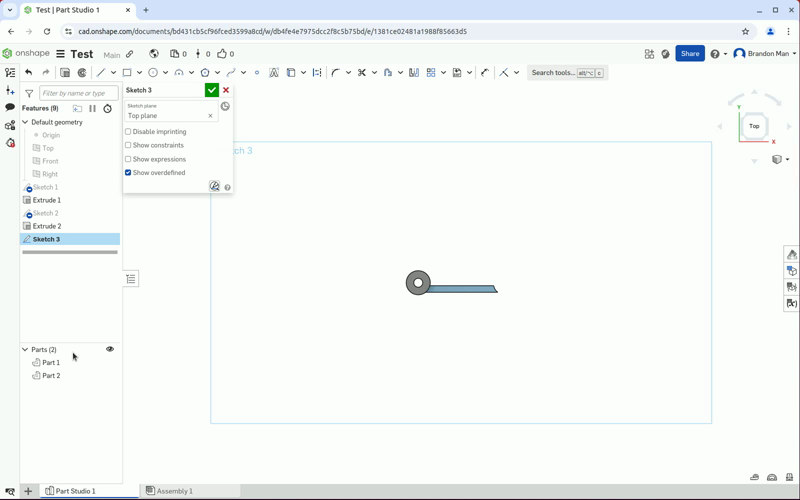
key(y)
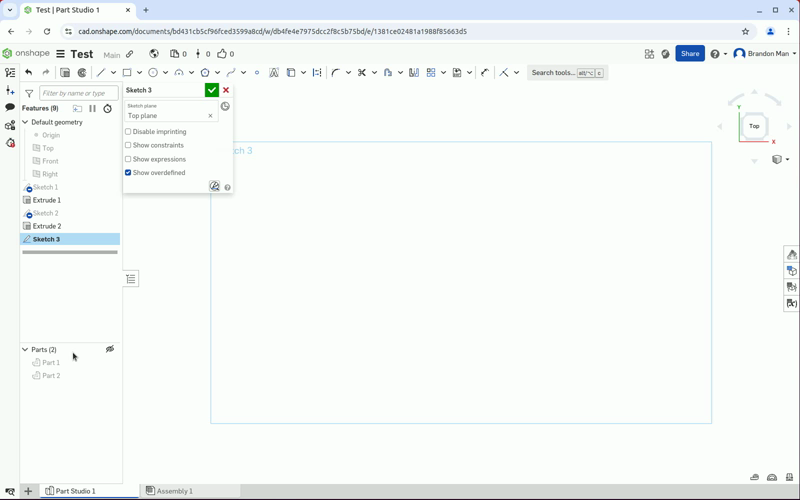
key(c)
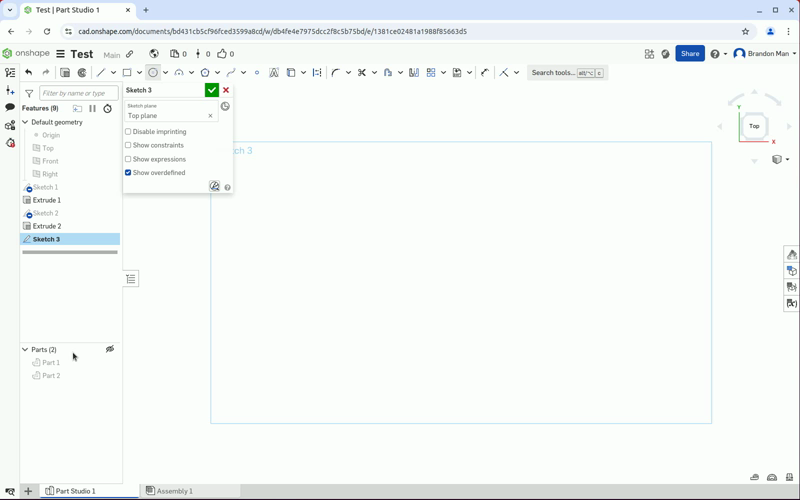
key_down(shift)
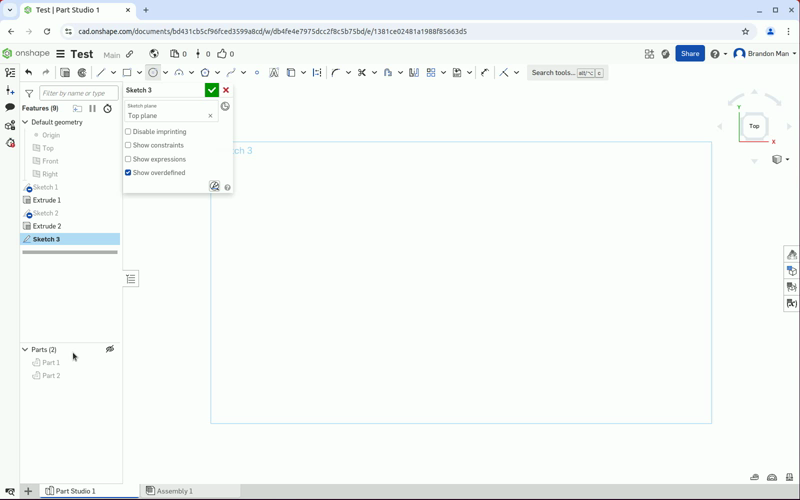
mouse_move(504, 282)
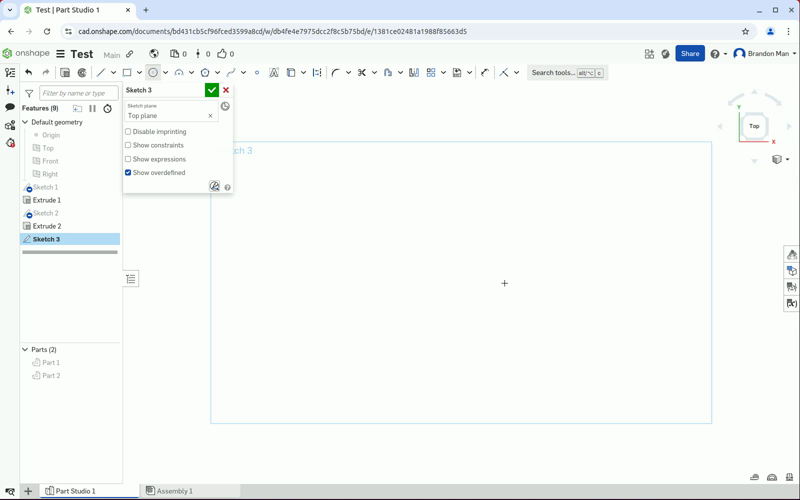
click(504, 282)
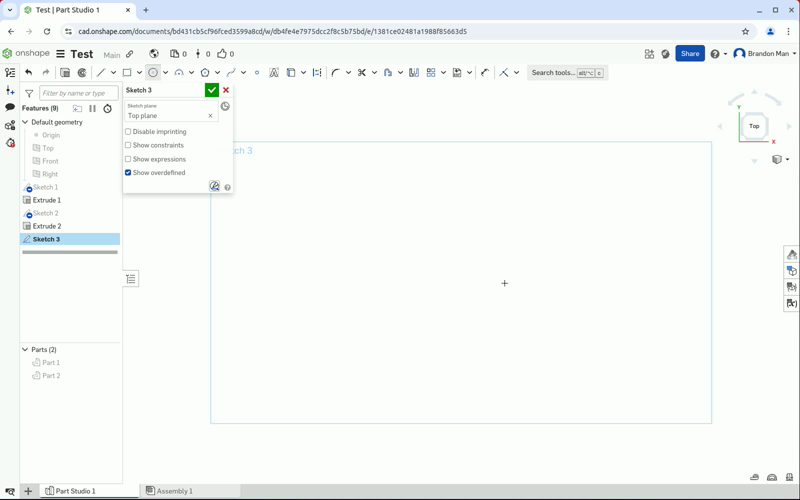
key_up(shift)
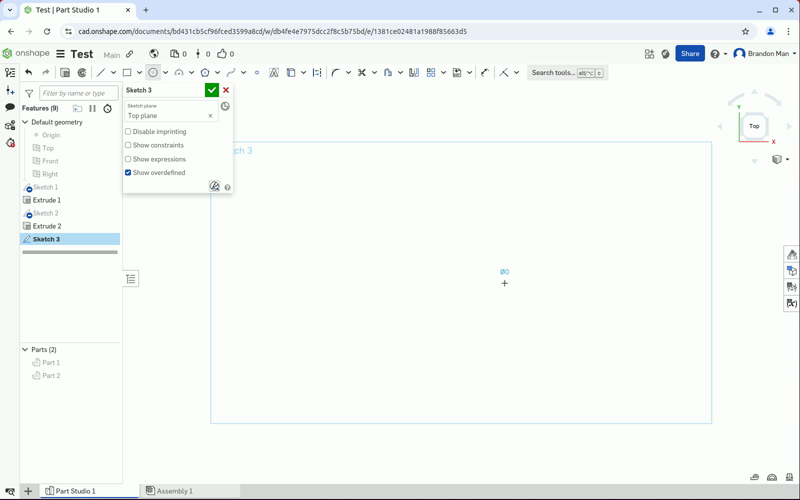
mouse_move(517, 282)
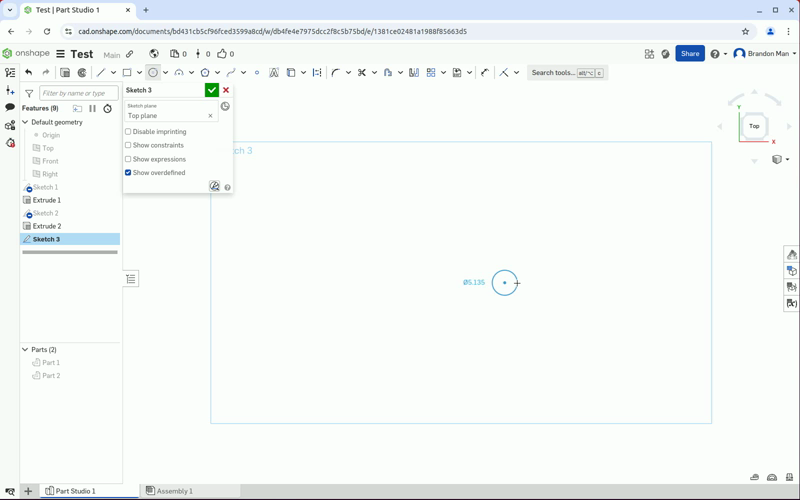
click(517, 282)
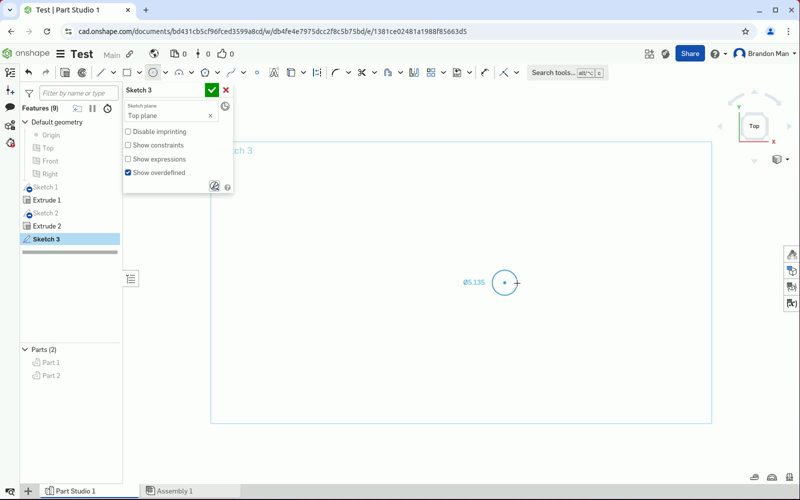
key(esc)
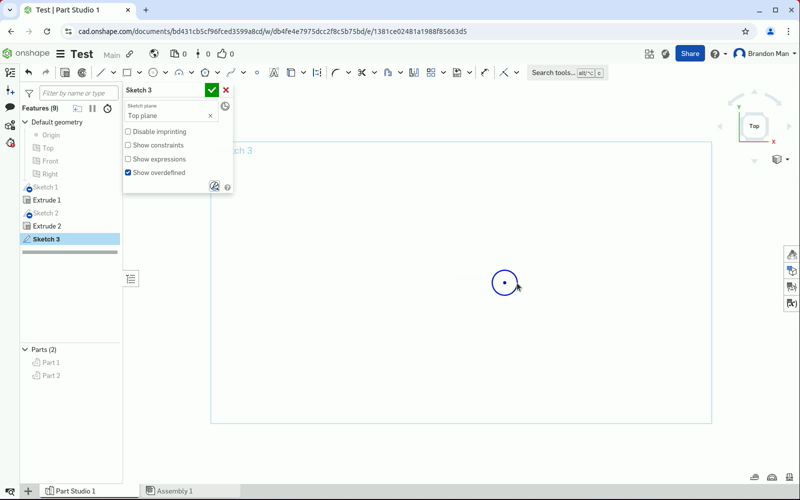
key(c)
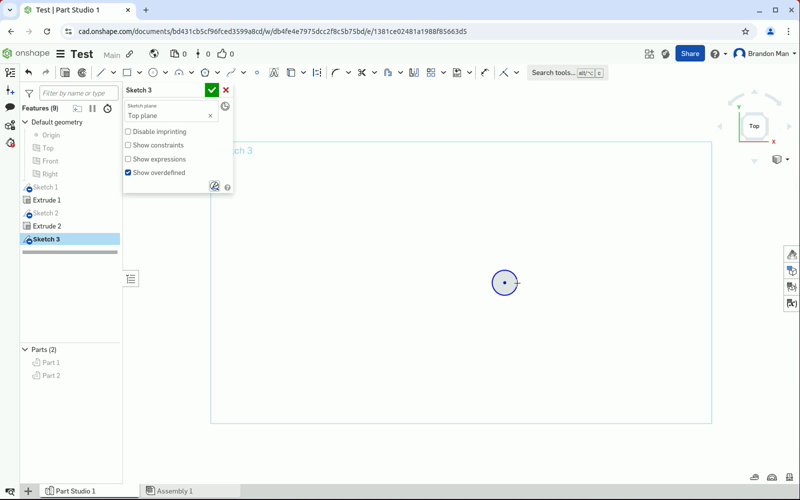
key_down(shift)
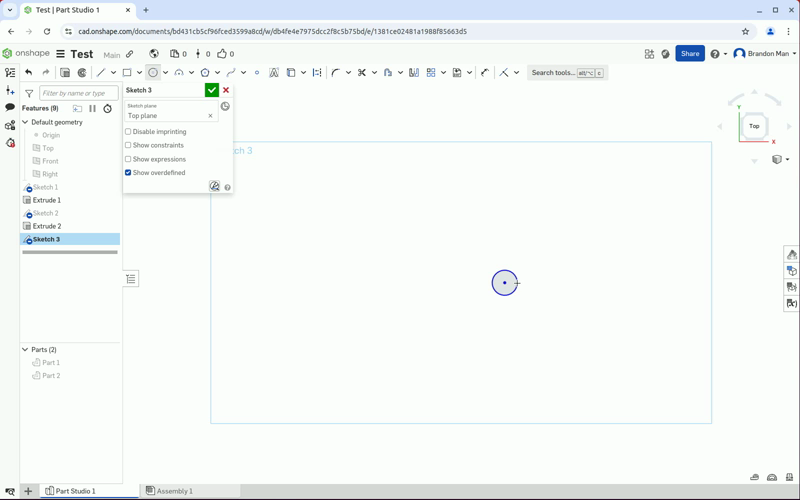
mouse_move(504, 282)
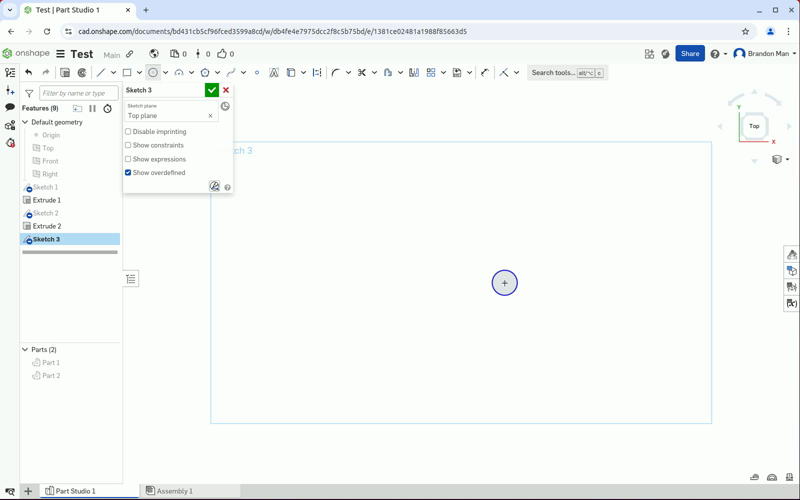
click(504, 282)
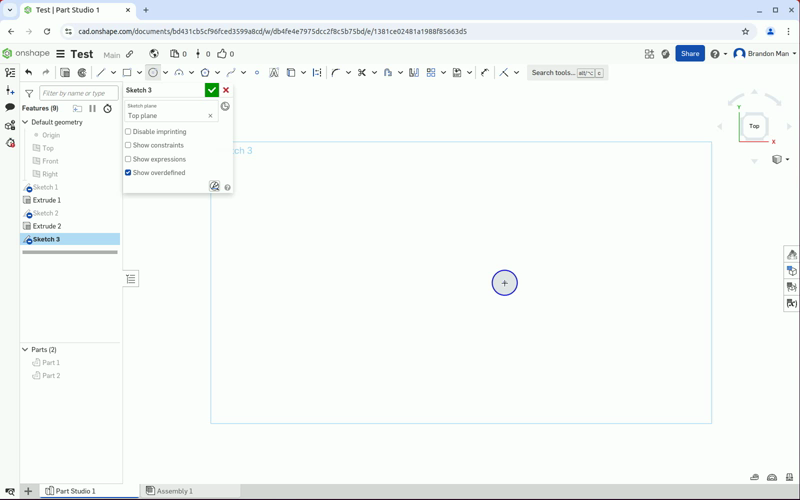
key_up(shift)
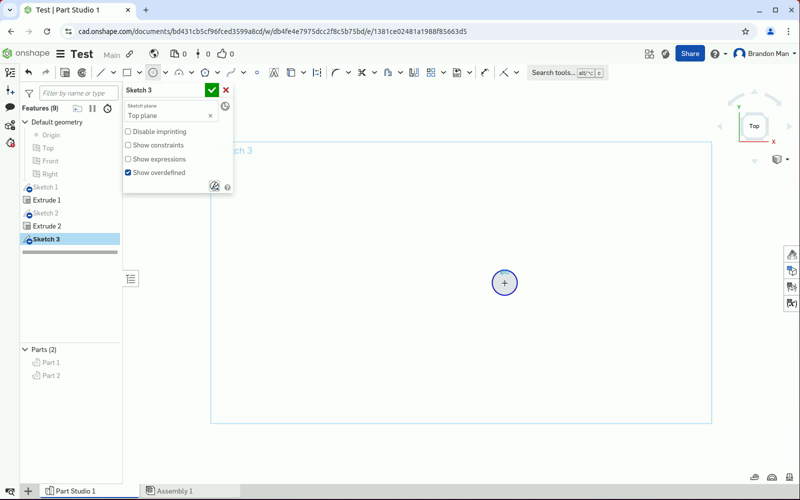
mouse_move(509, 282)
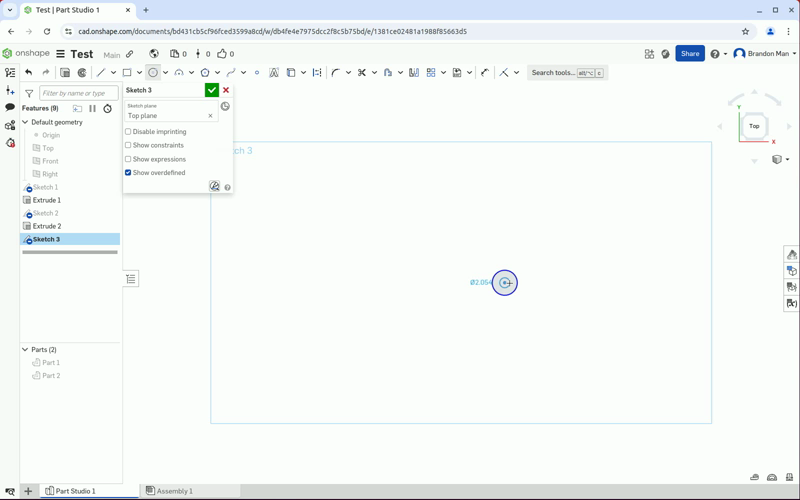
click(509, 282)
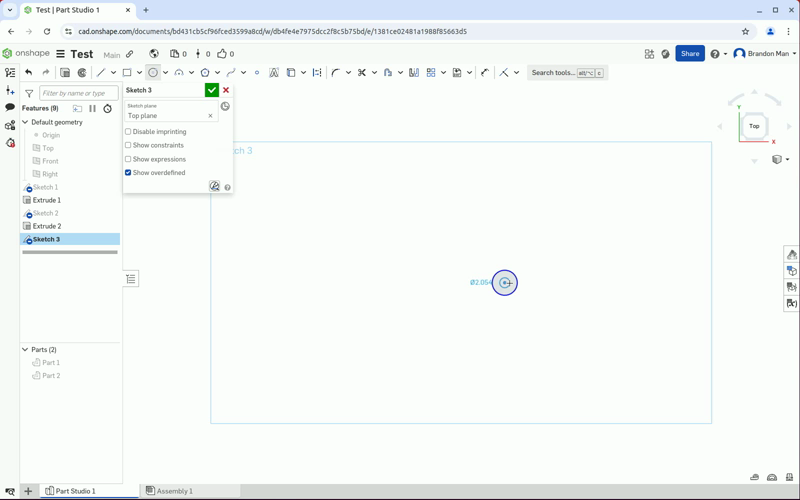
key(esc)
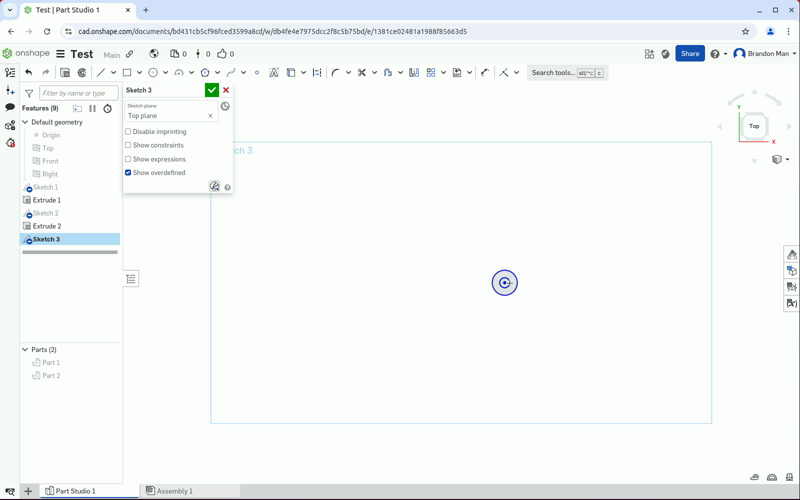
mouse_move(511, 280)
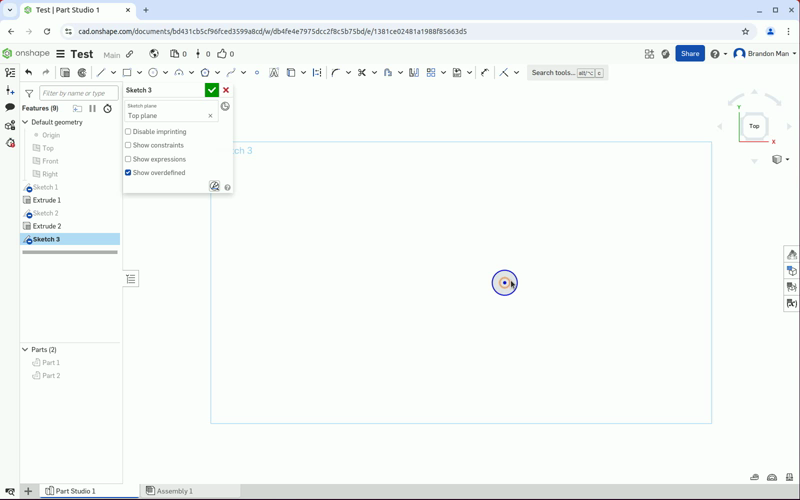
scroll(6)
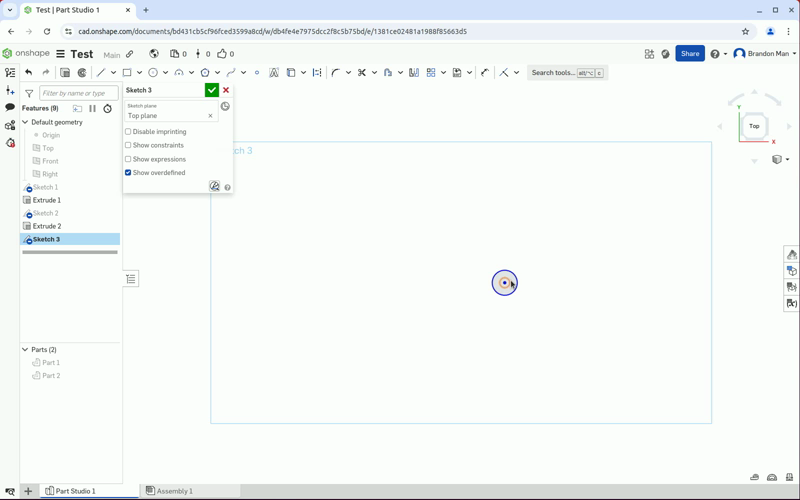
scroll(6)
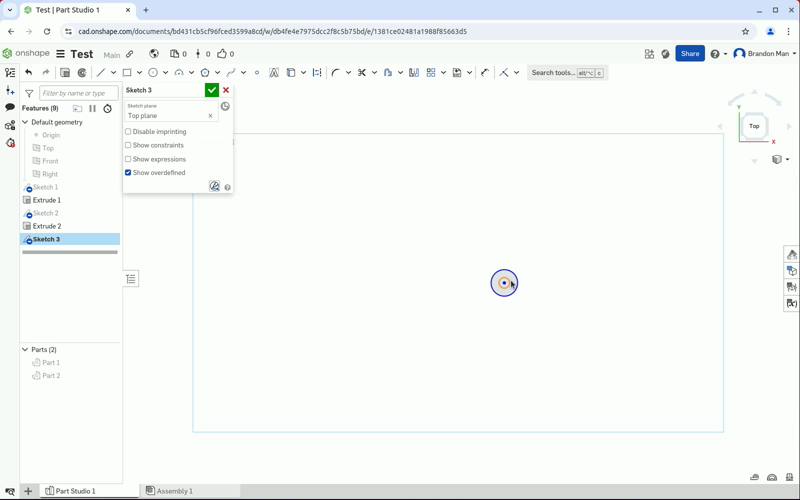
scroll(6)
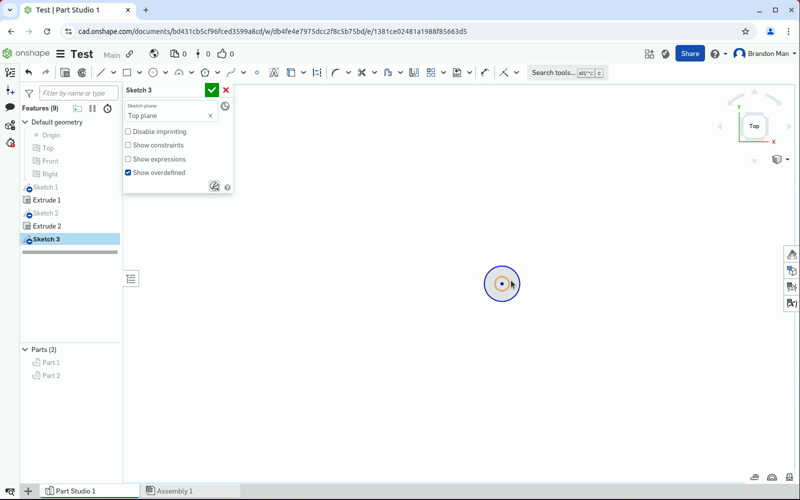
scroll(6)
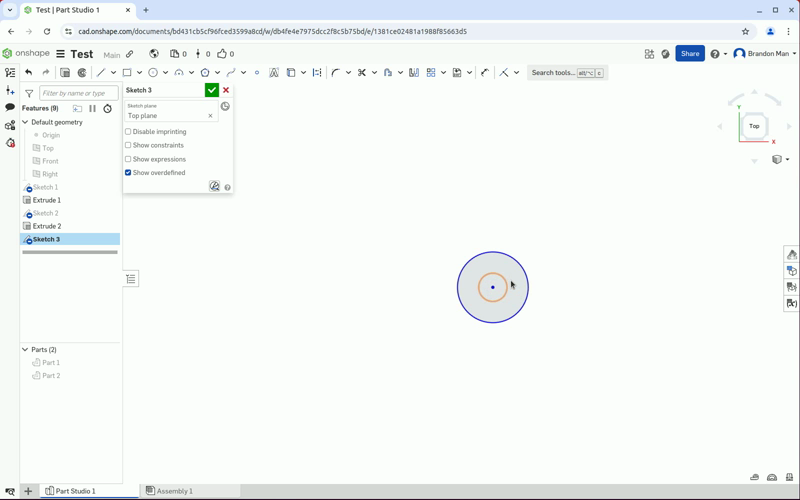
scroll(6)
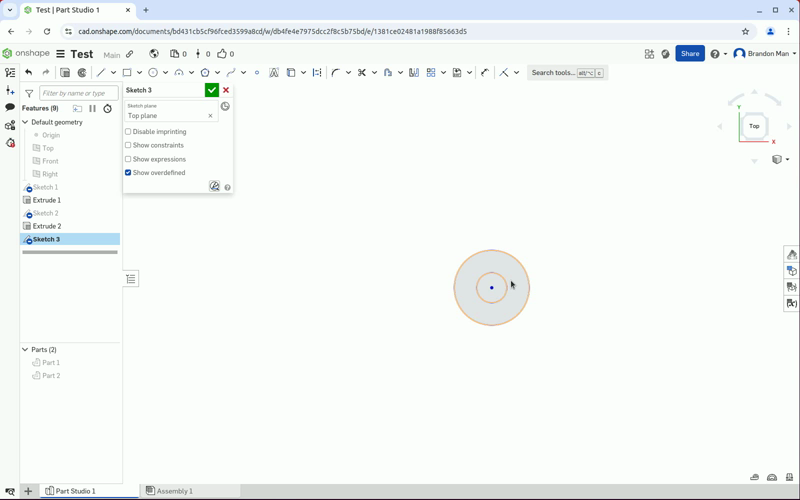
scroll(6)
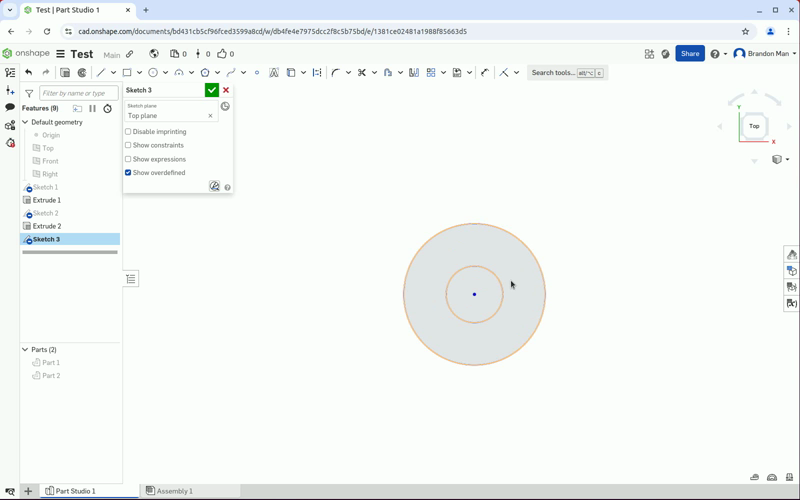
scroll(6)
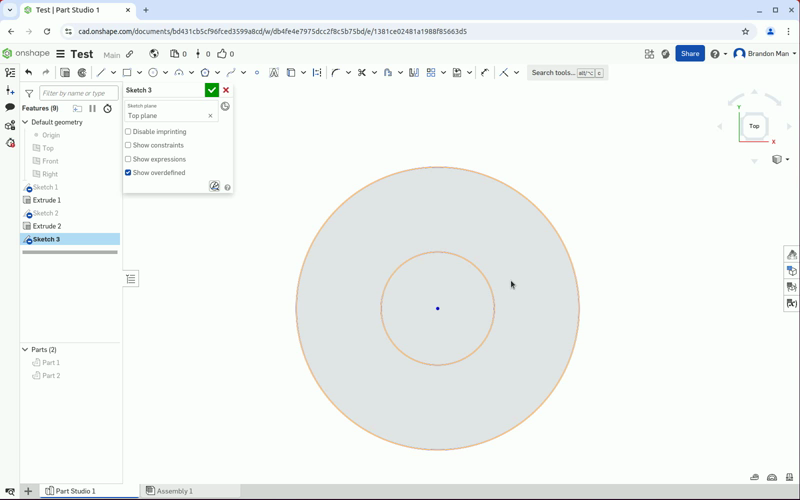
click(511, 280)
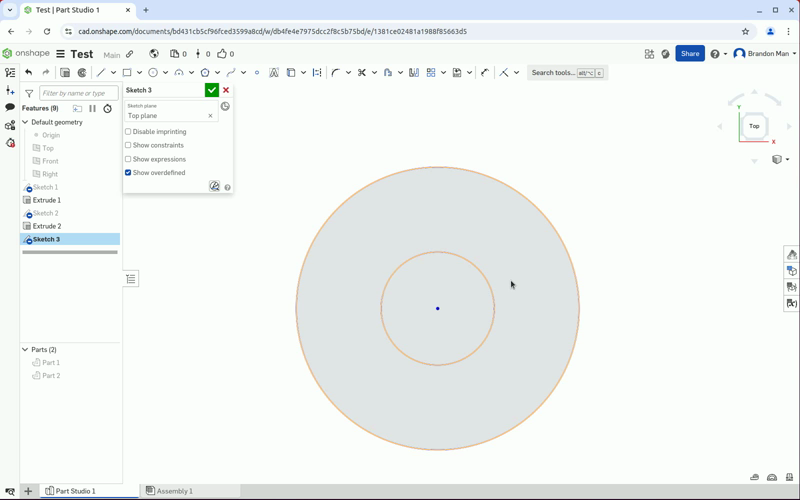
scroll(-6)
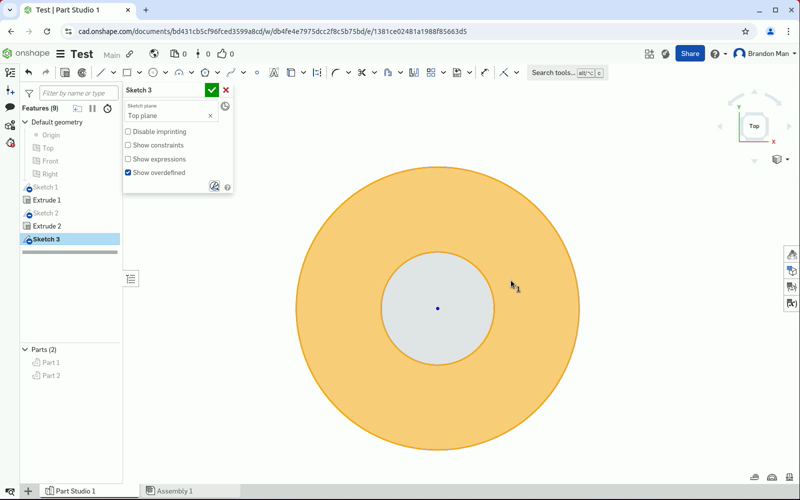
scroll(-6)
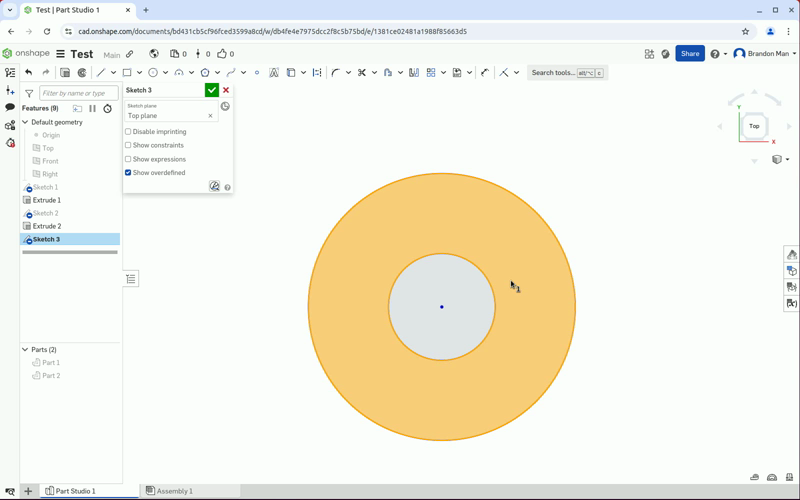
scroll(-6)
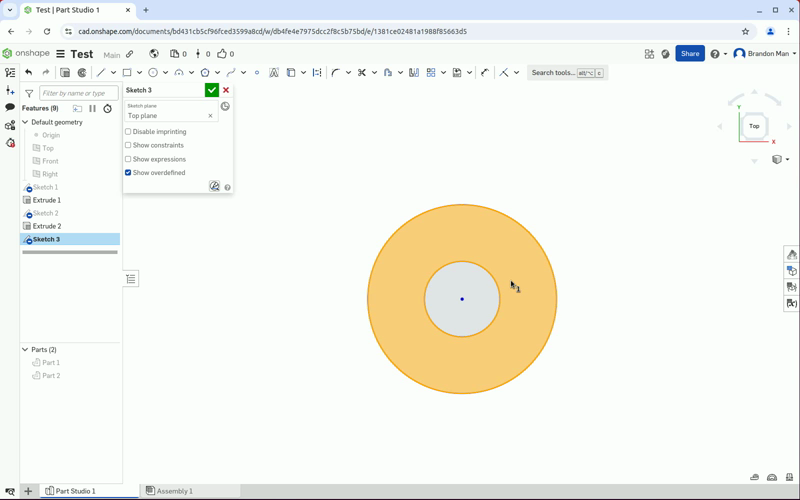
scroll(-6)
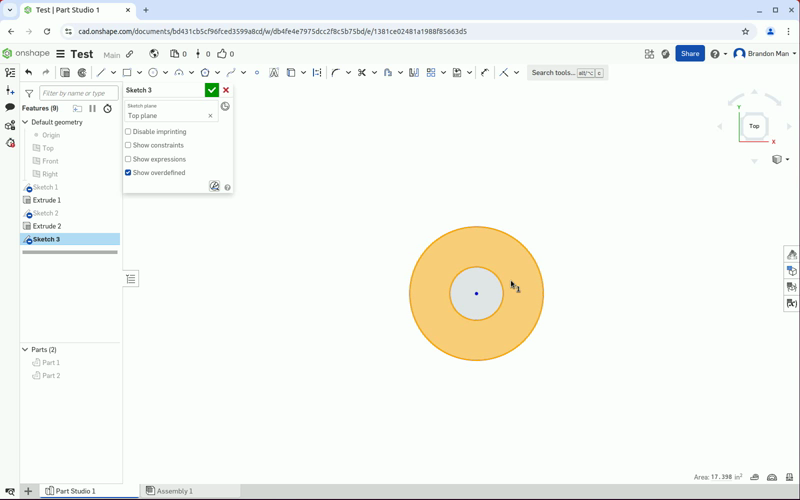
scroll(-6)
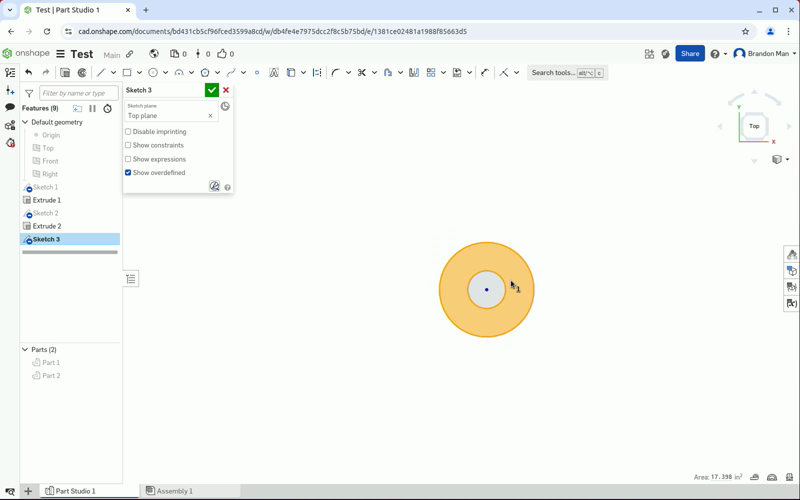
scroll(-6)
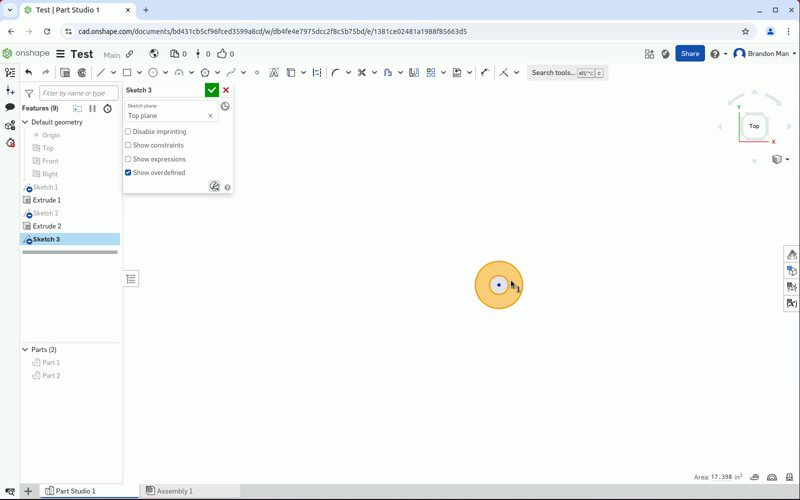
scroll(-6)
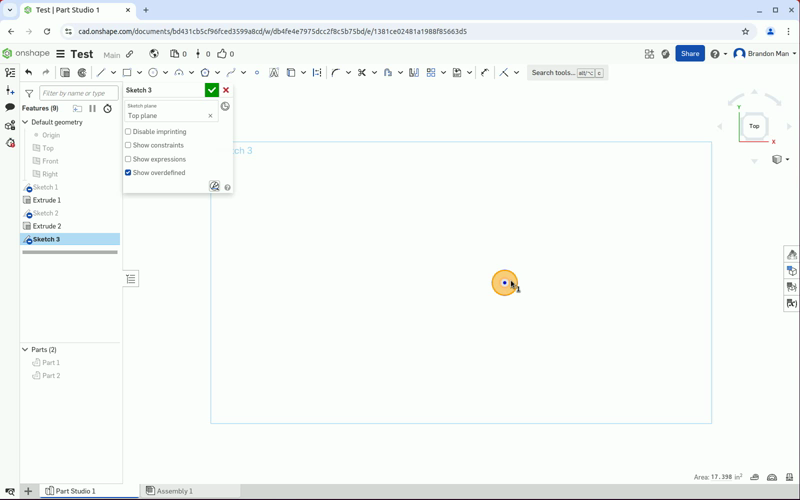
mouse_move(73, 352)
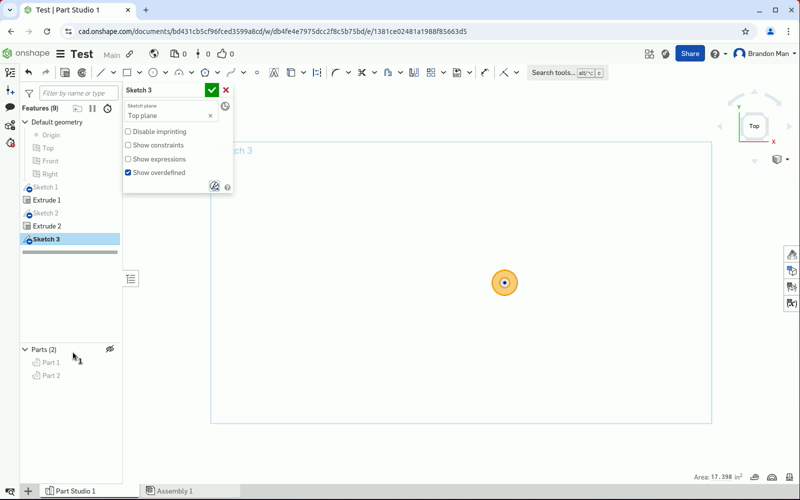
key(shift+y)
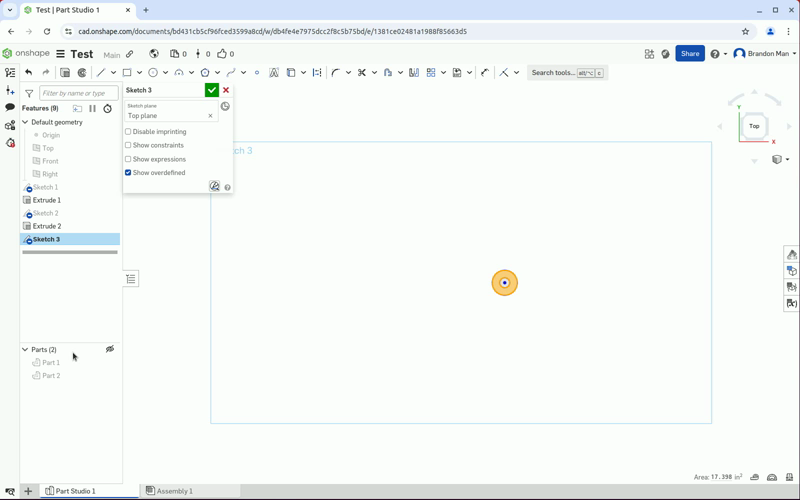
key(shift+e)
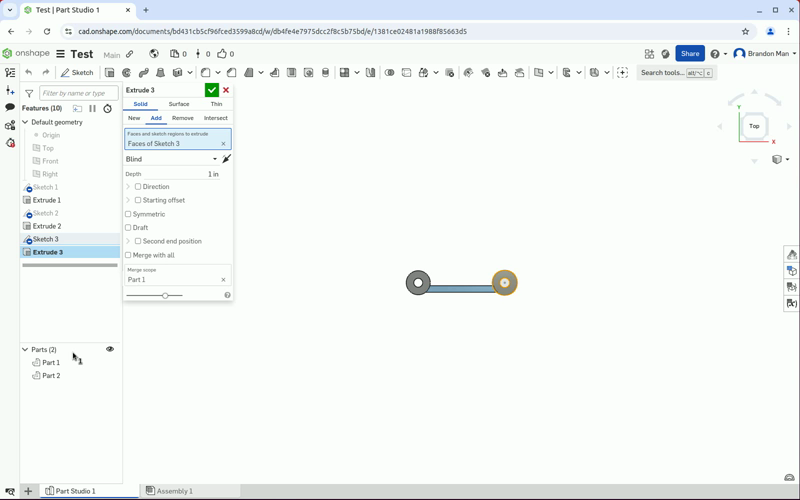
mouse_move(143, 106)
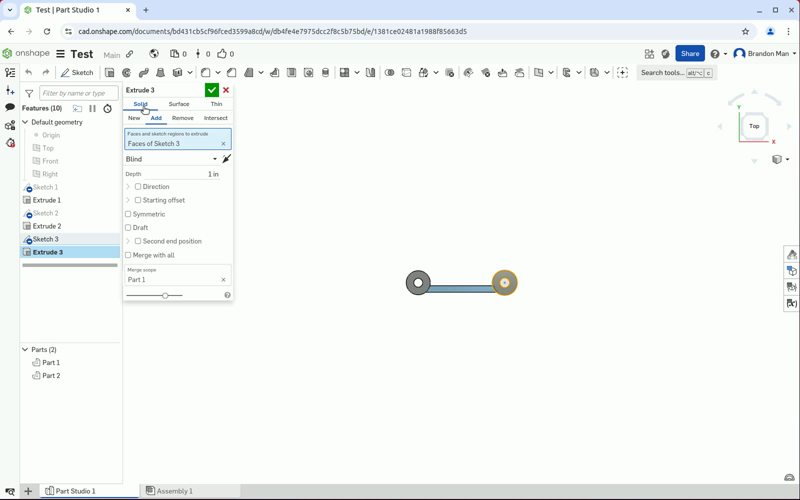
click(143, 106)
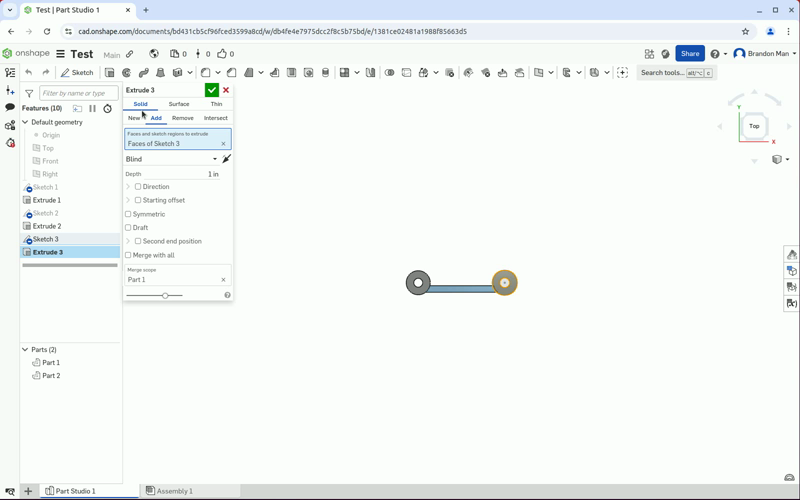
mouse_move(137, 120)
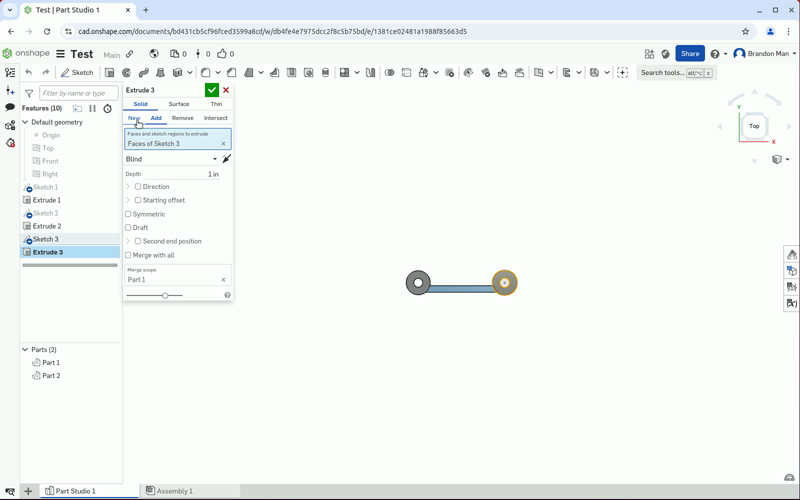
click(137, 120)
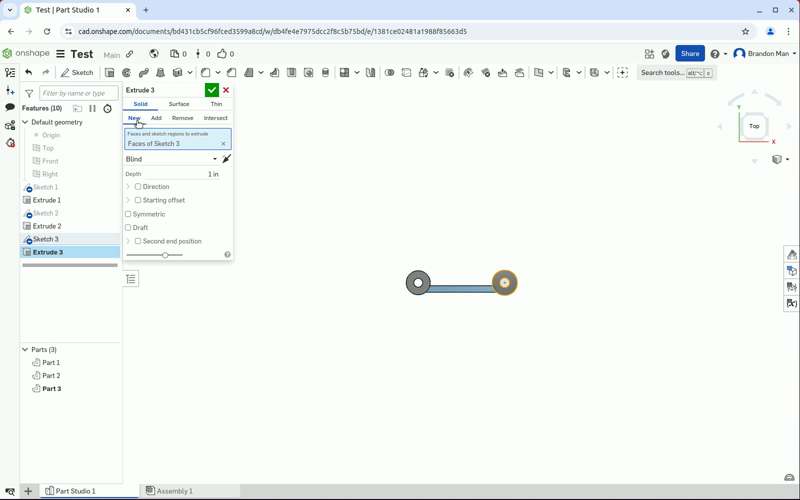
key(tab, 4)
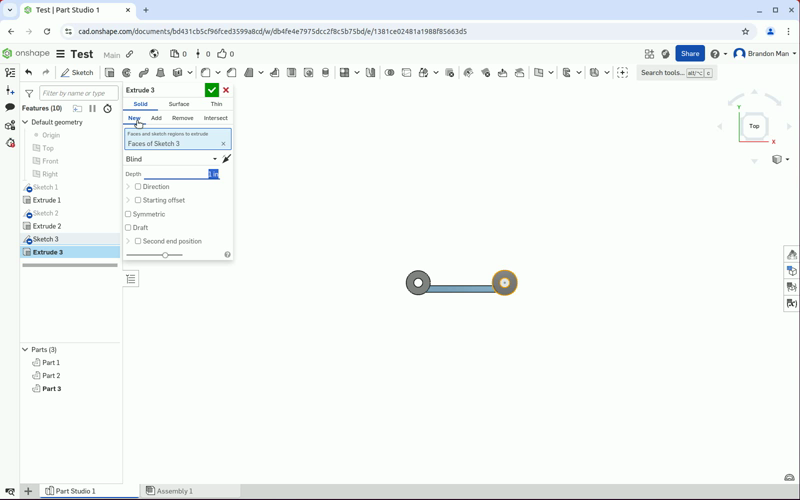
text(6.018)
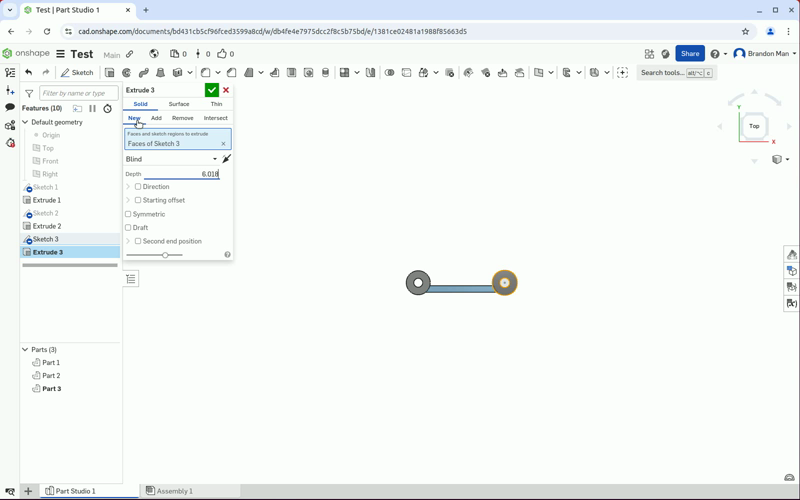
key(enter)
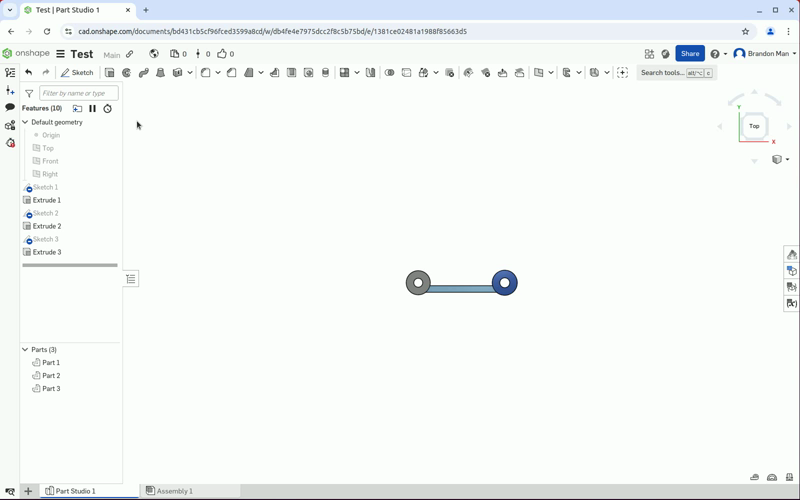
key(shift+h)
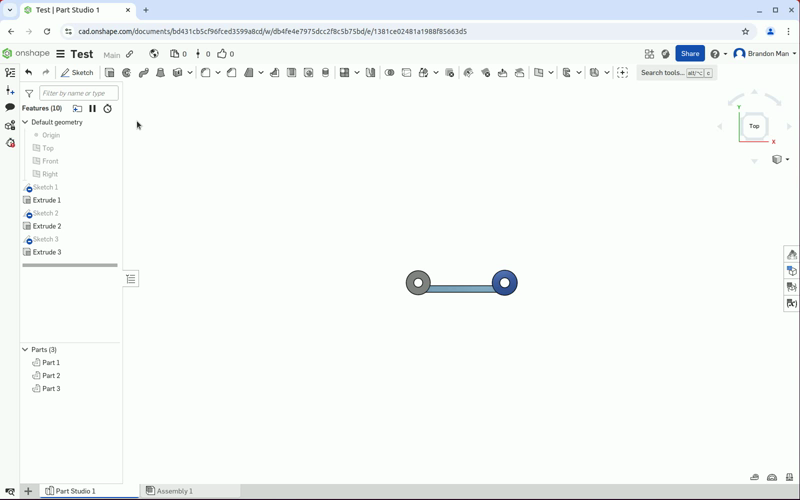
key(shift+h)
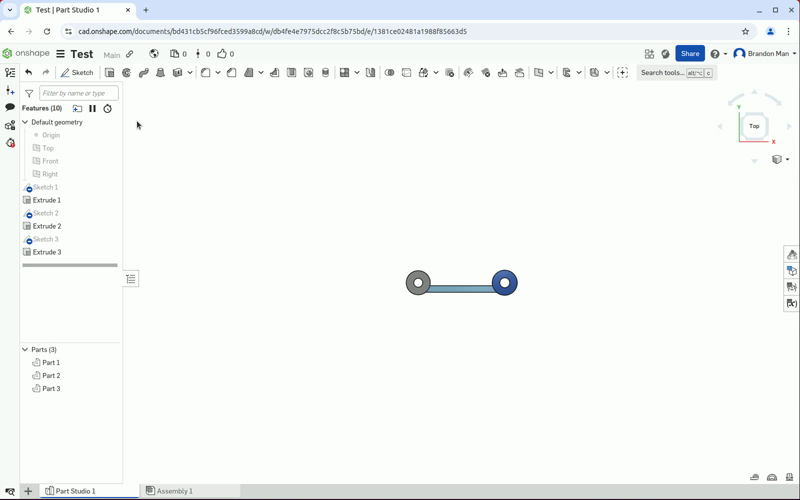
mouse_move(73, 189)
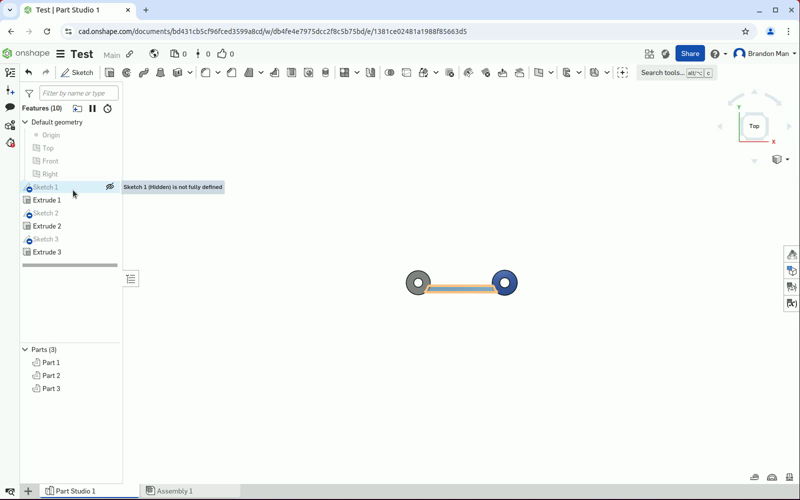
click(73, 189)
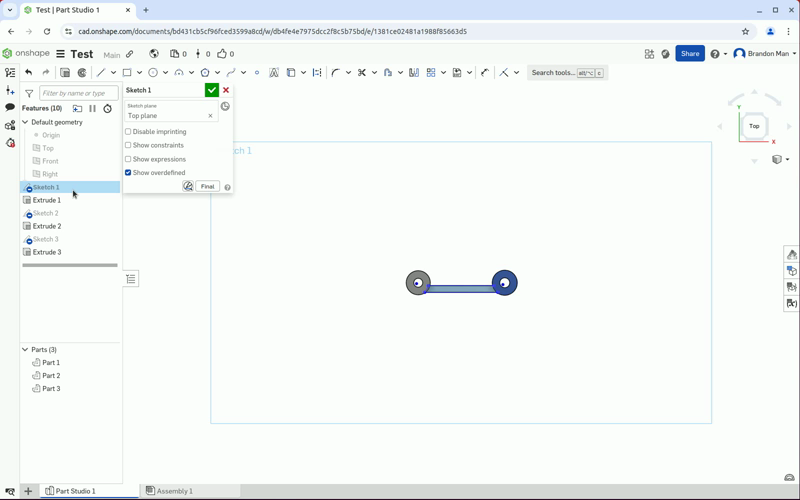
mouse_move(229, 92)
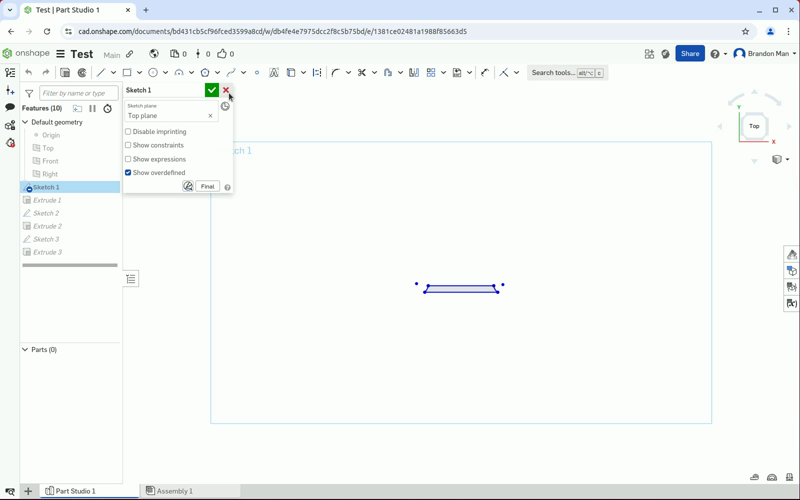
click(229, 92)
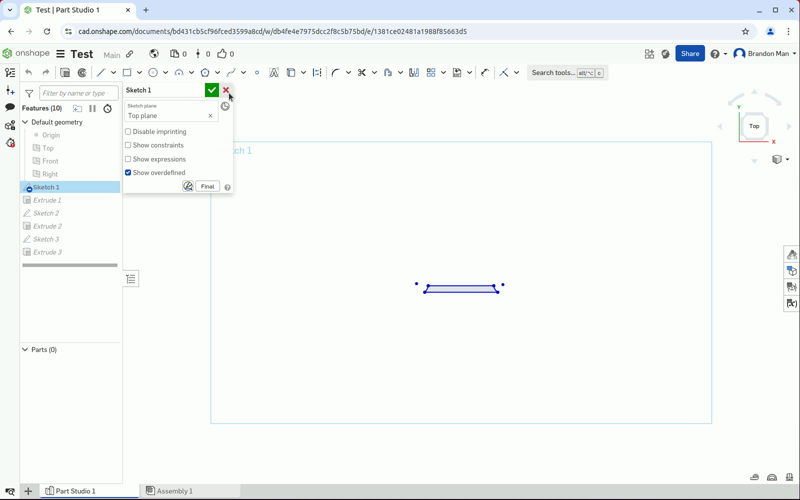
key(shift+s)
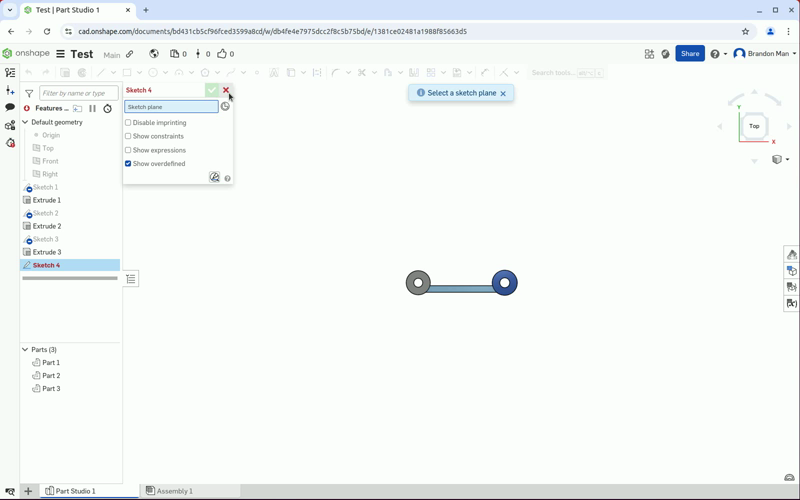
mouse_move(73, 150)
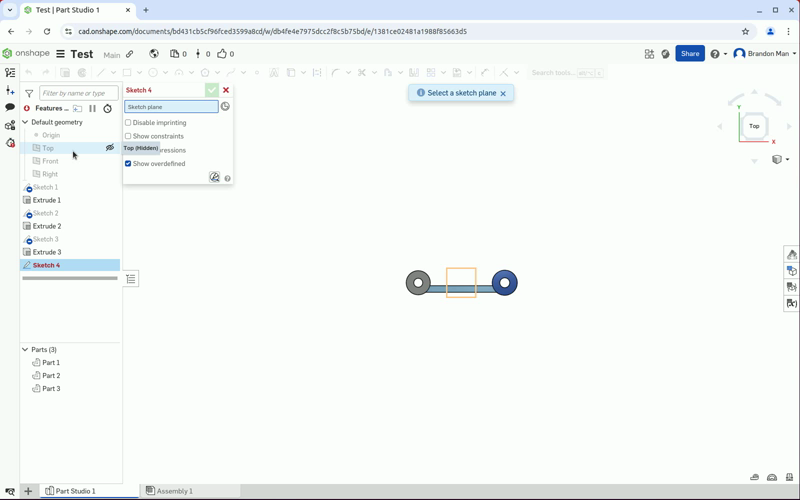
click(73, 150)
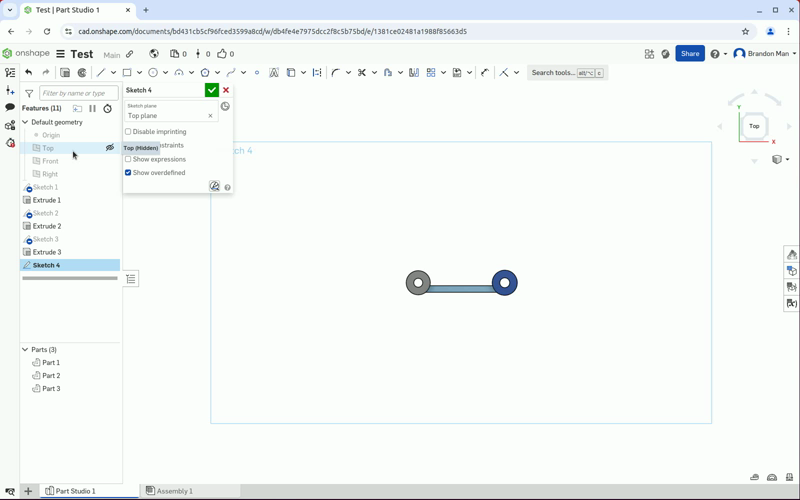
mouse_move(73, 352)
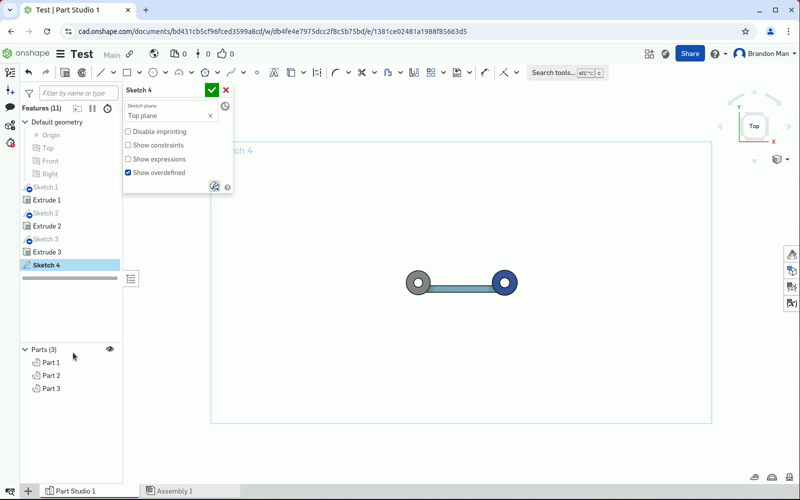
key(y)
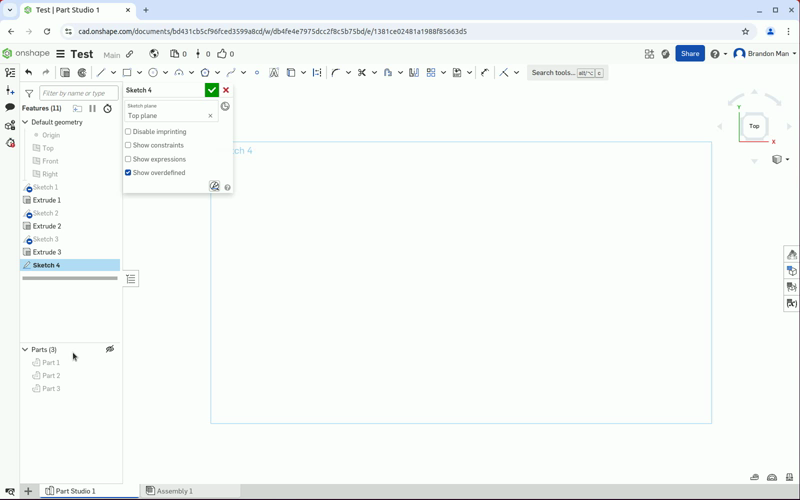
key(l)
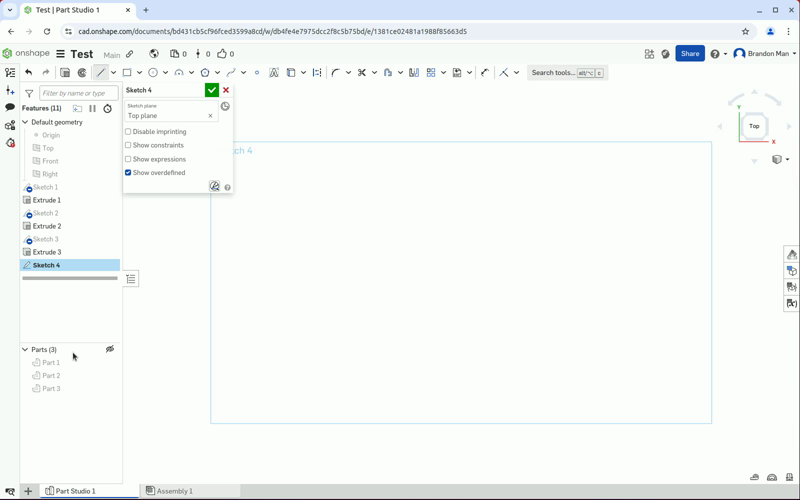
key_down(shift)
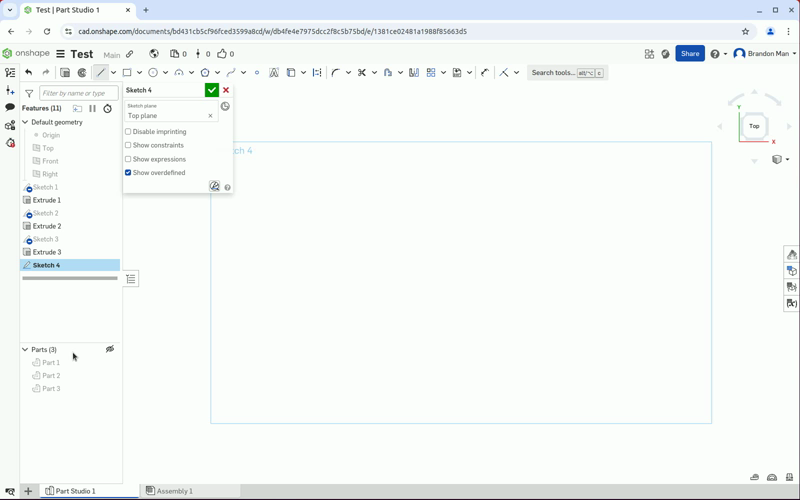
mouse_move(348, 328)
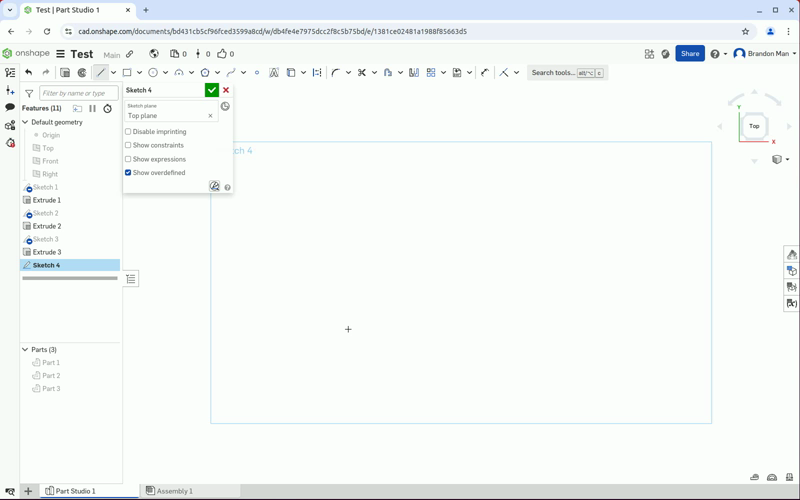
click(348, 328)
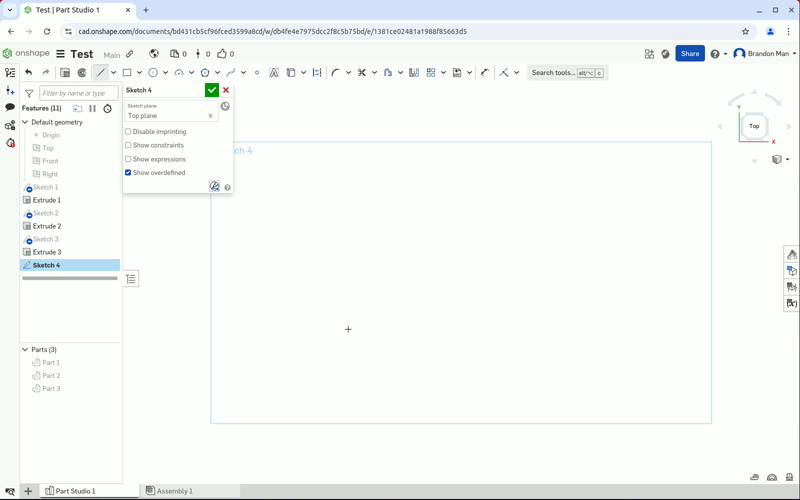
key_up(shift)
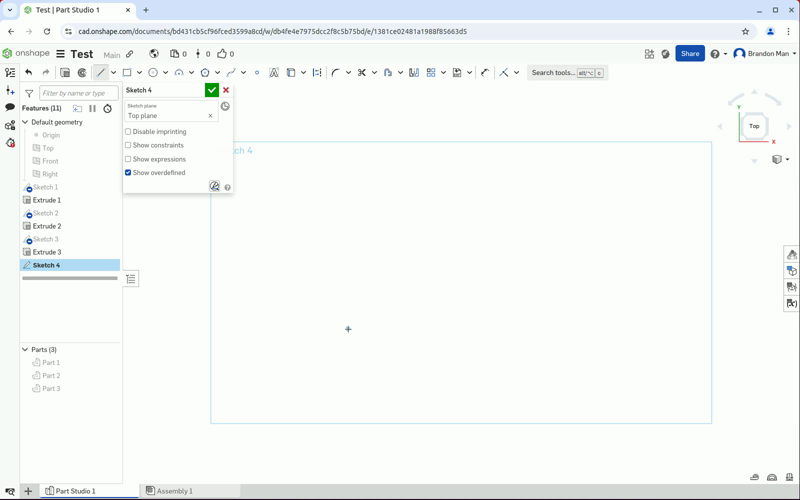
key_down(shift)
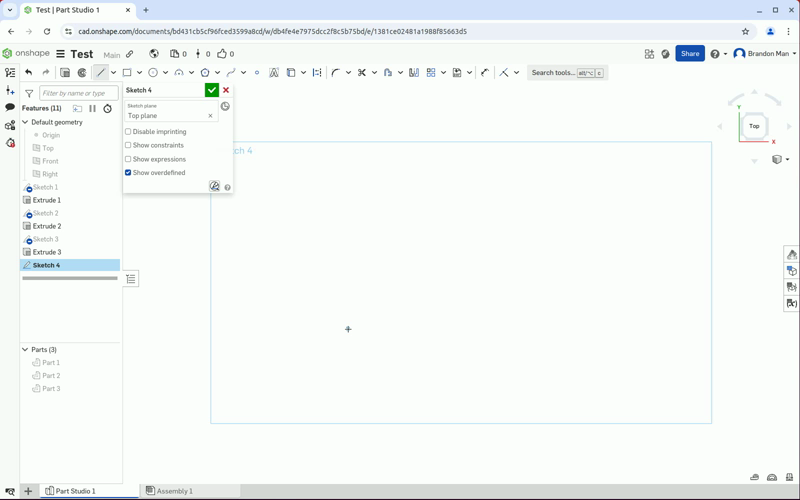
mouse_move(378, 328)
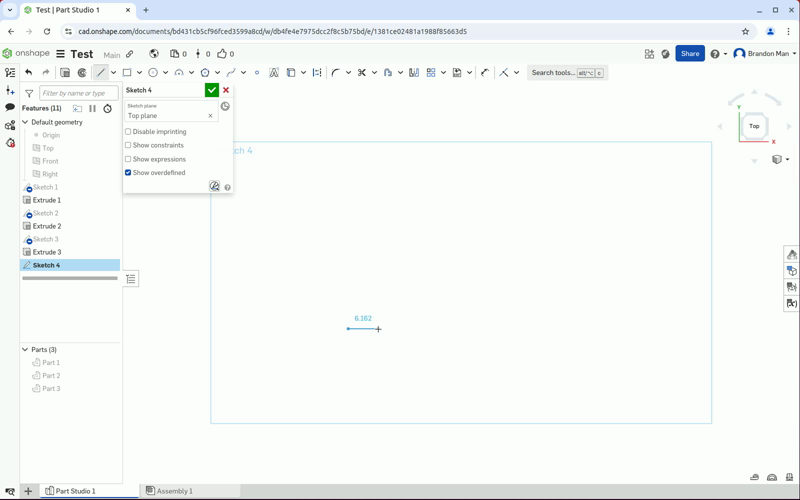
mouse_move(406, 328)
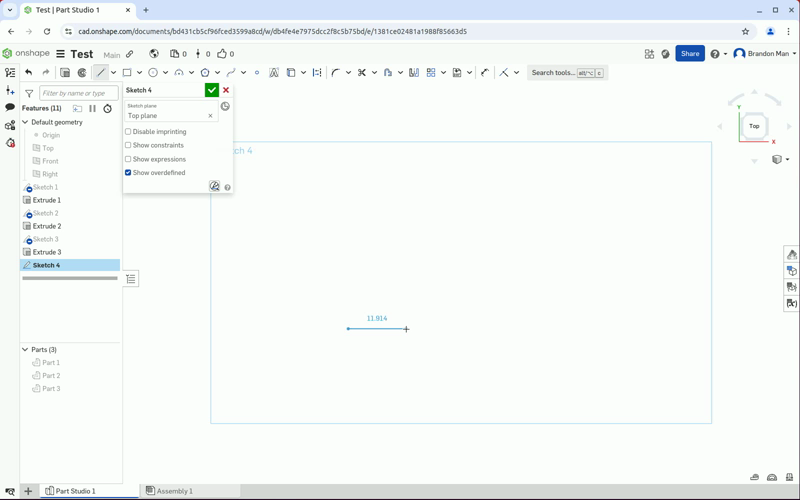
click(406, 328)
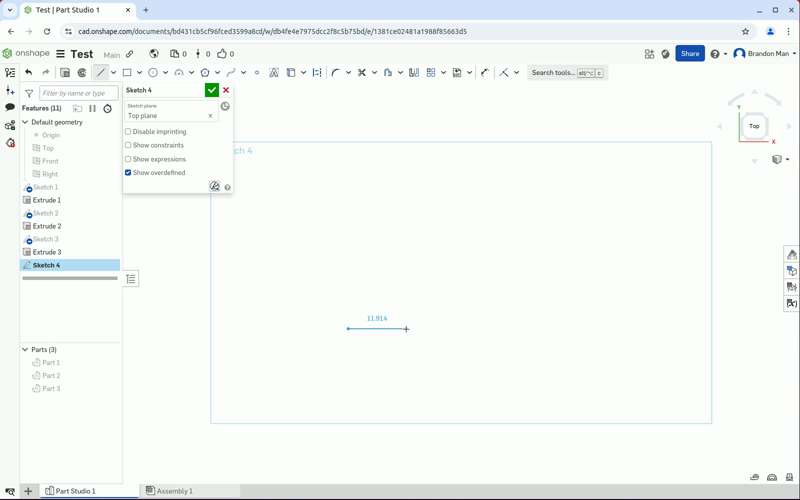
key_up(shift)
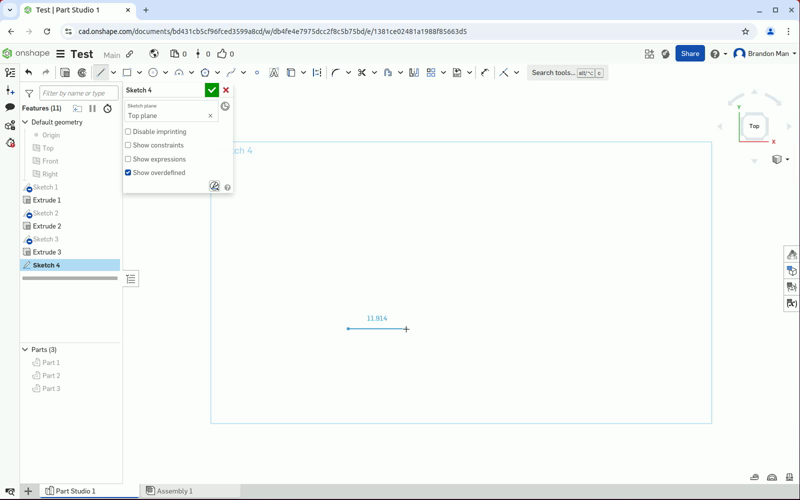
key_down(shift)
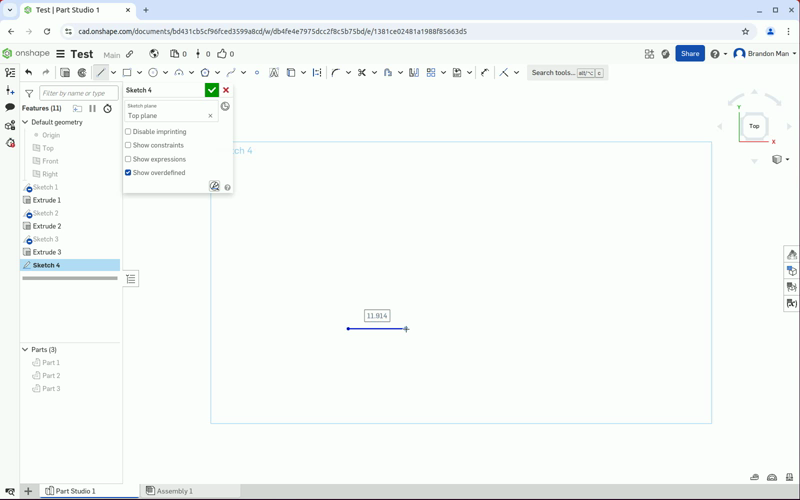
mouse_move(436, 328)
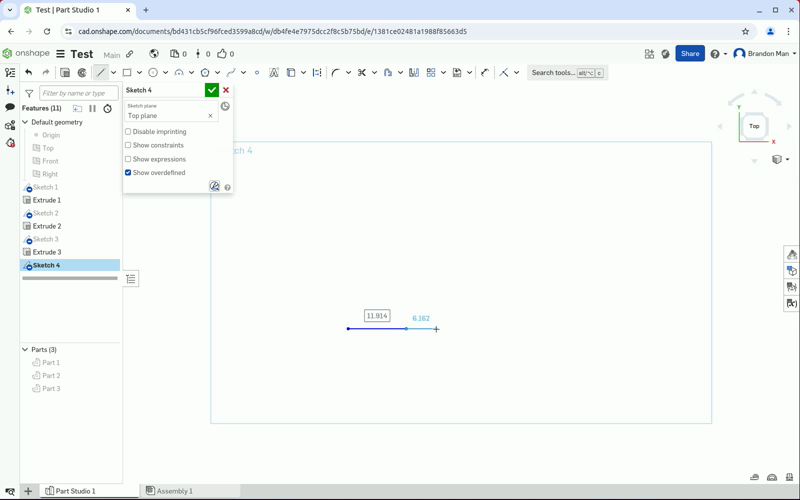
mouse_move(406, 304)
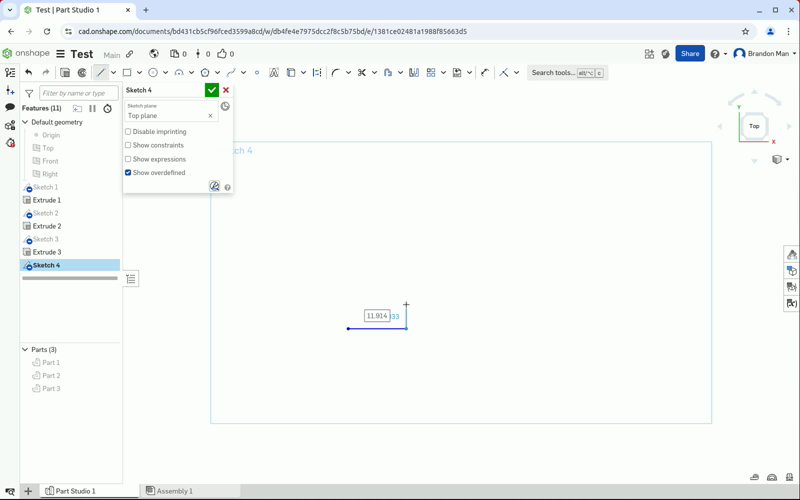
click(406, 304)
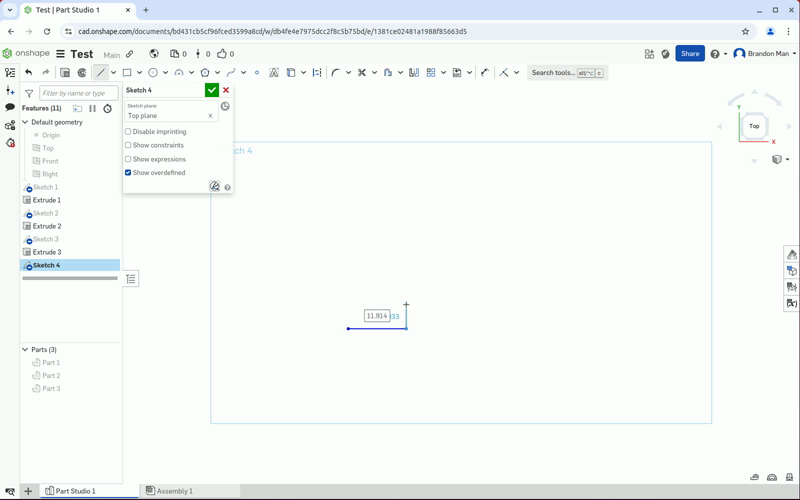
key_up(shift)
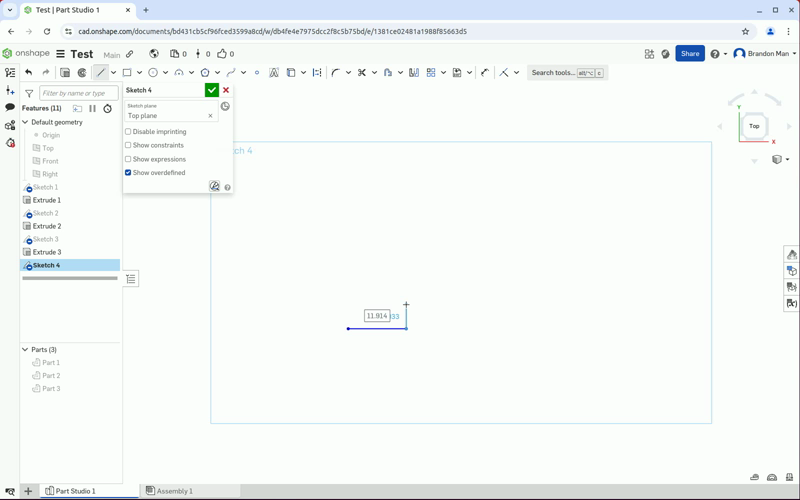
key_down(shift)
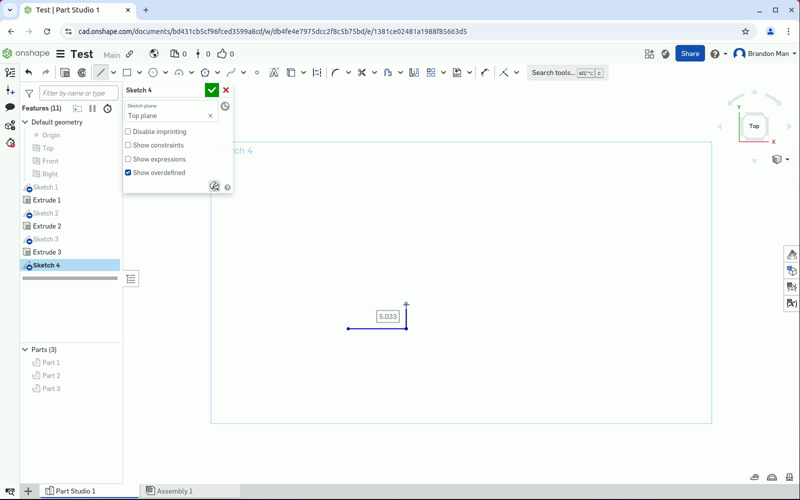
mouse_move(436, 304)
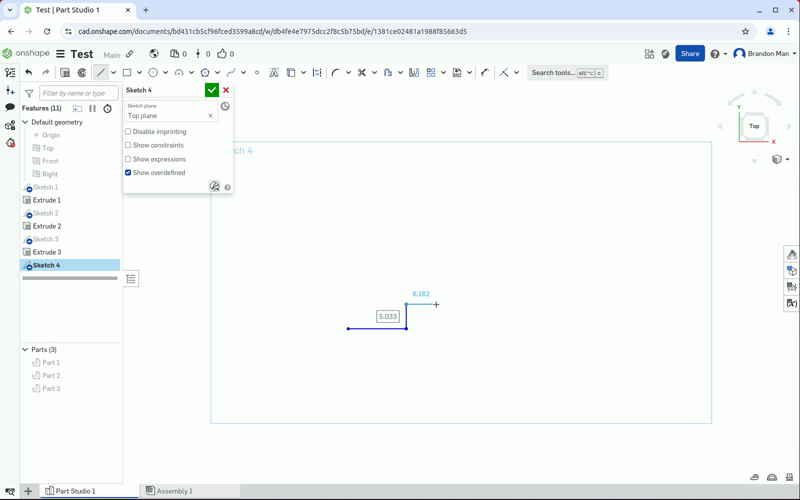
mouse_move(406, 282)
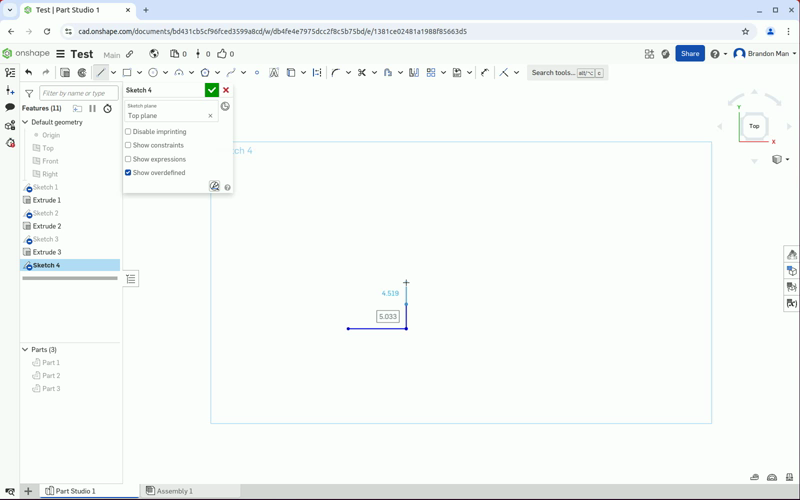
click(406, 282)
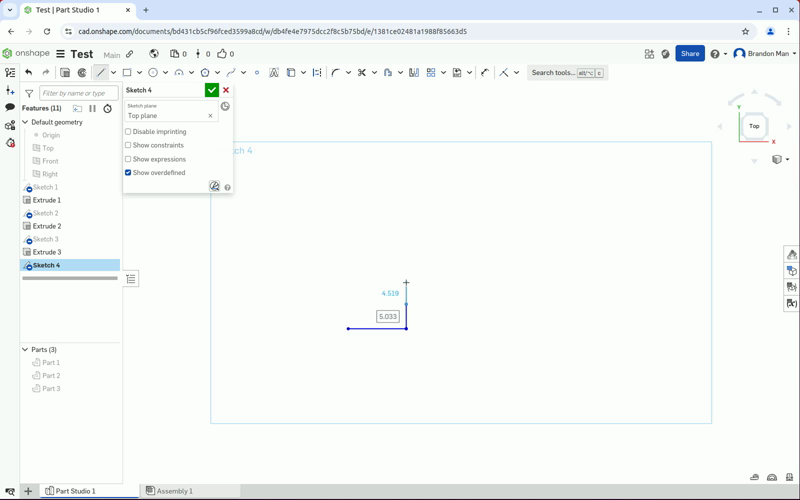
key_up(shift)
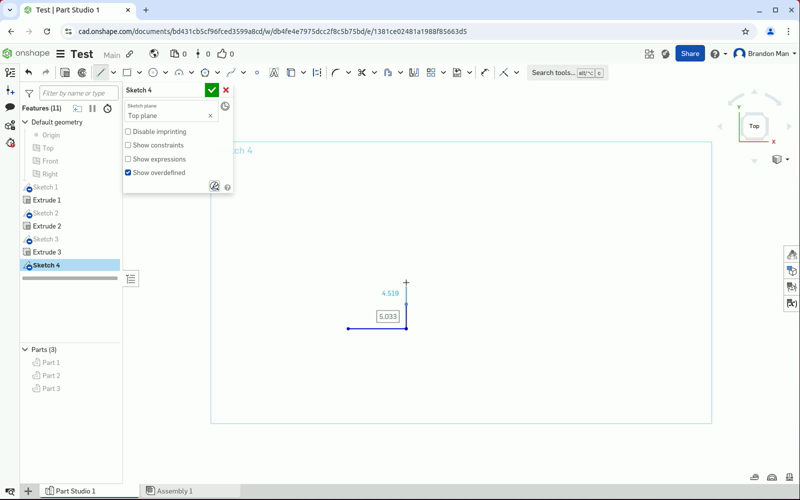
key_down(shift)
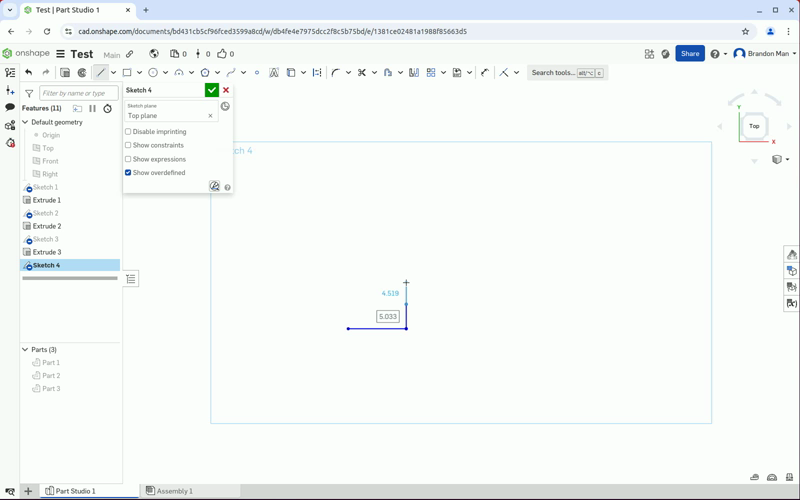
mouse_move(436, 282)
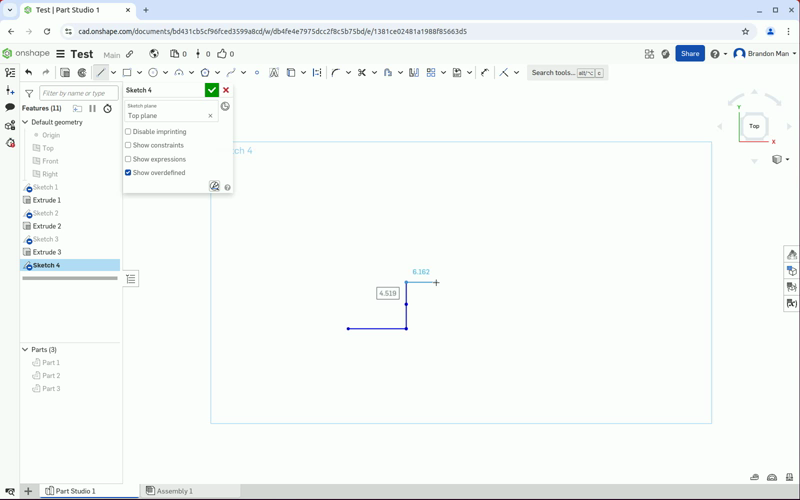
mouse_move(406, 270)
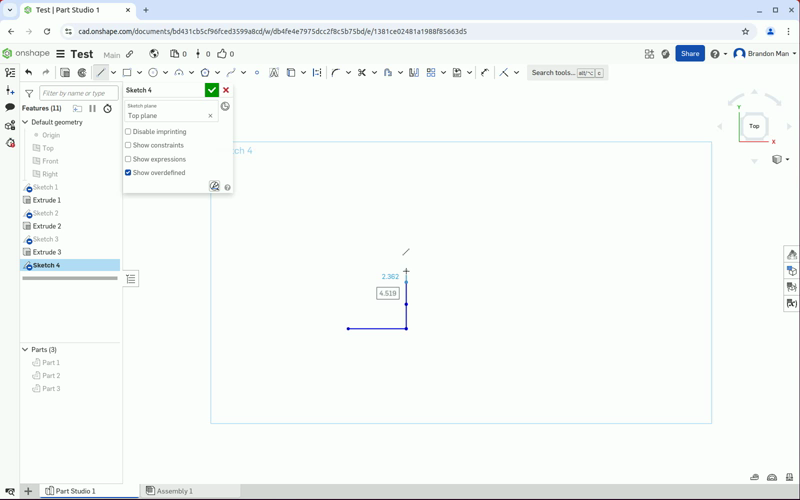
click(406, 270)
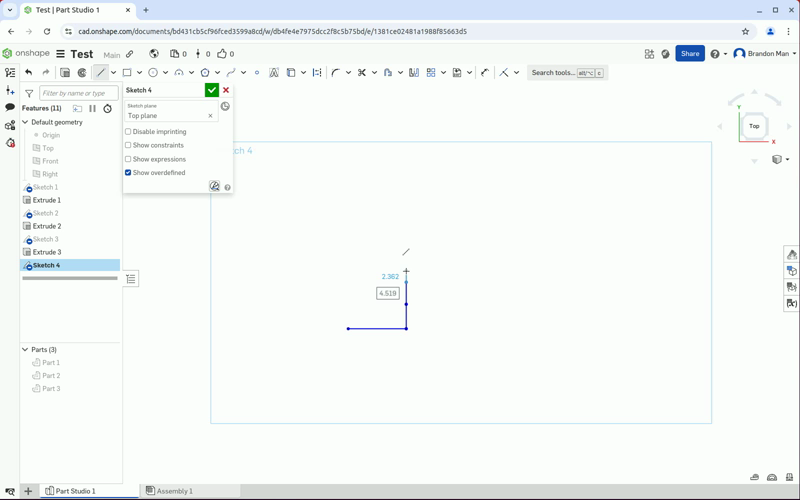
key_up(shift)
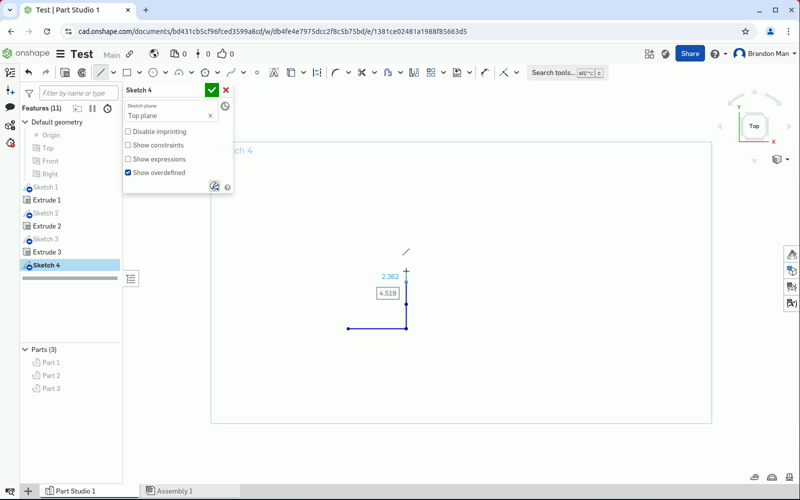
key_down(shift)
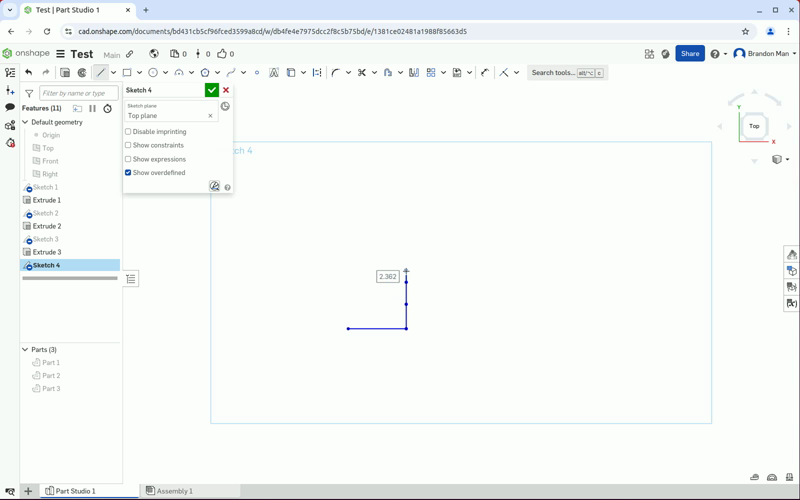
mouse_move(436, 270)
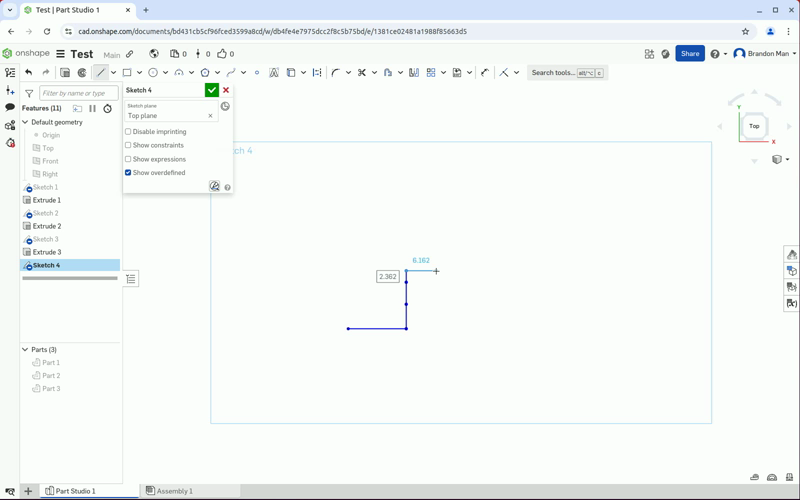
mouse_move(348, 270)
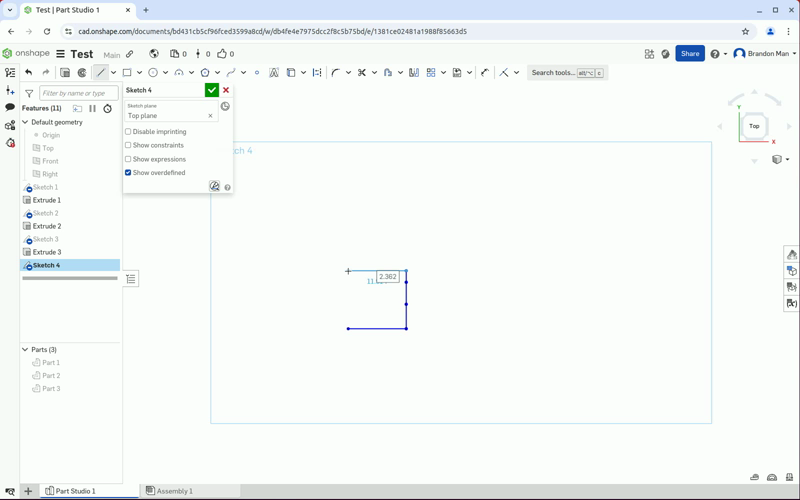
click(348, 270)
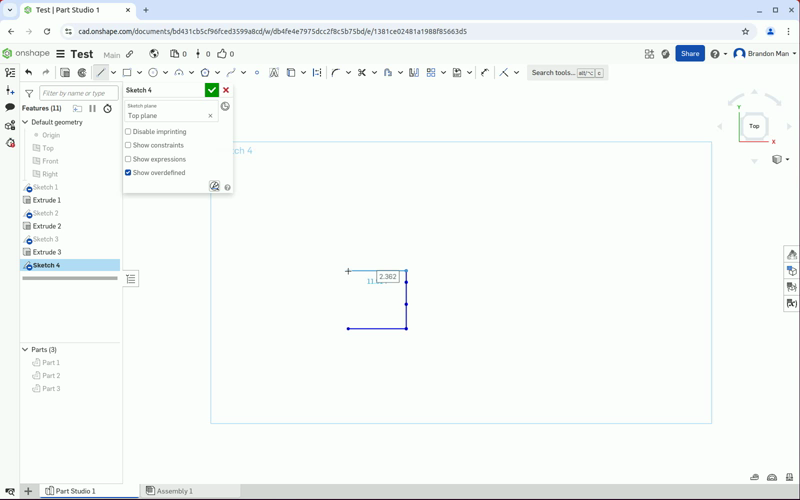
key_up(shift)
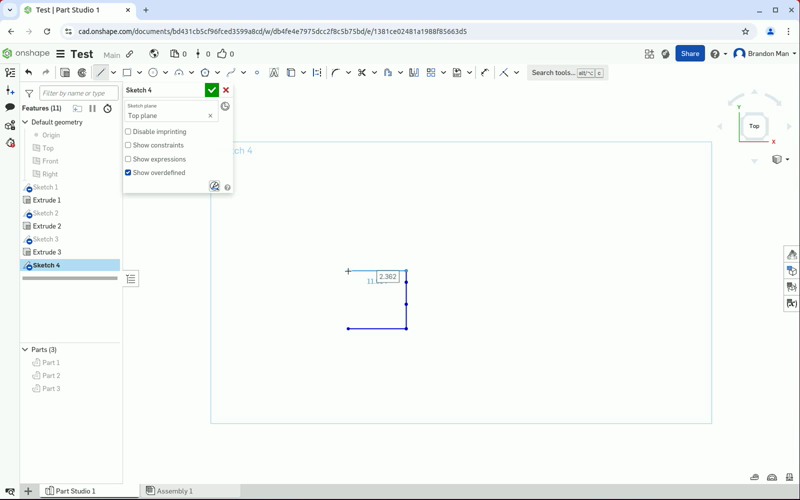
key_down(shift)
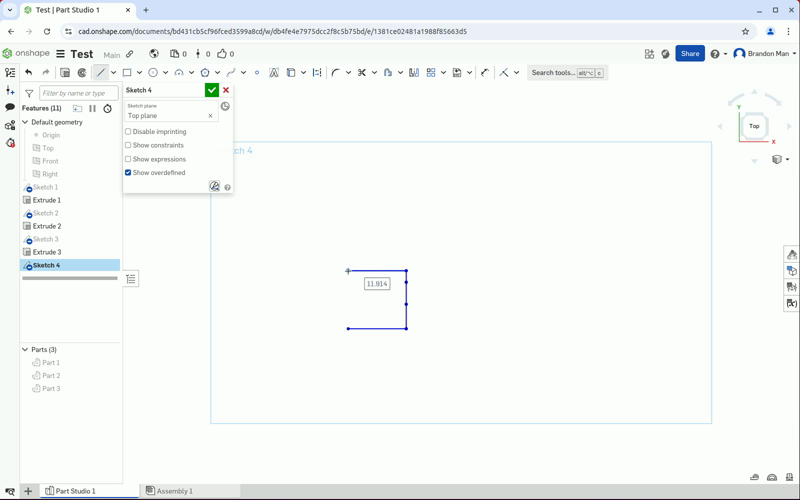
mouse_move(378, 270)
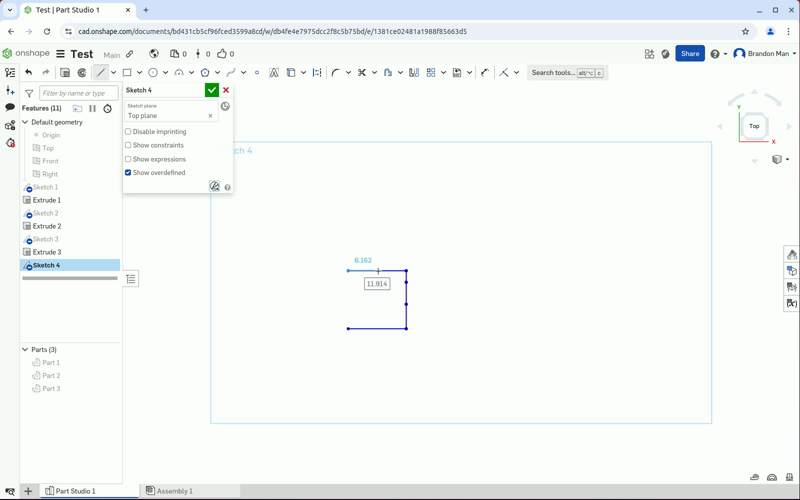
mouse_move(348, 294)
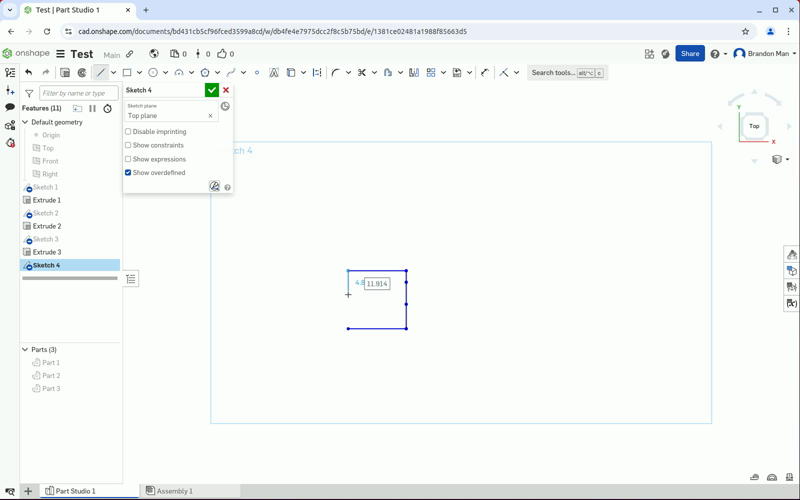
click(348, 294)
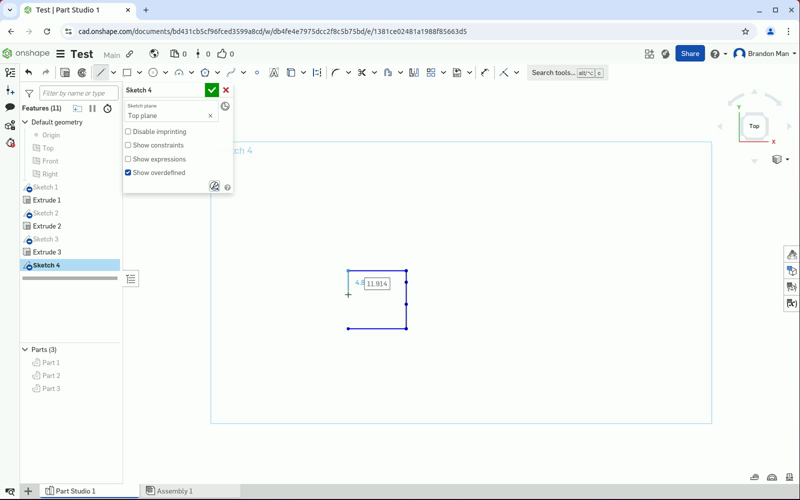
key_up(shift)
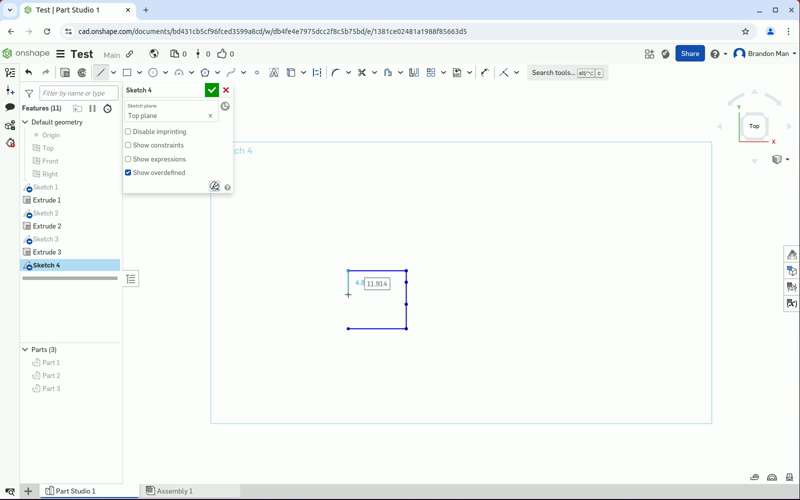
mouse_move(378, 294)
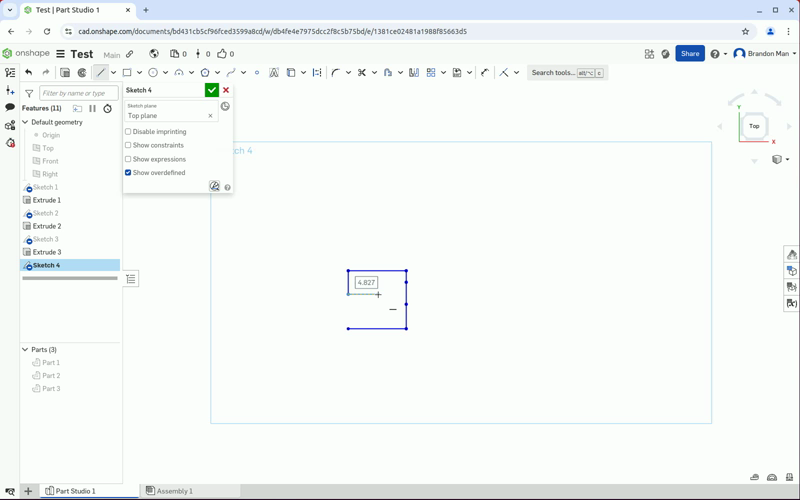
key_down(shift)
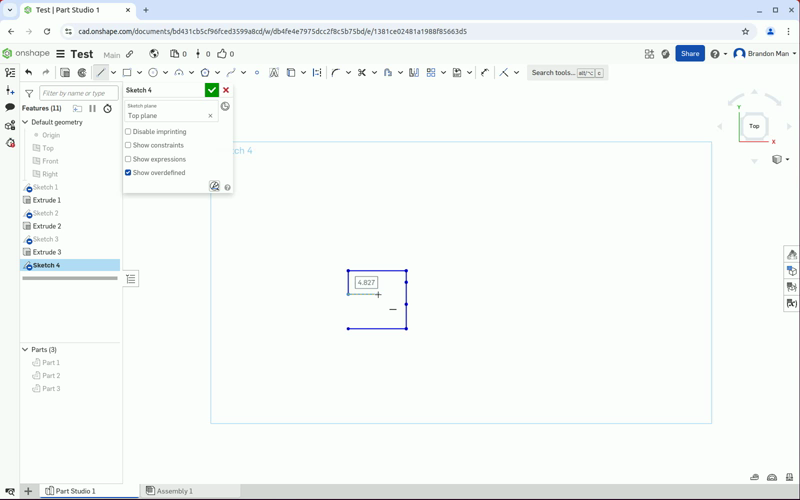
mouse_move(348, 328)
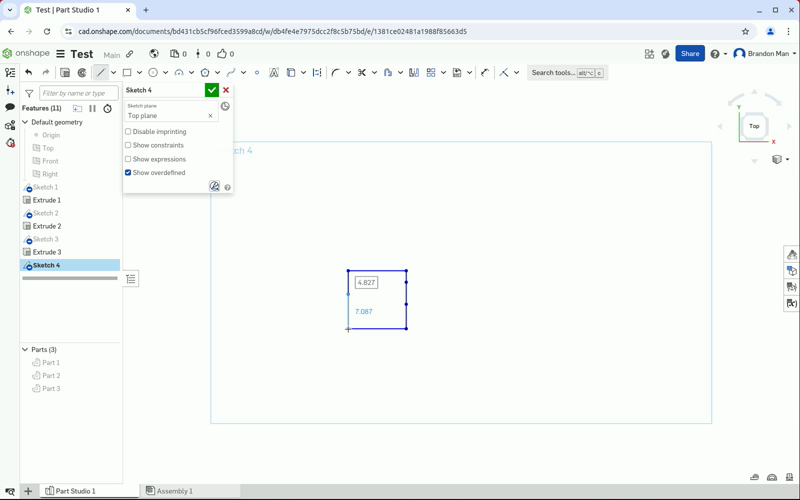
key_up(shift)
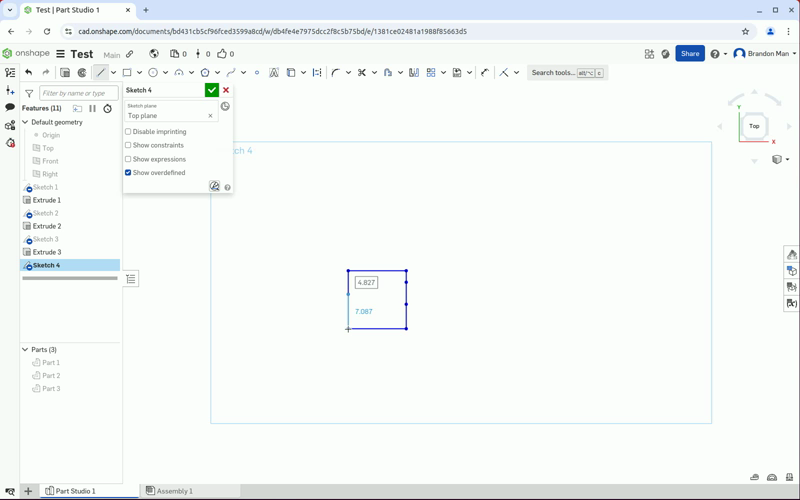
click(348, 328)
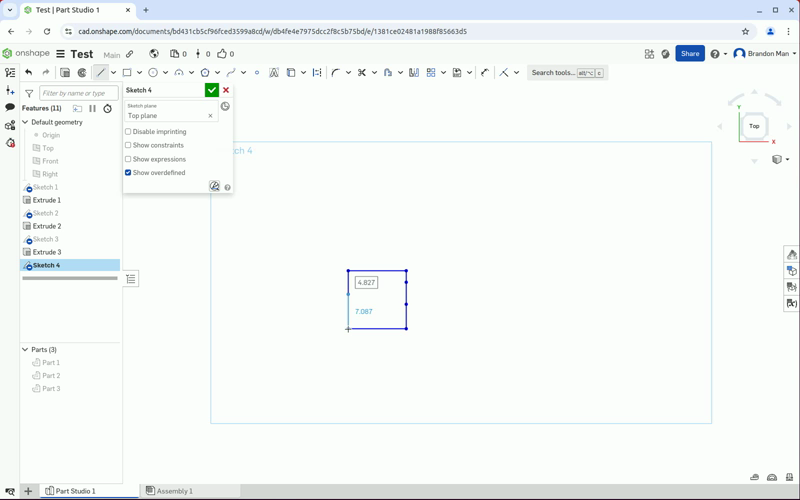
key(esc)
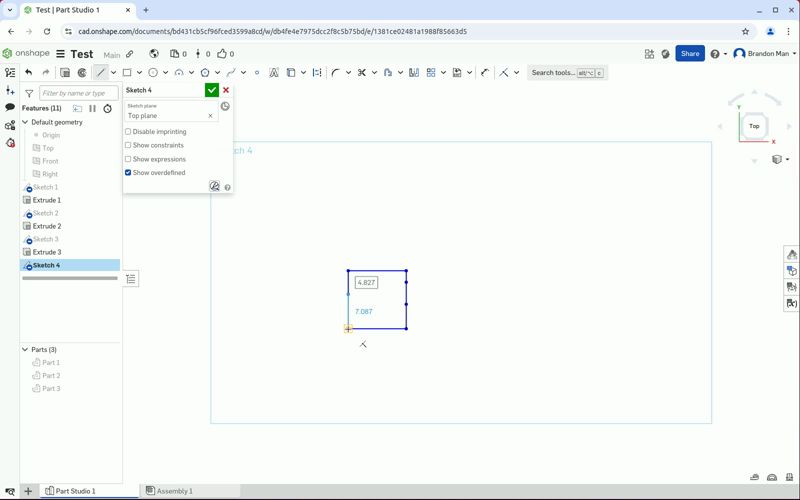
key(a)
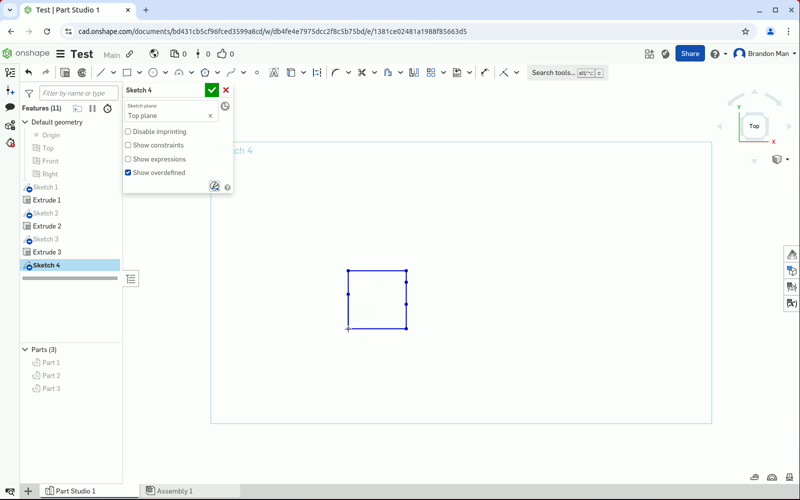
key_down(shift)
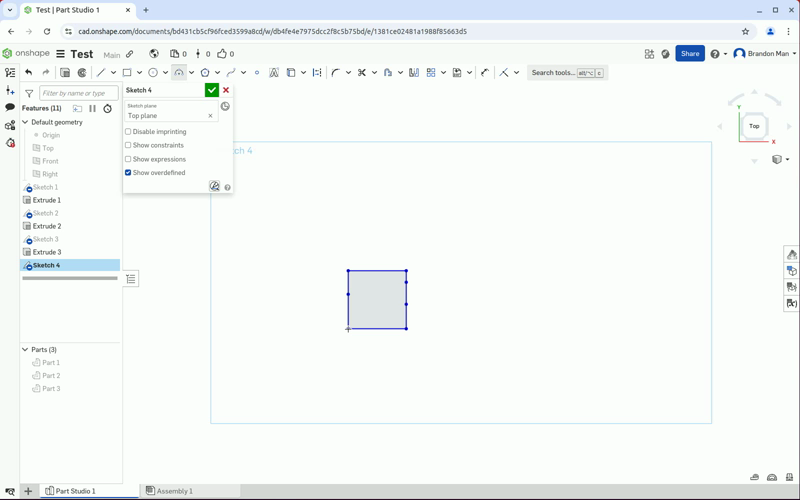
mouse_move(357, 318)
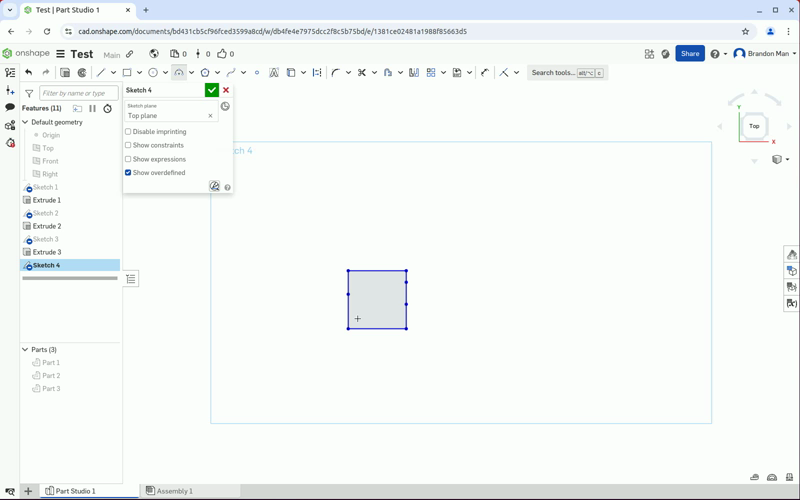
click(357, 318)
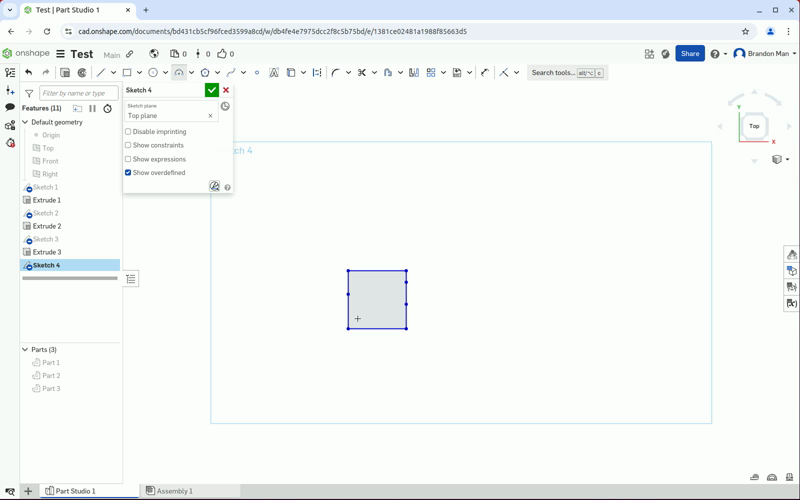
key_up(shift)
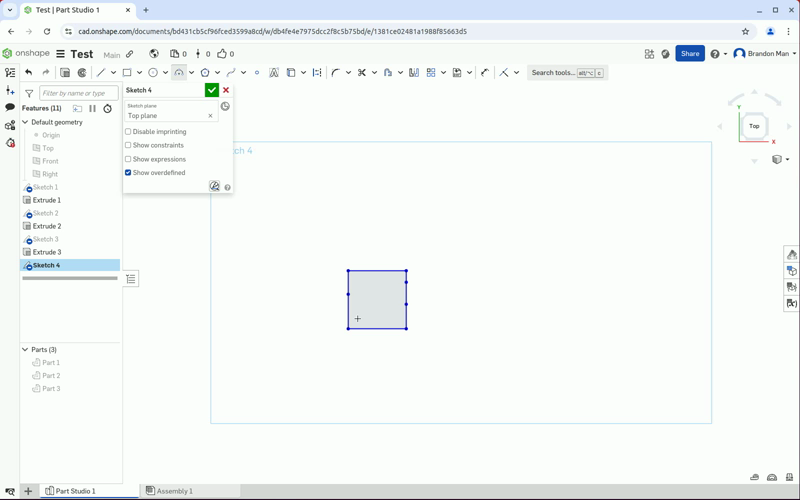
key_down(shift)
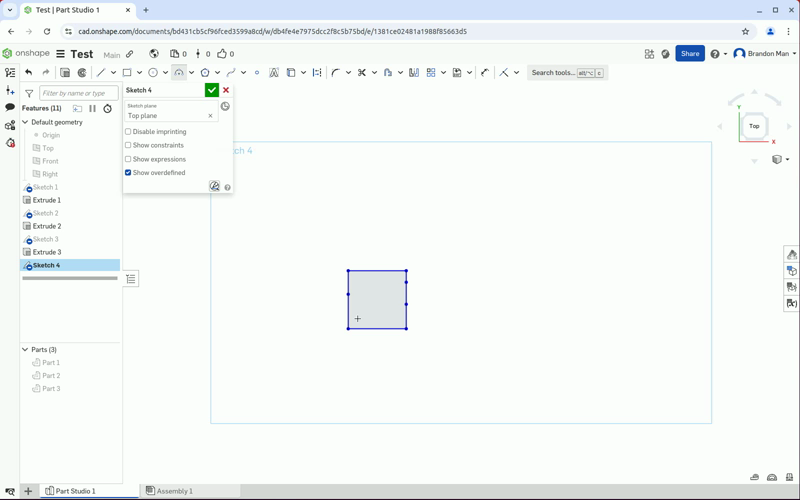
mouse_move(366, 318)
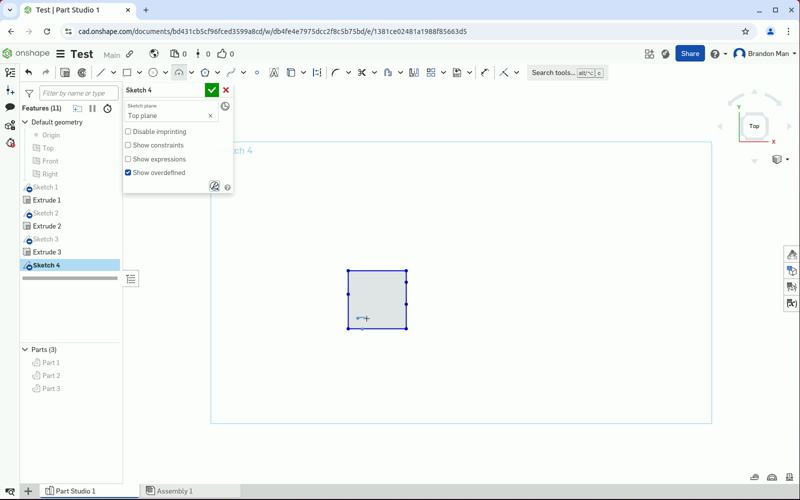
click(366, 318)
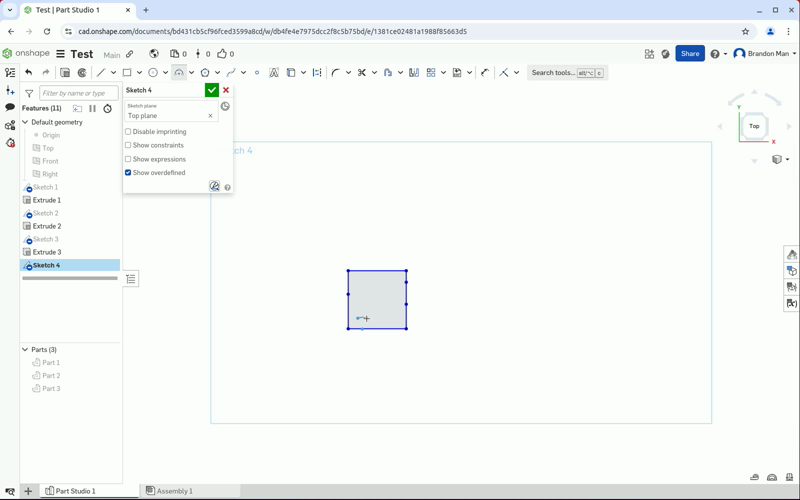
mouse_move(362, 322)
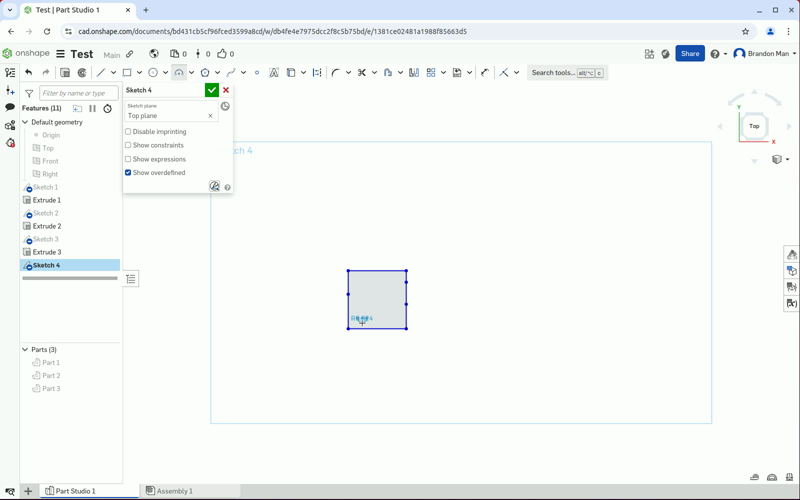
click(362, 322)
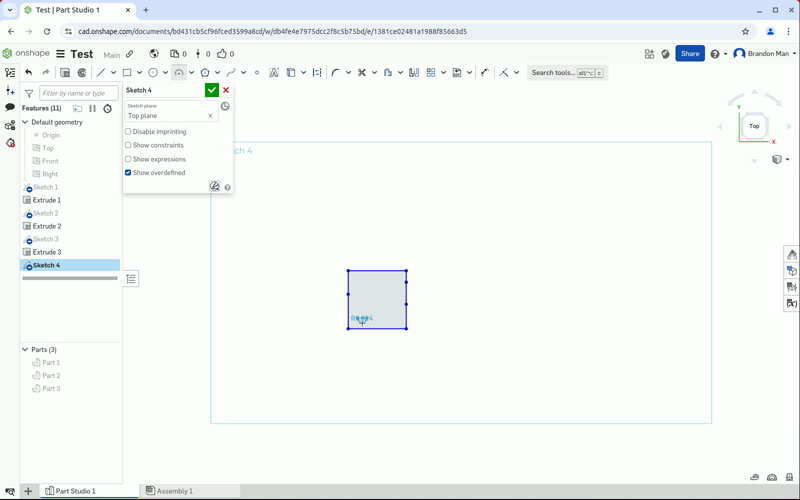
key_up(shift)
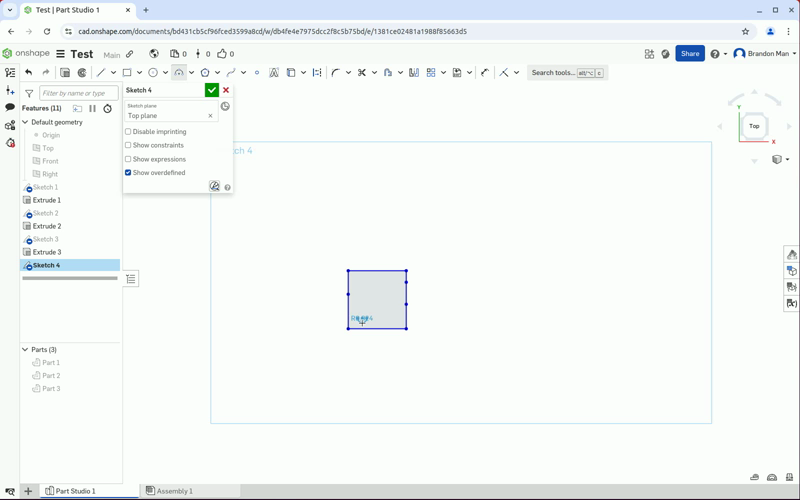
key(esc)
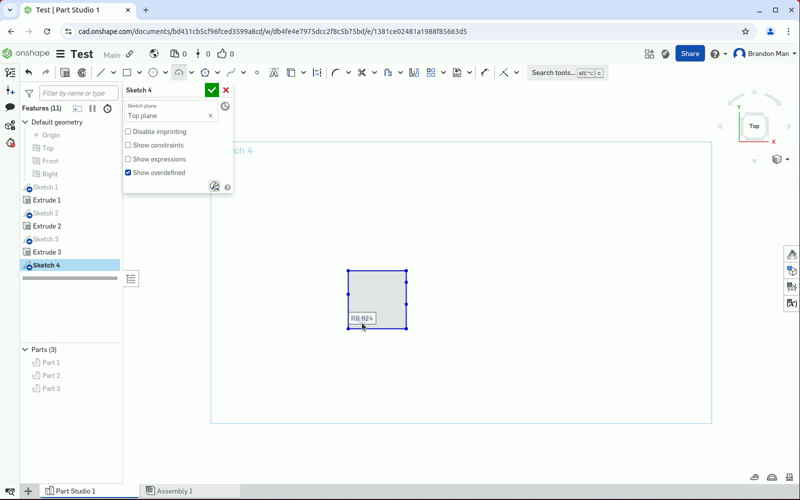
key(l)
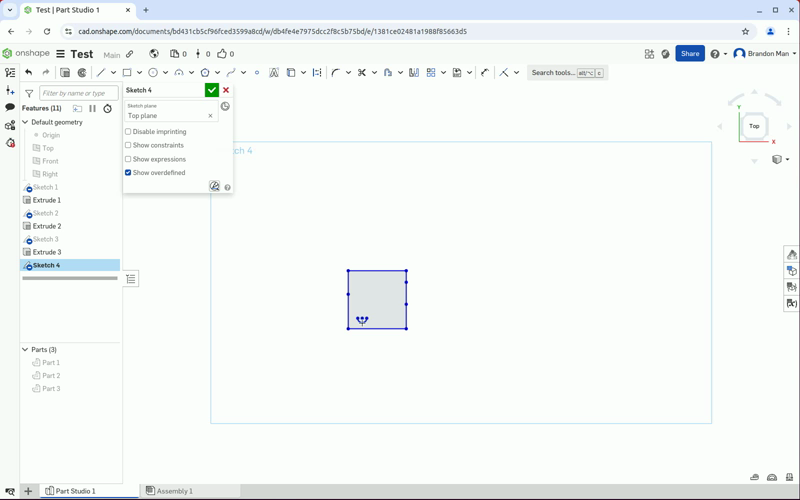
mouse_move(366, 318)
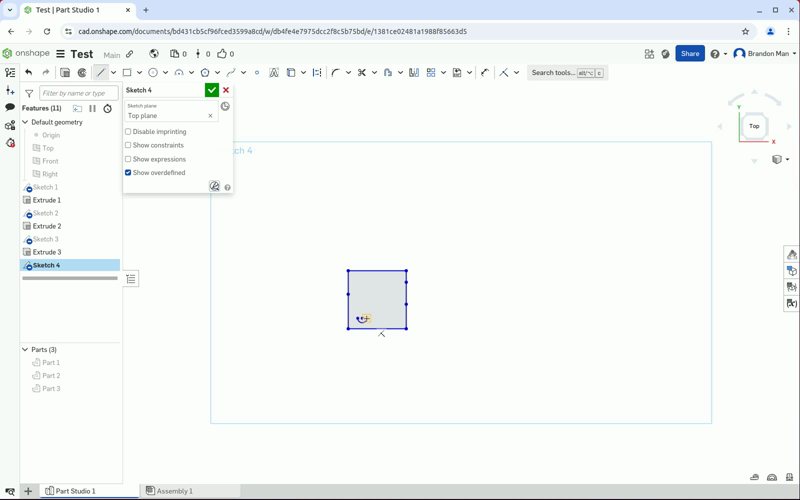
click(366, 318)
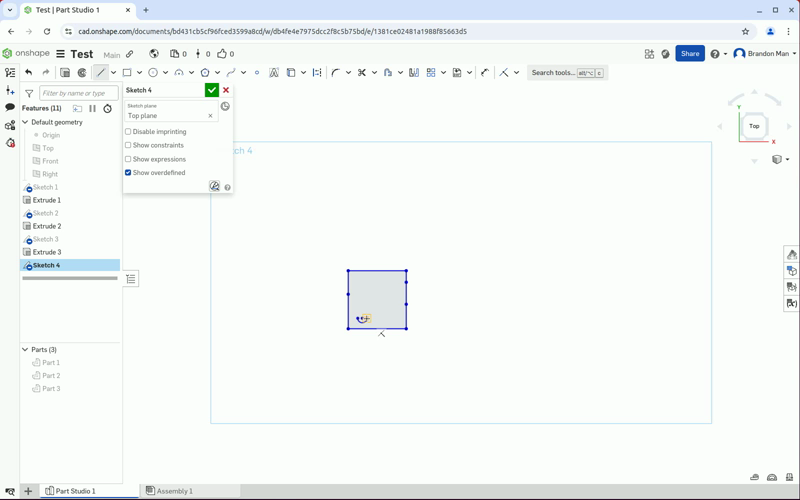
key_down(shift)
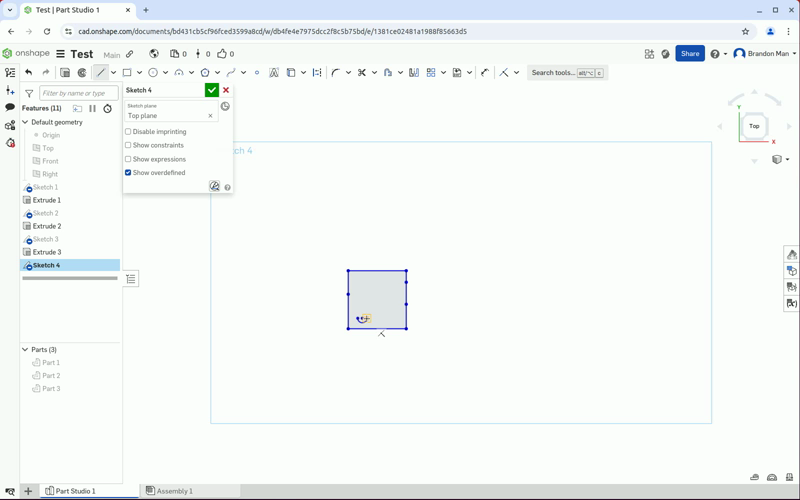
mouse_move(396, 318)
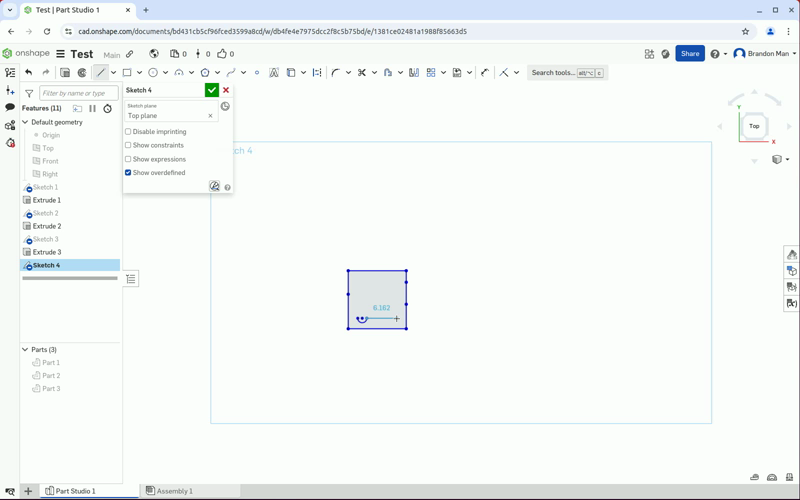
mouse_move(366, 281)
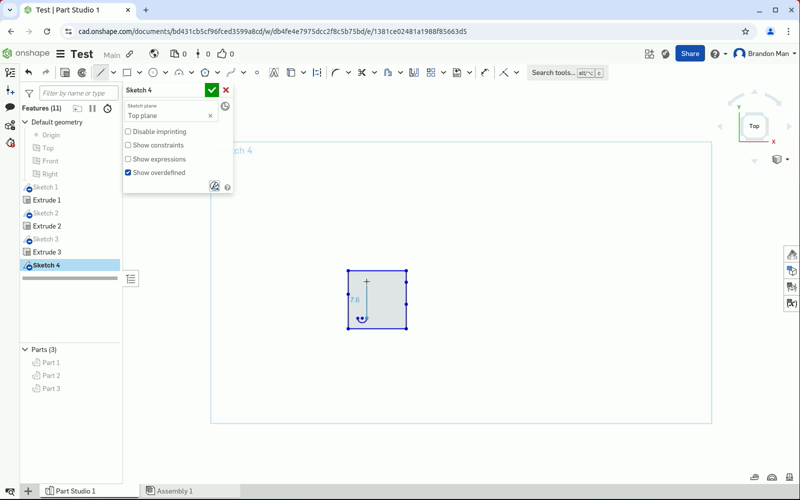
click(366, 281)
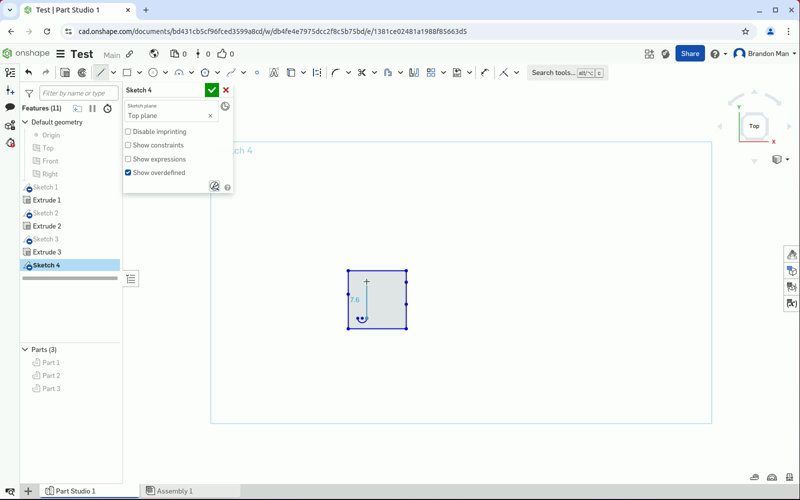
key_up(shift)
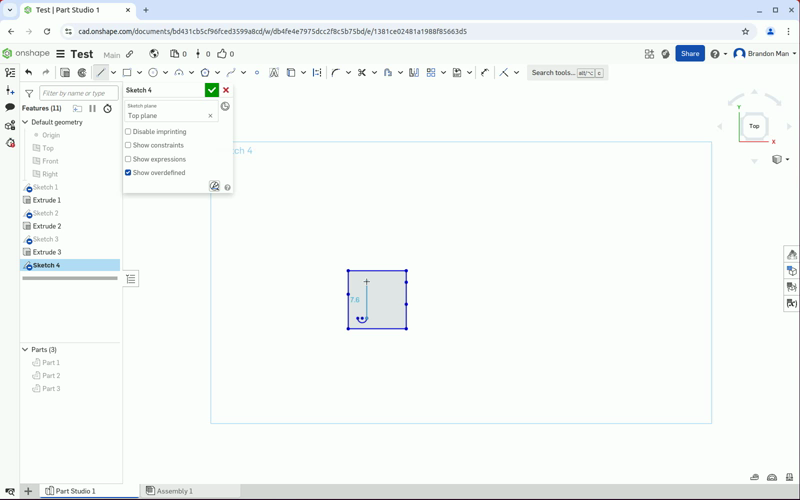
key(esc)
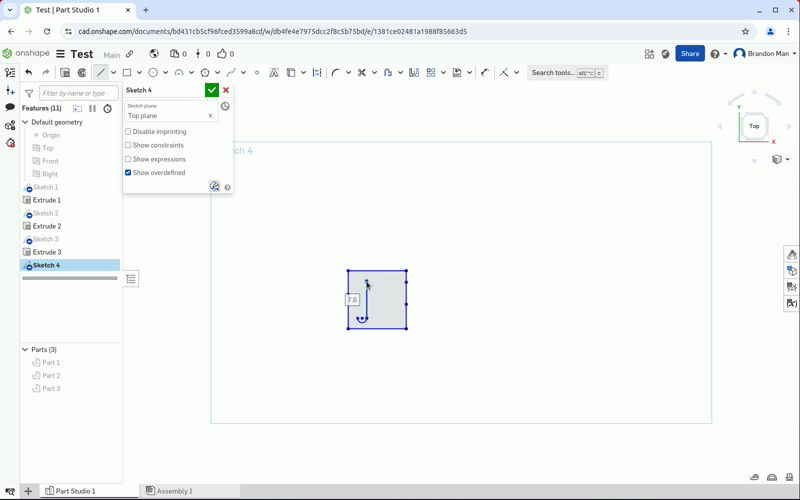
key(a)
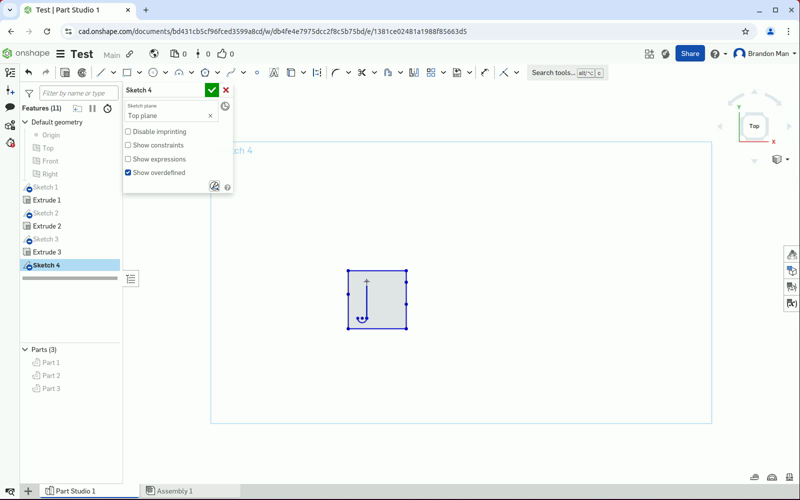
mouse_move(366, 281)
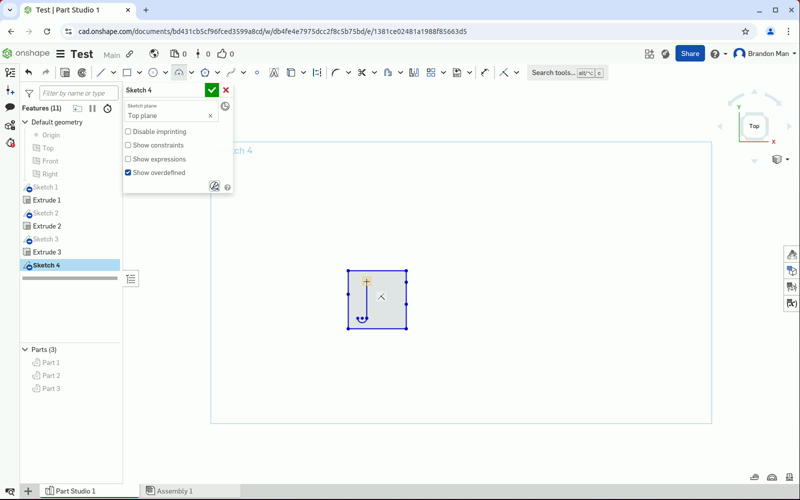
click(366, 281)
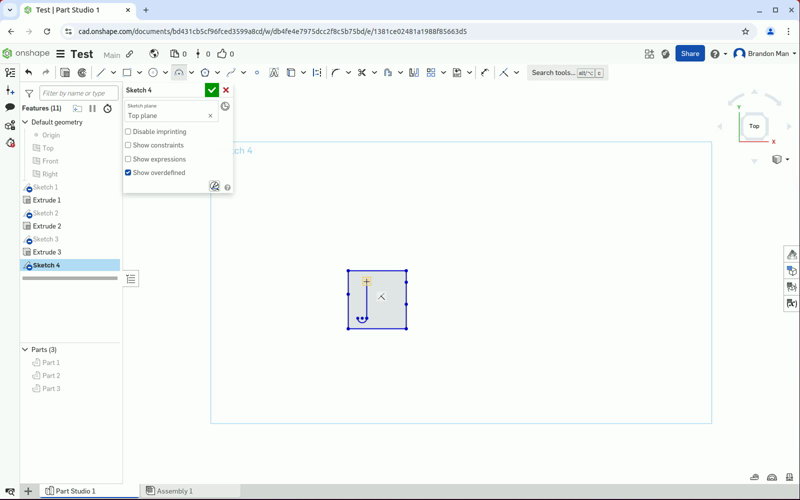
key_down(shift)
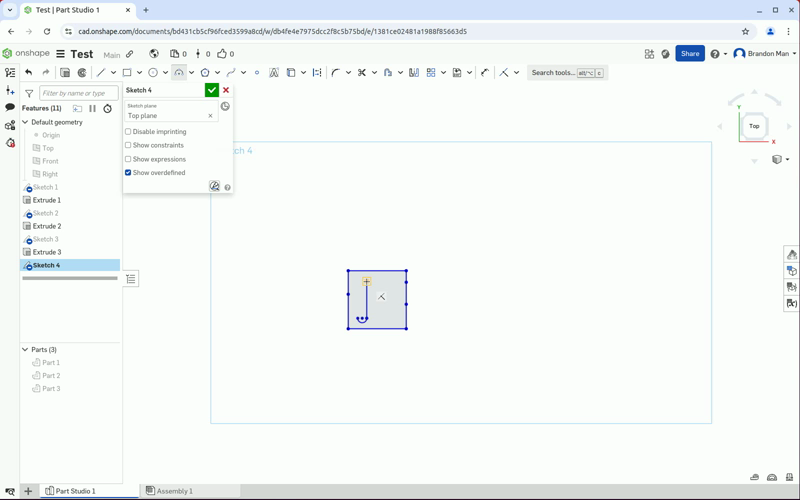
mouse_move(357, 281)
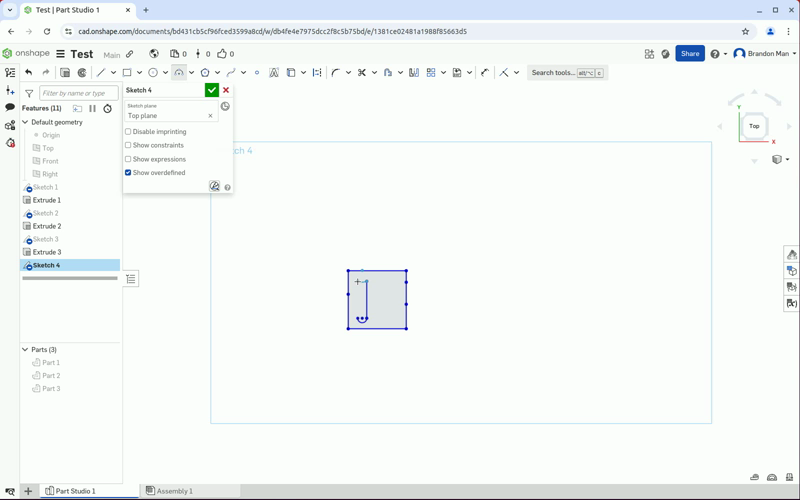
click(357, 281)
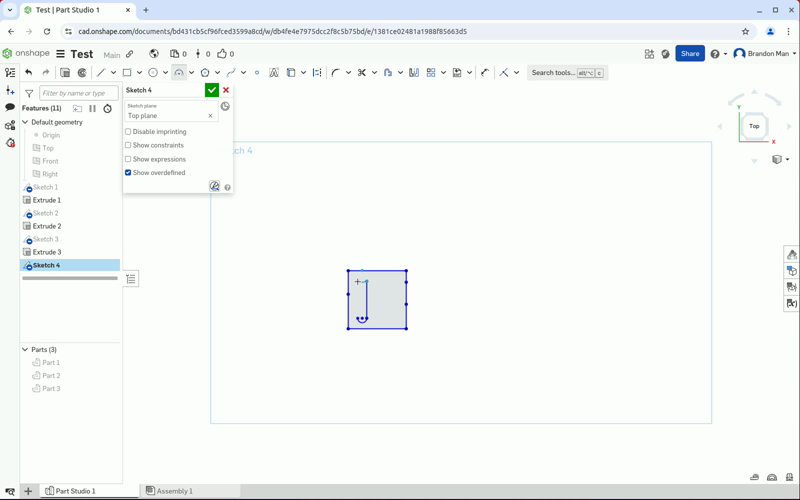
mouse_move(362, 276)
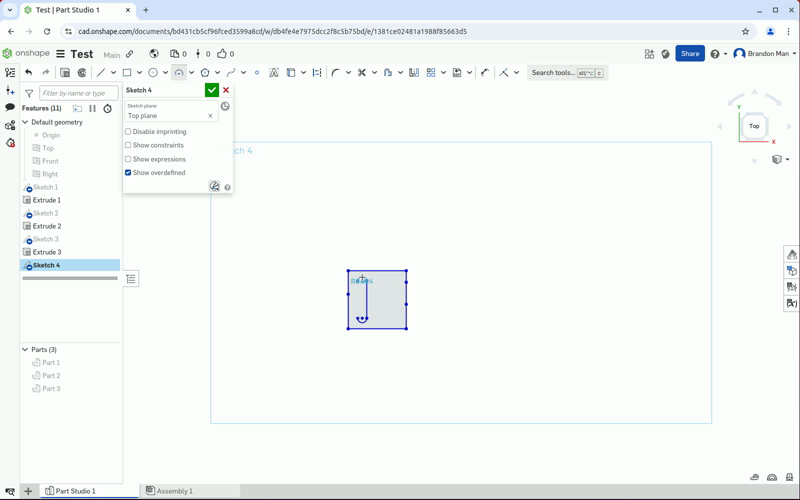
click(362, 276)
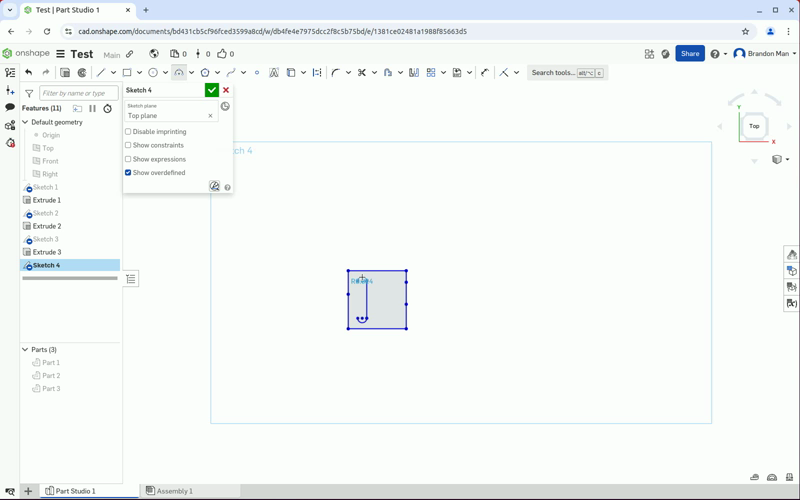
key_up(shift)
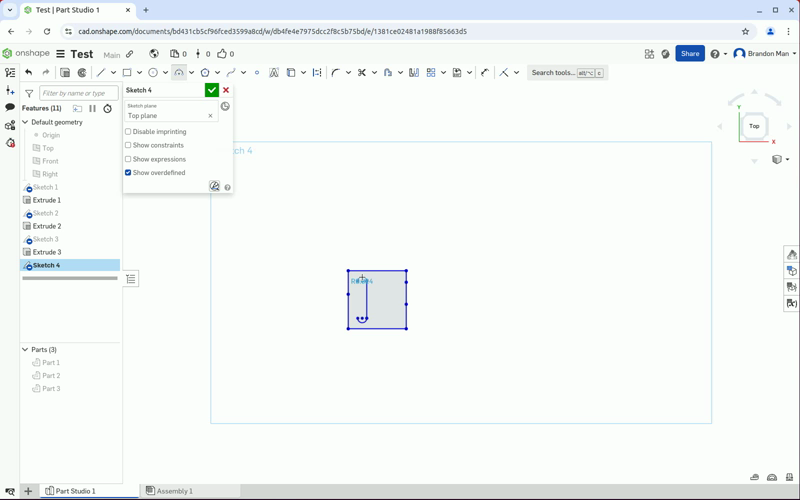
key(esc)
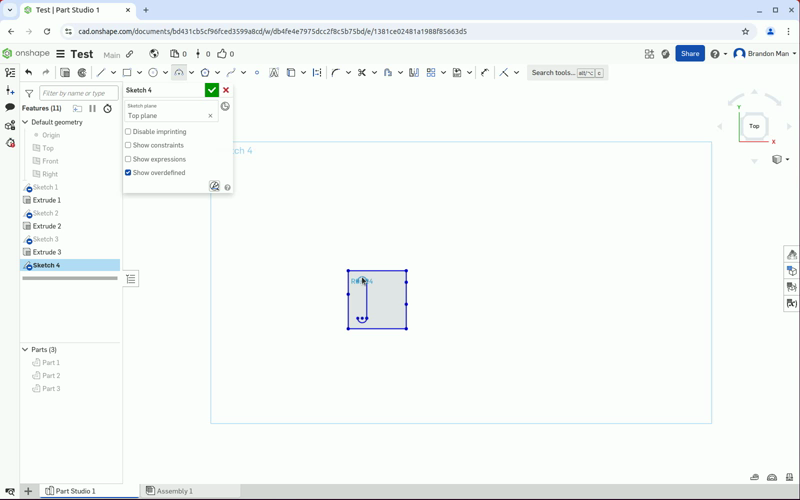
key(l)
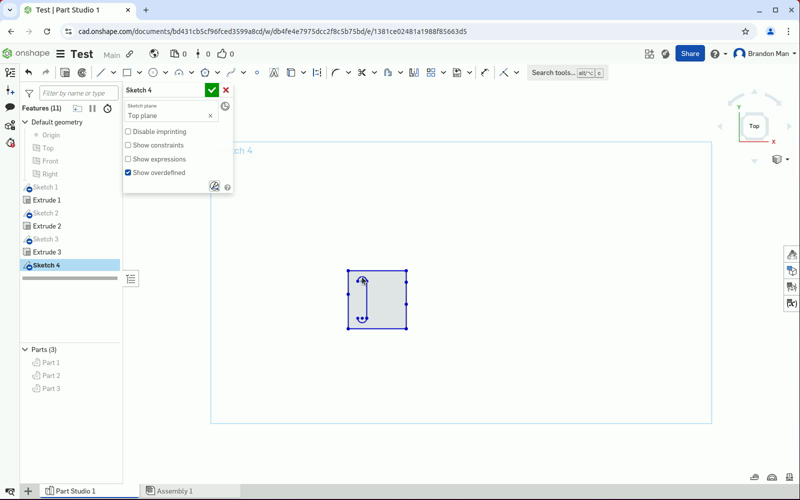
mouse_move(357, 281)
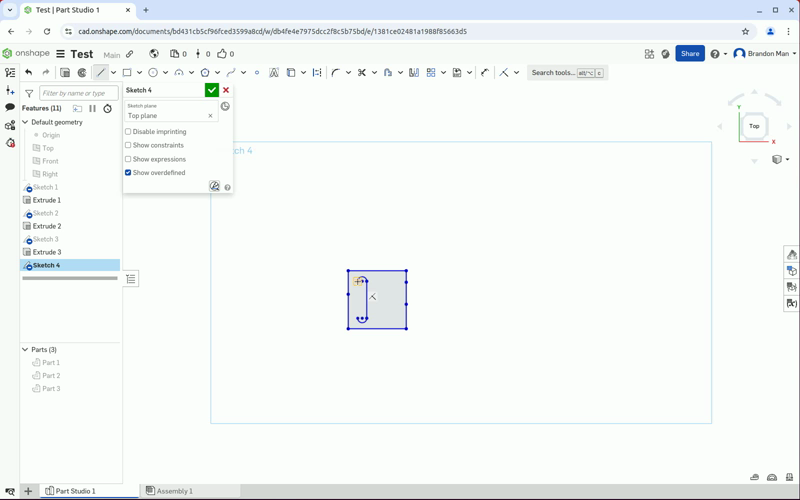
scroll(6)
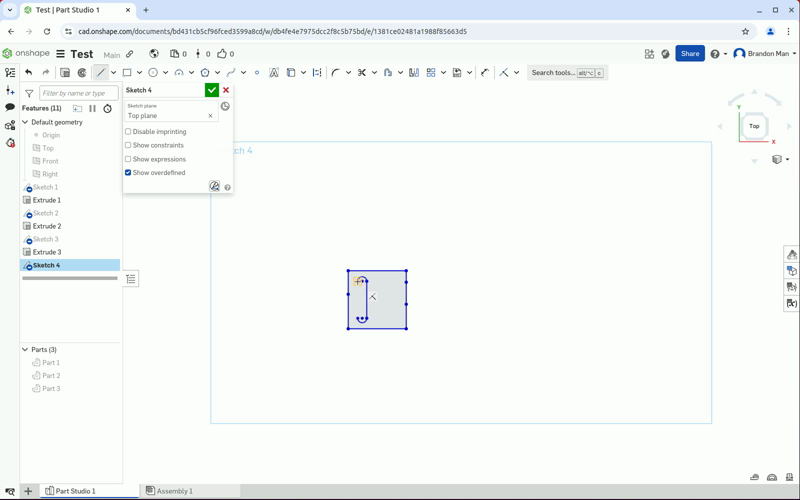
scroll(6)
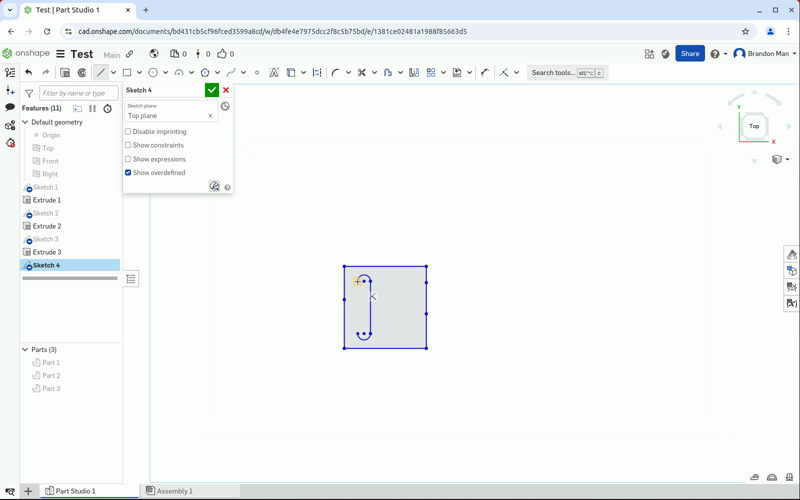
scroll(6)
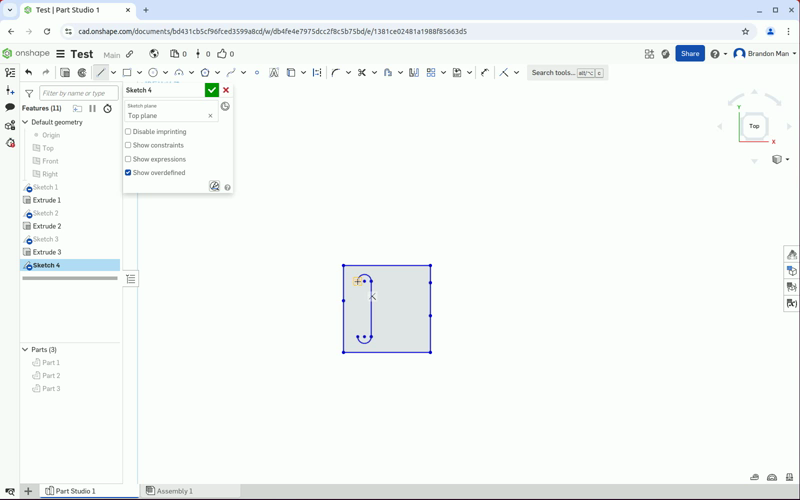
scroll(6)
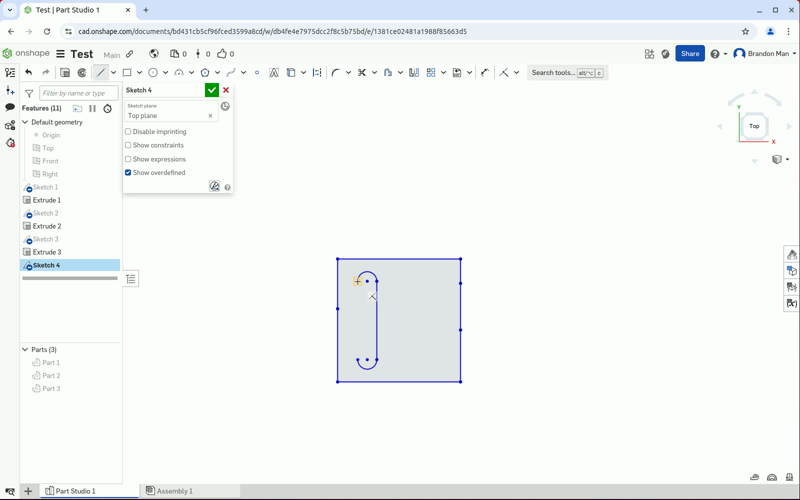
scroll(6)
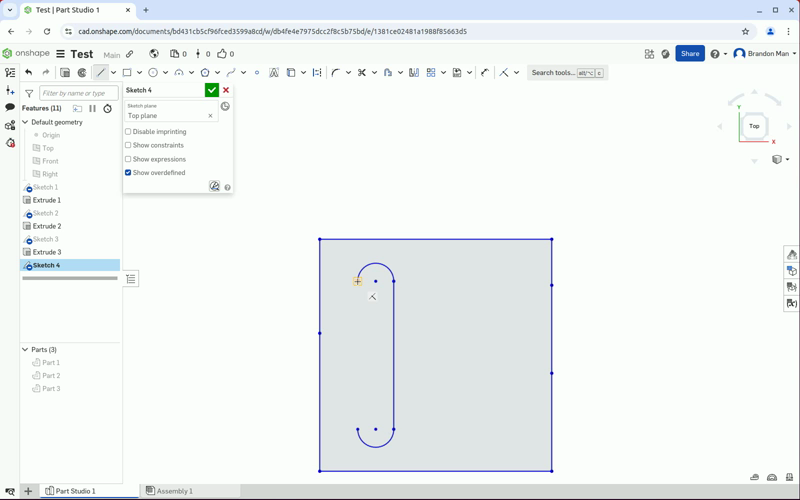
scroll(6)
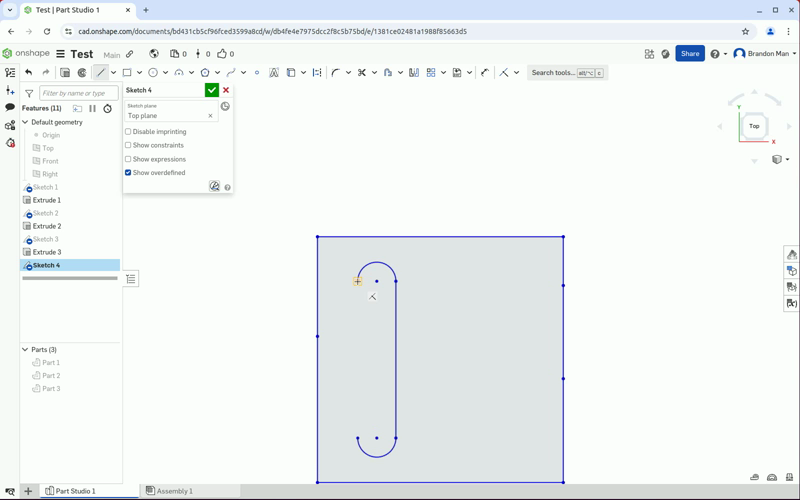
scroll(6)
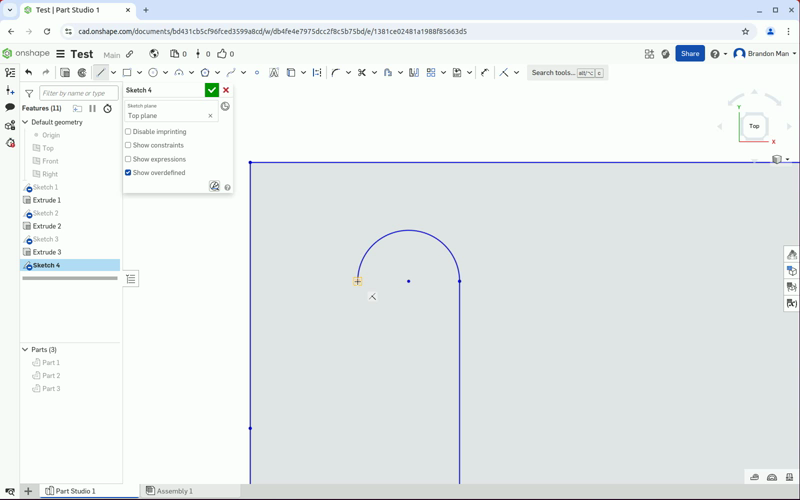
click(357, 281)
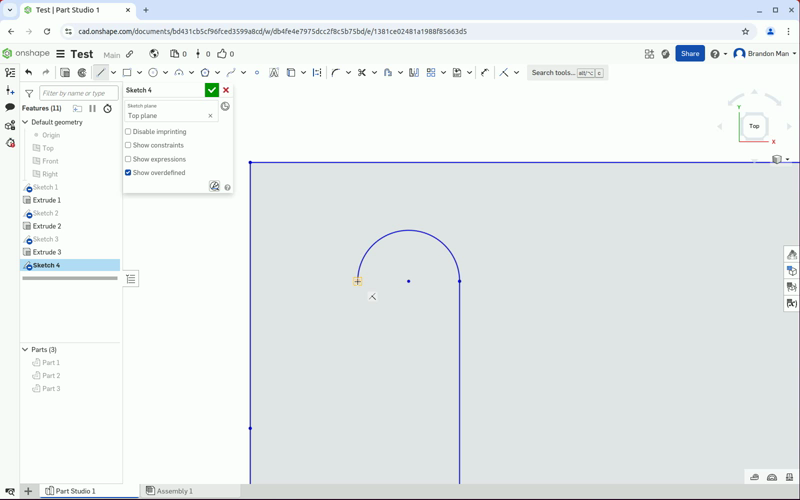
scroll(-6)
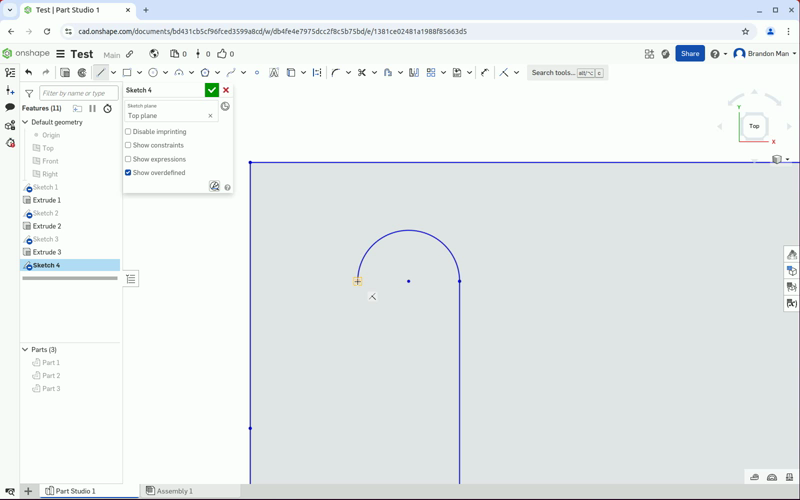
scroll(-6)
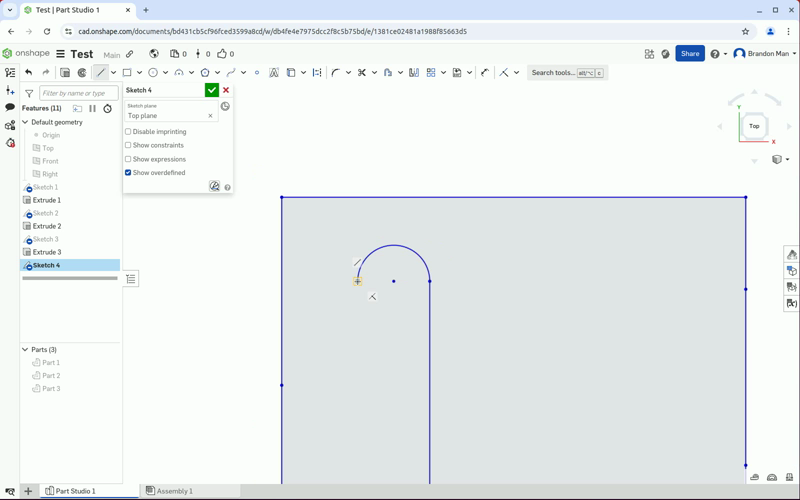
scroll(-6)
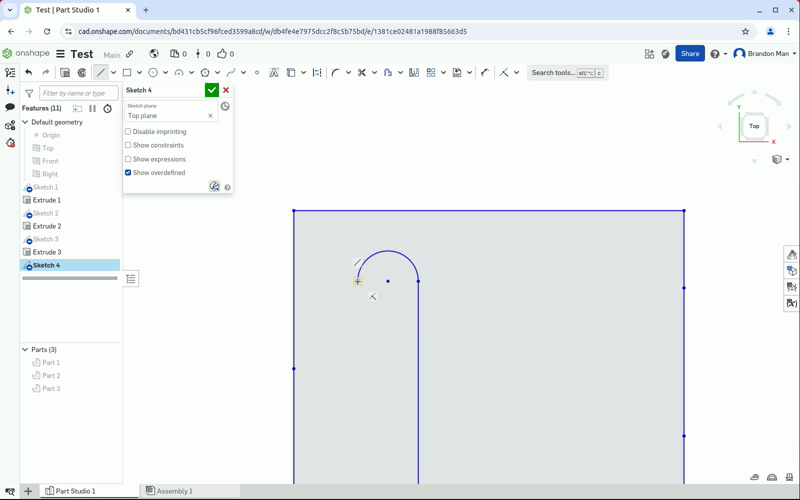
scroll(-6)
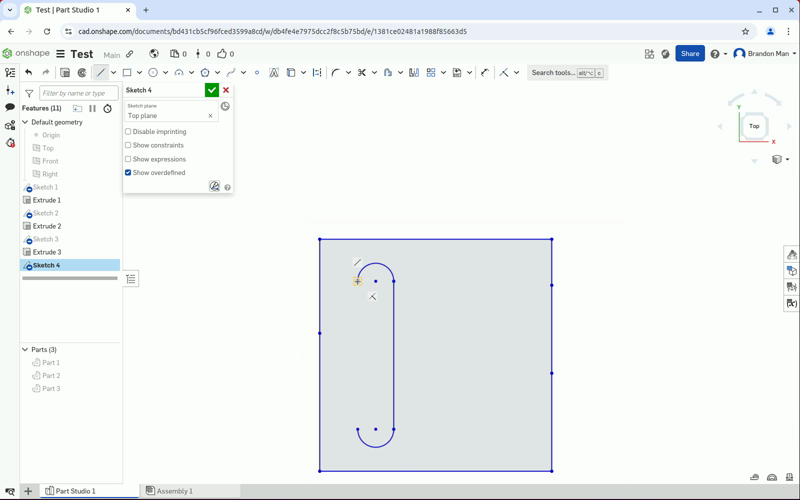
scroll(-6)
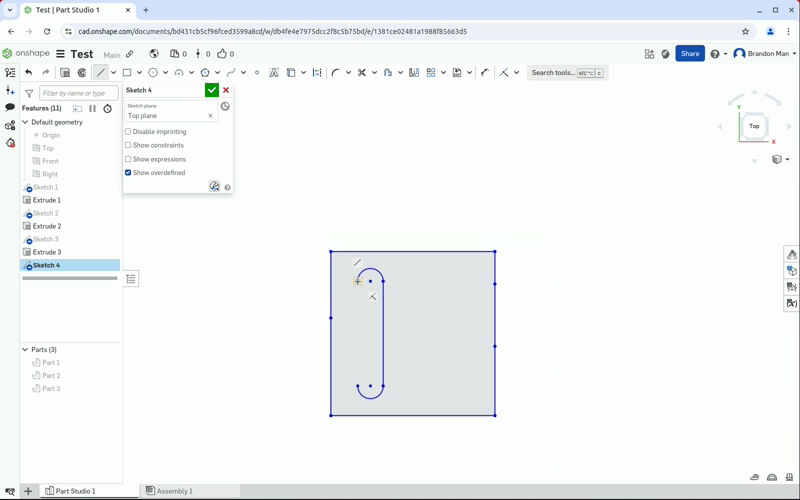
scroll(-6)
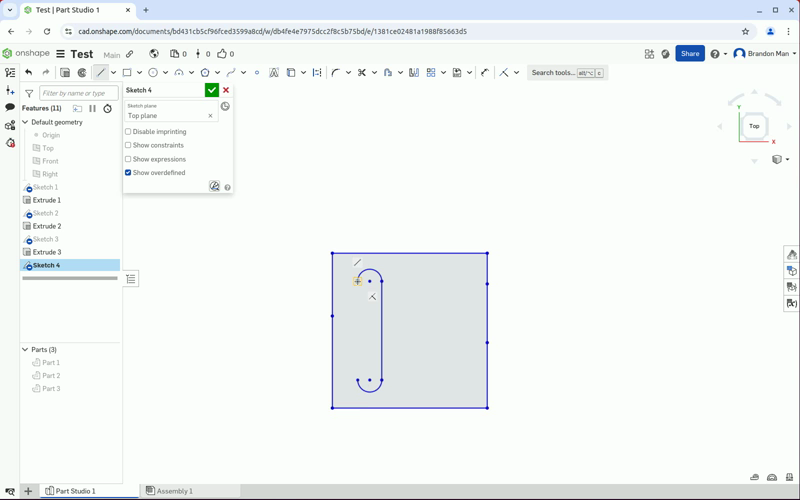
scroll(-6)
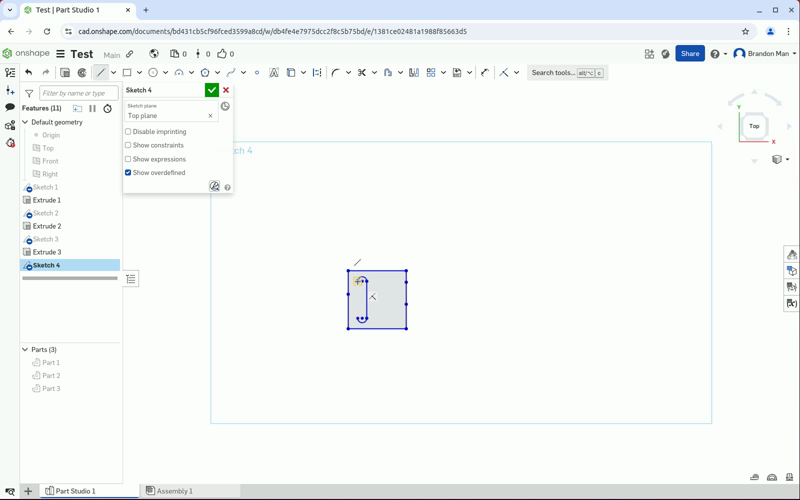
mouse_move(387, 281)
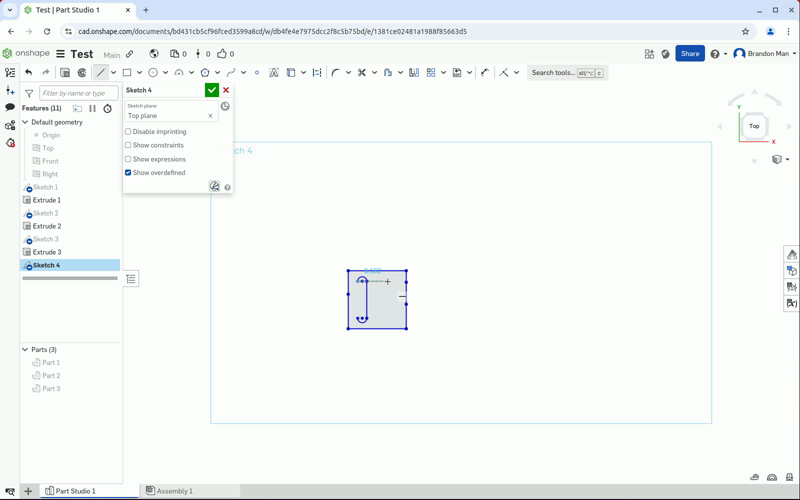
key_down(shift)
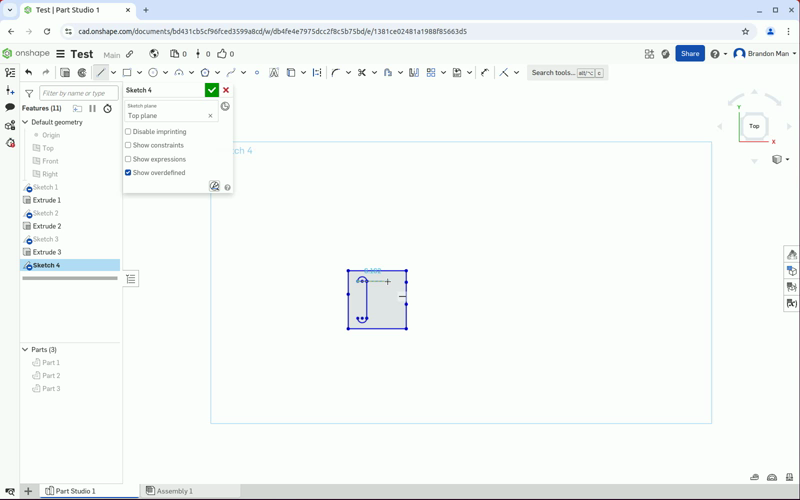
mouse_move(357, 318)
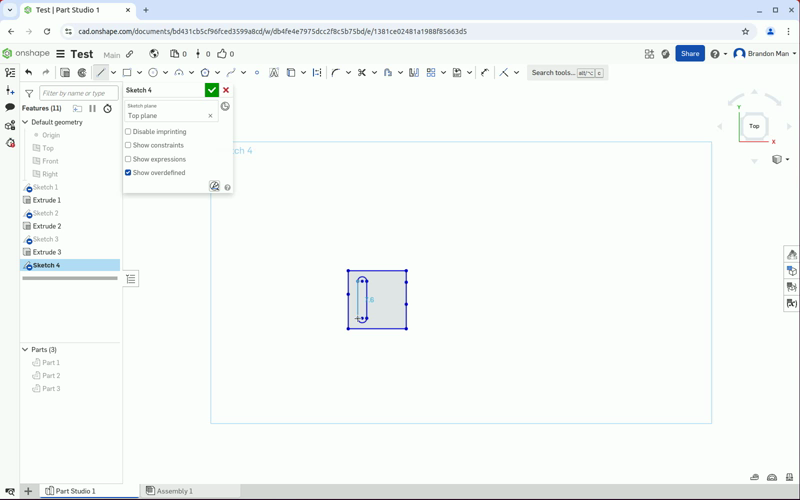
scroll(6)
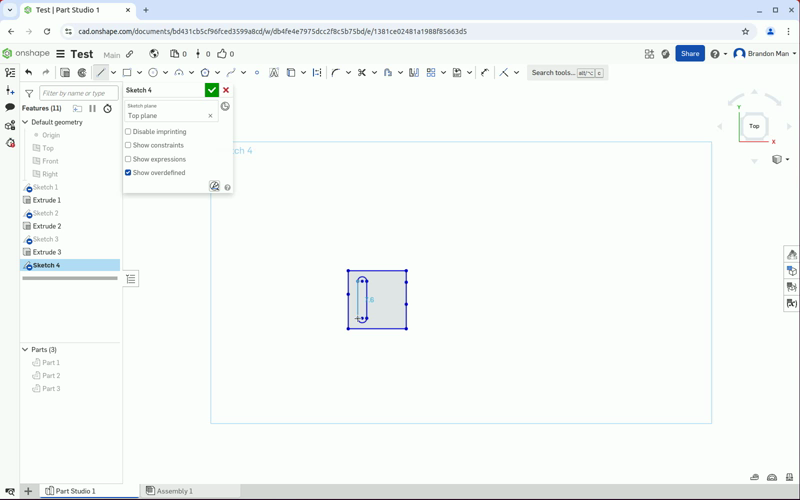
scroll(6)
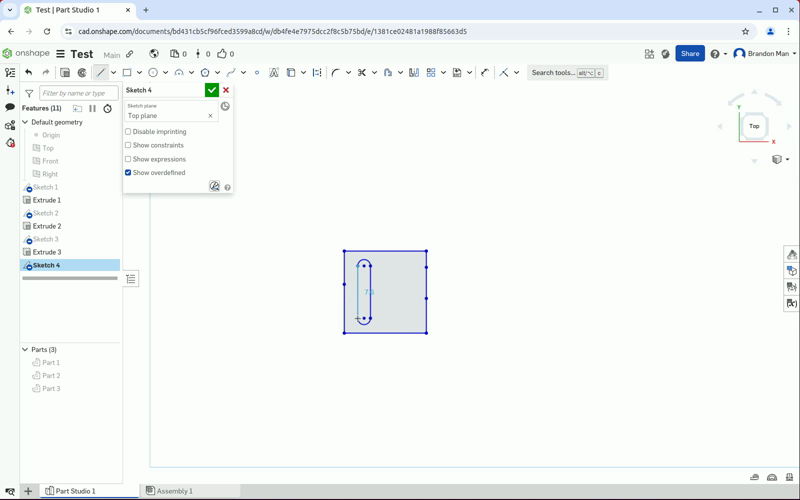
scroll(6)
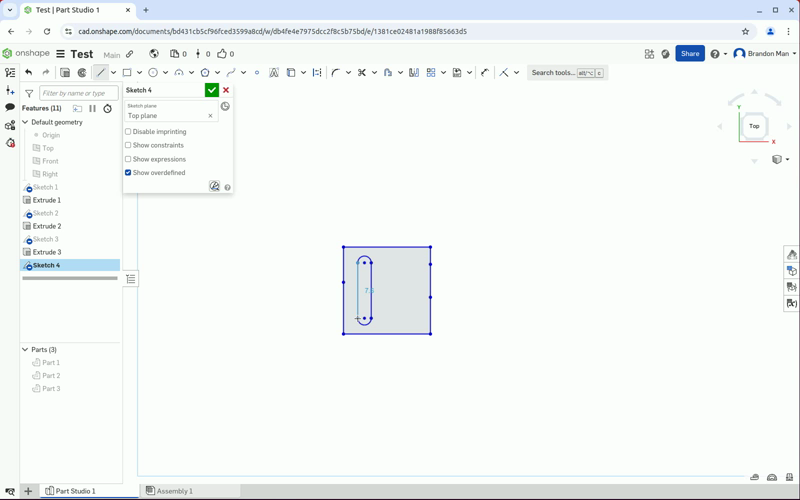
scroll(6)
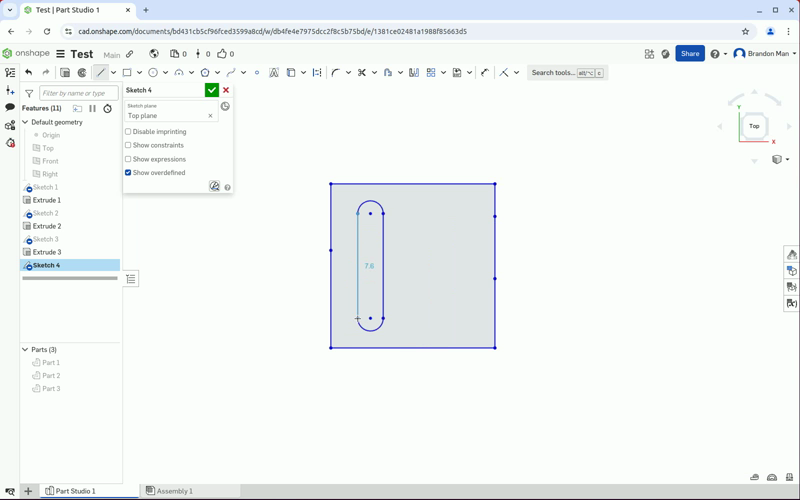
scroll(6)
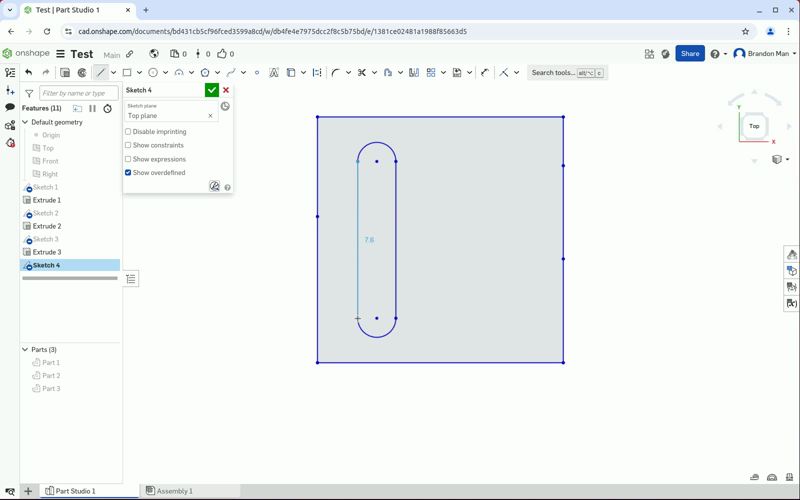
scroll(6)
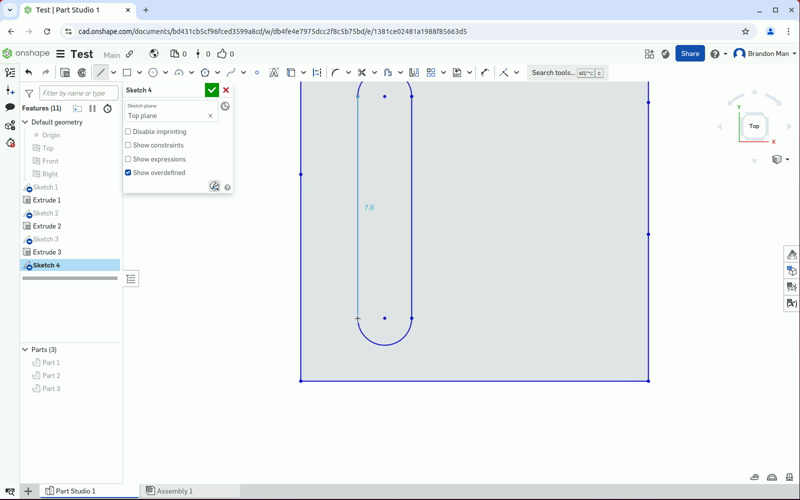
scroll(6)
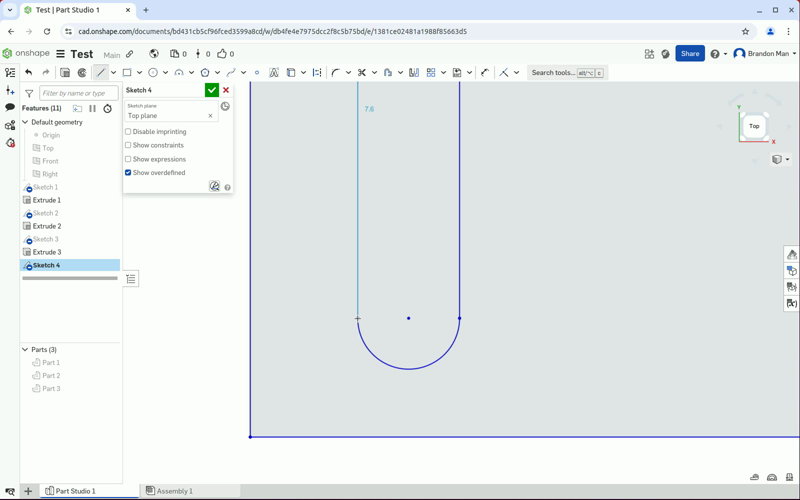
key_up(shift)
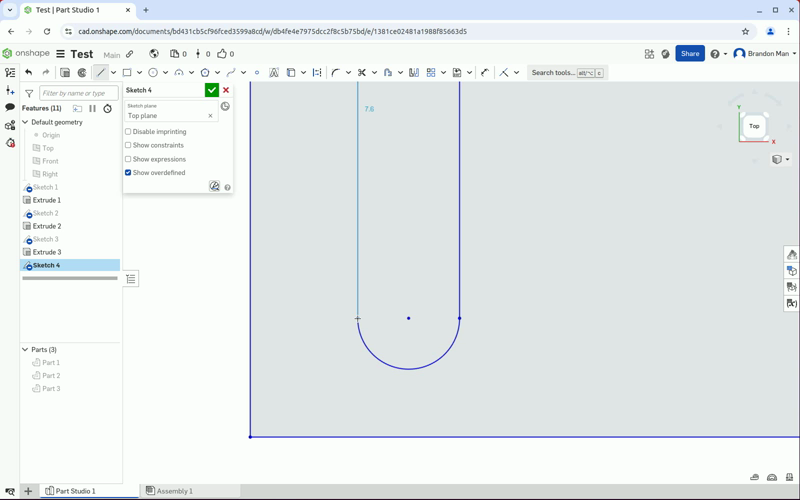
click(357, 318)
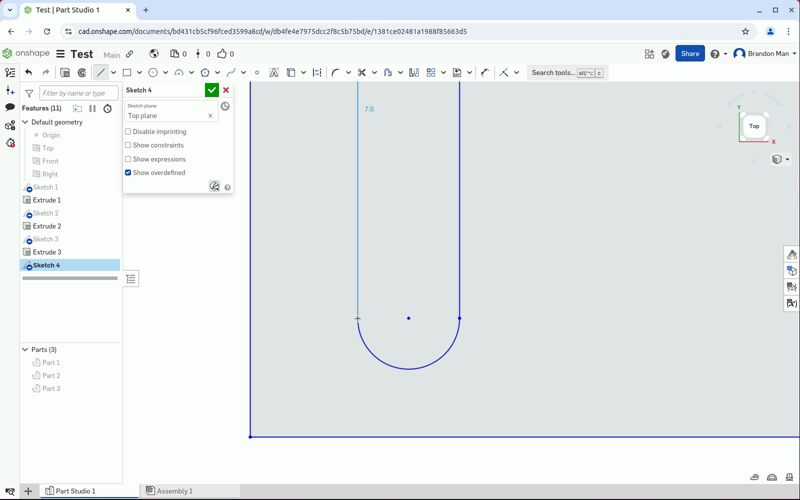
scroll(-6)
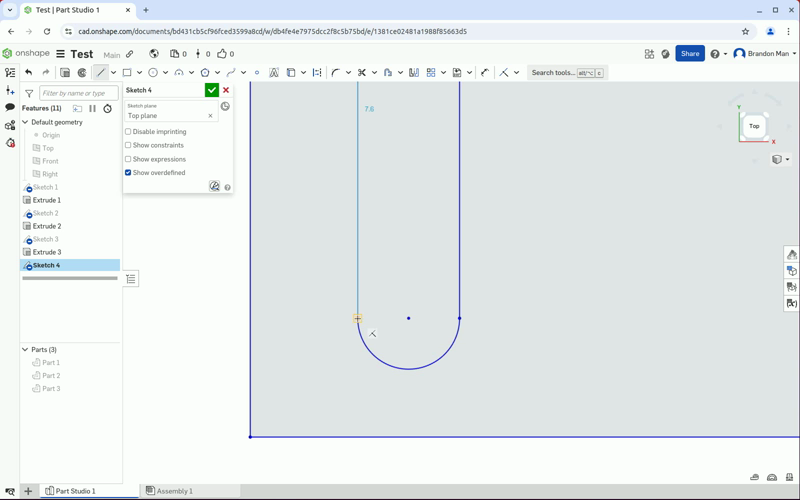
scroll(-6)
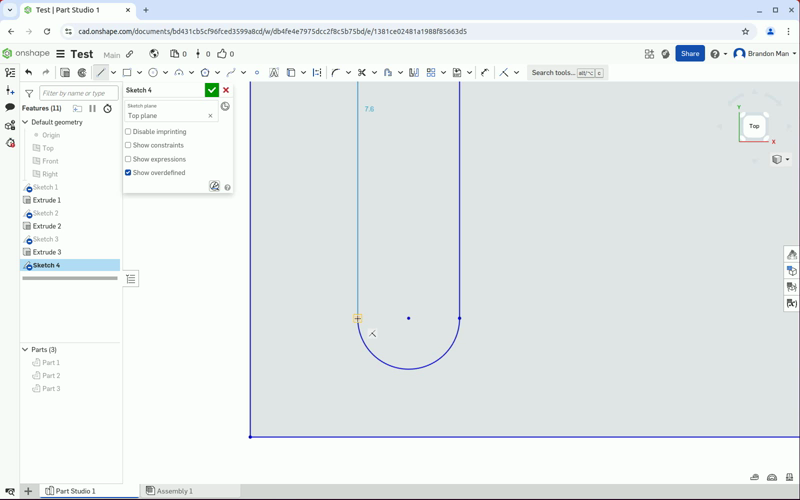
scroll(-6)
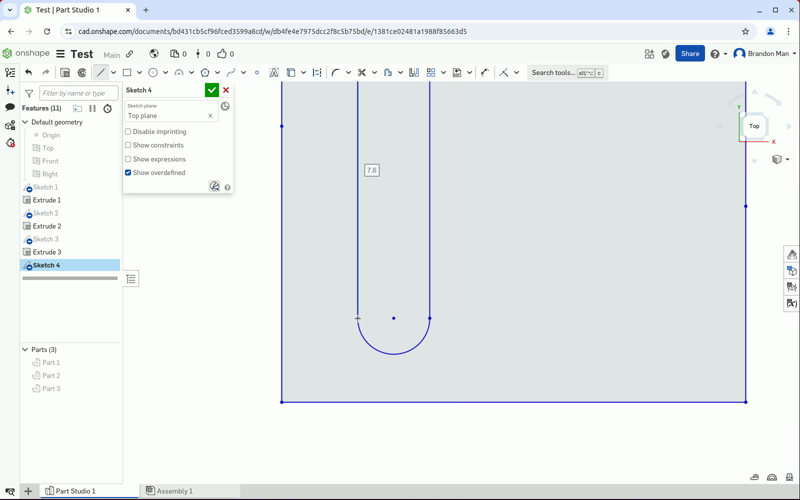
scroll(-6)
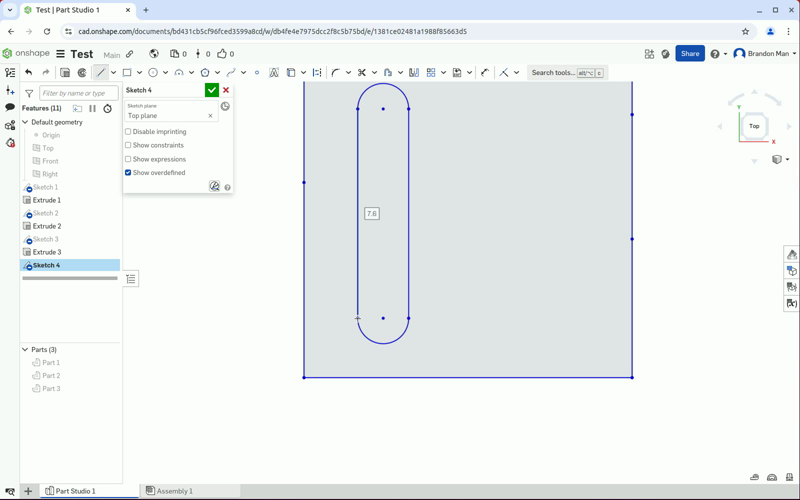
scroll(-6)
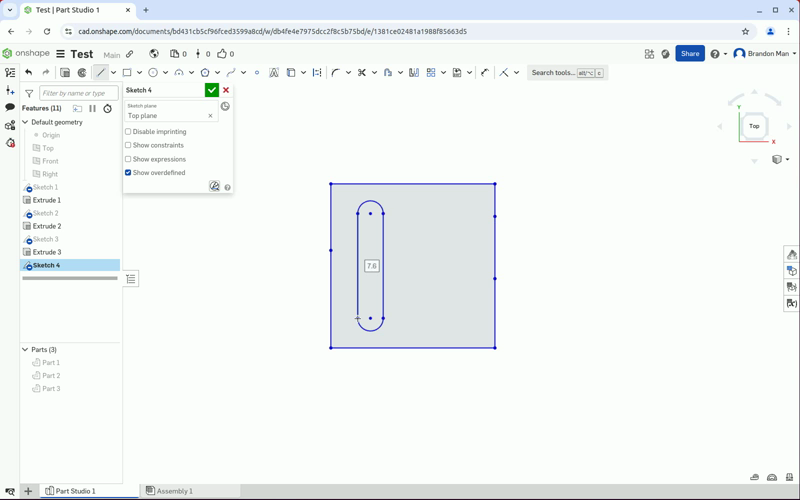
scroll(-6)
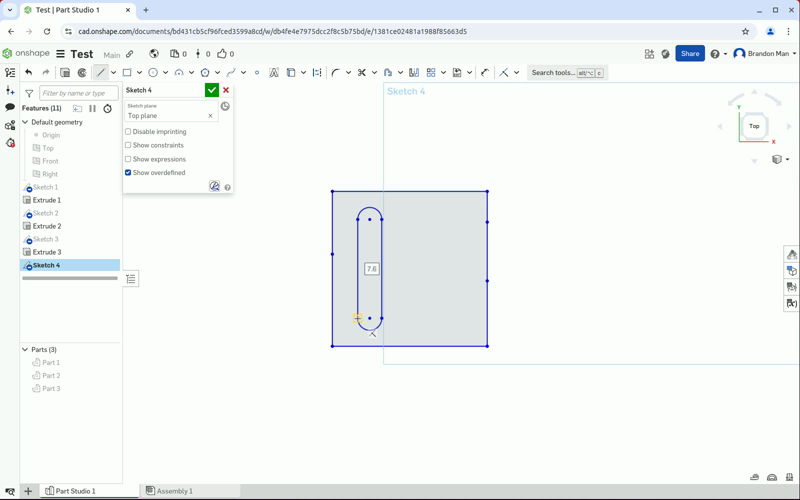
scroll(-6)
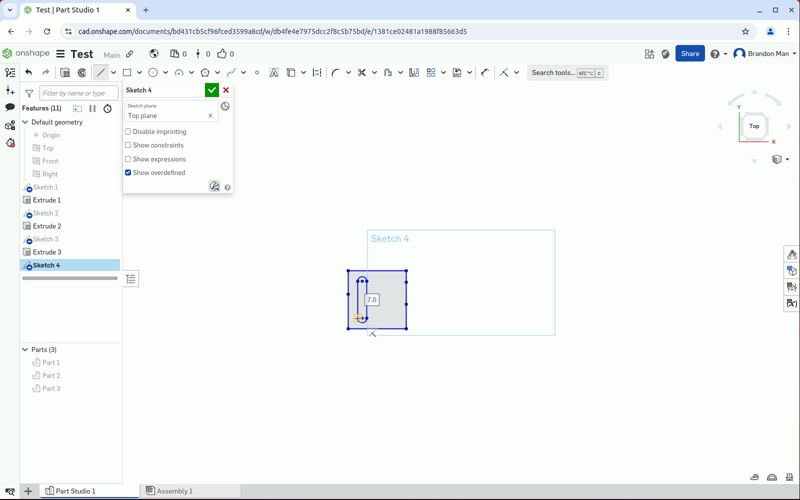
key(esc)
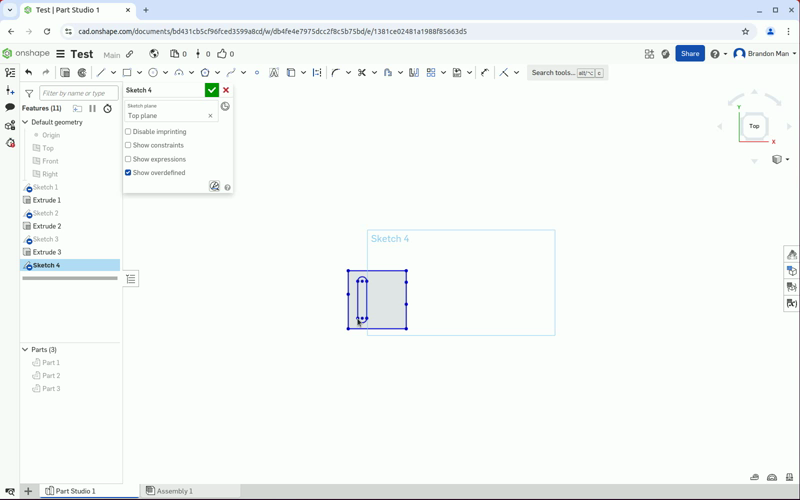
key(a)
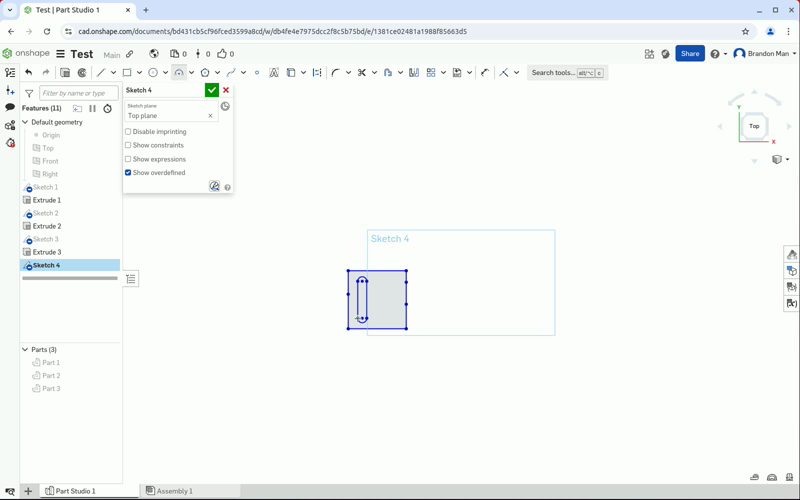
key_down(shift)
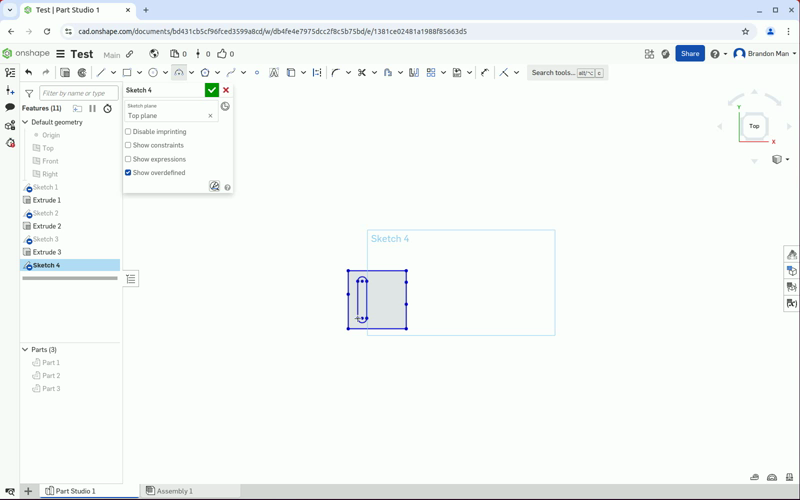
mouse_move(387, 318)
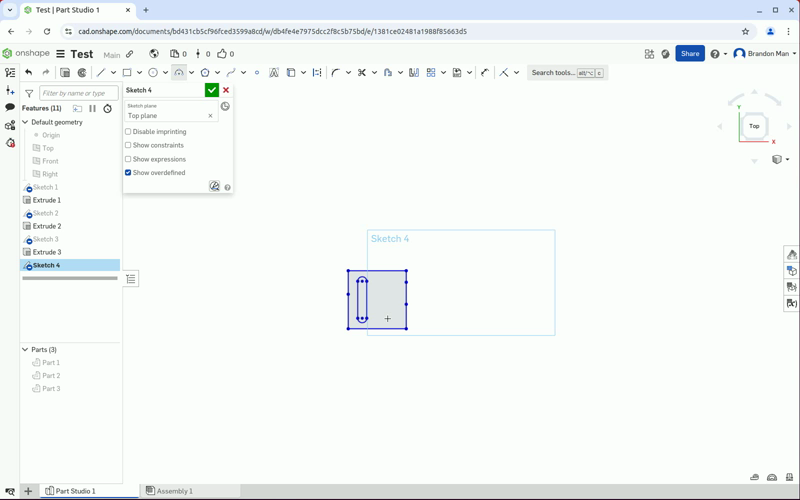
click(387, 318)
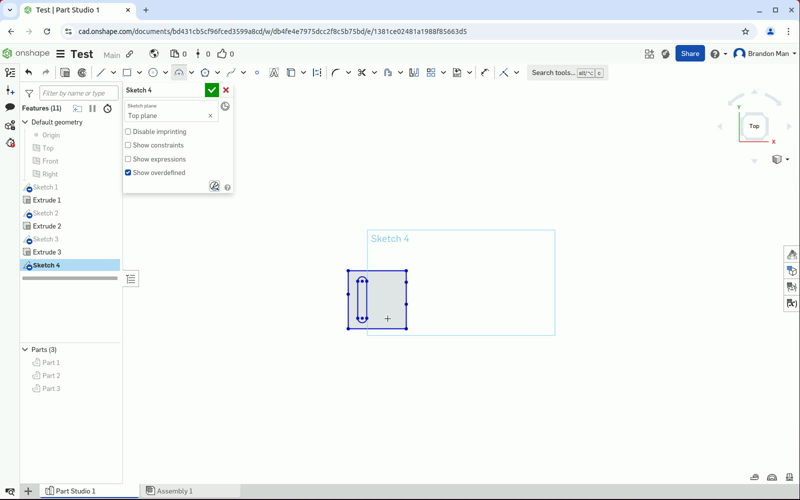
key_up(shift)
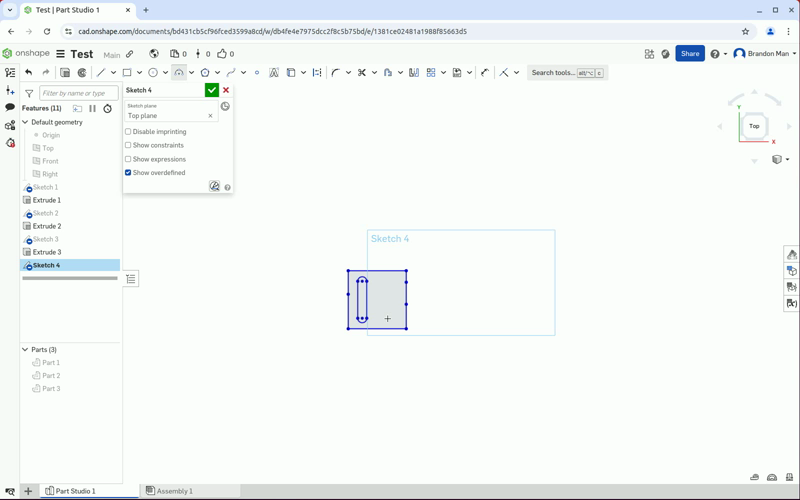
key_down(shift)
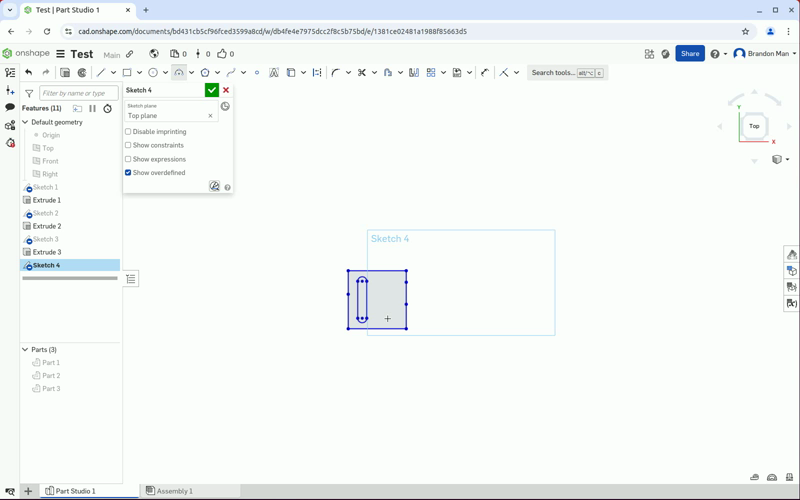
mouse_move(397, 318)
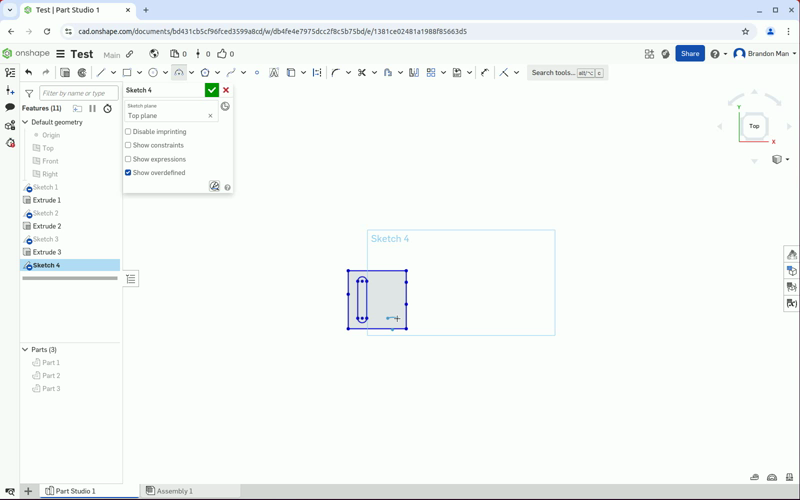
click(397, 318)
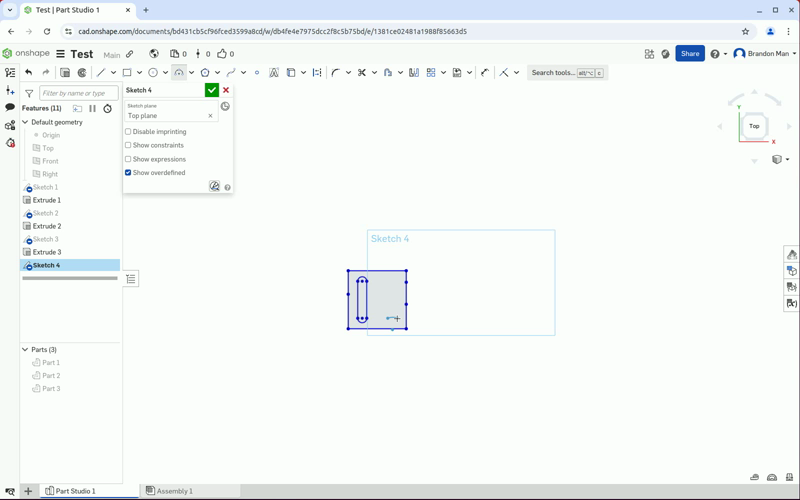
mouse_move(392, 322)
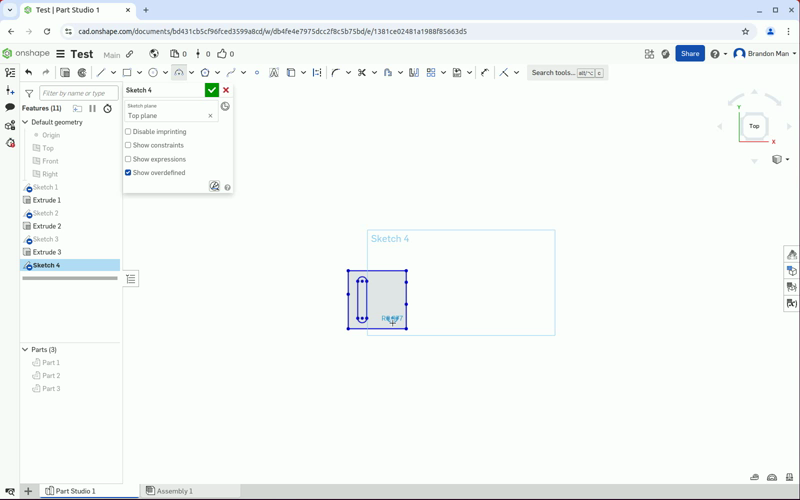
click(392, 322)
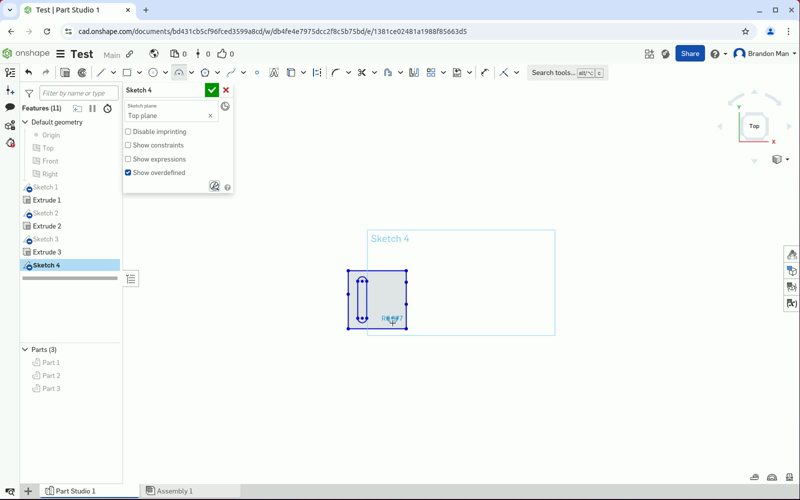
key_up(shift)
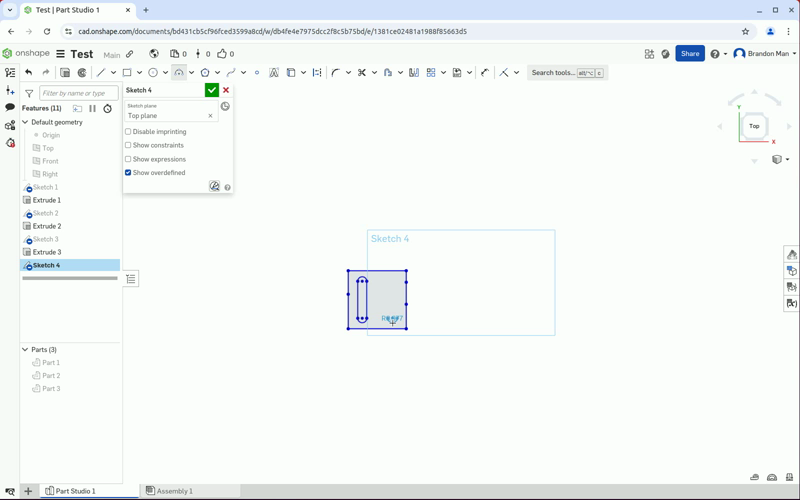
key(esc)
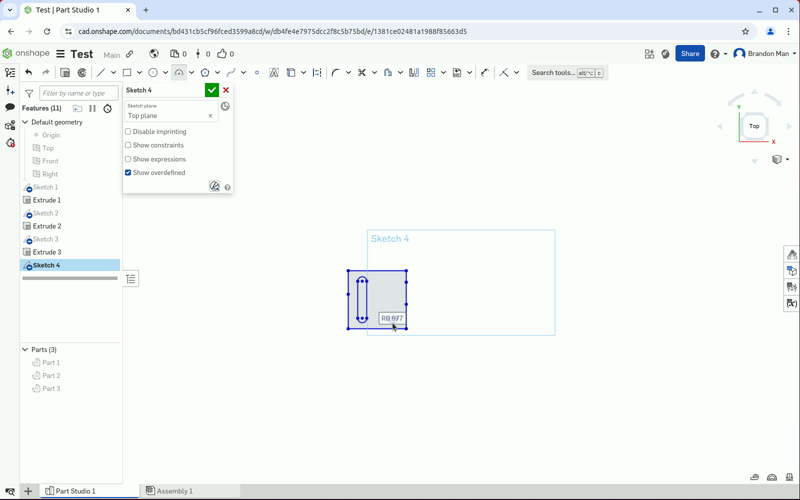
key(l)
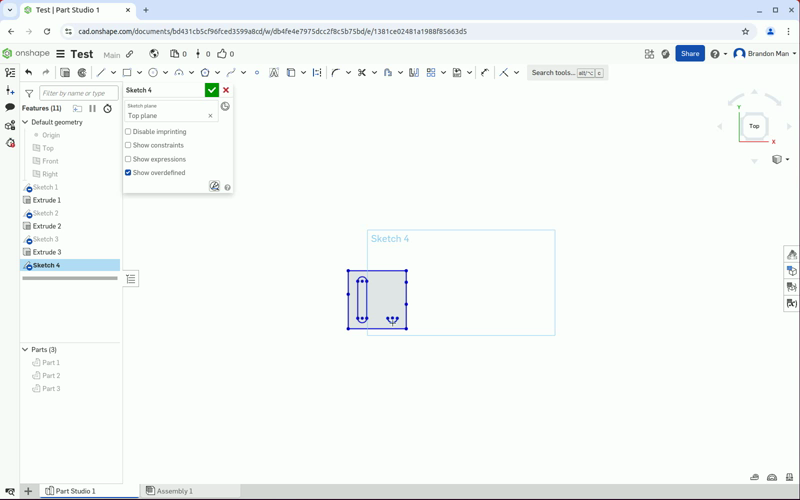
mouse_move(397, 318)
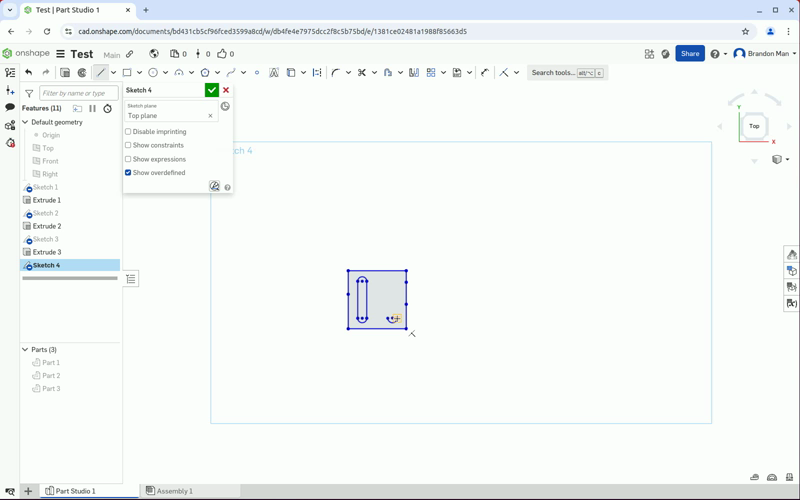
scroll(6)
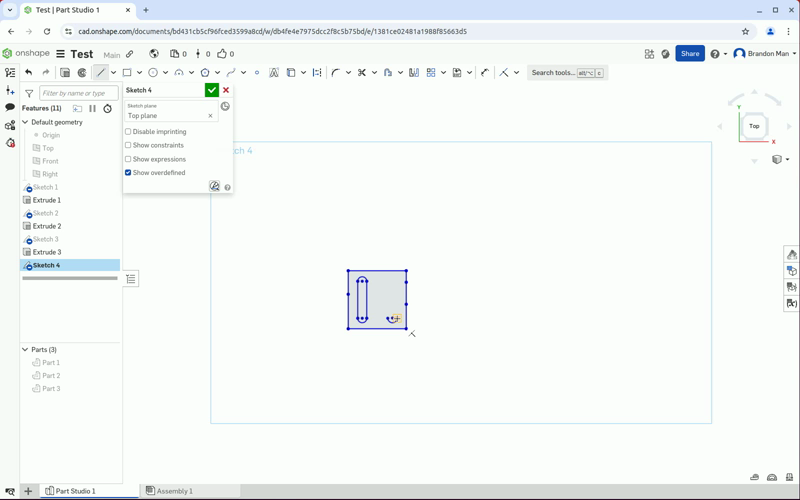
scroll(6)
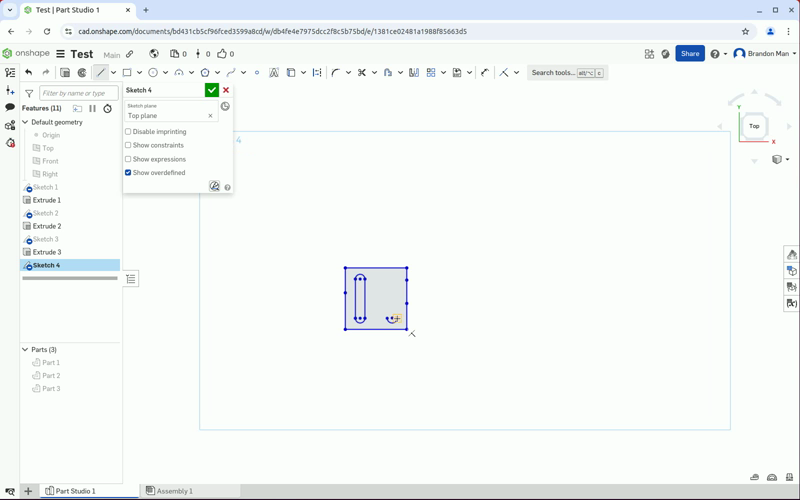
scroll(6)
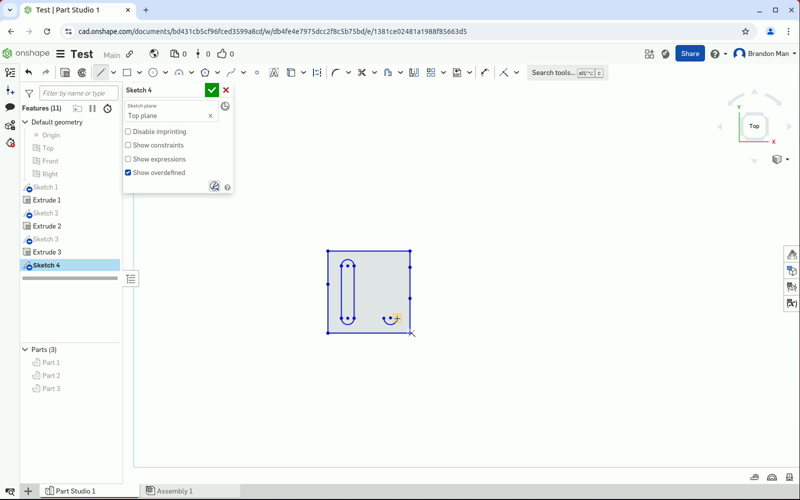
scroll(6)
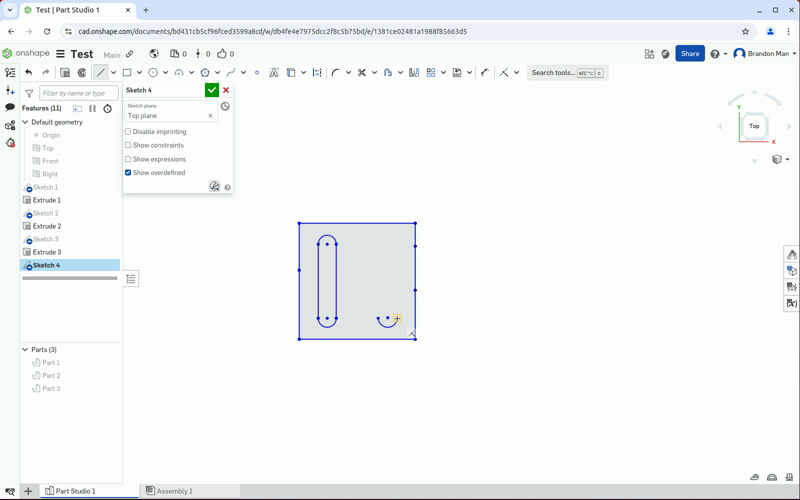
scroll(6)
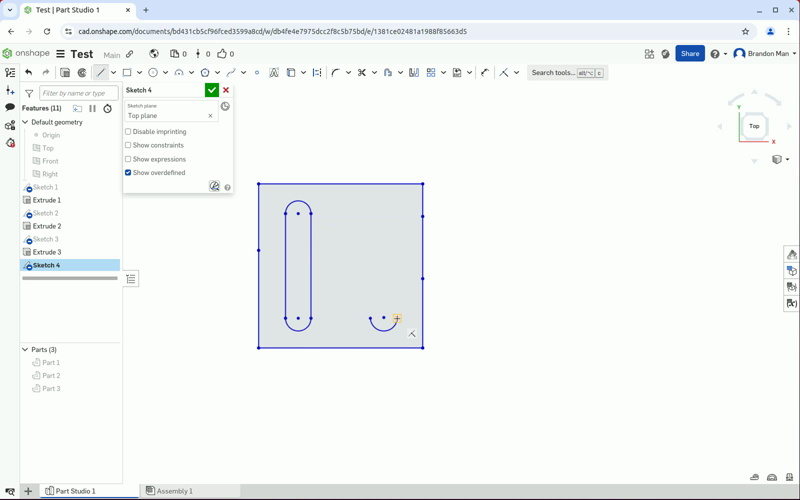
scroll(6)
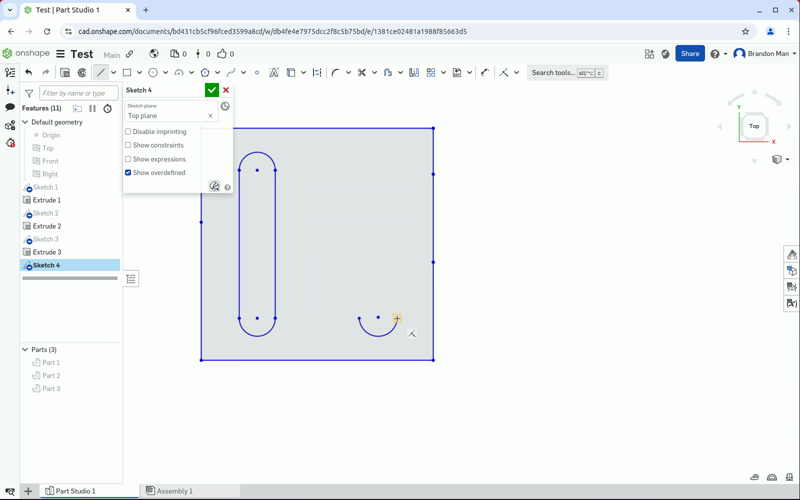
scroll(6)
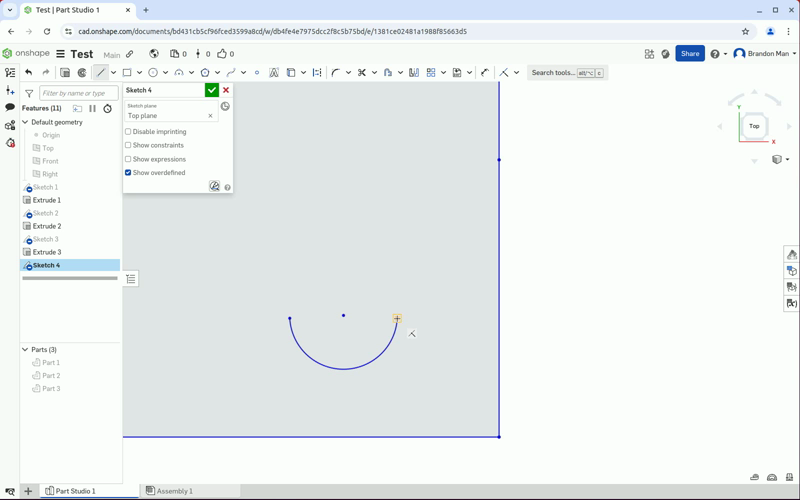
click(397, 318)
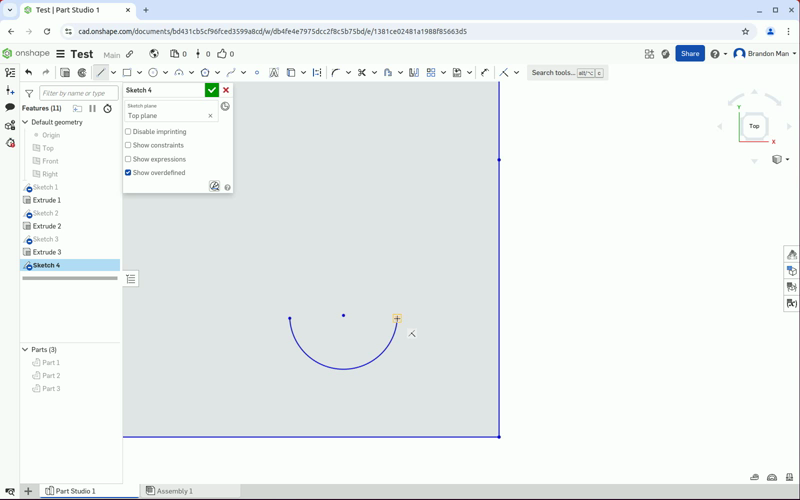
scroll(-6)
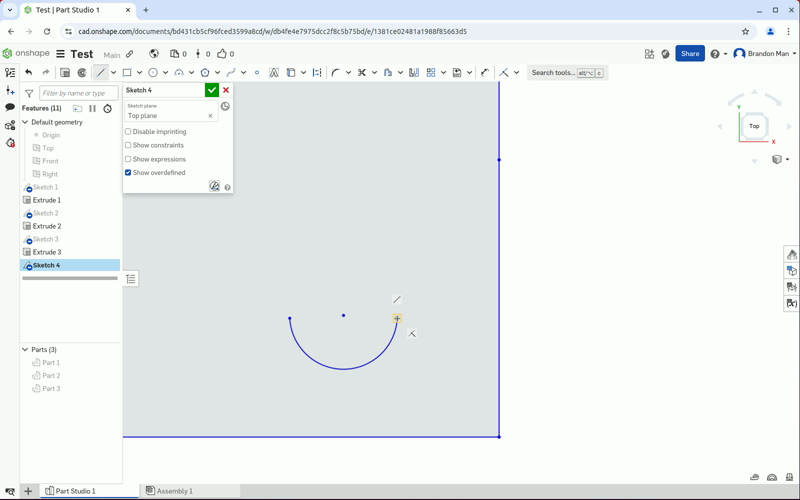
scroll(-6)
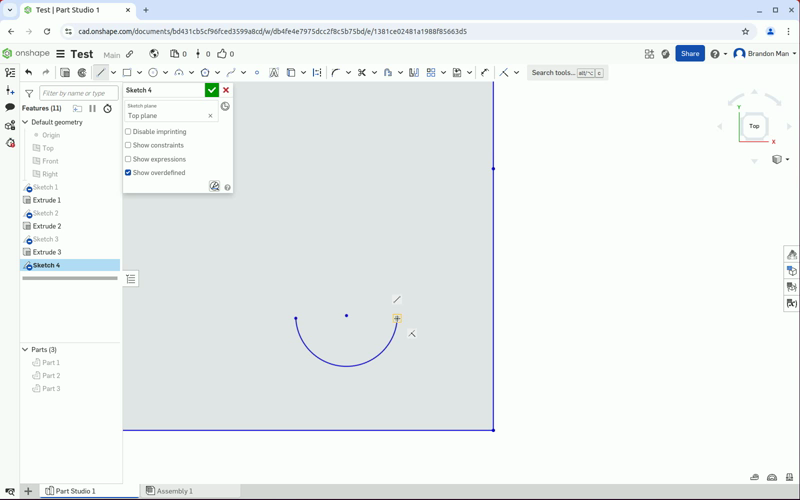
scroll(-6)
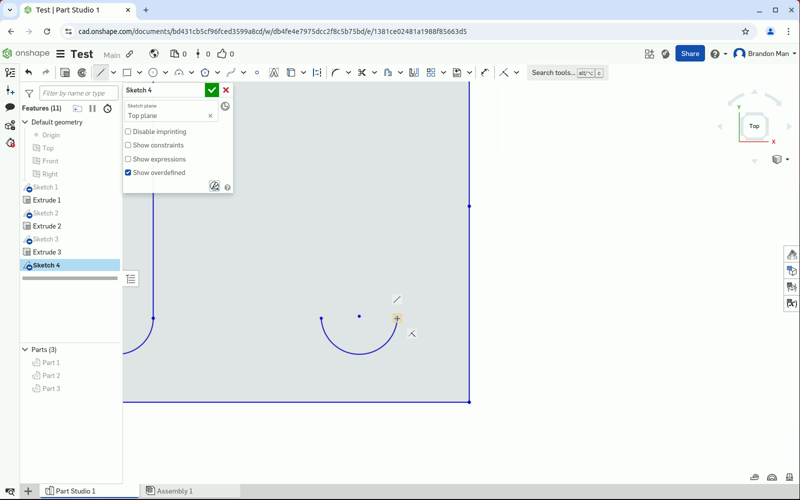
scroll(-6)
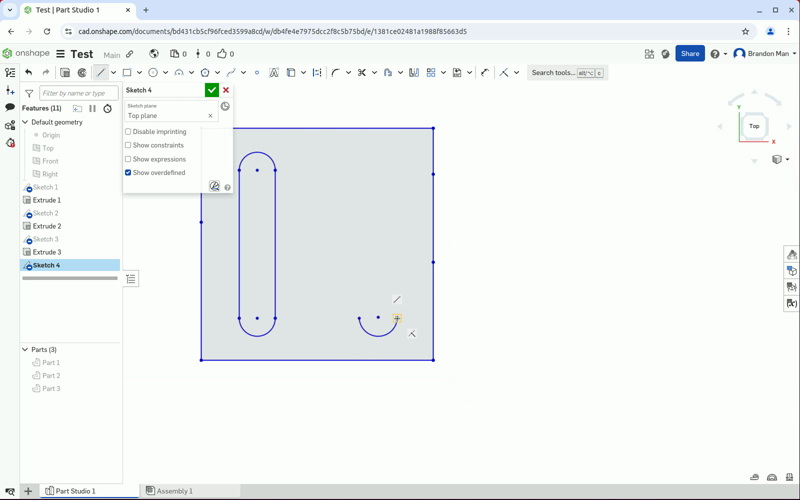
scroll(-6)
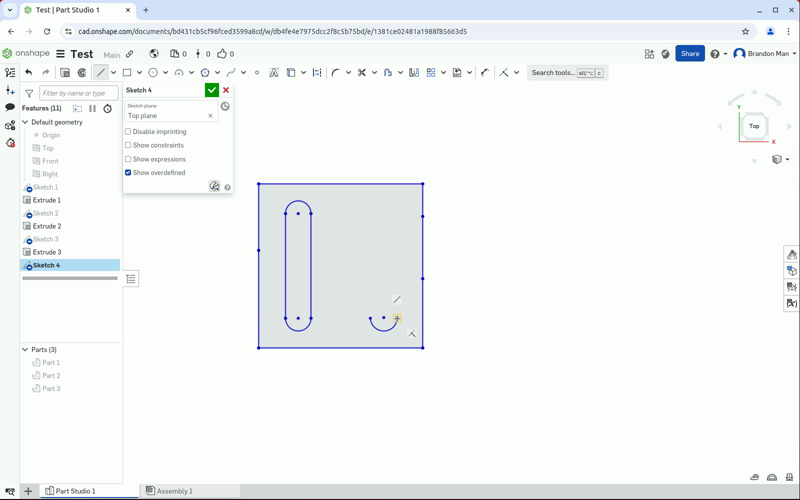
scroll(-6)
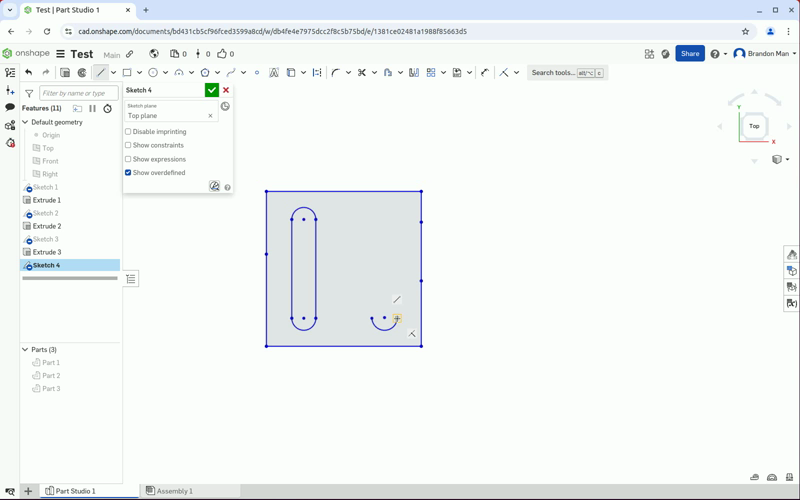
scroll(-6)
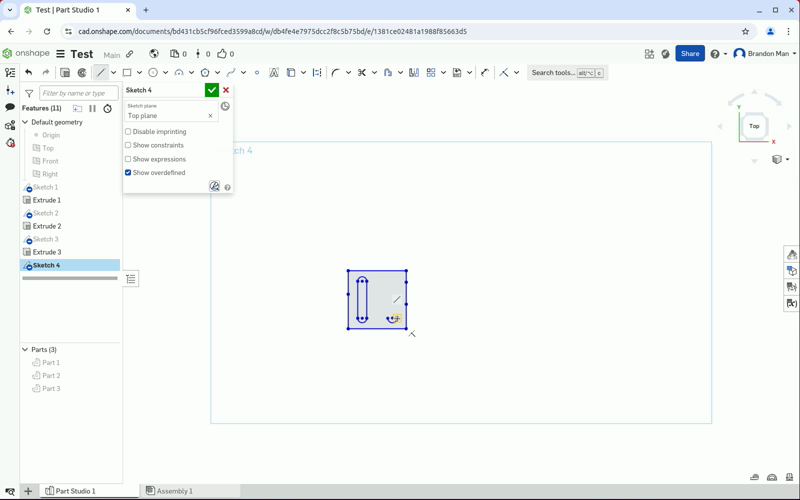
key_down(shift)
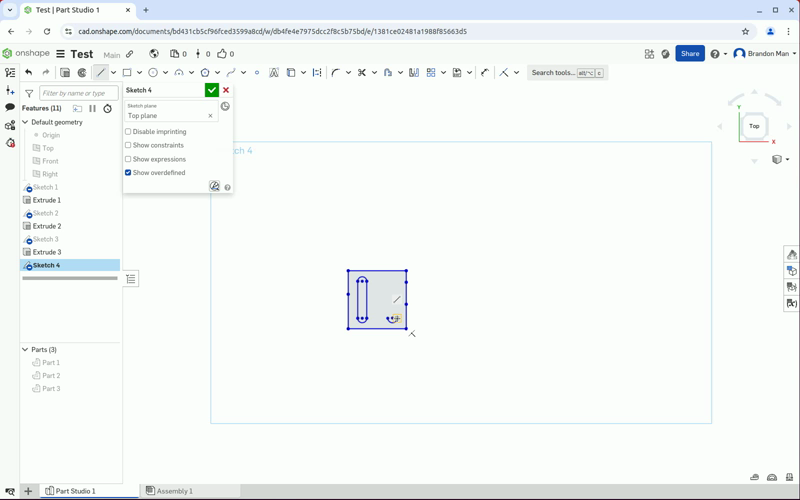
mouse_move(427, 318)
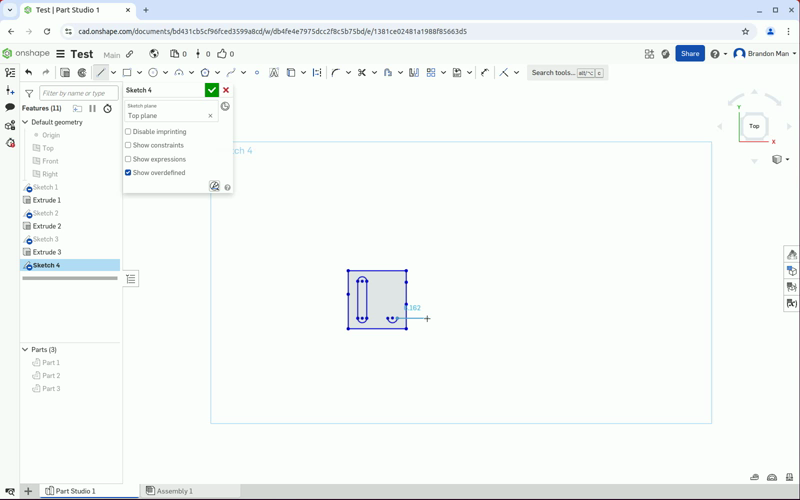
mouse_move(397, 281)
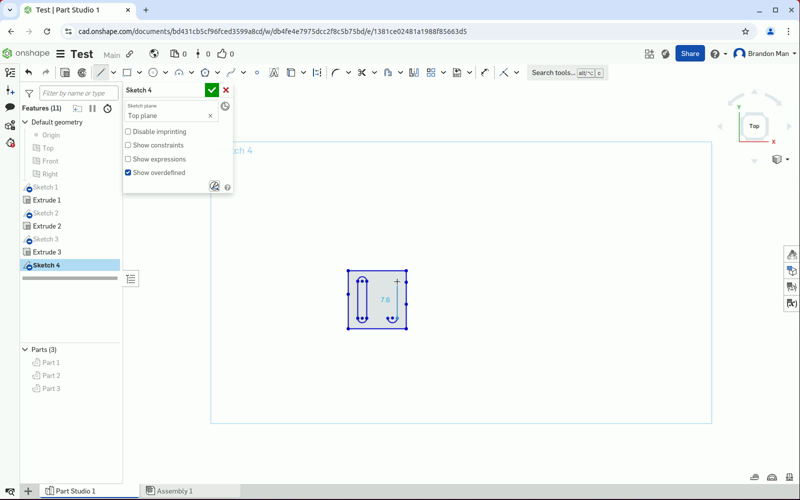
click(397, 281)
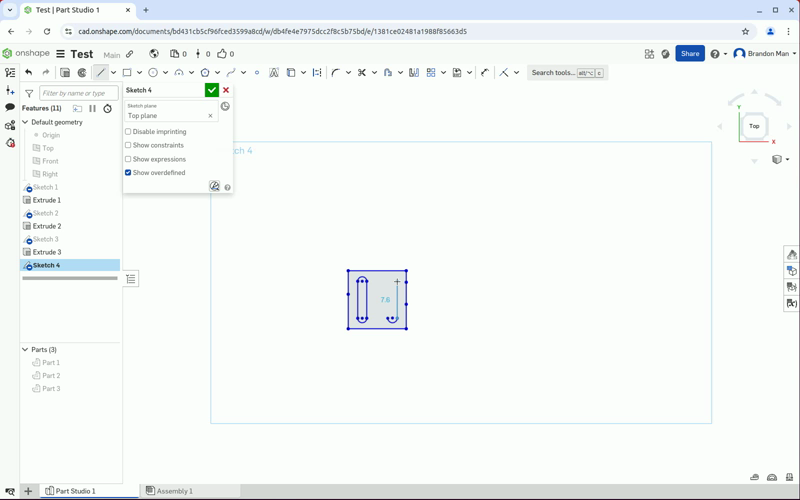
key_up(shift)
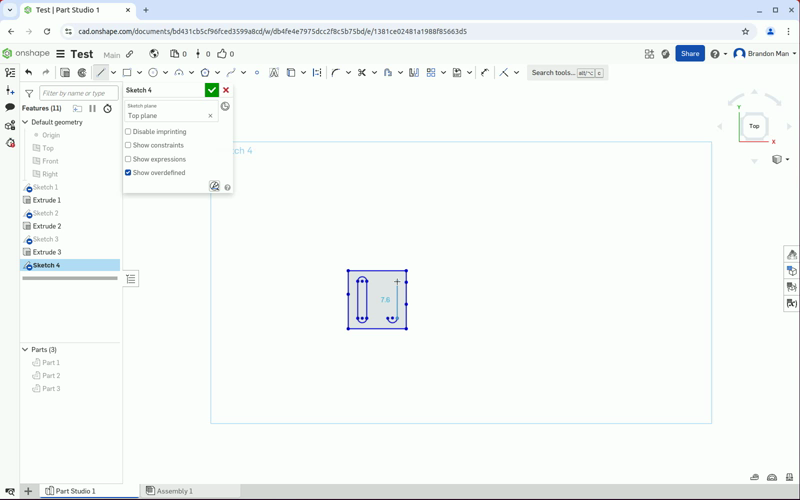
key(esc)
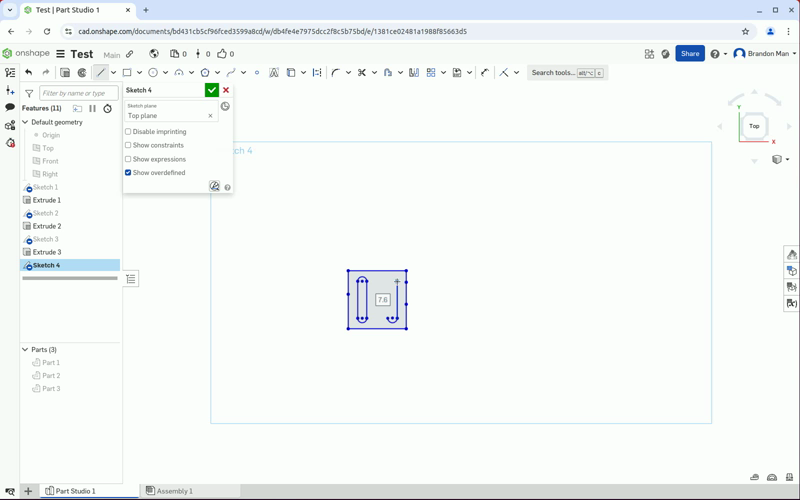
key(a)
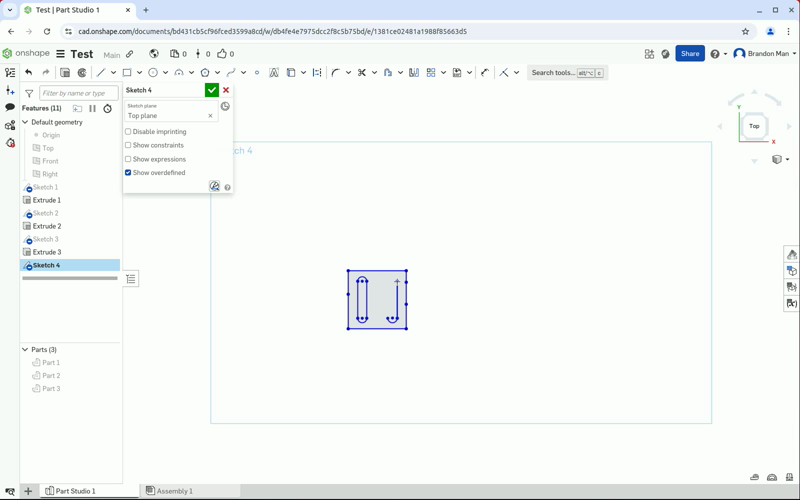
mouse_move(397, 281)
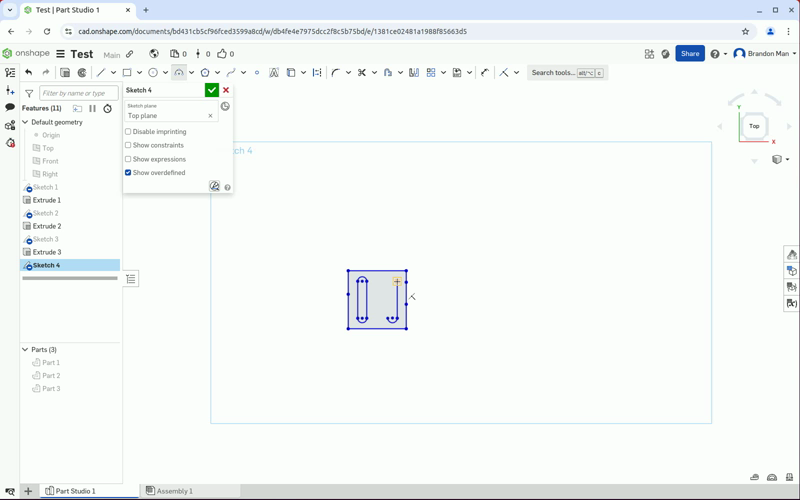
click(397, 281)
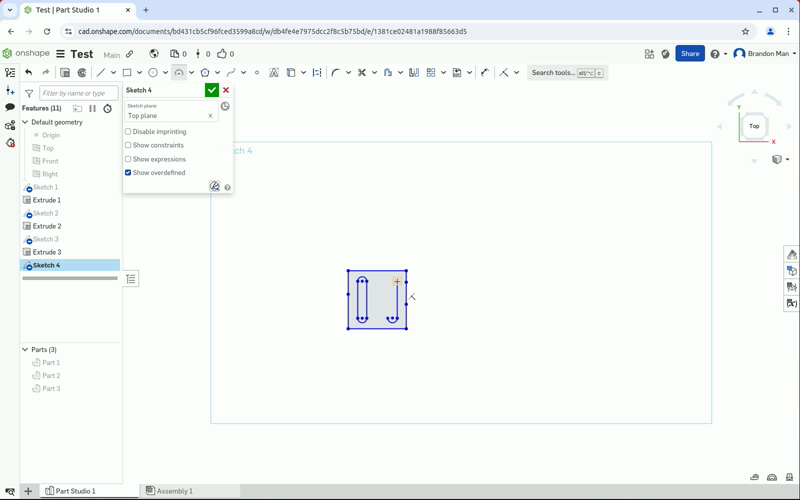
key_down(shift)
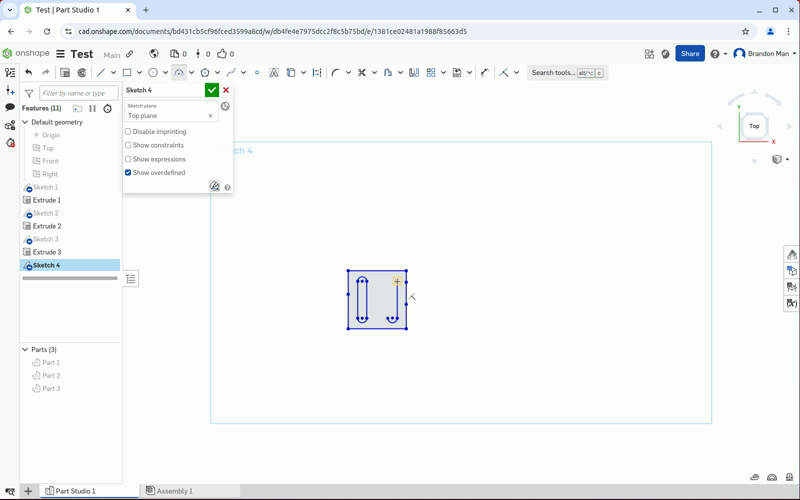
mouse_move(387, 281)
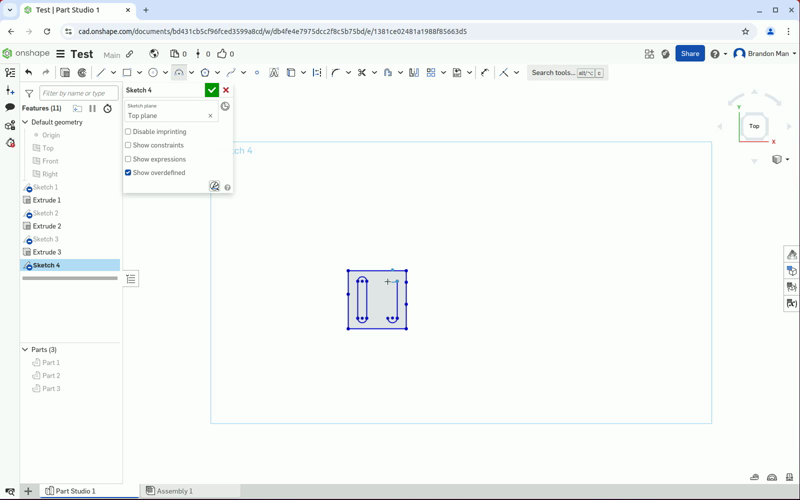
click(387, 281)
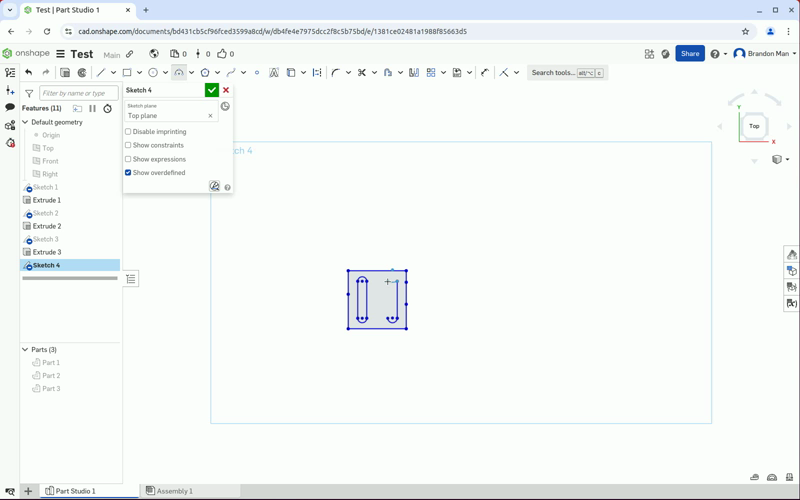
mouse_move(392, 276)
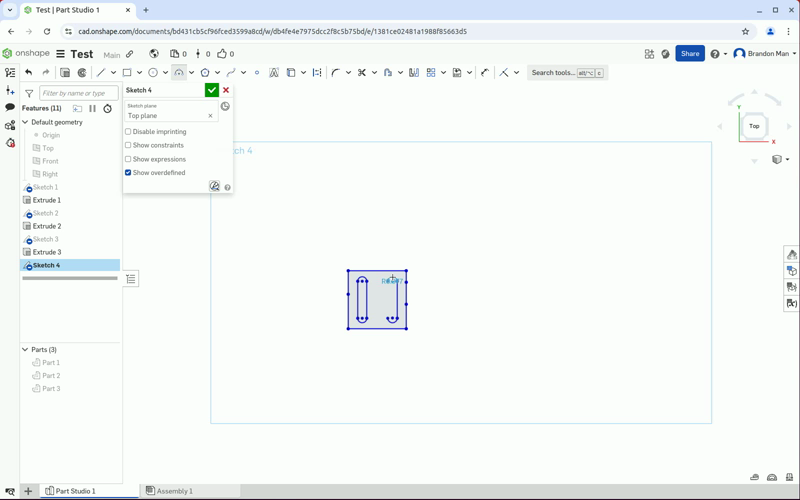
click(392, 276)
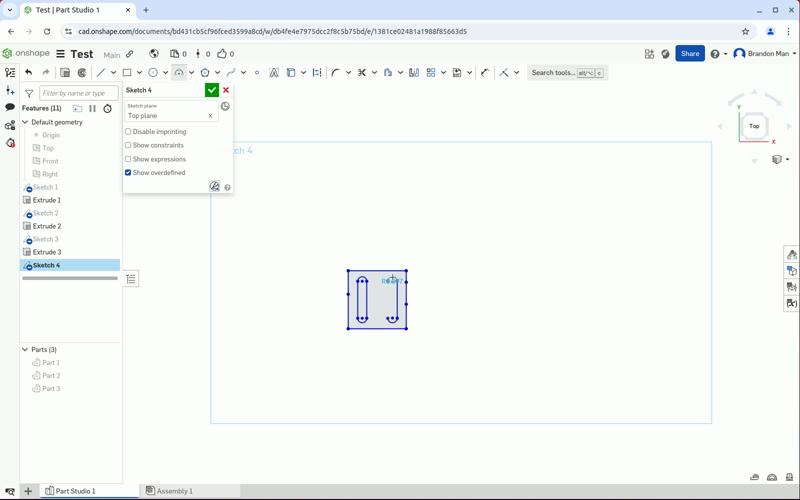
key_up(shift)
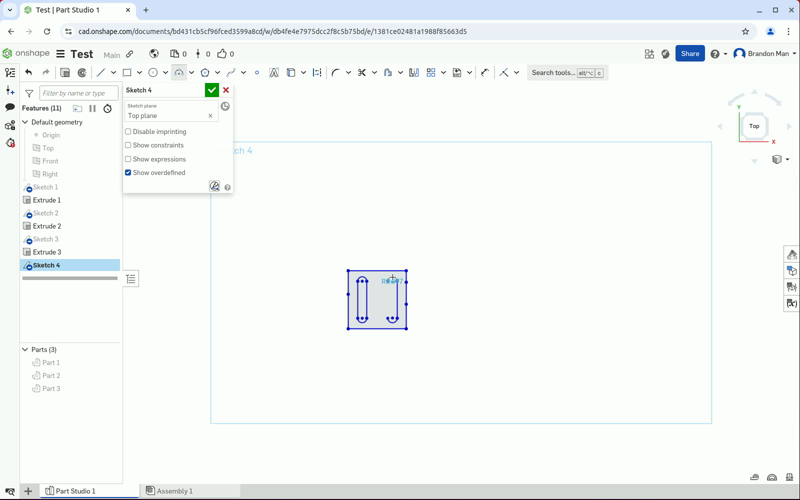
key(esc)
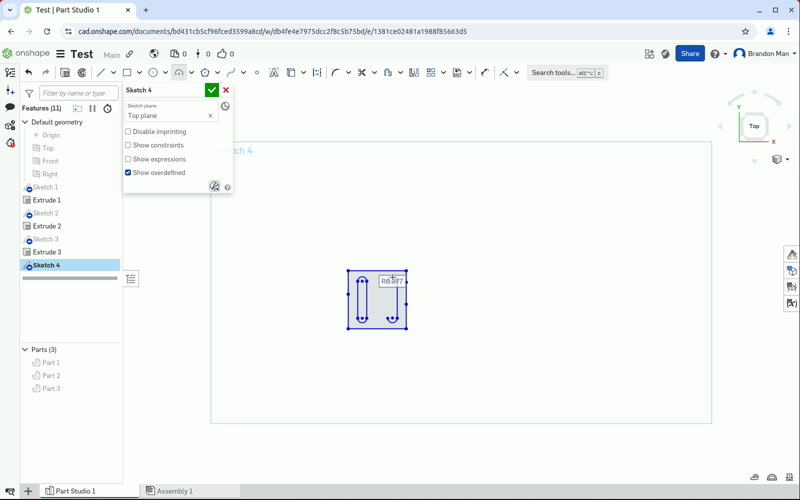
key(l)
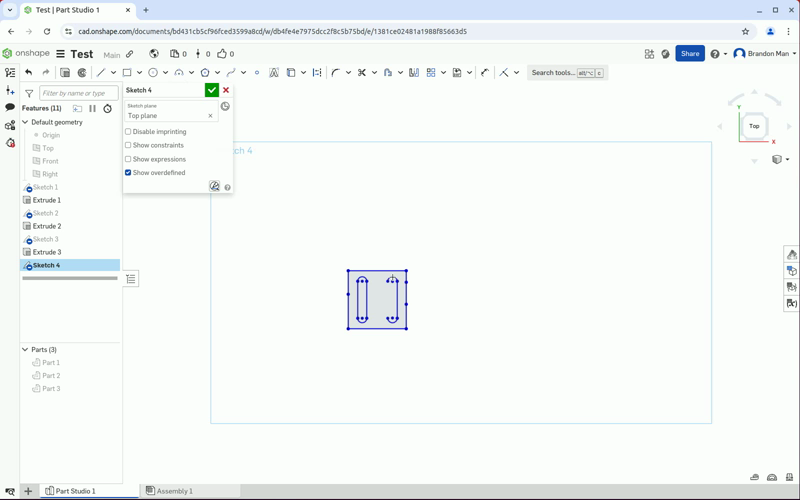
mouse_move(387, 281)
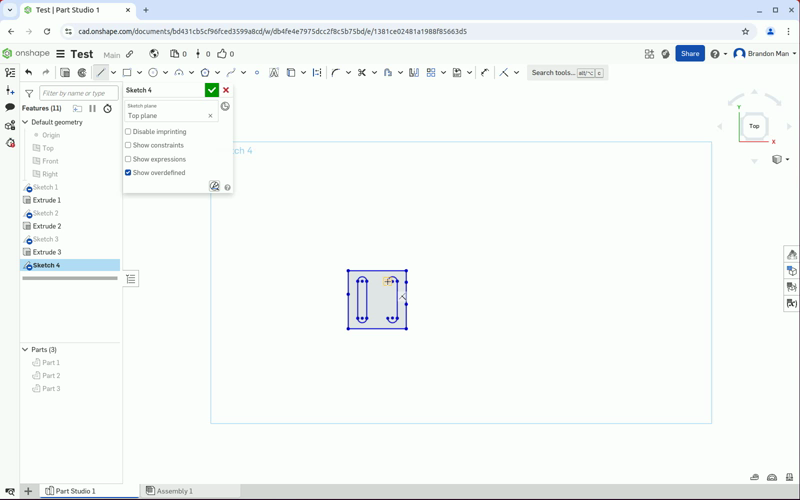
click(387, 281)
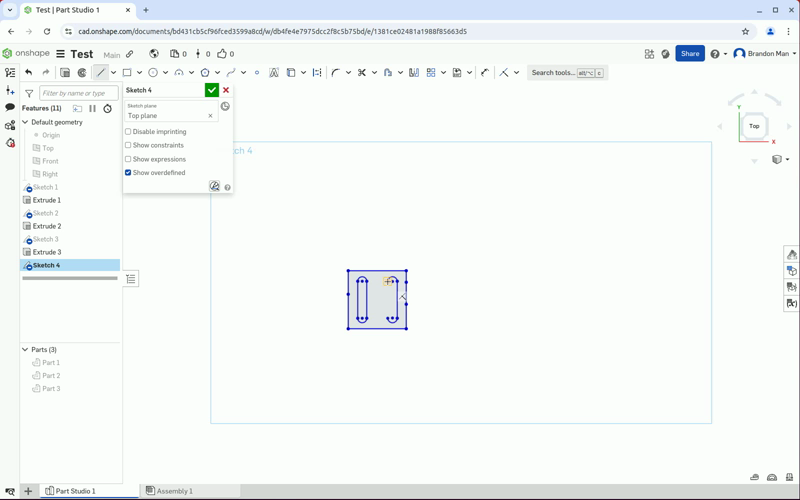
mouse_move(417, 281)
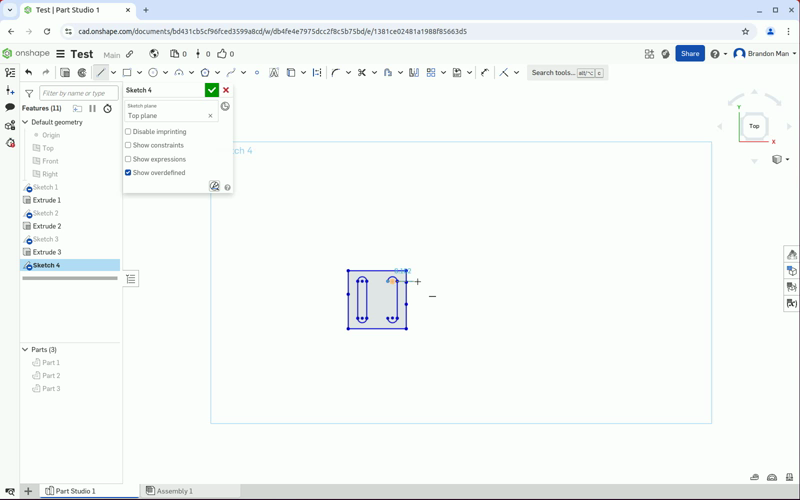
key_down(shift)
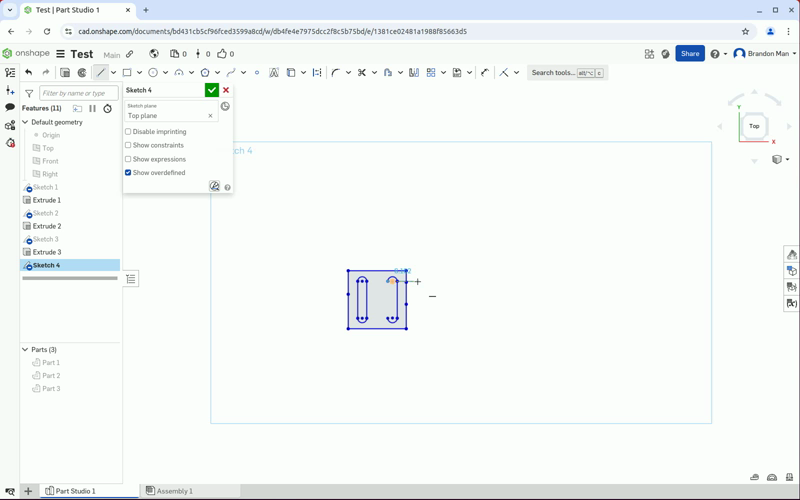
mouse_move(387, 318)
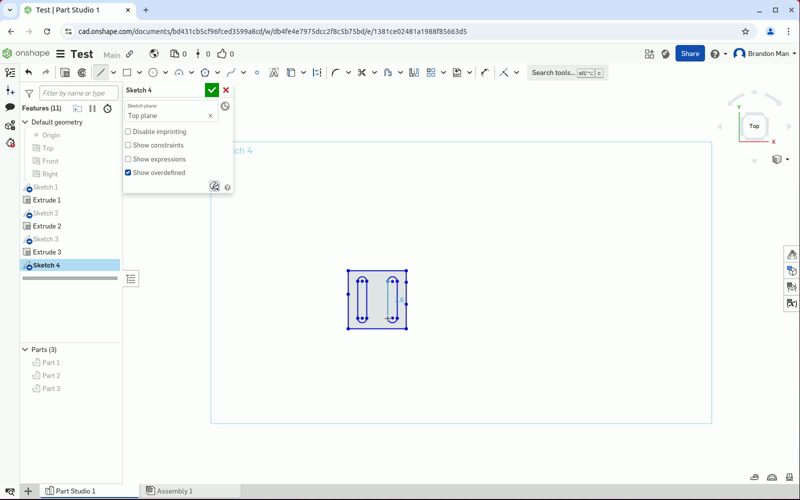
key_up(shift)
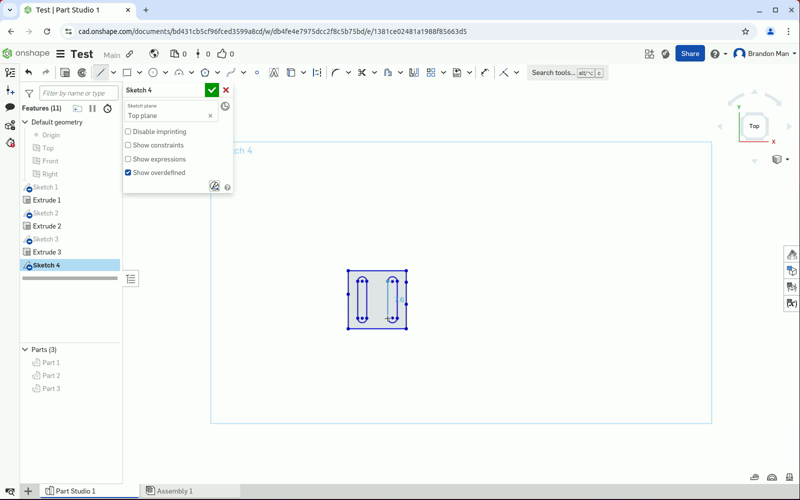
click(387, 318)
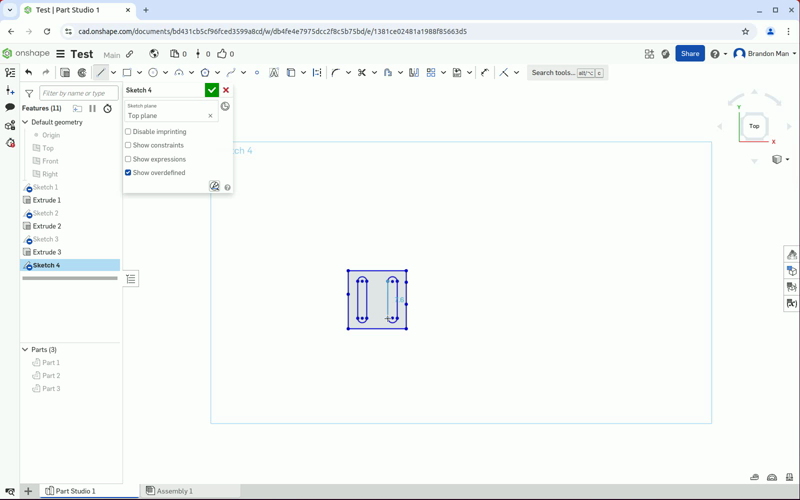
key(esc)
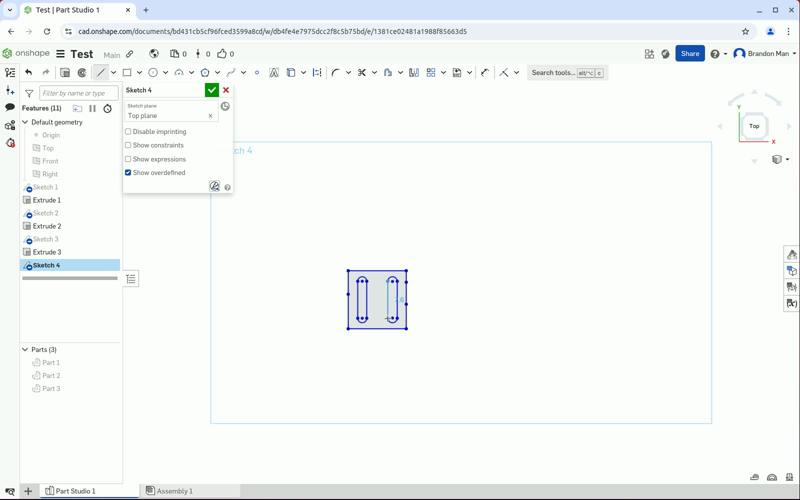
mouse_move(353, 313)
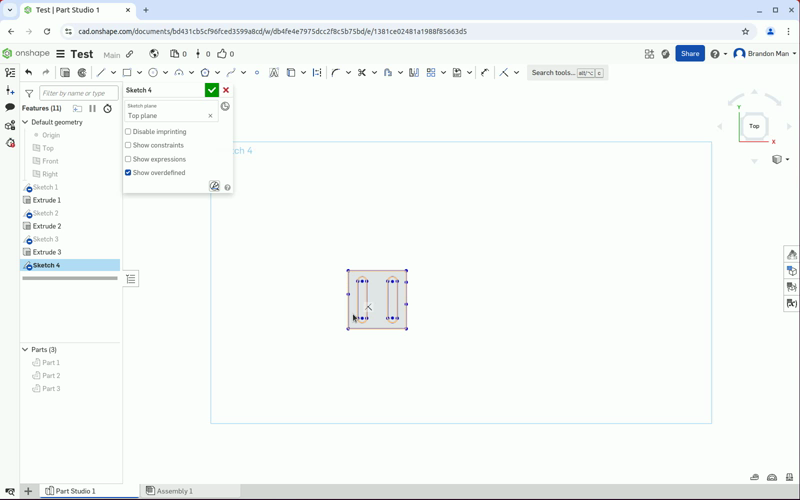
click(353, 313)
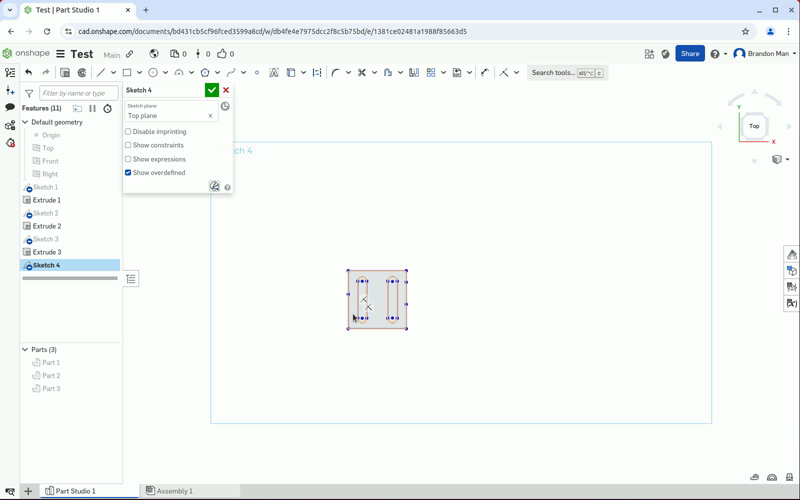
mouse_move(73, 352)
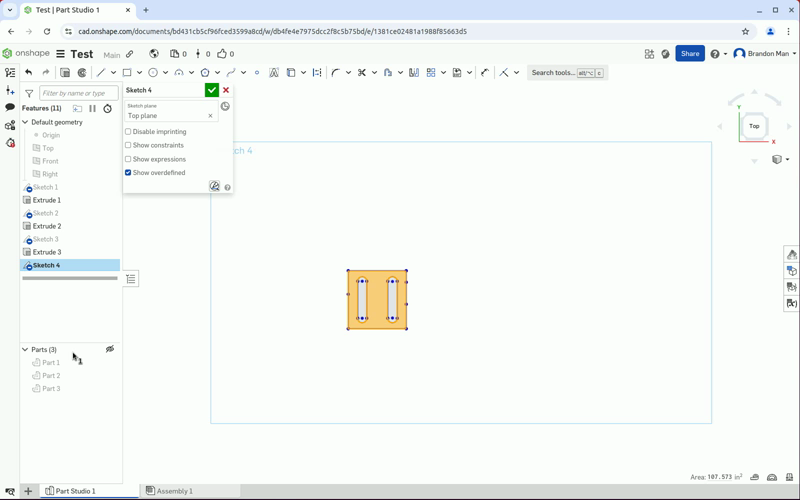
key(shift+y)
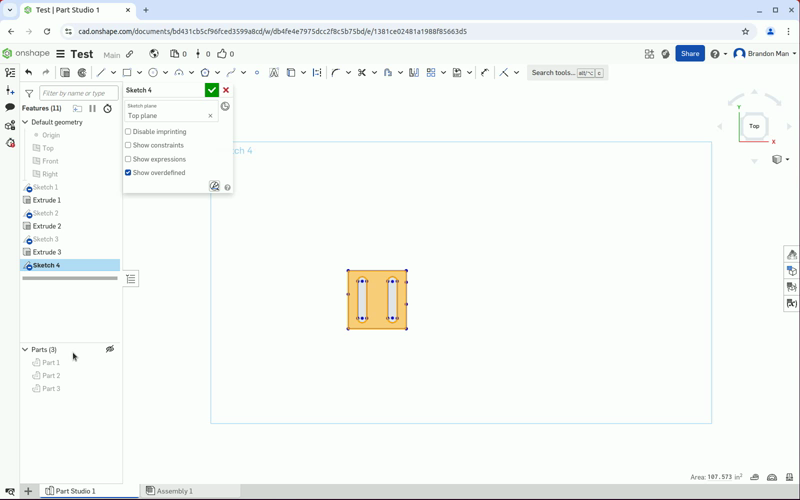
key(shift+e)
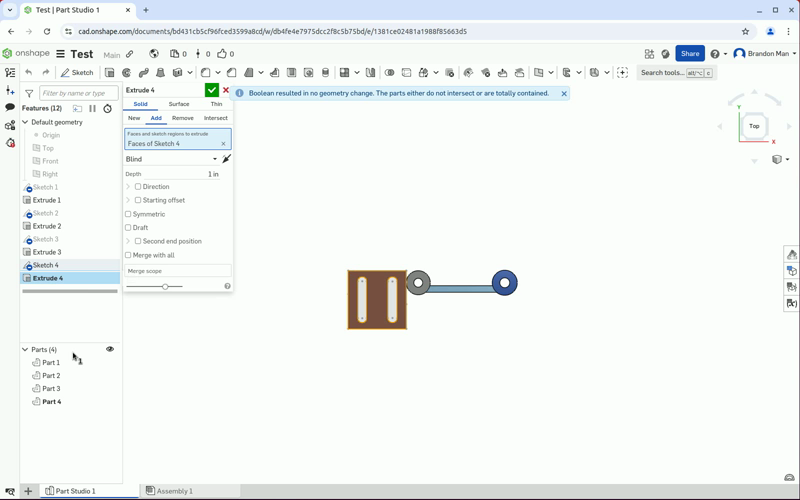
mouse_move(143, 106)
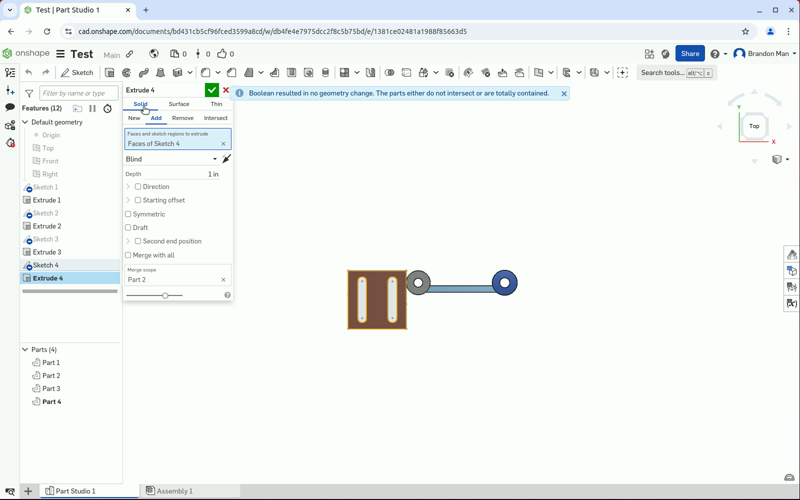
click(143, 106)
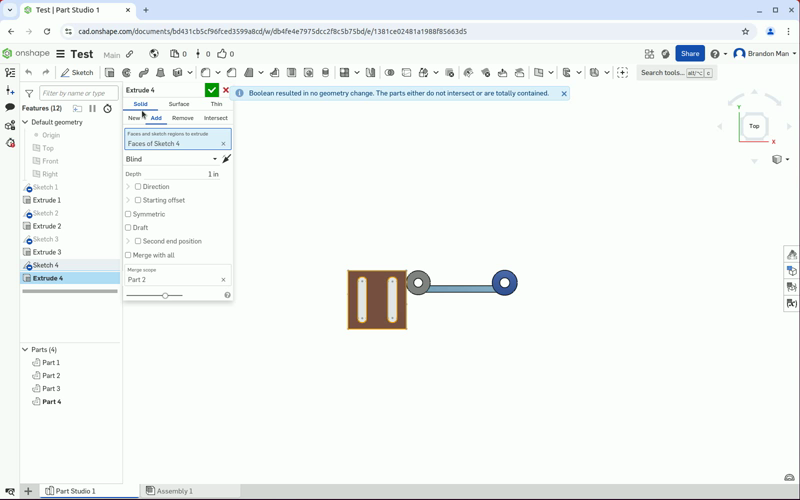
mouse_move(137, 120)
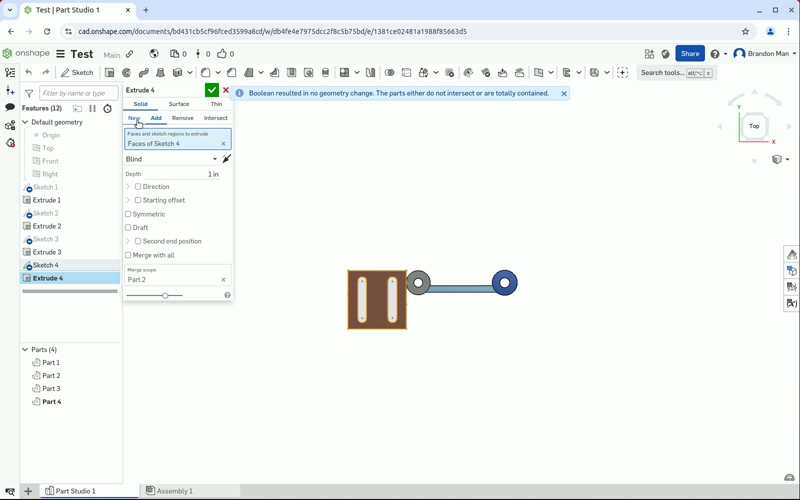
click(137, 120)
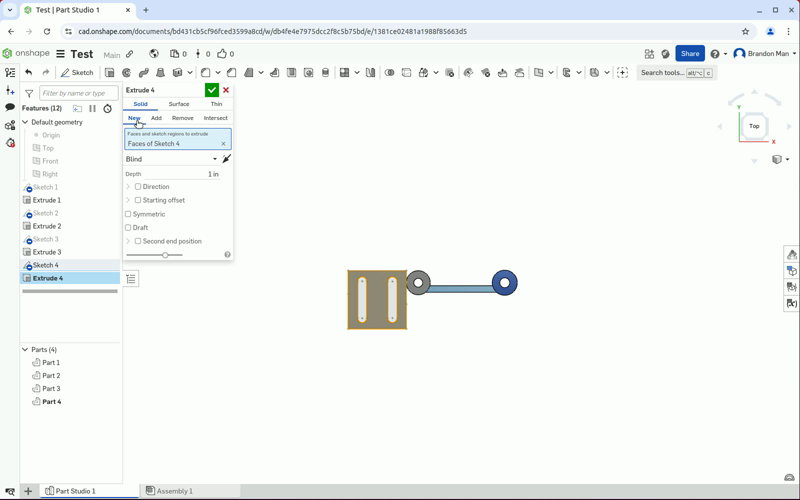
key(tab, 4)
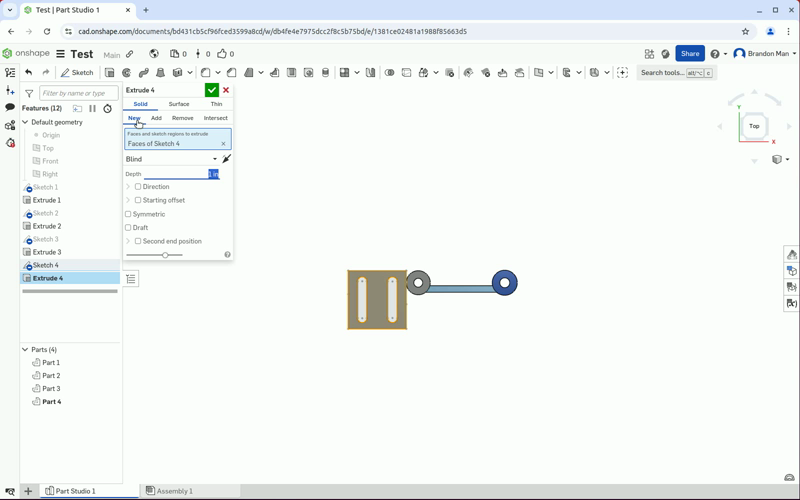
text(1.685)
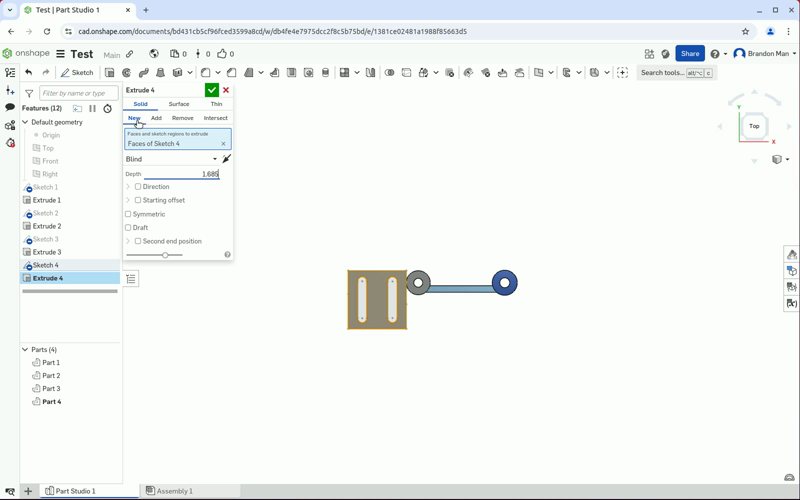
key(enter)
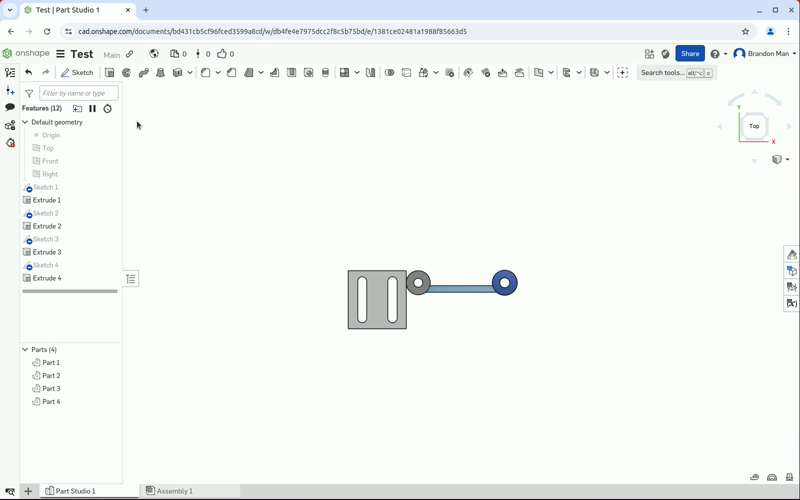
key(shift+h)
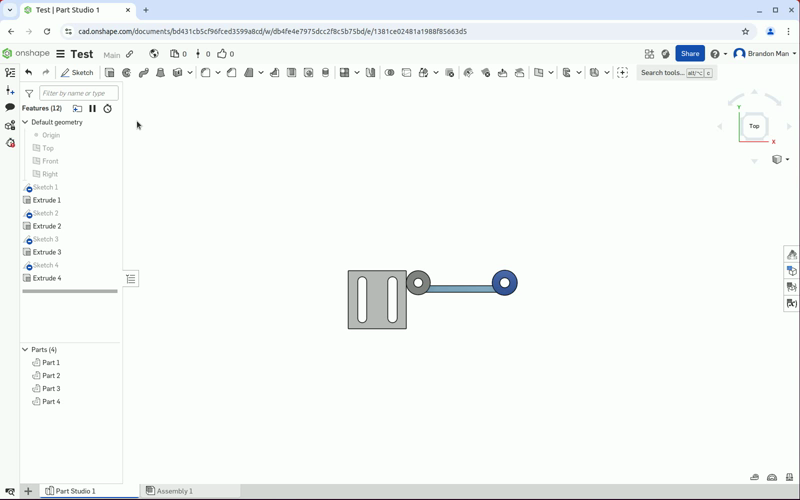
key(shift+h)
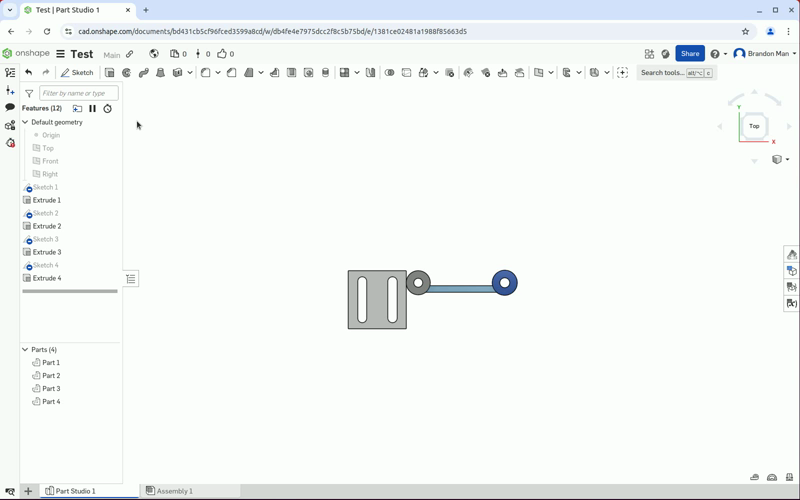
mouse_move(73, 189)
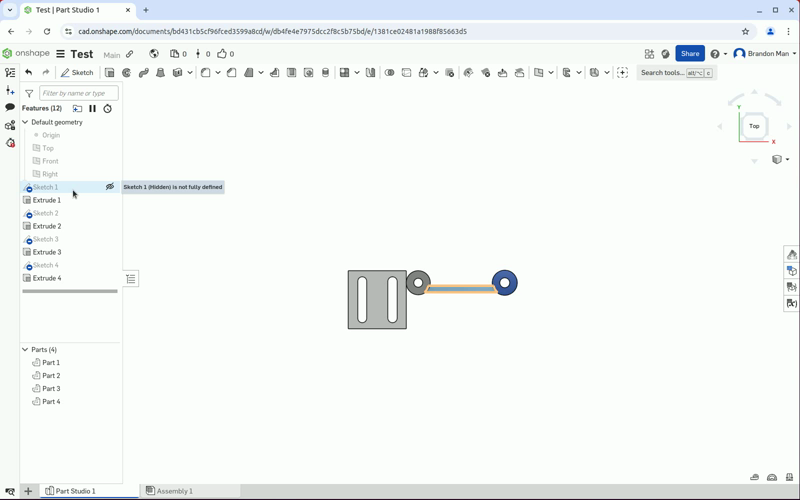
click(73, 189)
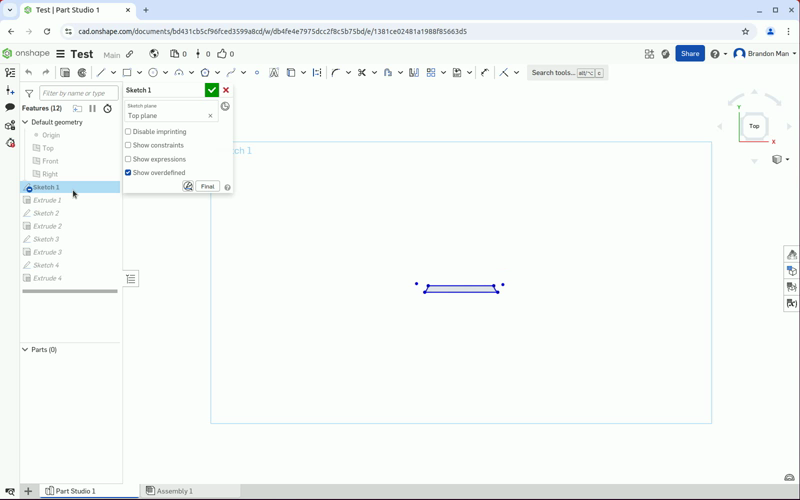
mouse_move(229, 92)
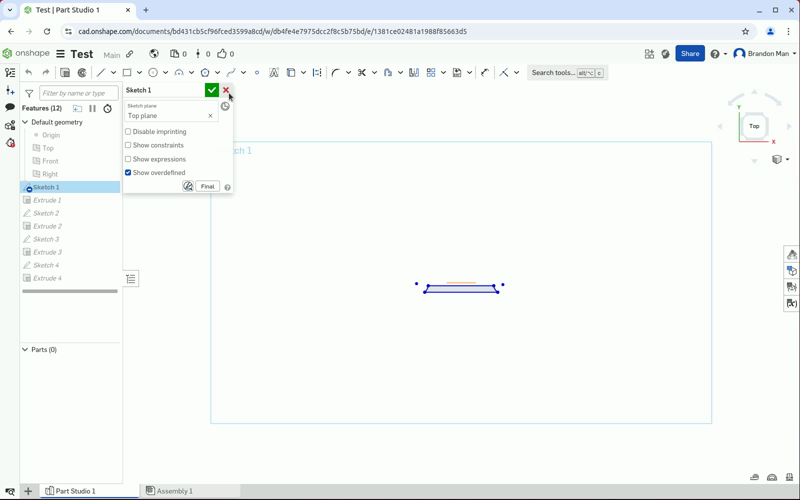
click(229, 92)
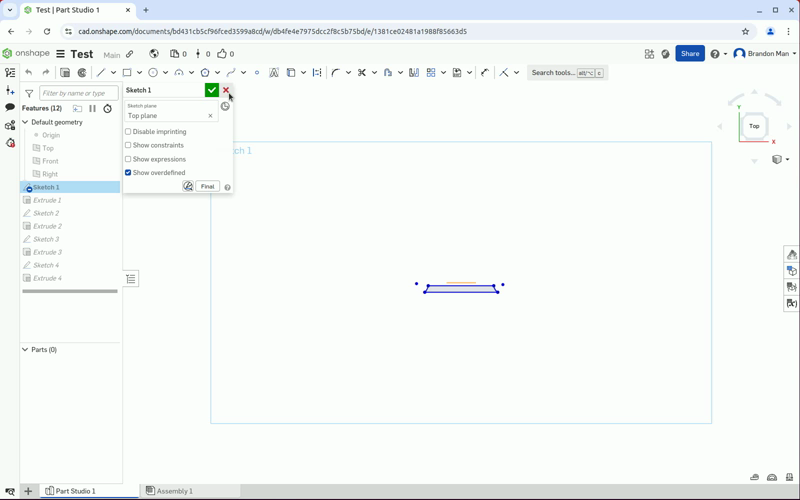
key(shift+s)
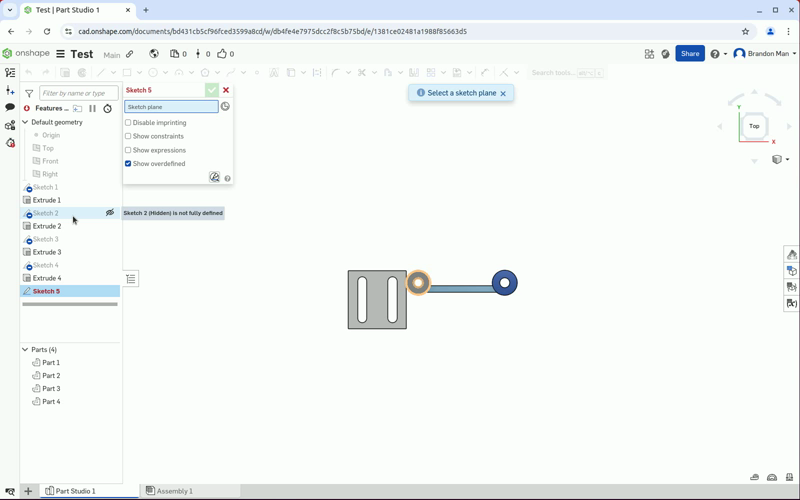
scroll(3)
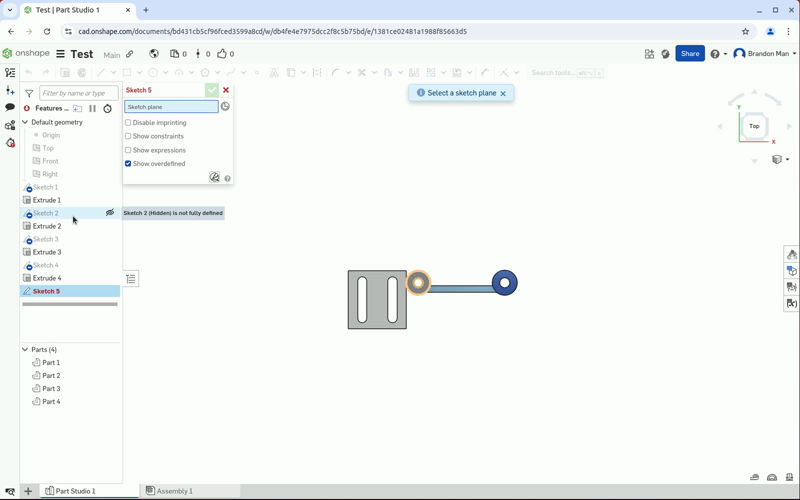
mouse_move(73, 150)
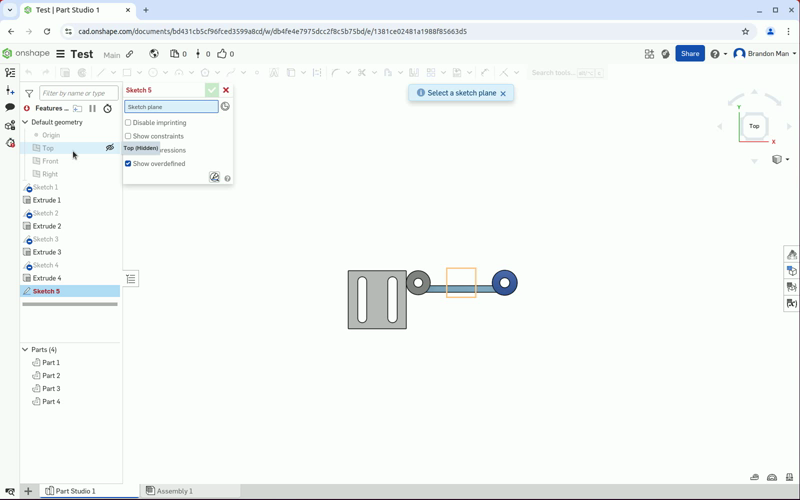
click(73, 150)
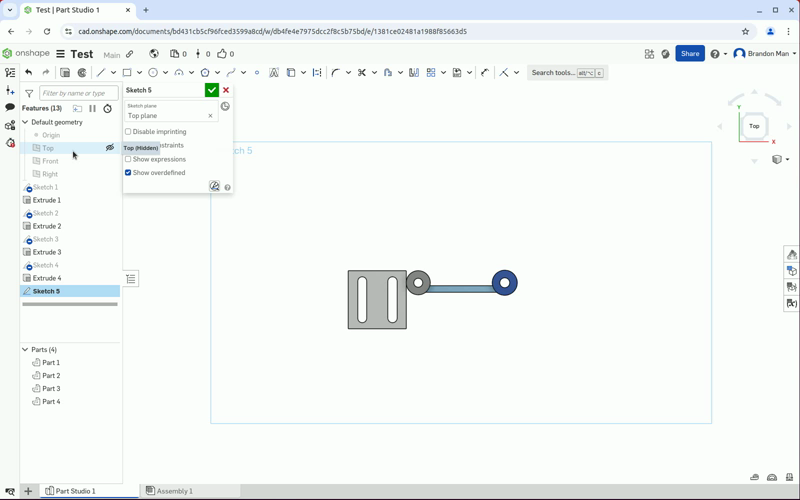
mouse_move(73, 352)
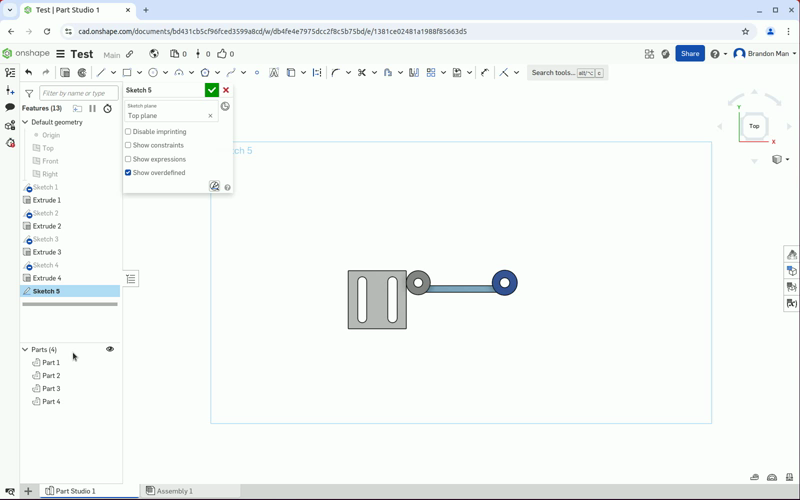
key(y)
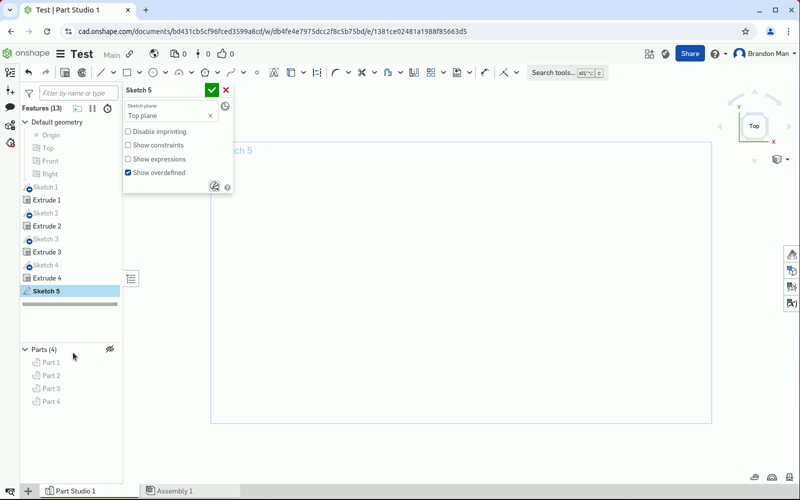
key(l)
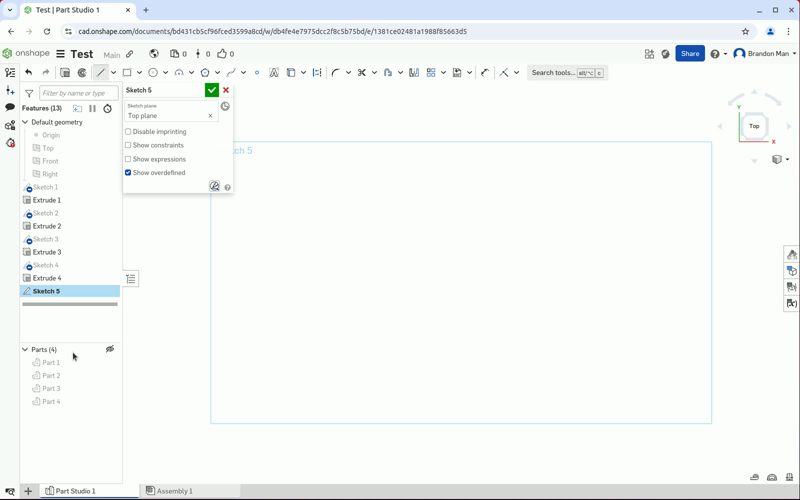
key_down(shift)
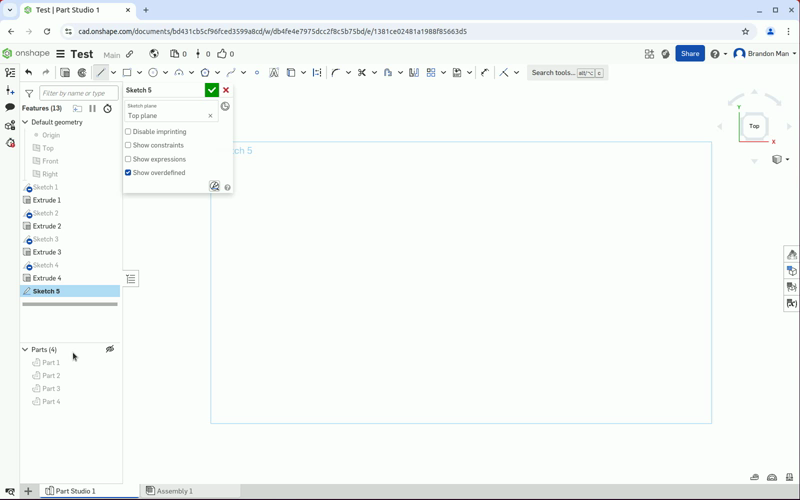
mouse_move(405, 304)
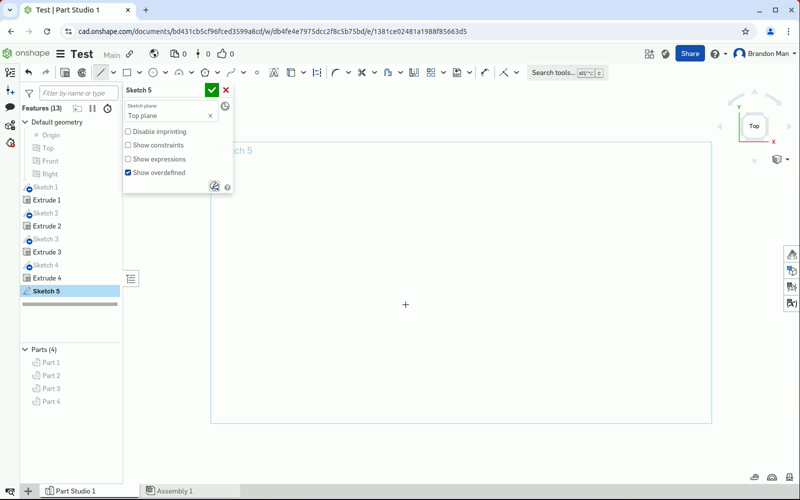
click(405, 304)
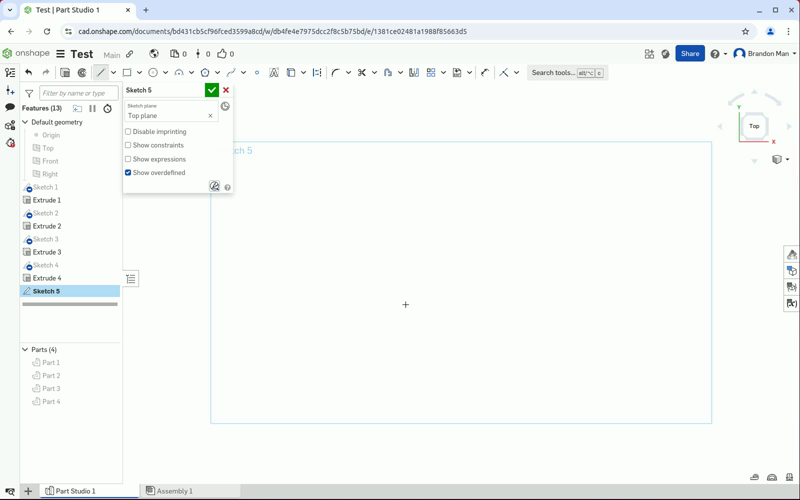
key_up(shift)
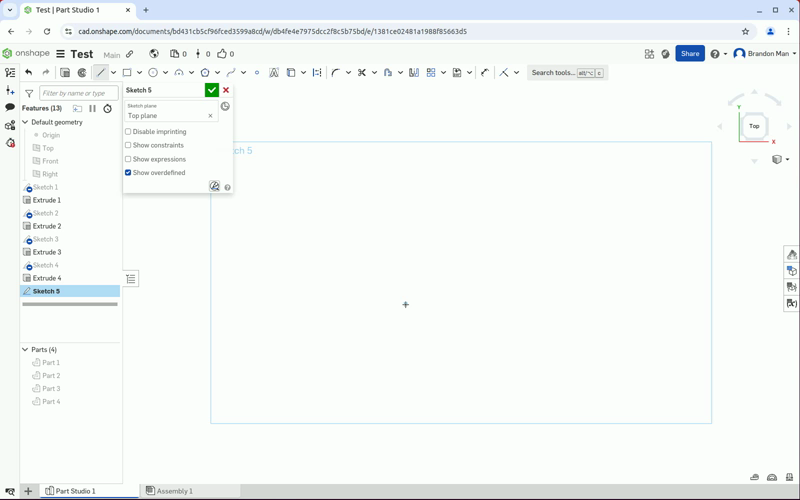
key_down(shift)
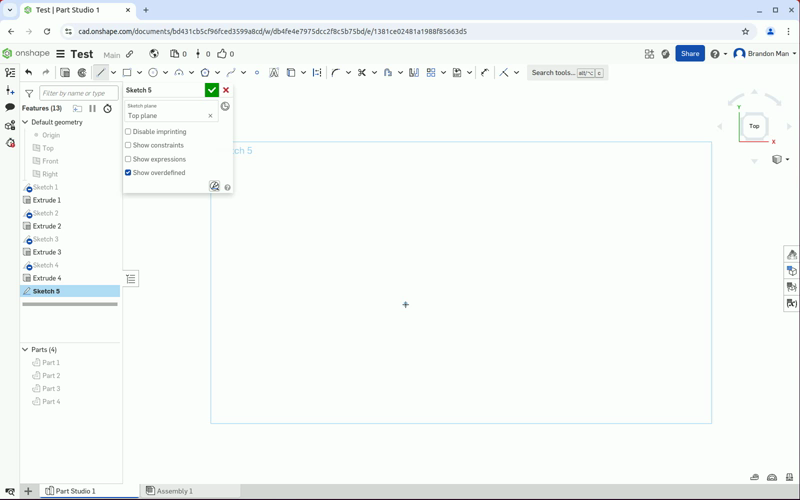
mouse_move(435, 304)
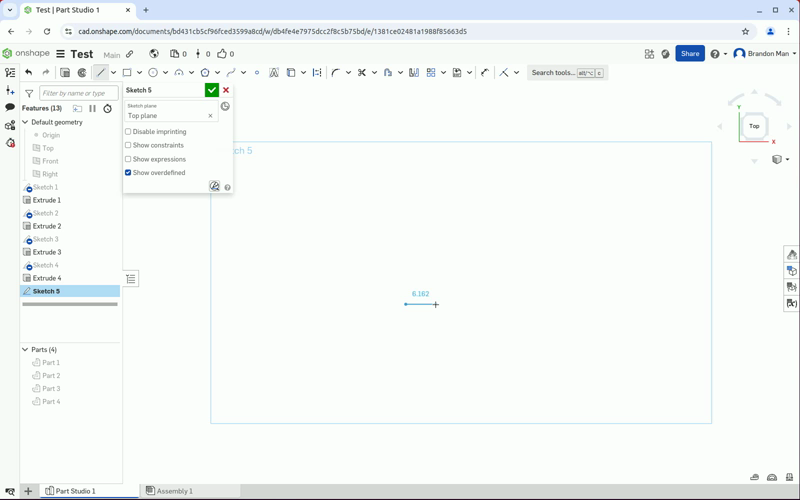
mouse_move(416, 293)
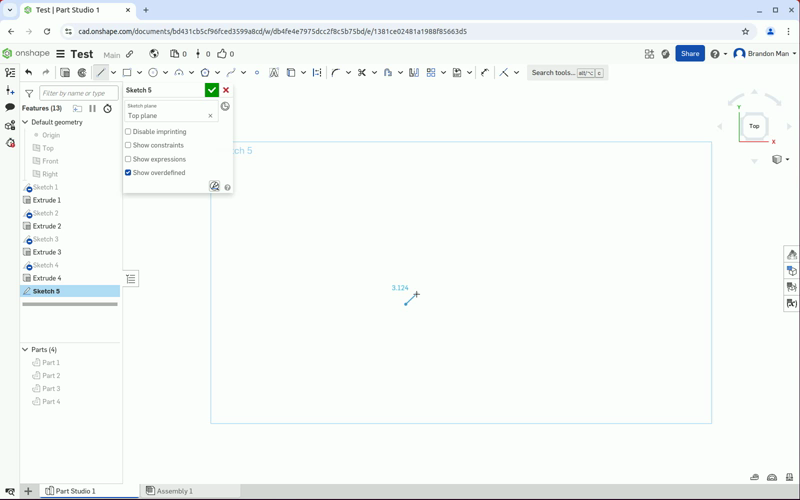
click(416, 293)
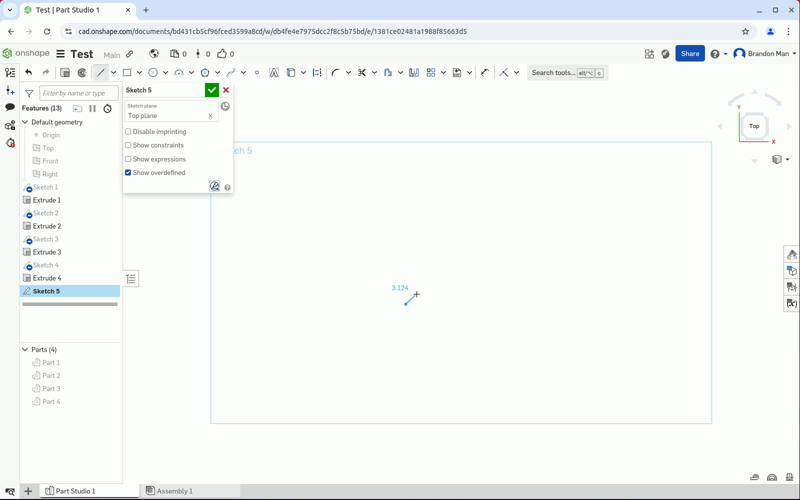
key_up(shift)
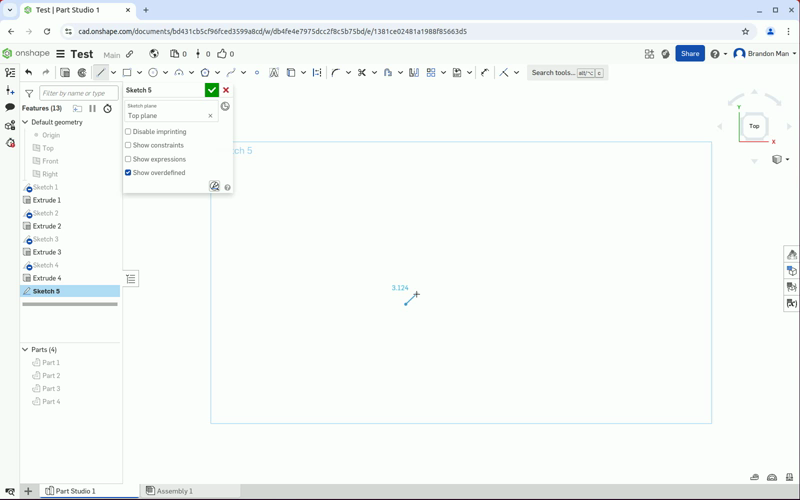
key(esc)
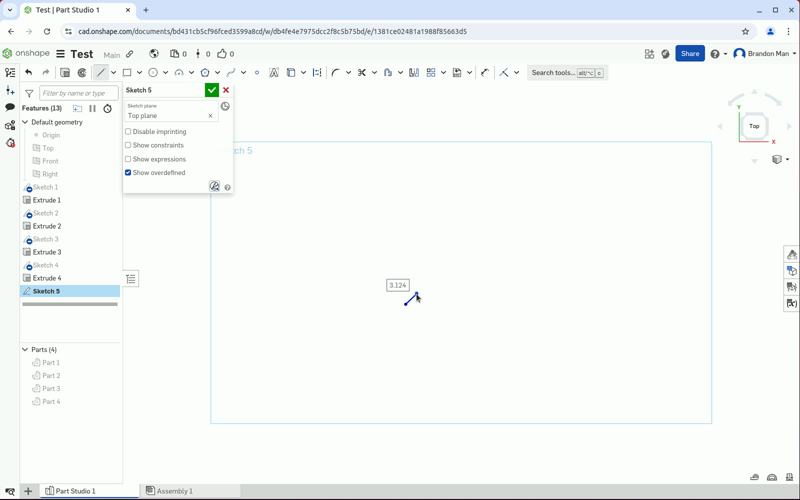
key(a)
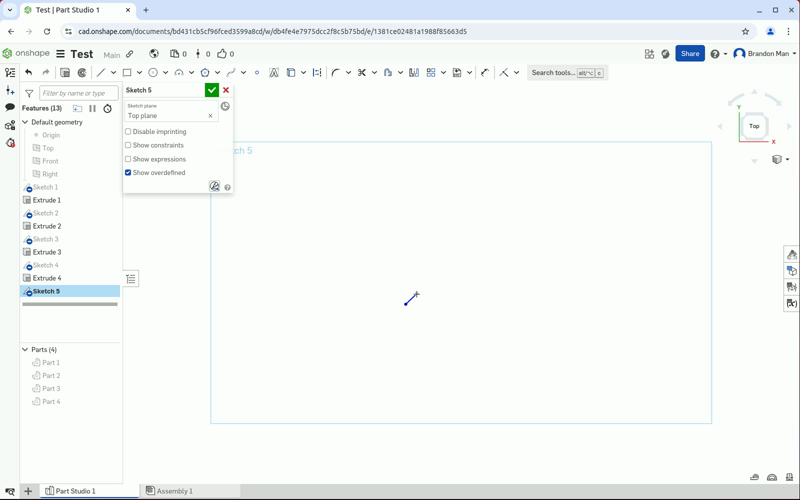
mouse_move(416, 293)
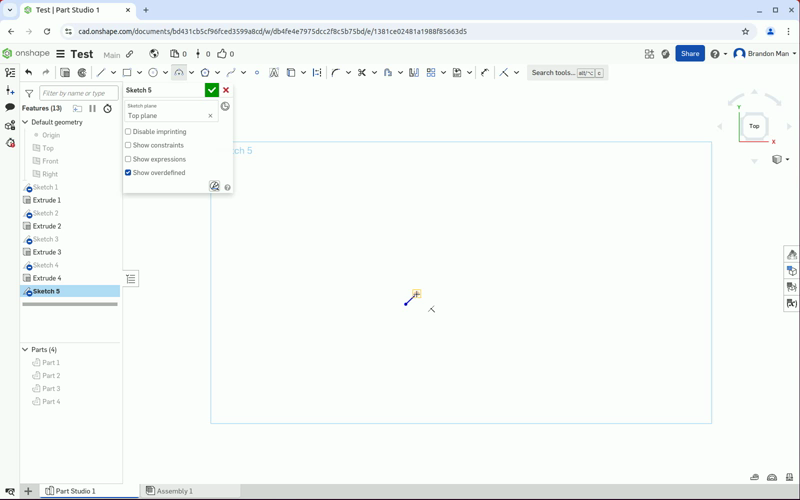
click(416, 293)
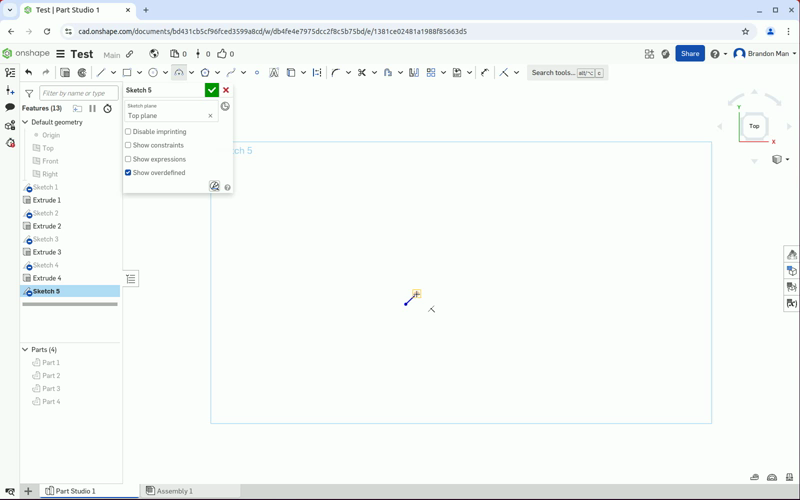
key_down(shift)
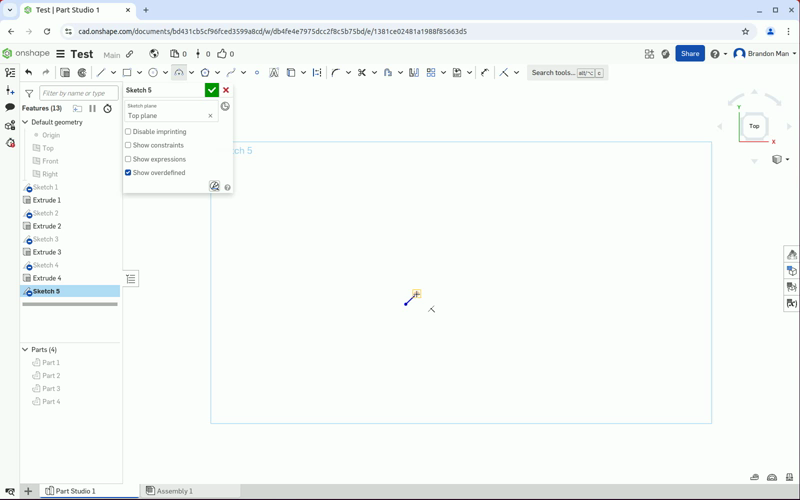
mouse_move(405, 282)
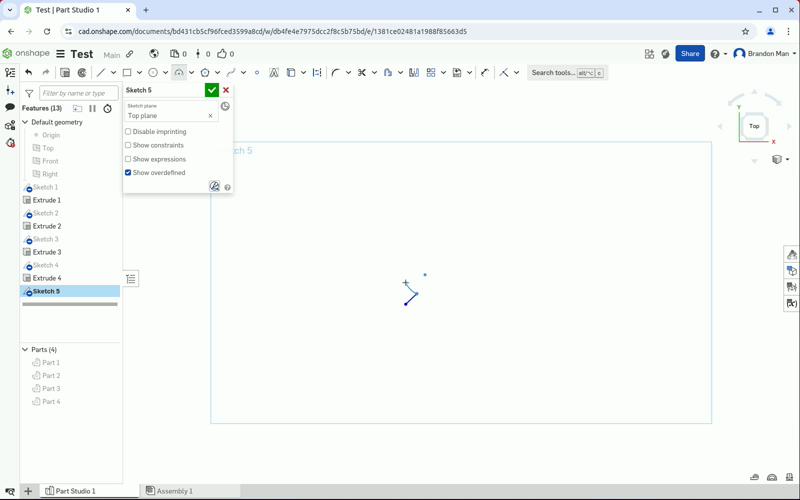
click(405, 282)
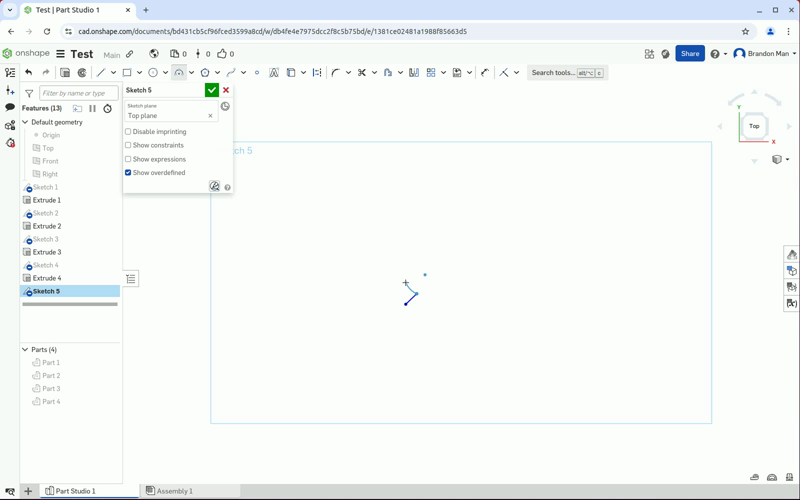
mouse_move(408, 290)
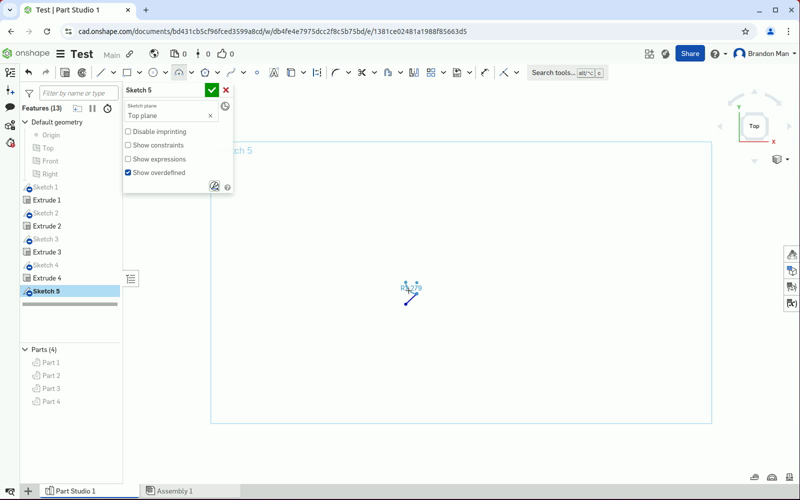
click(408, 290)
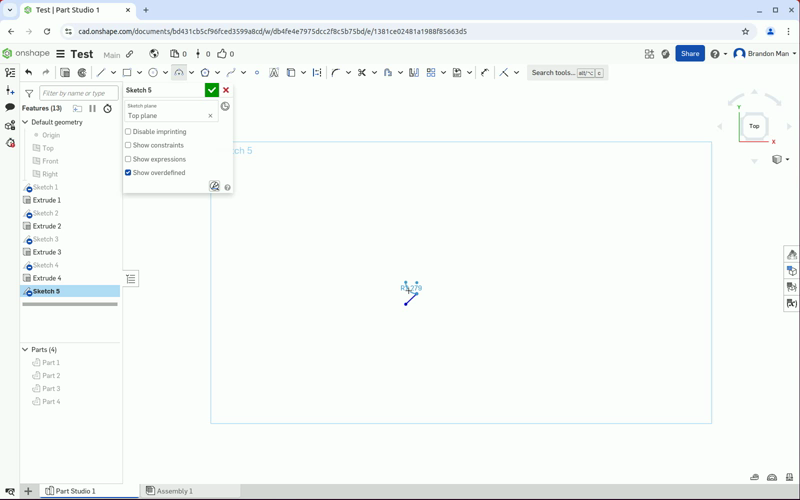
key_up(shift)
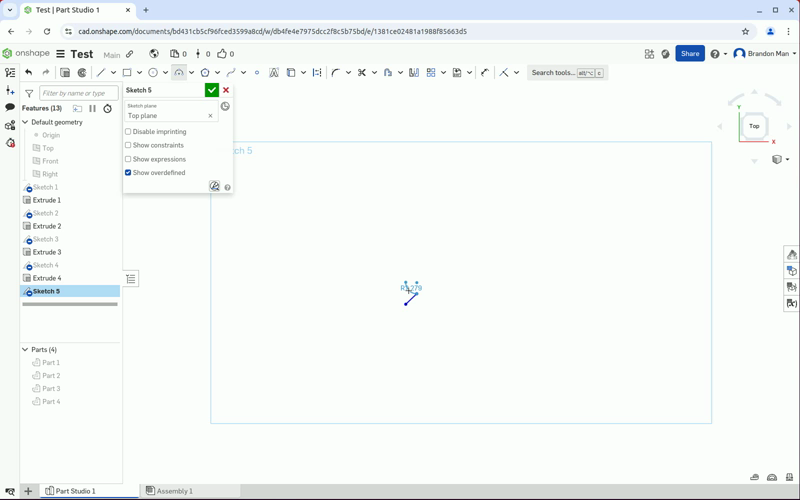
key(esc)
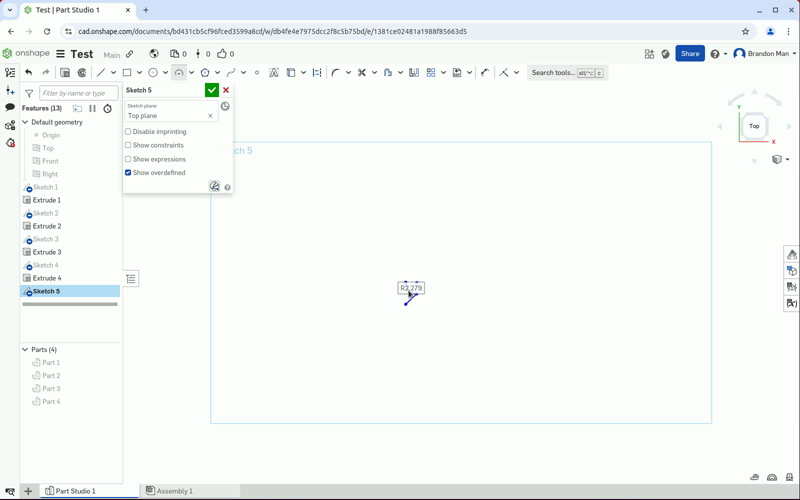
key(l)
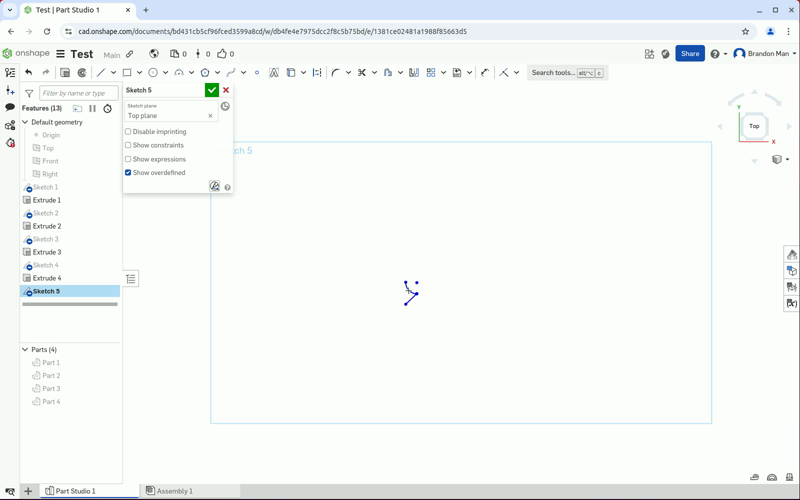
mouse_move(405, 282)
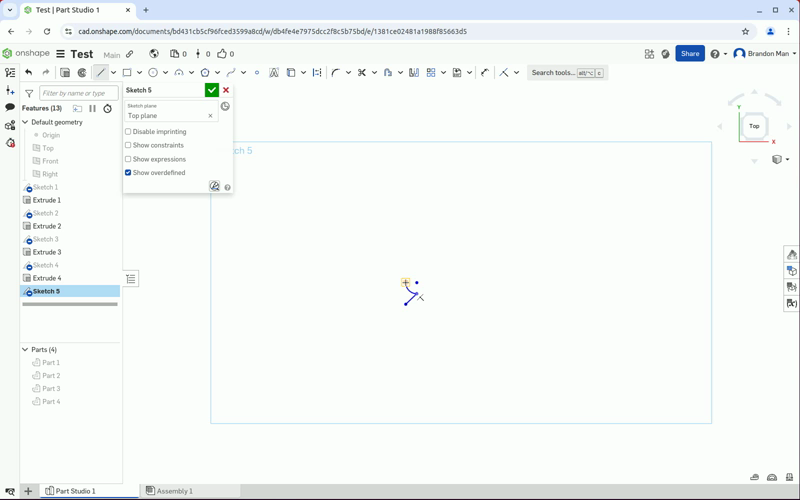
click(405, 282)
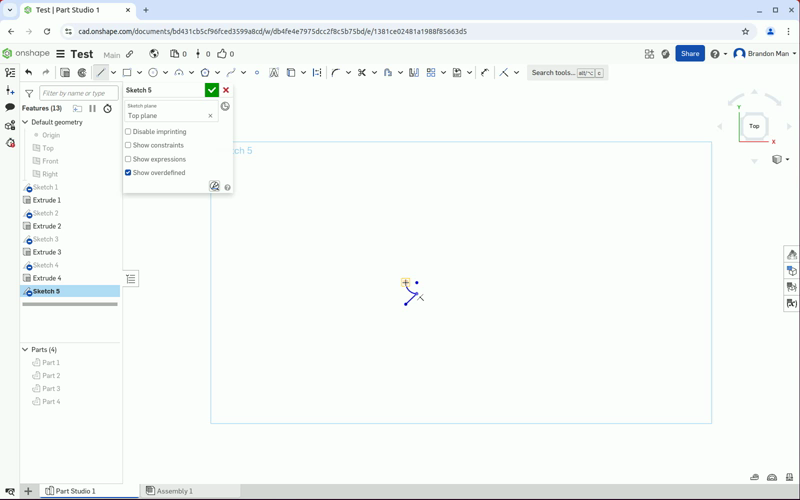
mouse_move(435, 282)
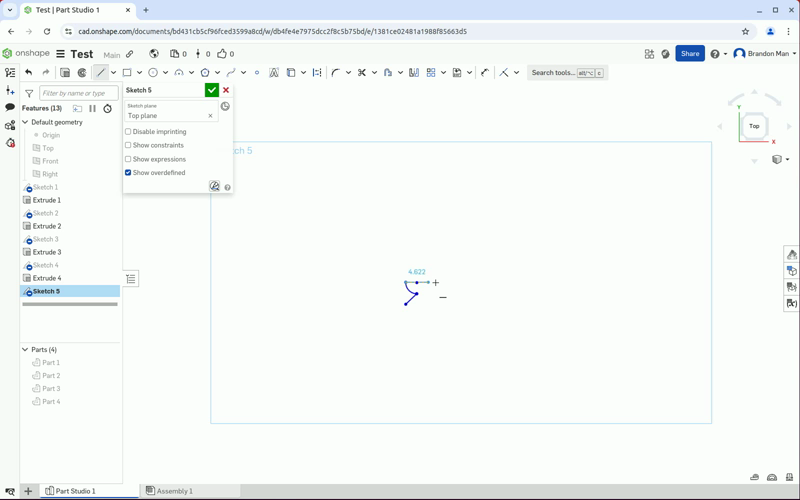
key_down(shift)
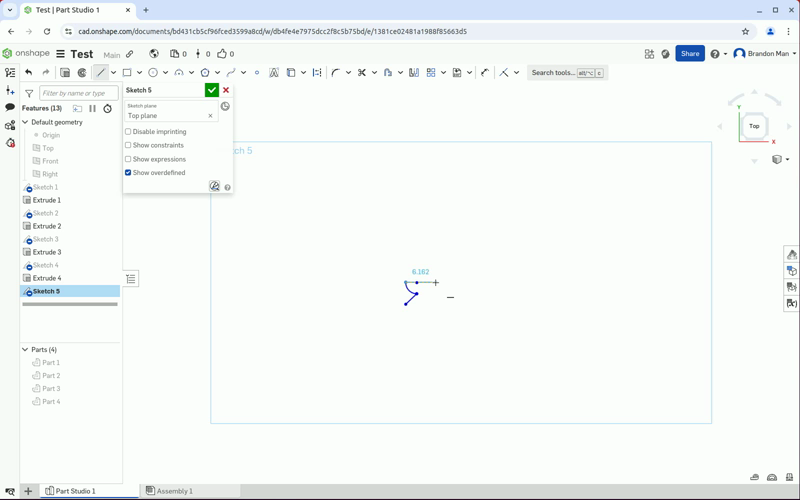
mouse_move(405, 304)
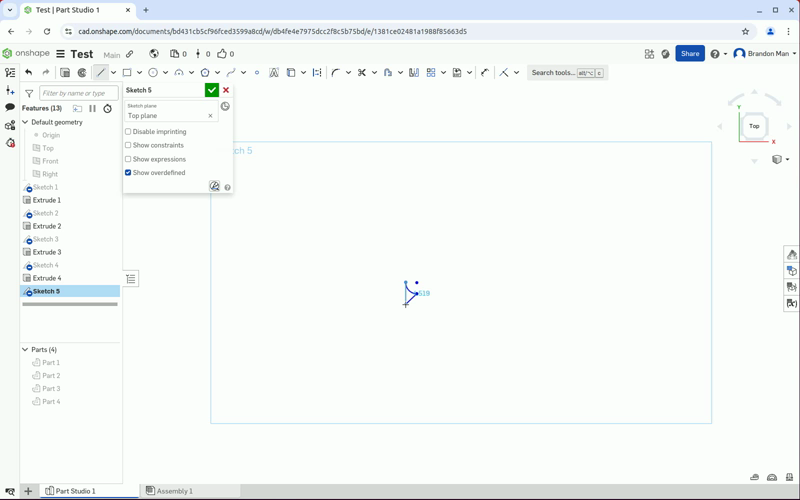
key_up(shift)
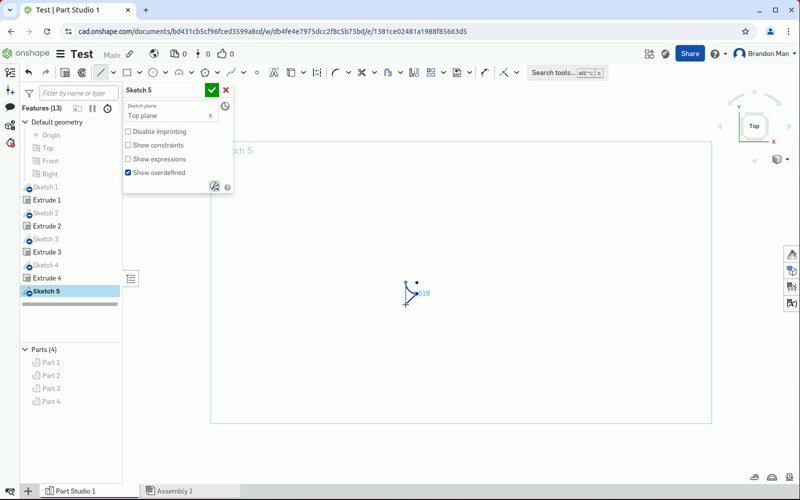
click(405, 304)
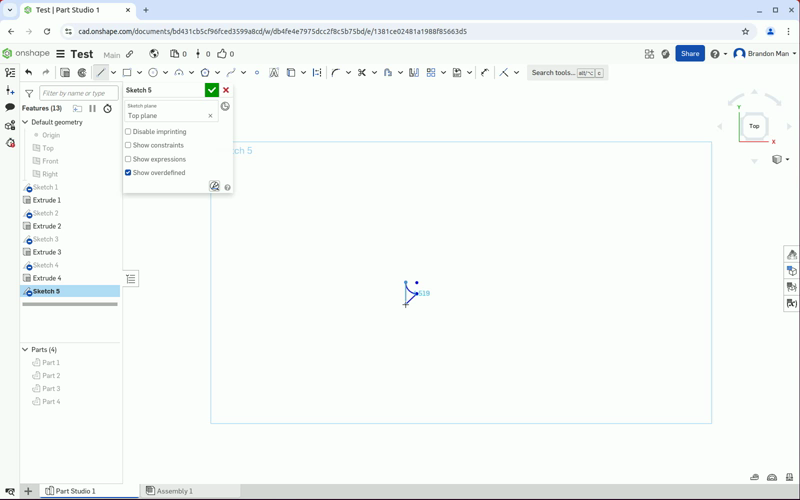
key(esc)
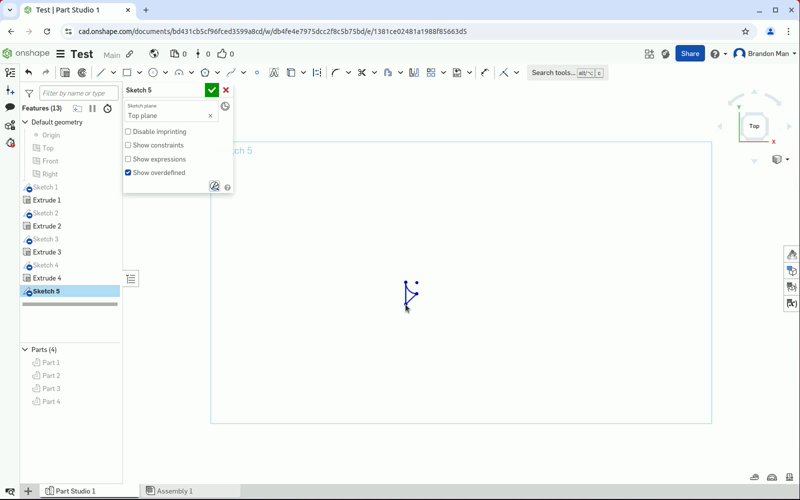
mouse_move(406, 295)
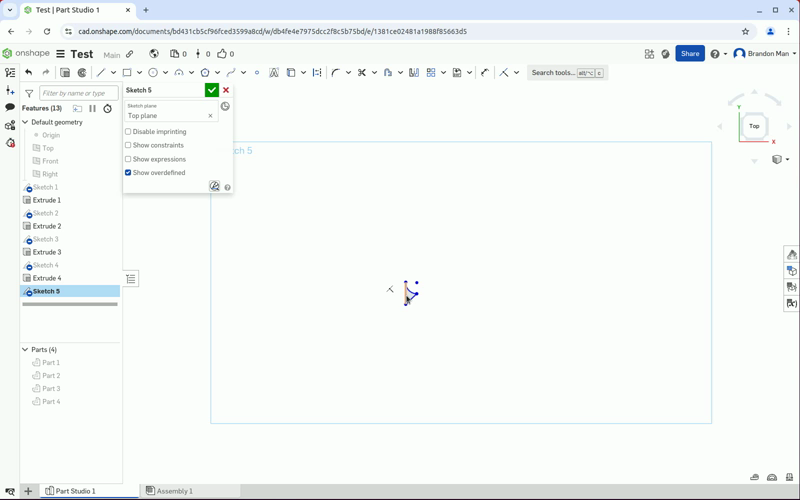
scroll(6)
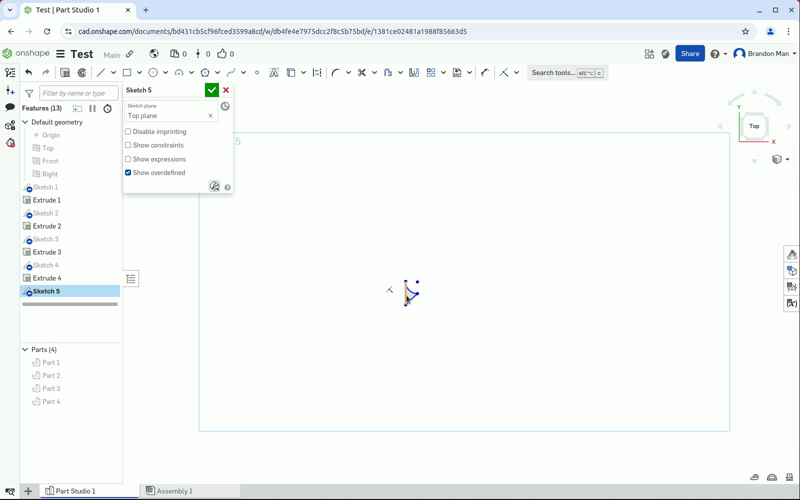
scroll(6)
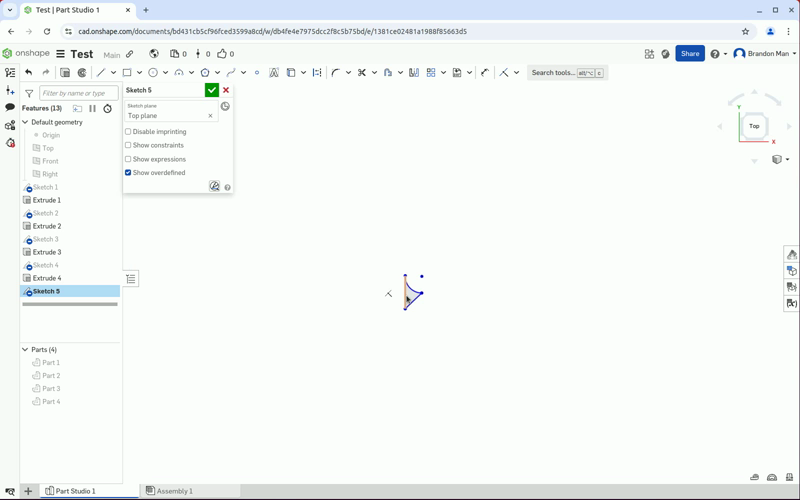
scroll(6)
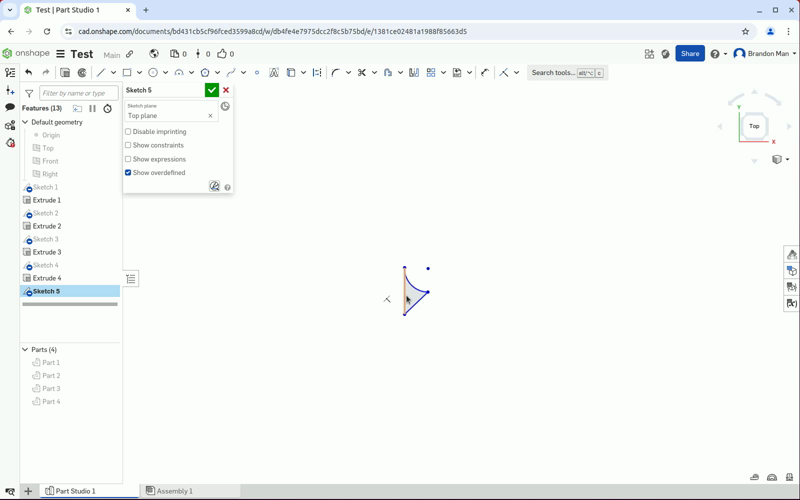
scroll(6)
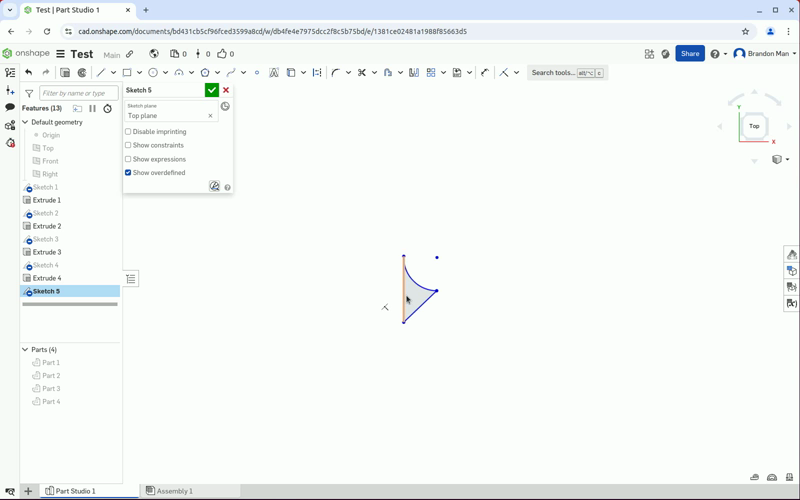
scroll(6)
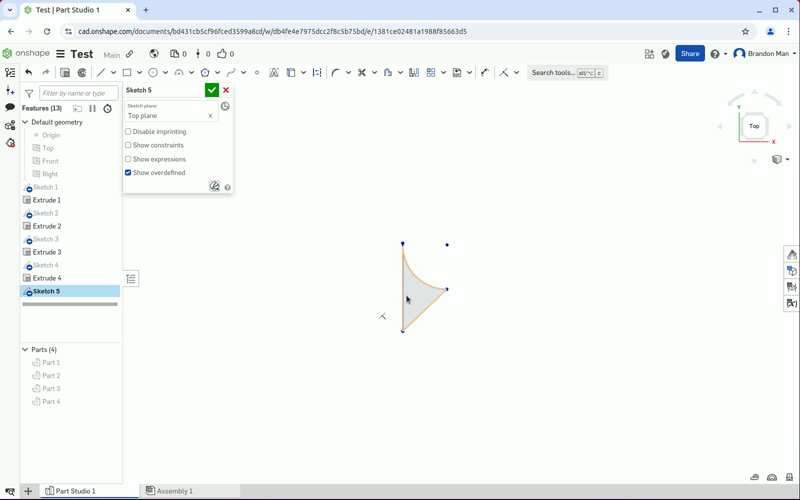
scroll(6)
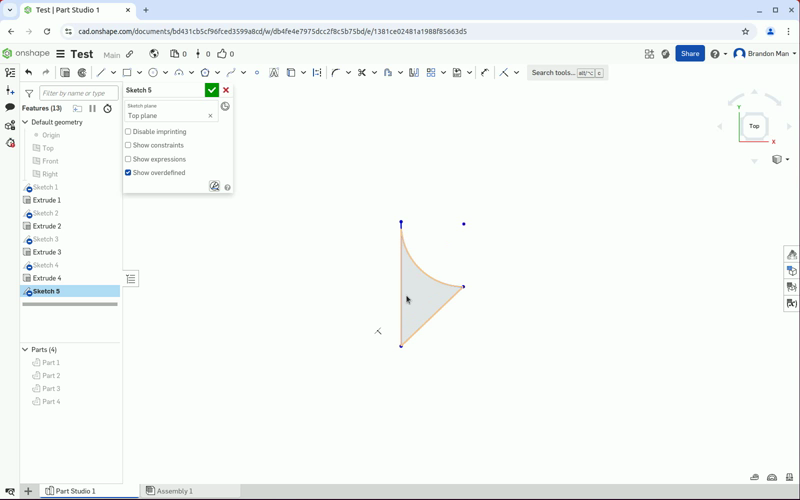
scroll(6)
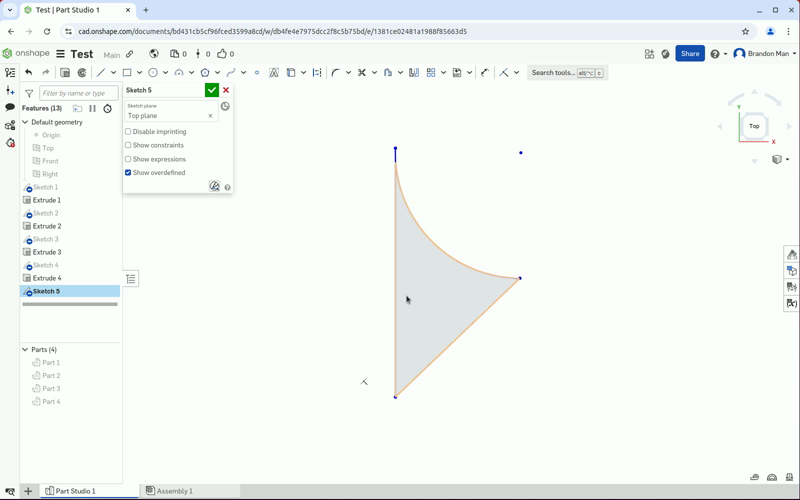
click(406, 295)
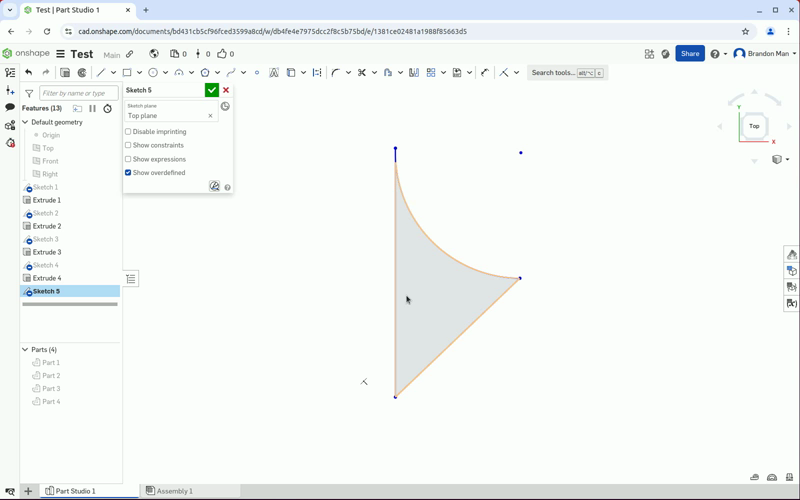
scroll(-6)
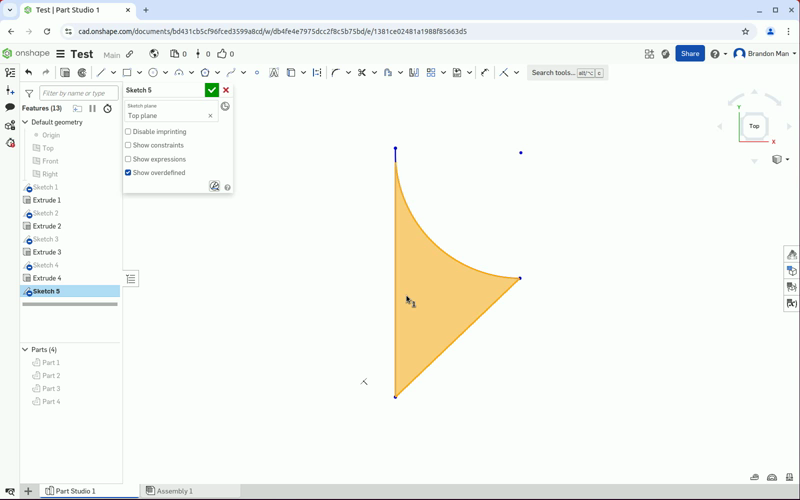
scroll(-6)
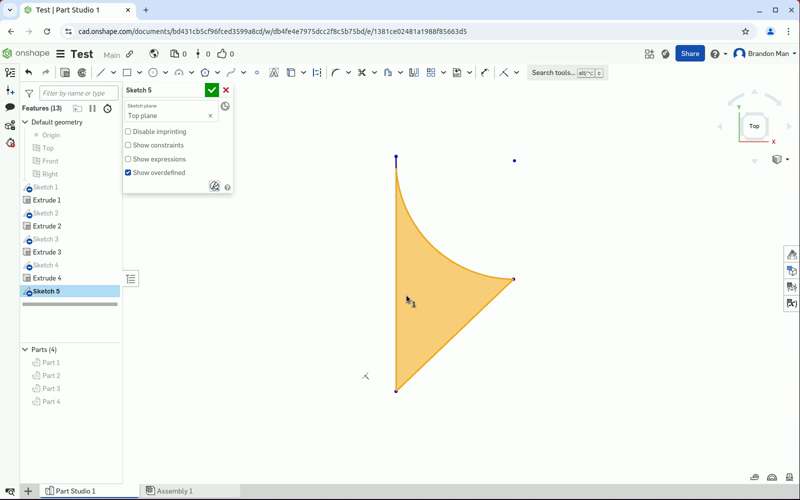
scroll(-6)
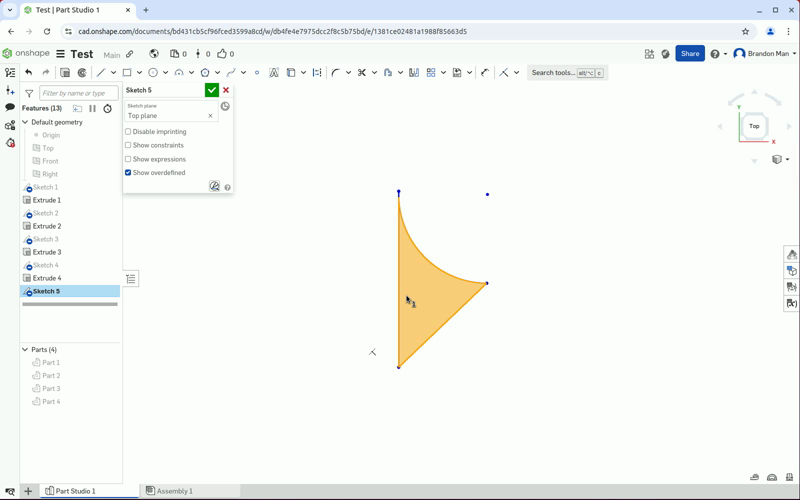
scroll(-6)
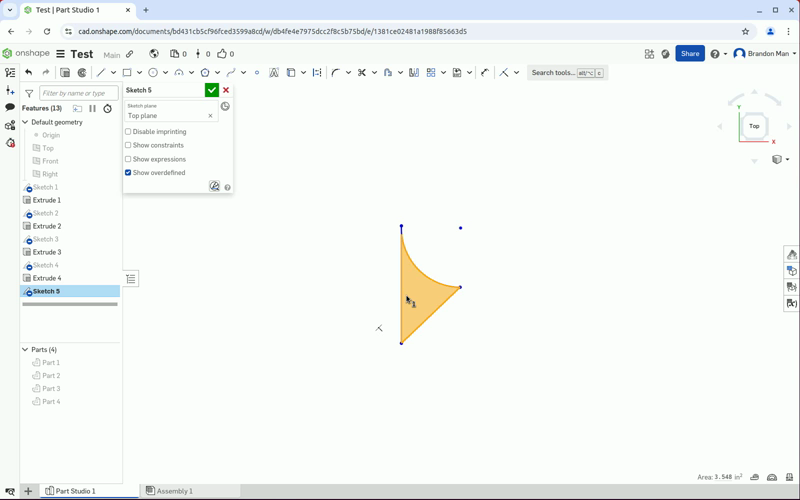
scroll(-6)
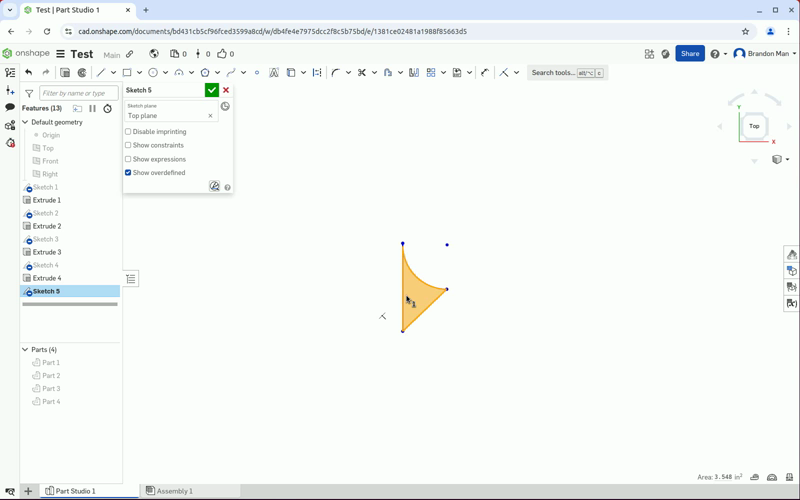
scroll(-6)
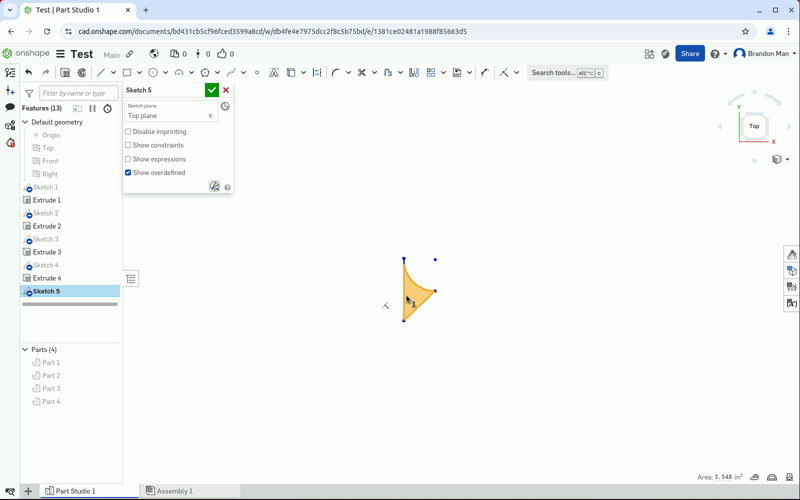
scroll(-6)
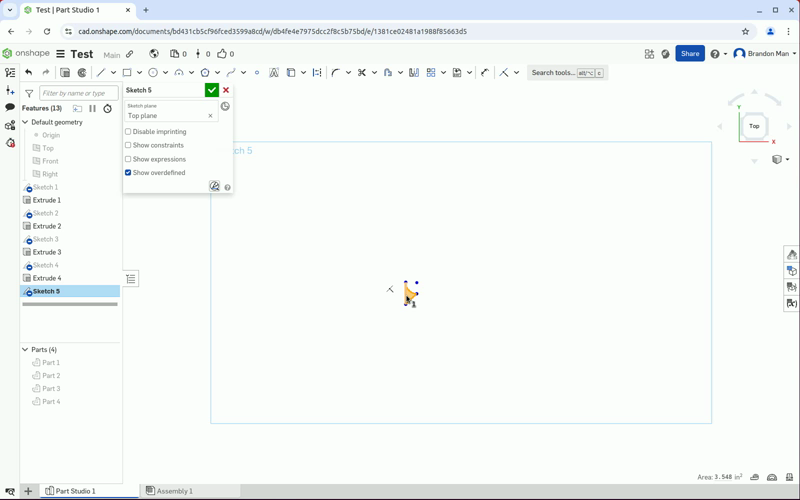
mouse_move(73, 352)
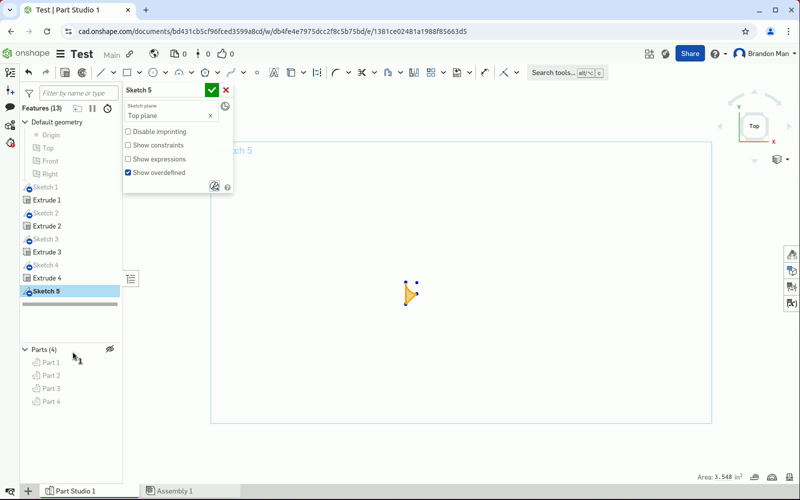
key(shift+y)
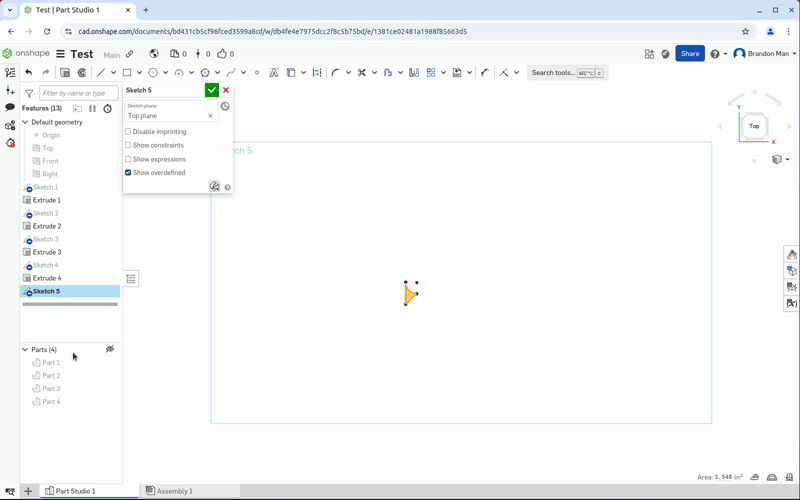
key(shift+e)
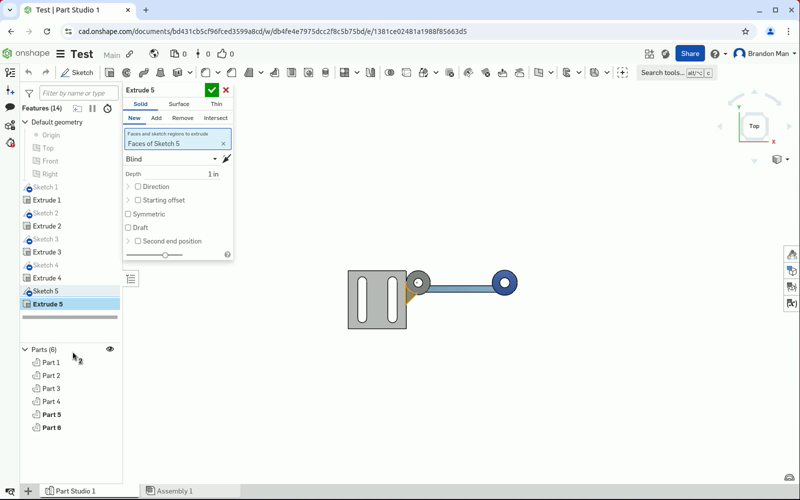
mouse_move(143, 106)
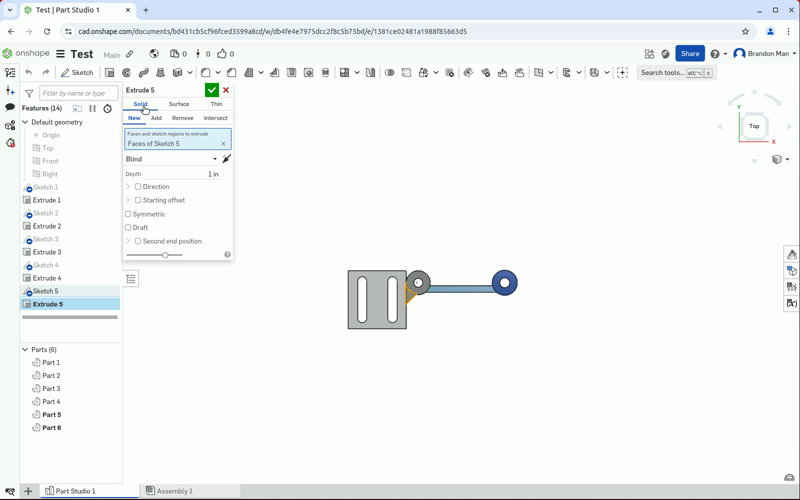
click(143, 106)
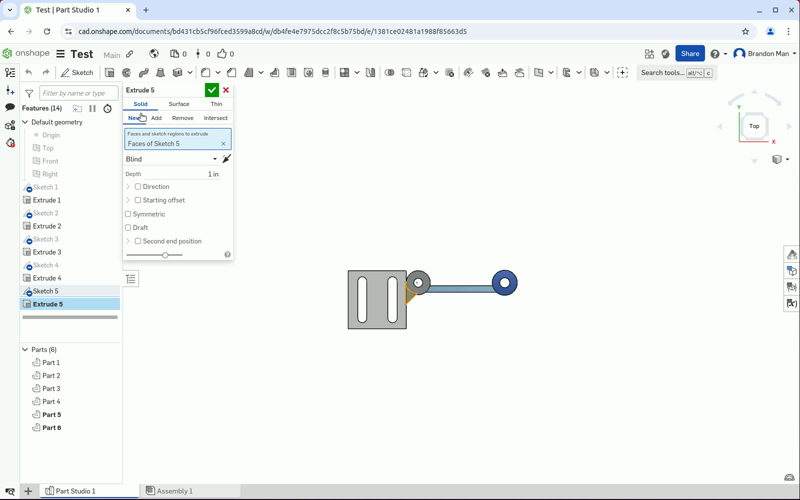
mouse_move(137, 120)
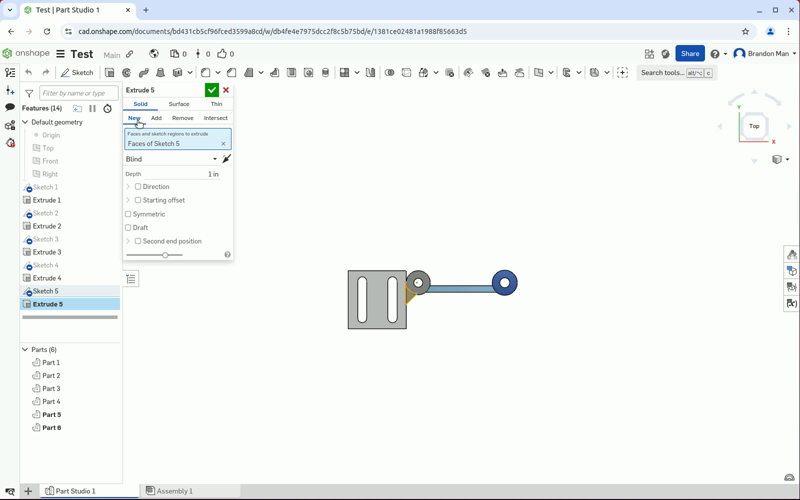
click(137, 120)
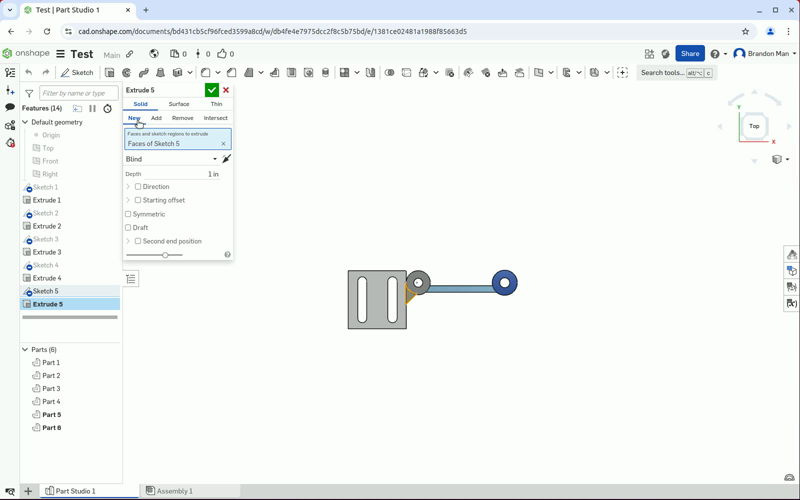
key(tab, 4)
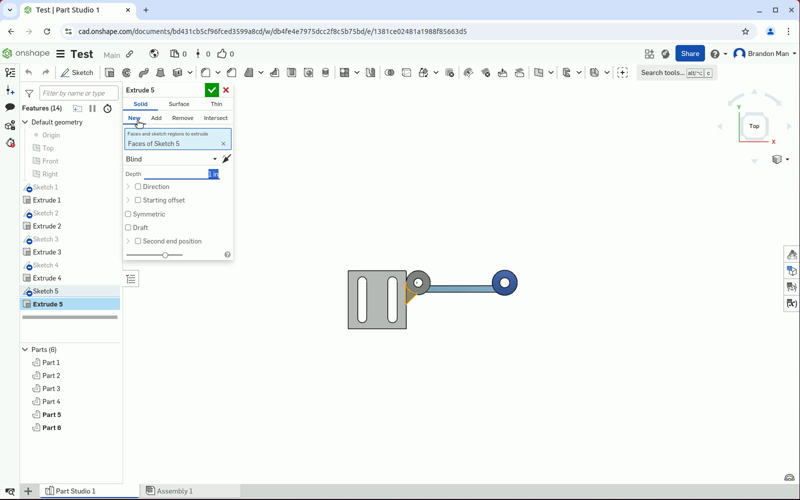
text(1.685)
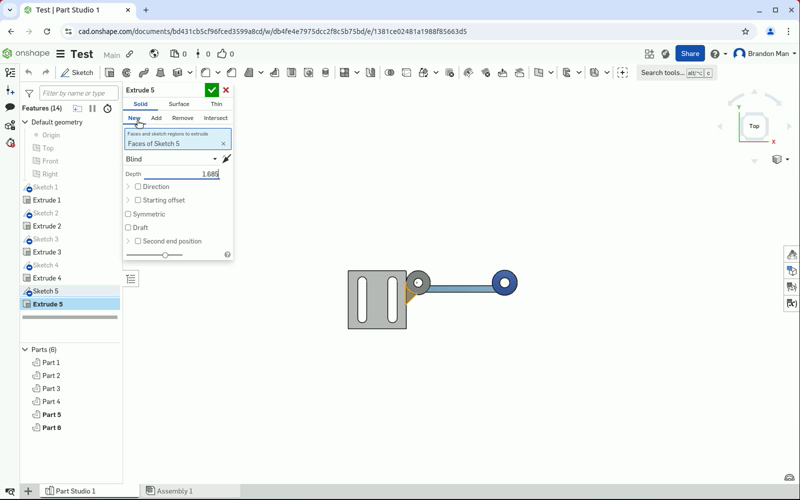
key(enter)
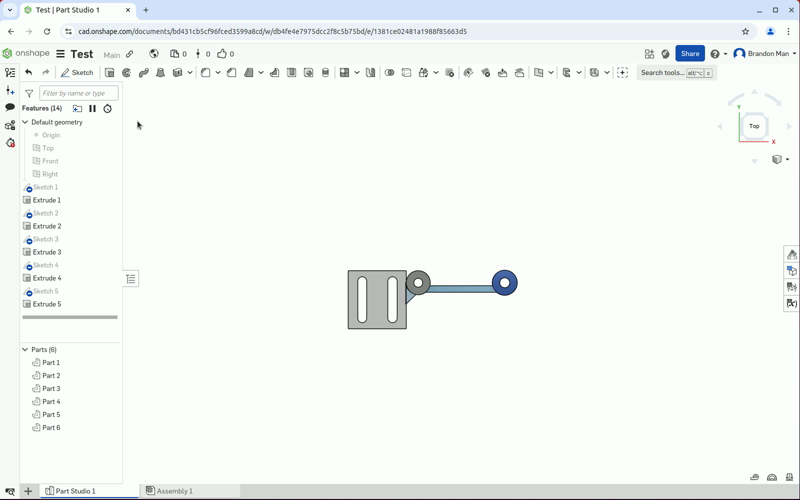
key(shift+h)
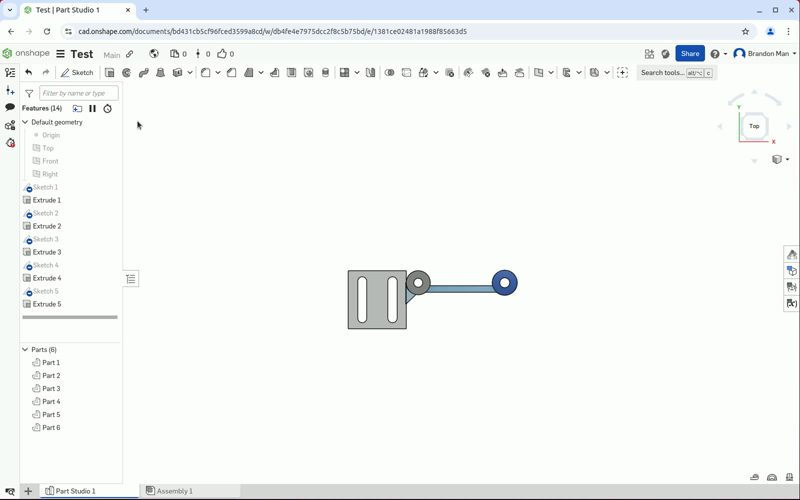
key(shift+h)
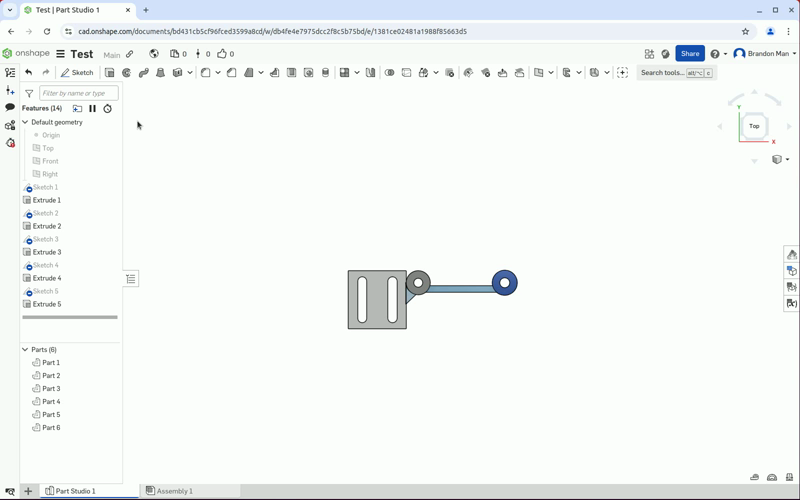
mouse_move(73, 189)
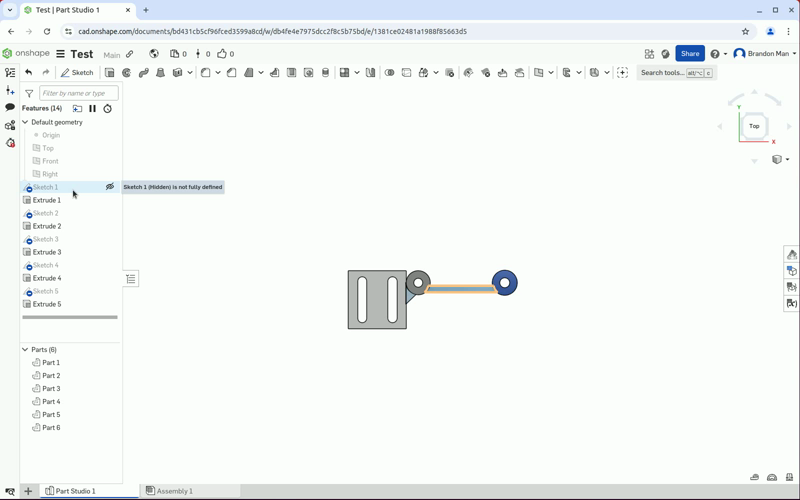
click(73, 189)
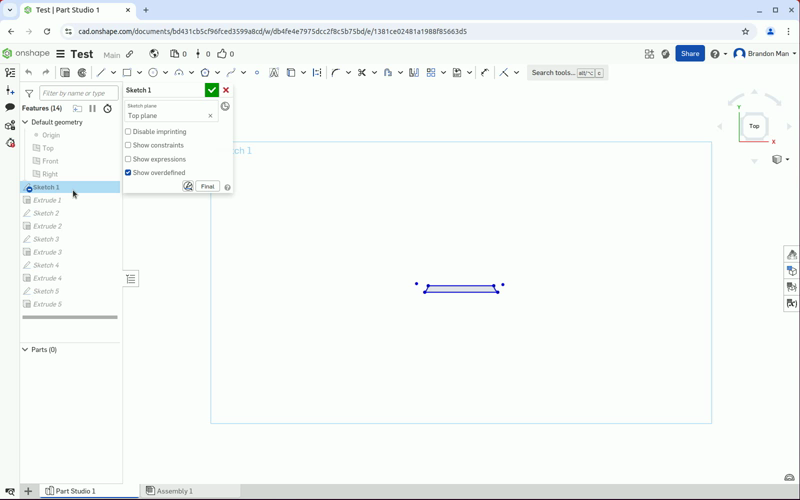
mouse_move(229, 92)
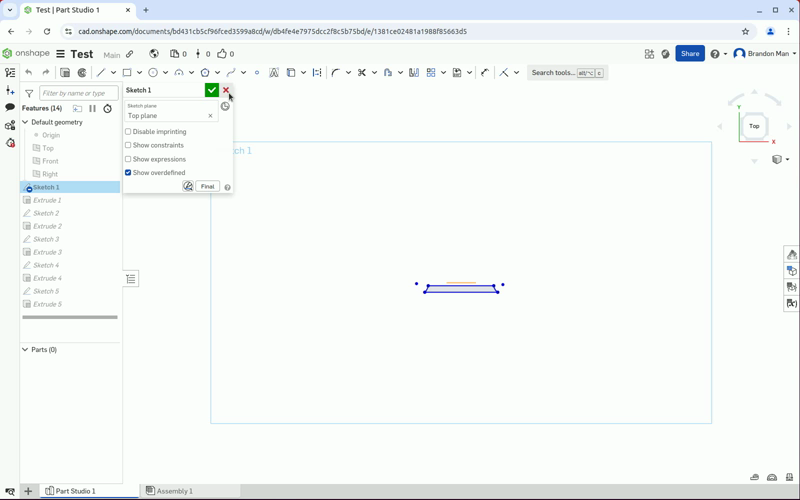
click(229, 92)
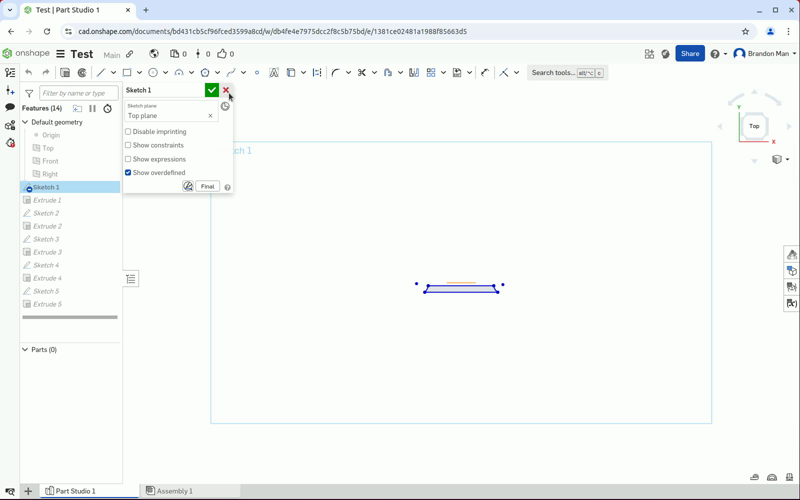
key(shift+s)
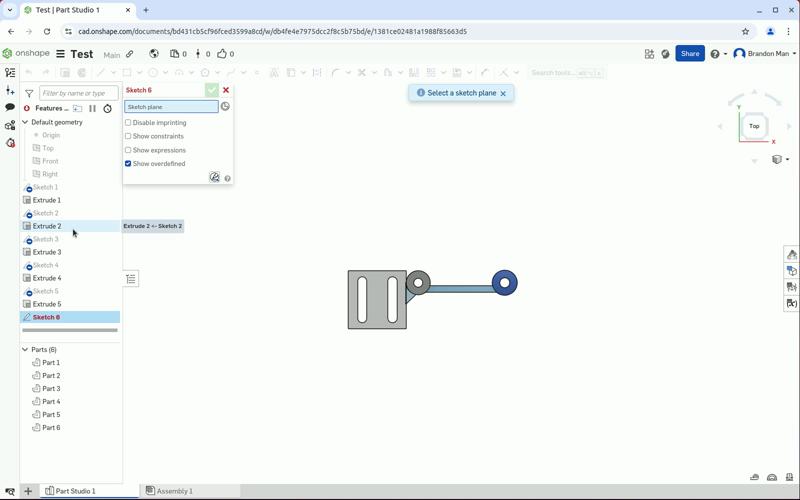
scroll(3)
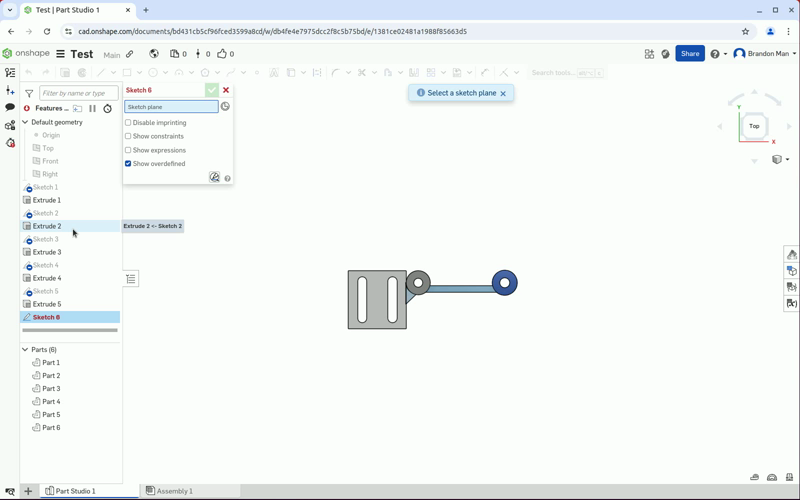
mouse_move(73, 150)
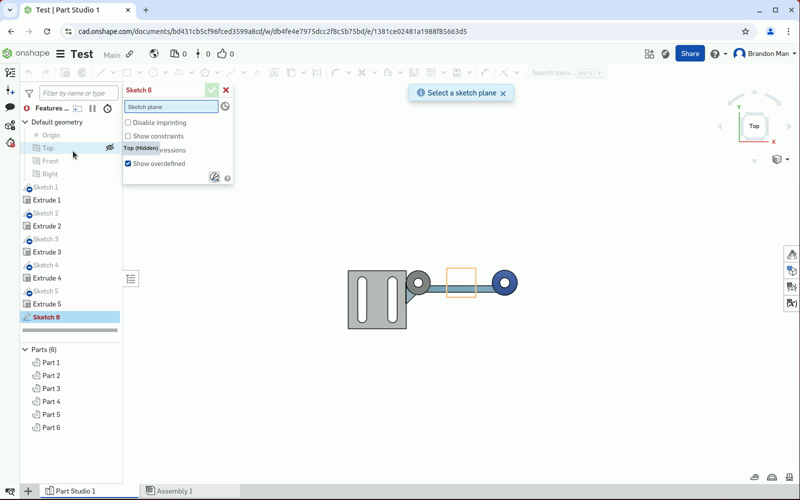
click(73, 150)
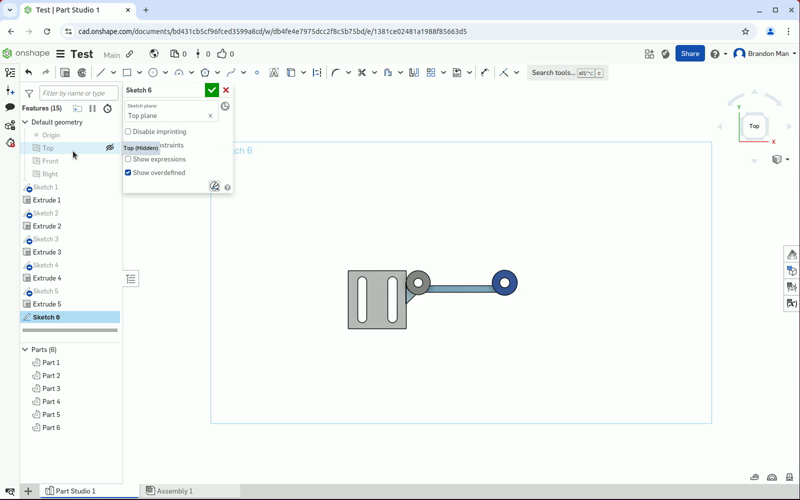
mouse_move(73, 352)
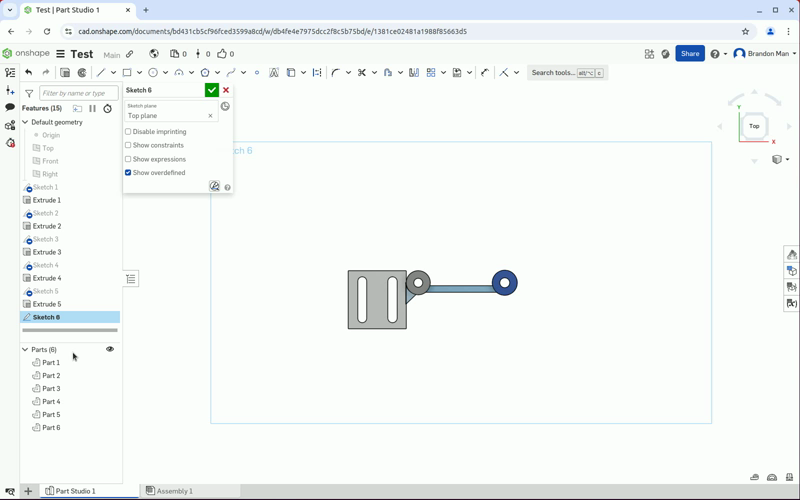
key(y)
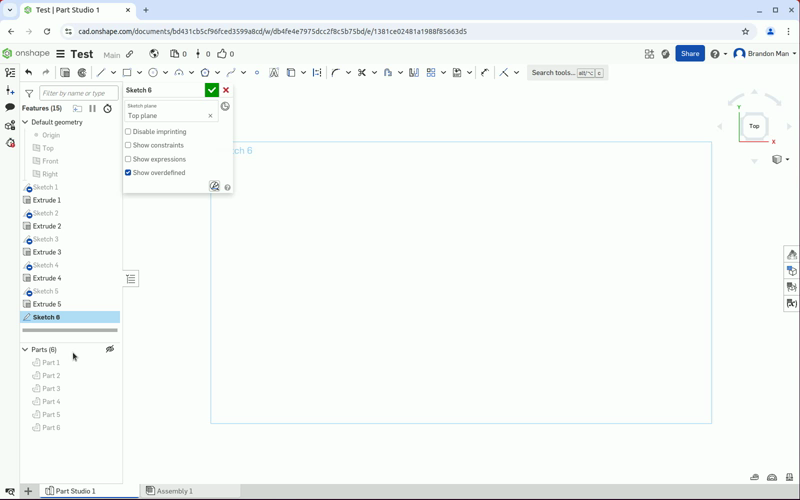
key(a)
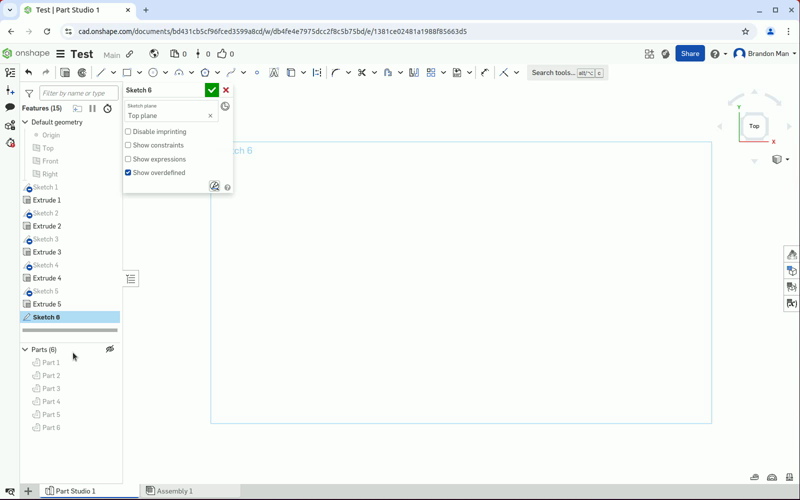
key_down(shift)
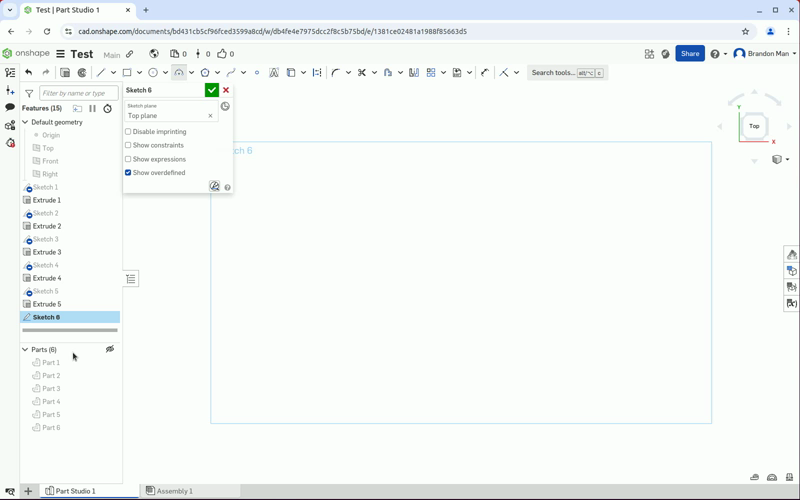
mouse_move(405, 282)
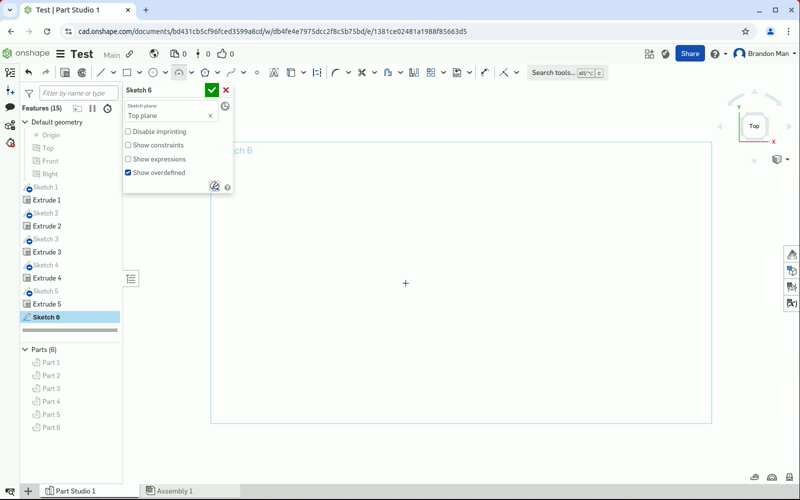
click(405, 282)
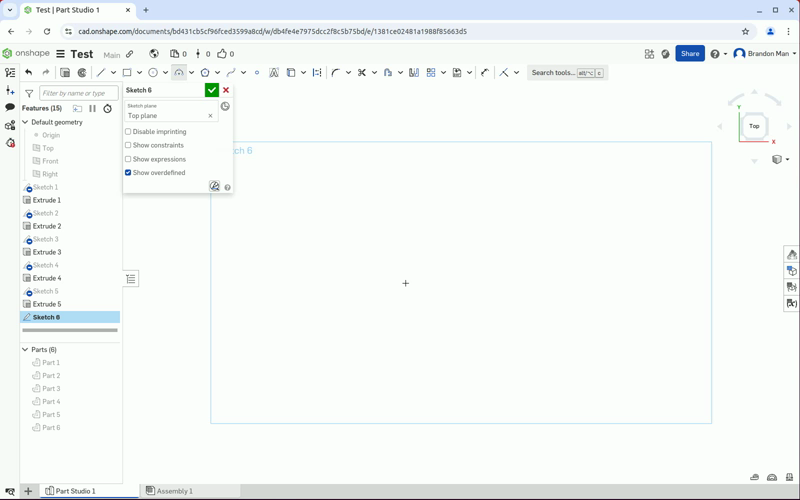
key_up(shift)
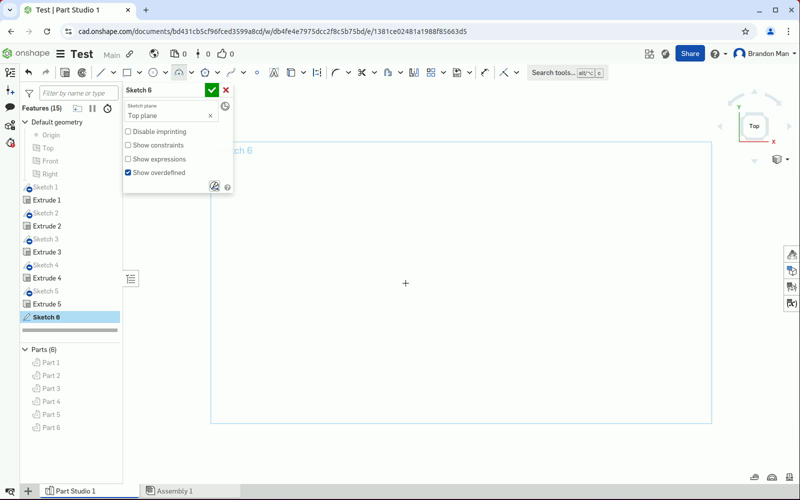
key_down(shift)
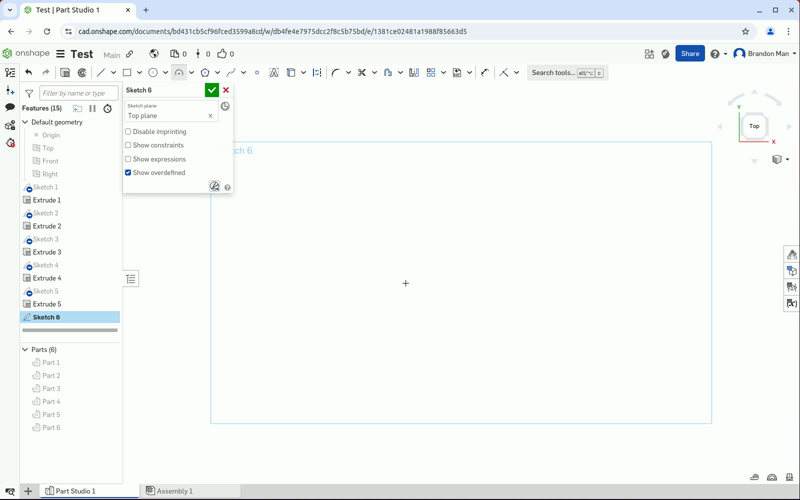
mouse_move(418, 270)
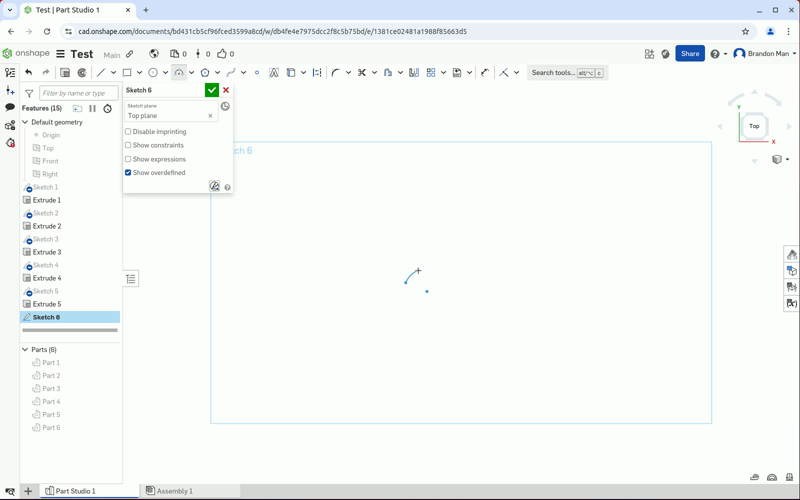
click(418, 270)
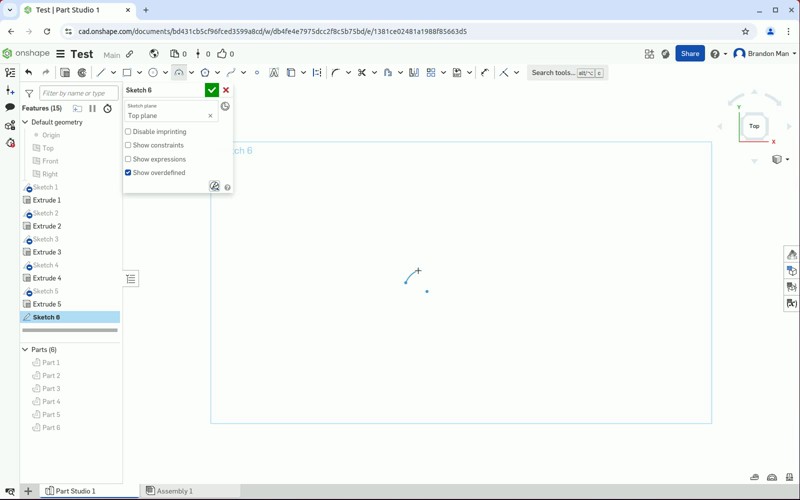
mouse_move(409, 273)
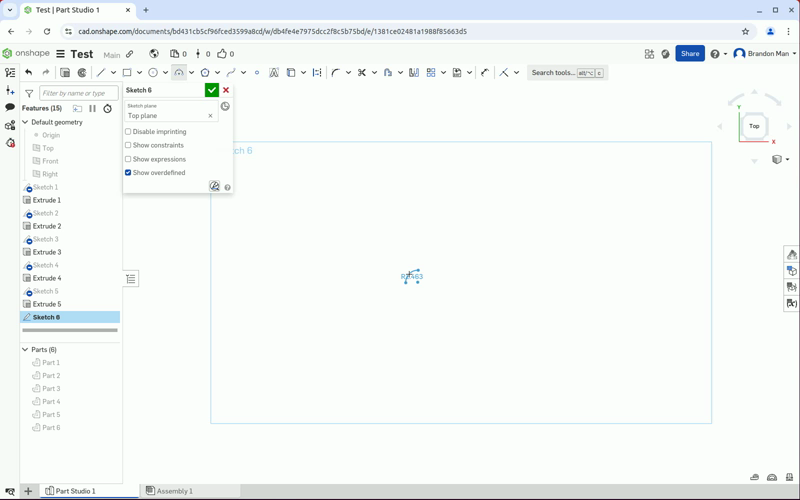
click(409, 273)
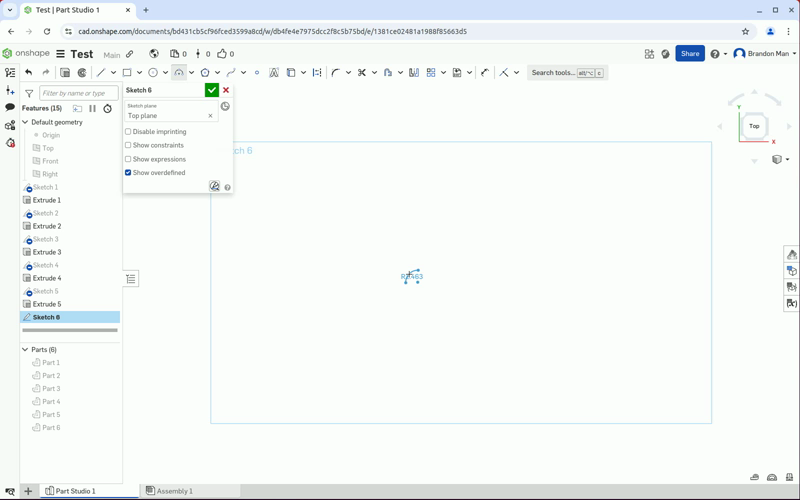
key_up(shift)
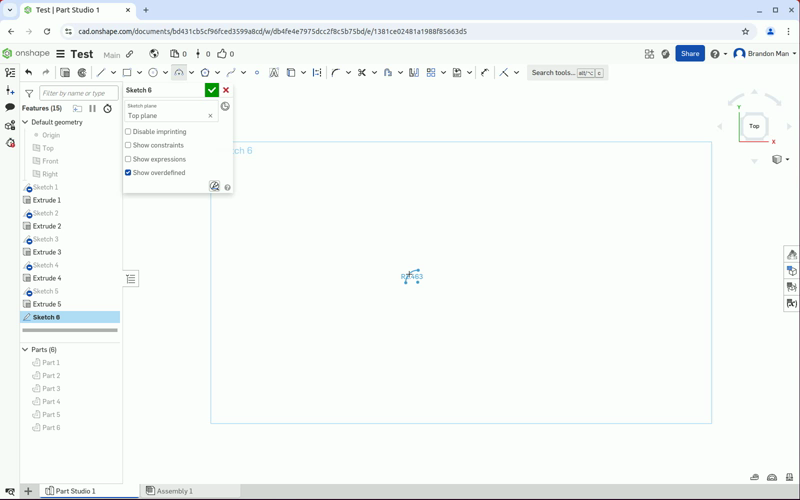
key(esc)
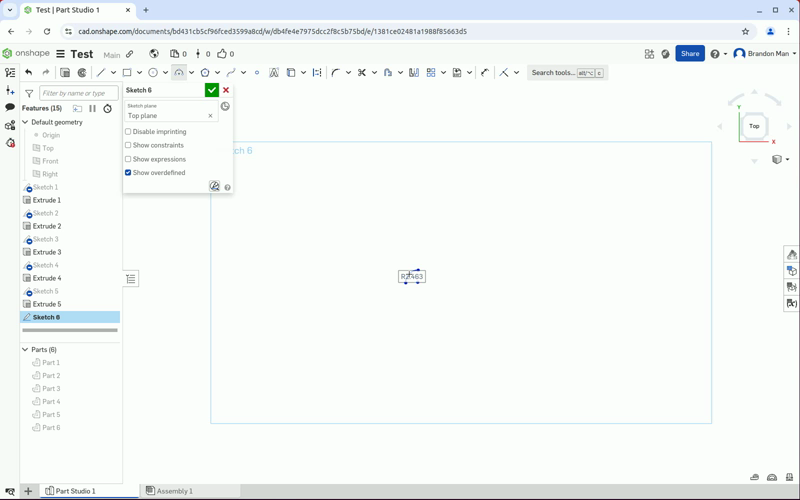
key(l)
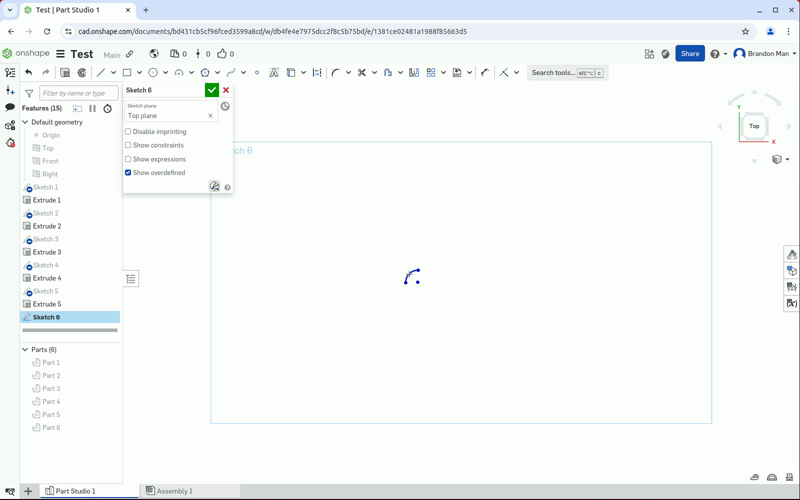
mouse_move(418, 270)
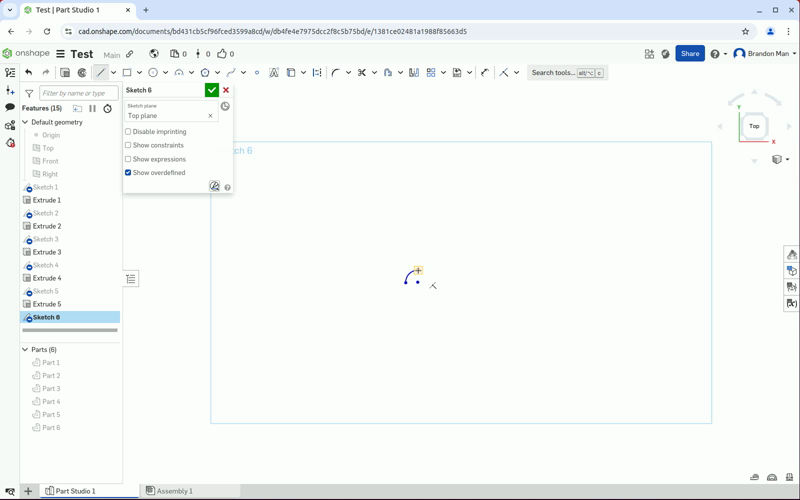
click(418, 270)
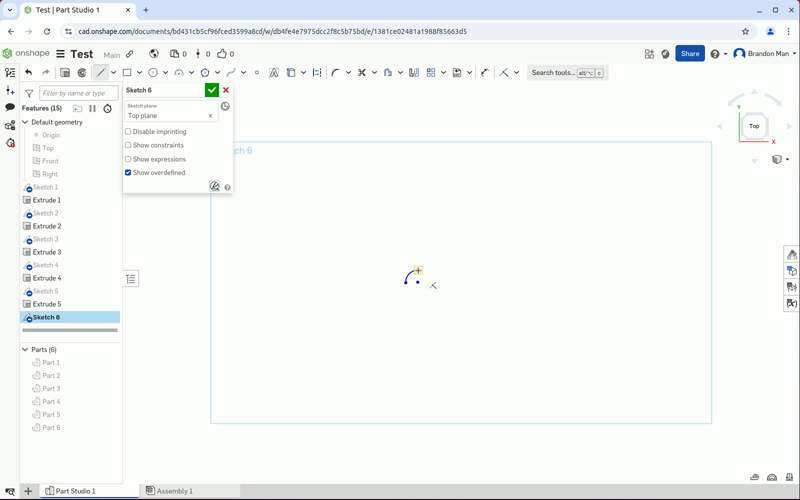
key_down(shift)
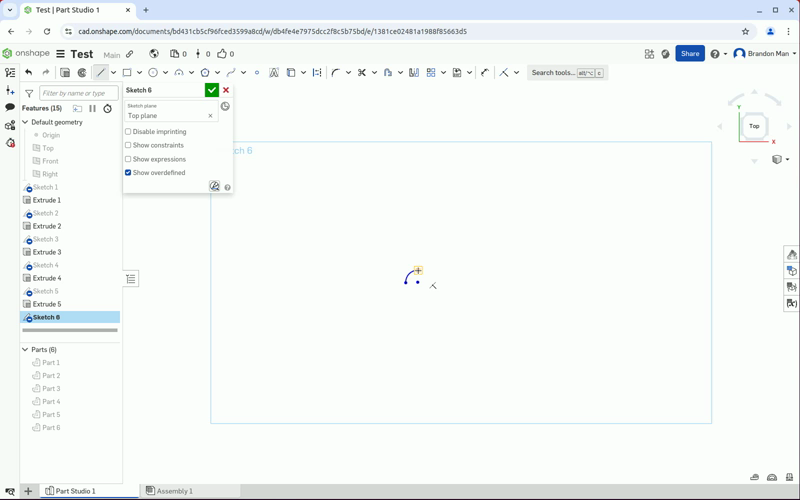
mouse_move(448, 270)
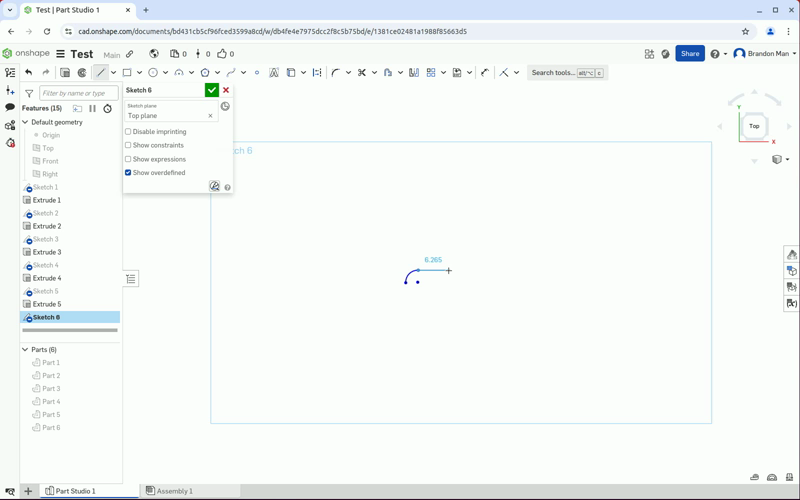
mouse_move(405, 270)
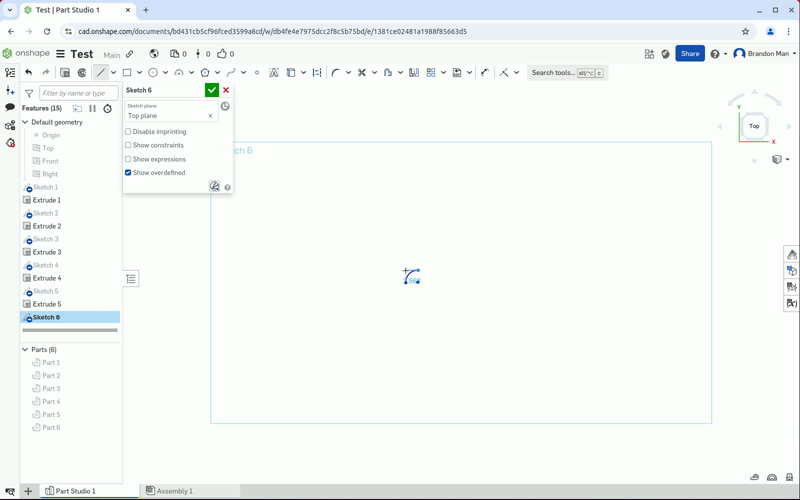
click(405, 270)
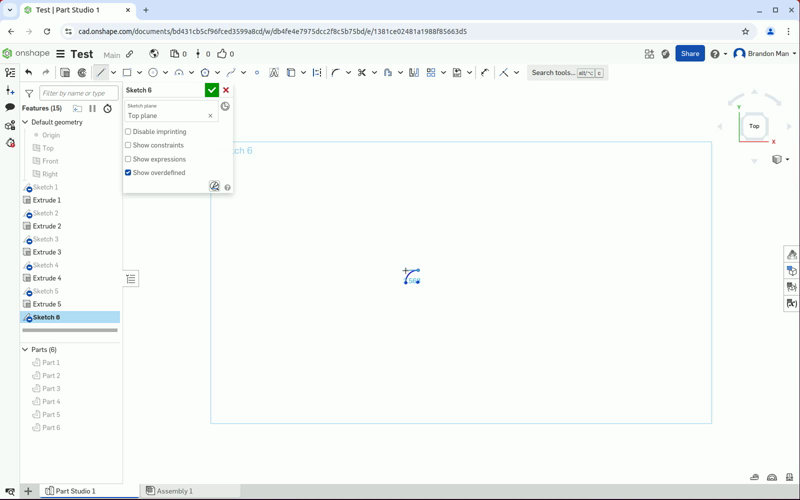
key_up(shift)
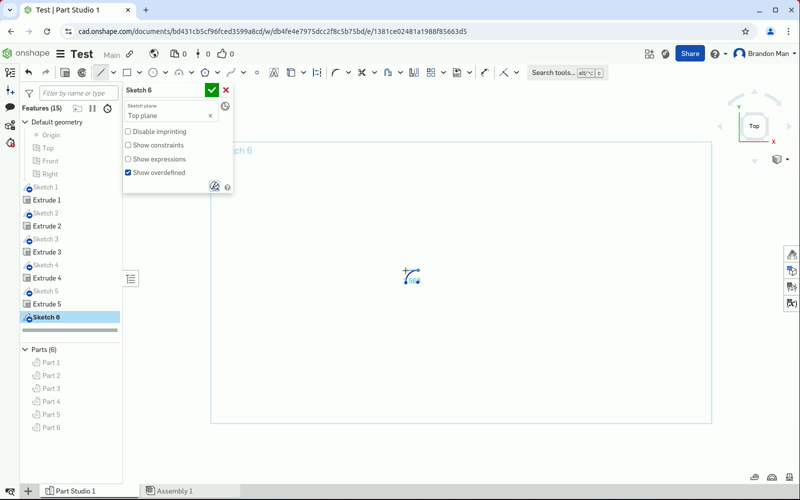
mouse_move(435, 270)
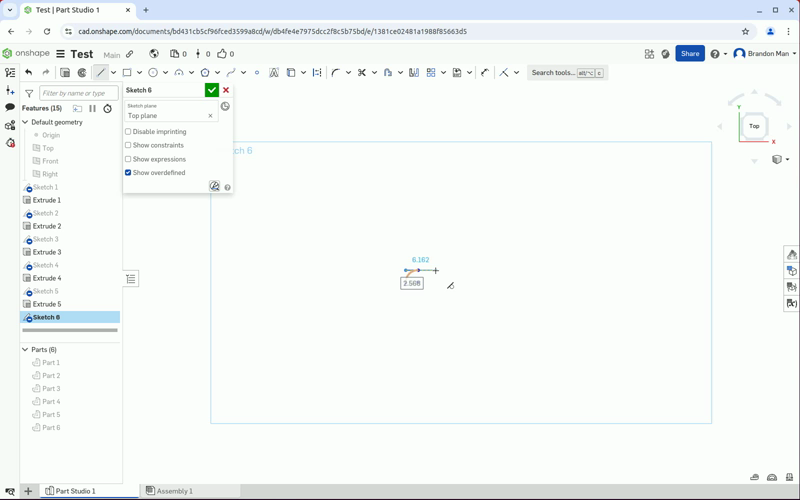
key_down(shift)
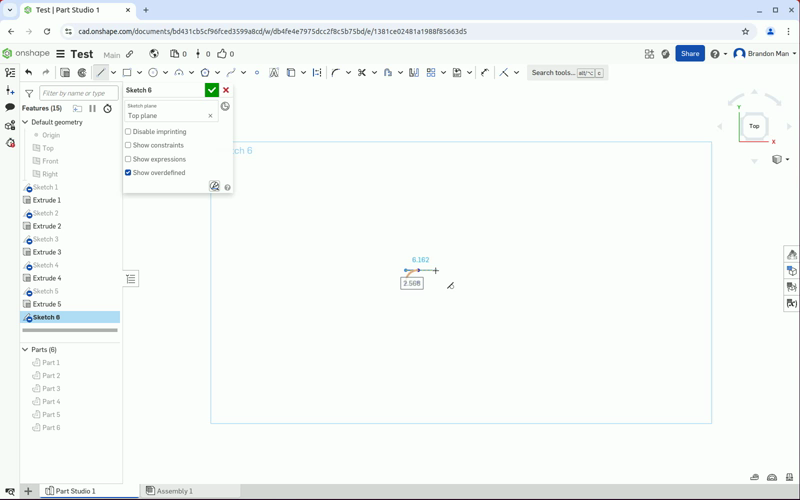
mouse_move(405, 282)
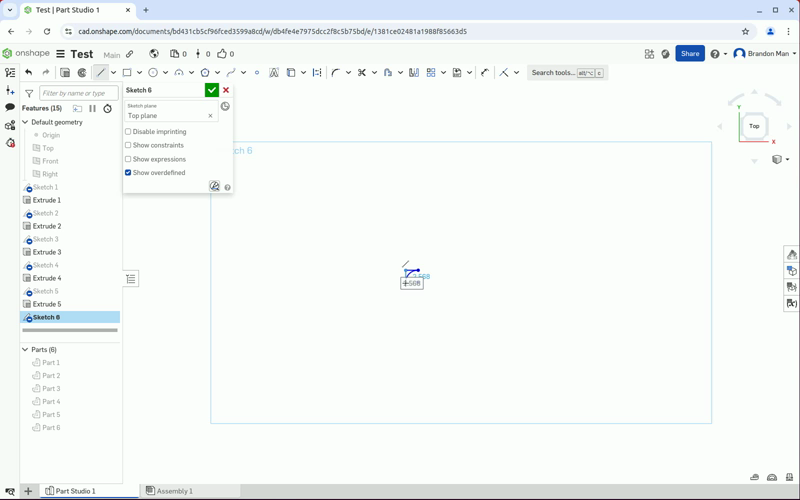
key_up(shift)
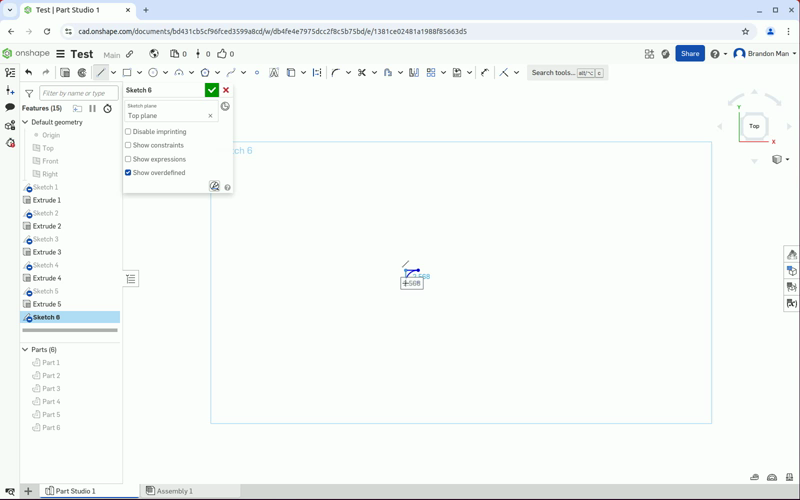
click(405, 282)
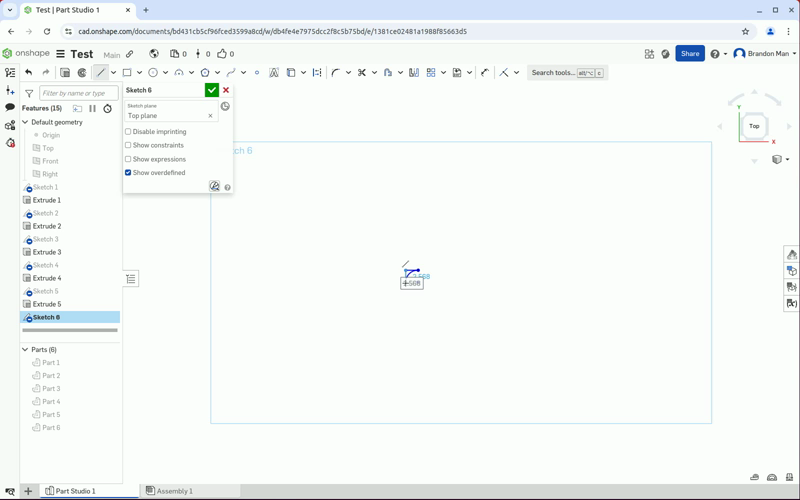
key(esc)
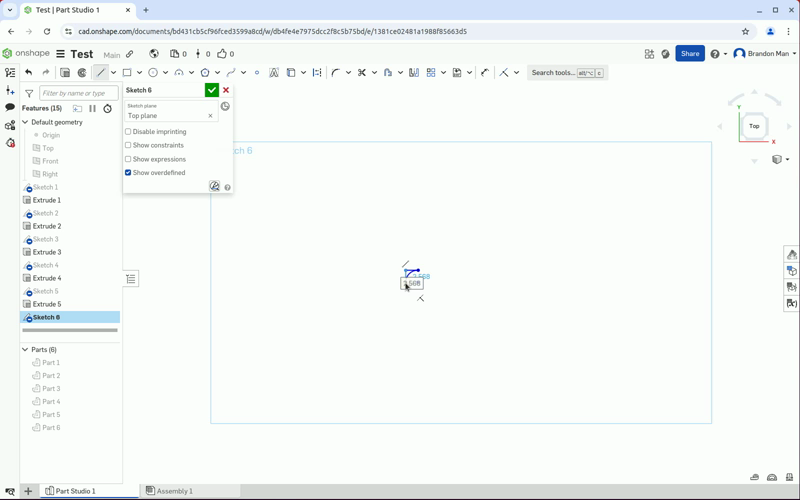
mouse_move(409, 270)
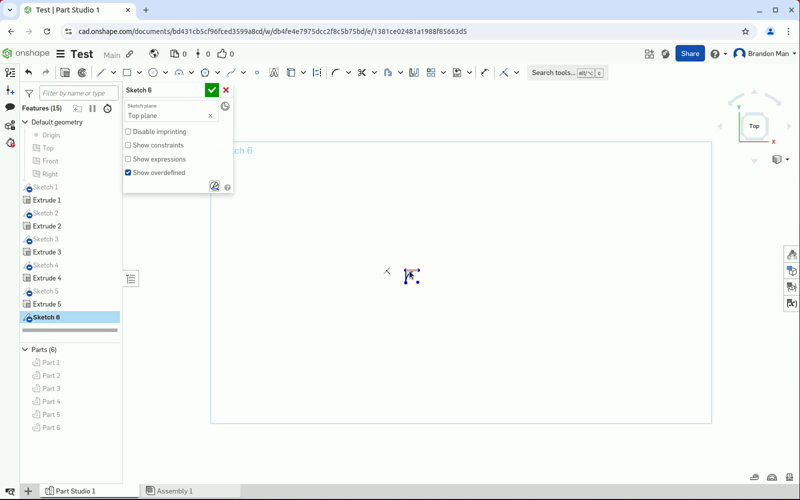
scroll(6)
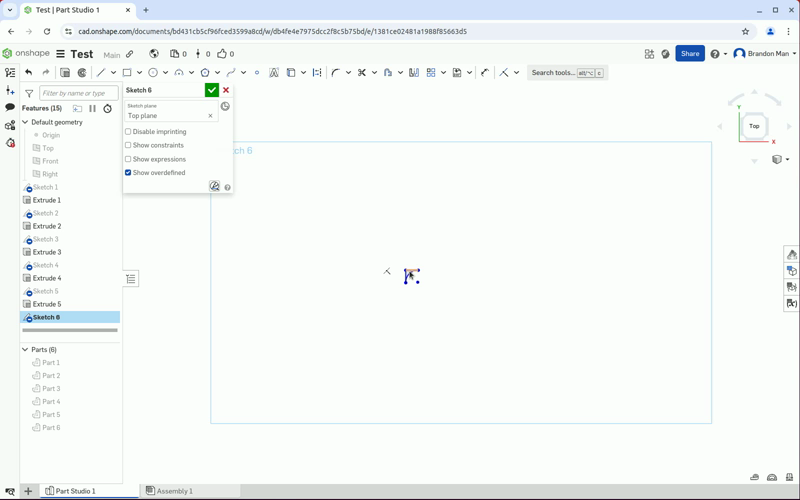
scroll(6)
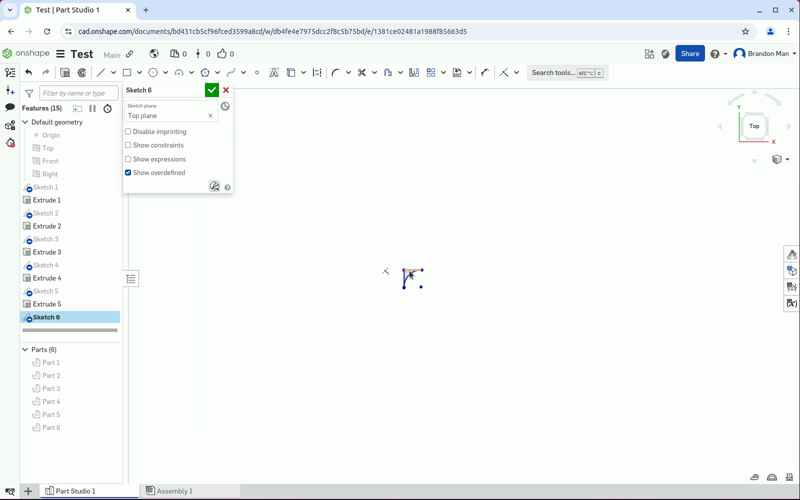
scroll(6)
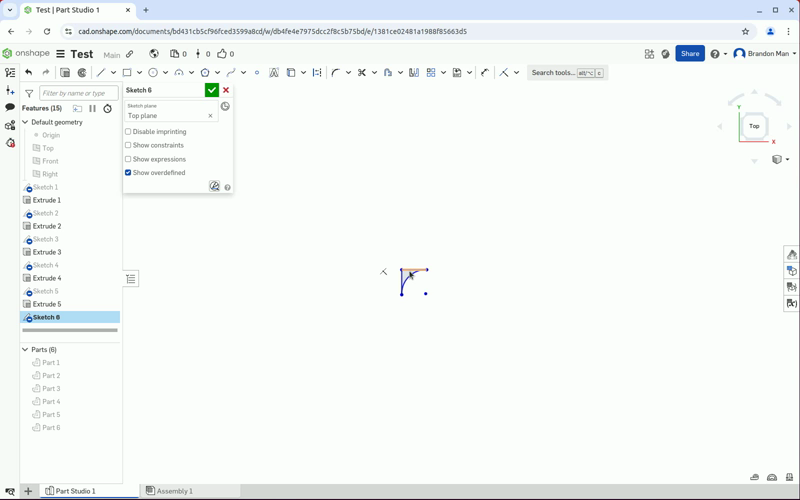
scroll(6)
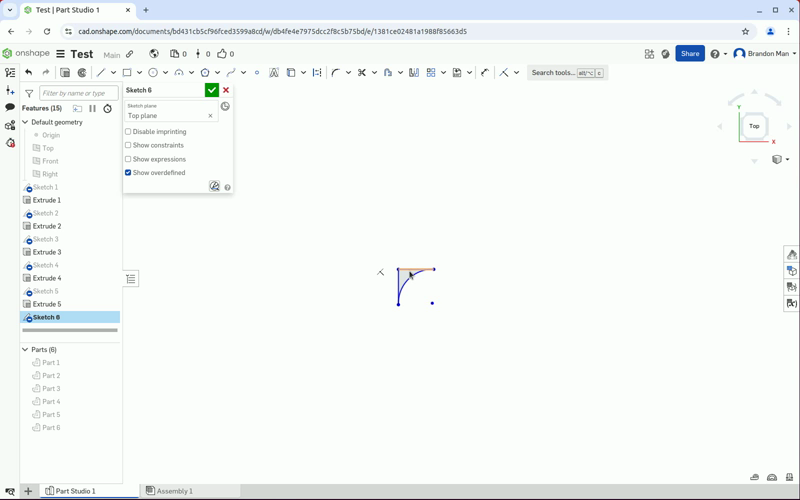
scroll(6)
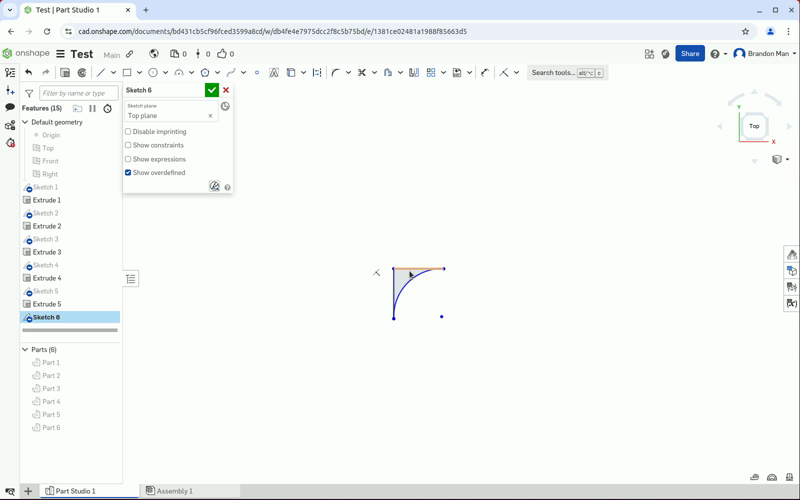
scroll(6)
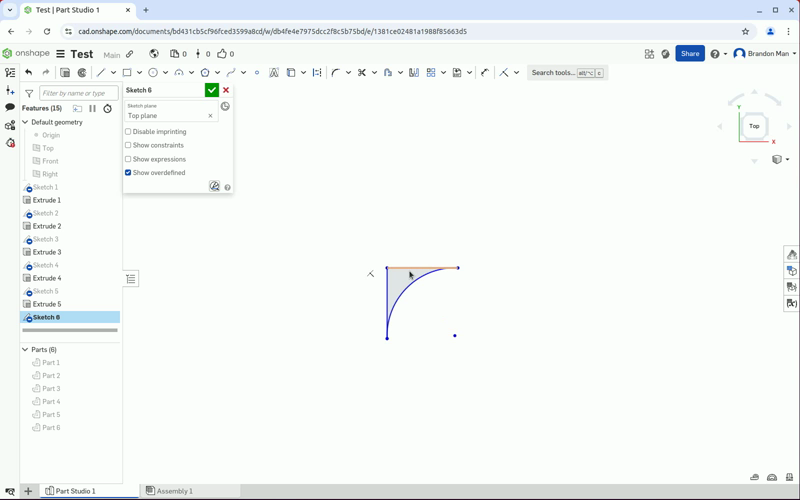
scroll(6)
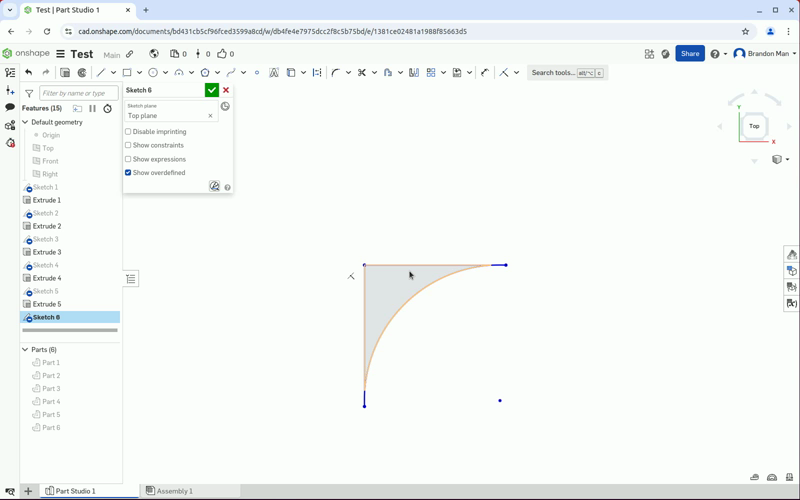
click(409, 270)
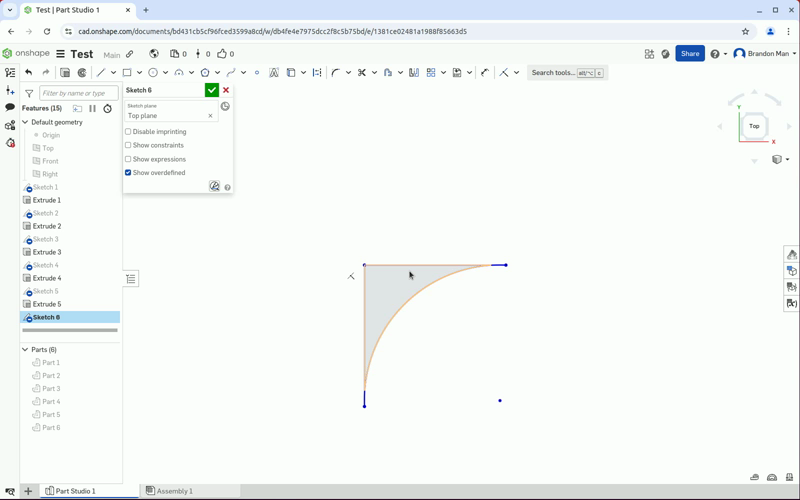
scroll(-6)
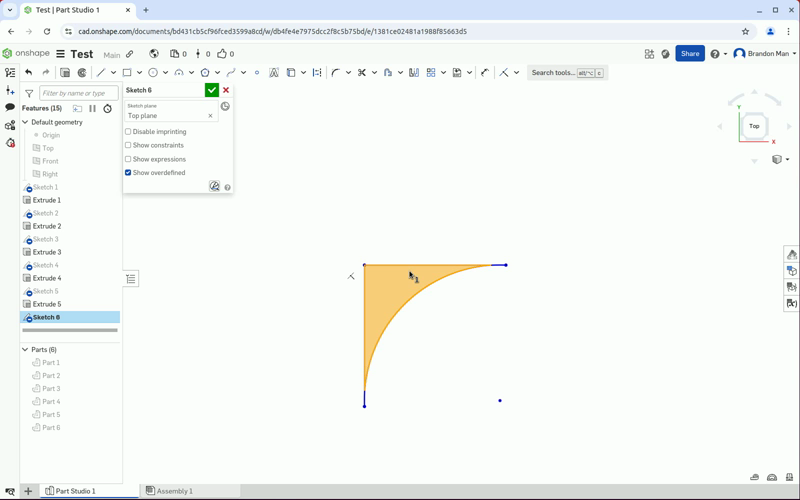
scroll(-6)
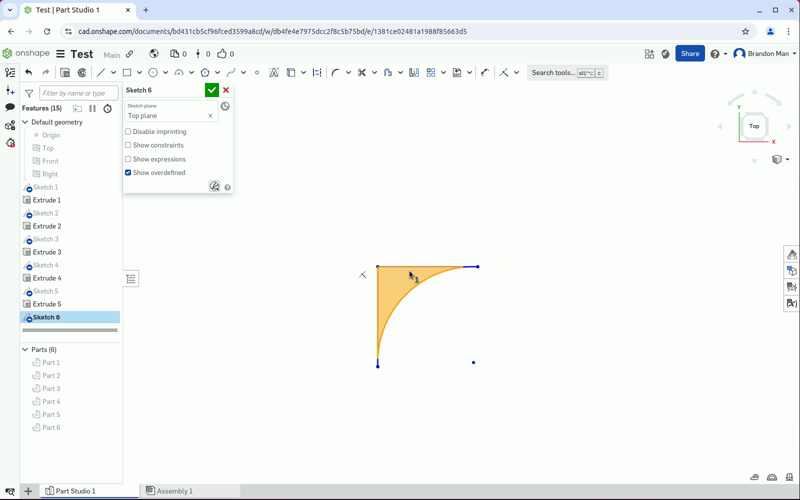
scroll(-6)
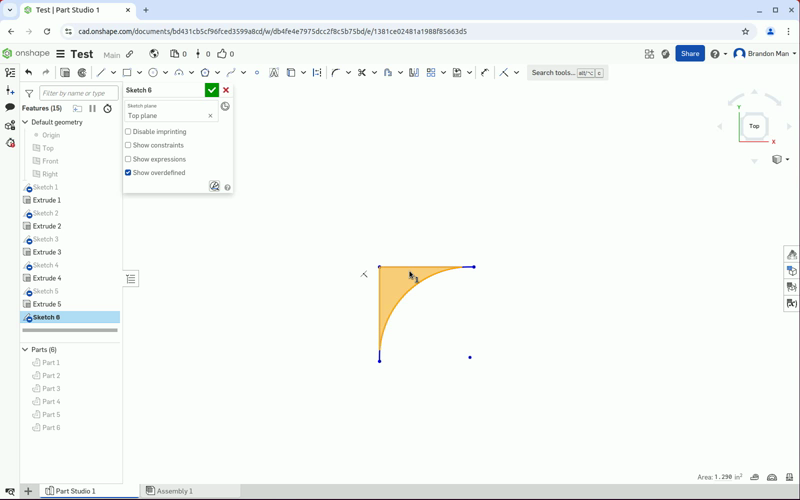
scroll(-6)
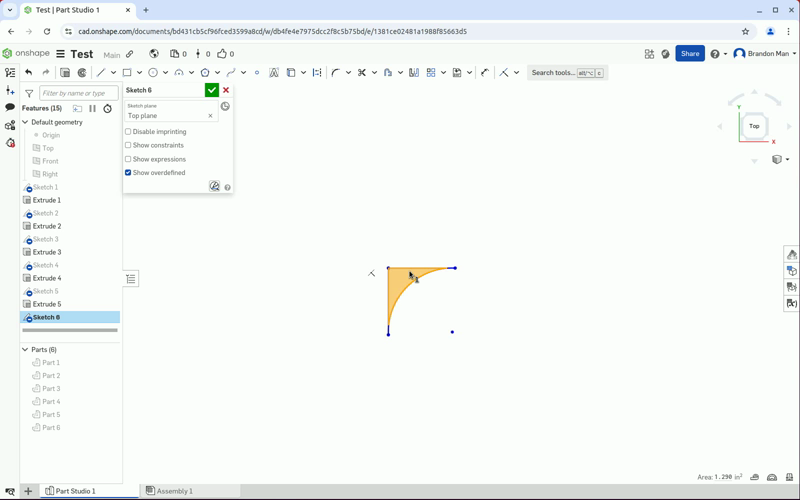
scroll(-6)
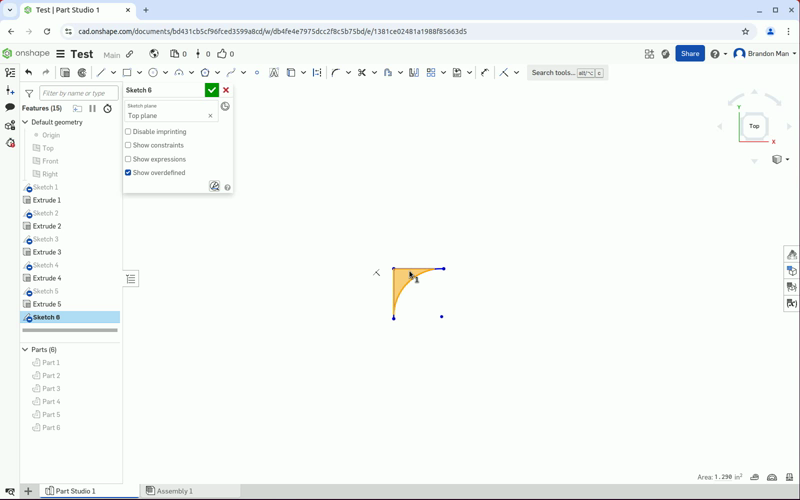
scroll(-6)
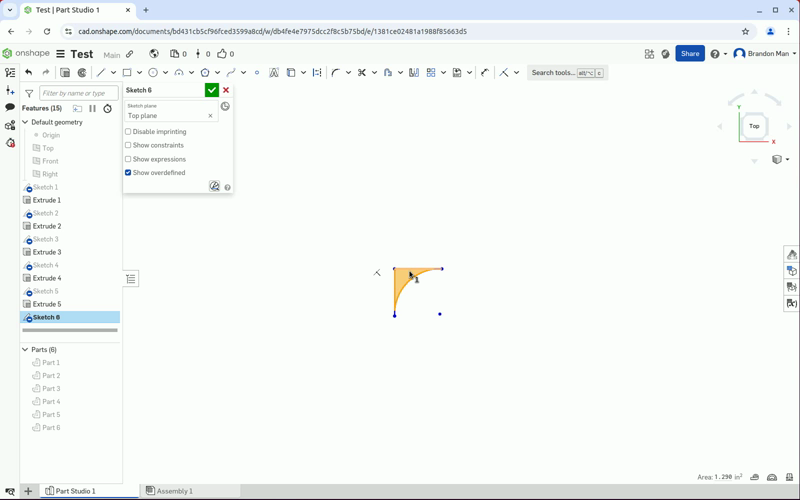
scroll(-6)
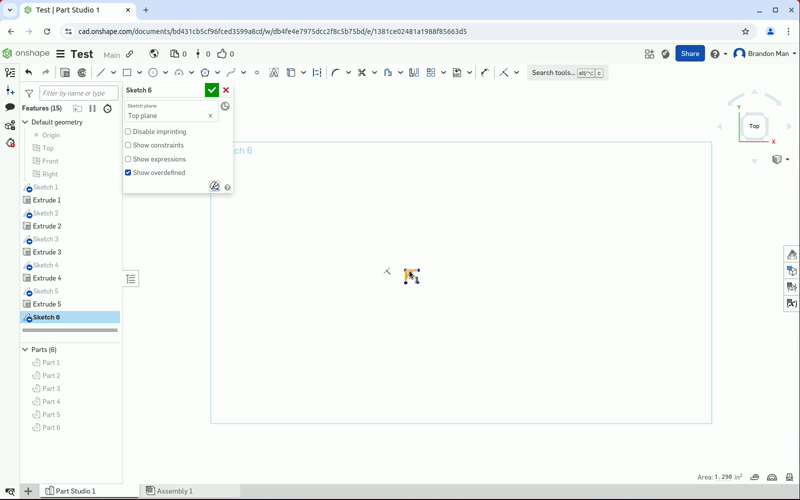
mouse_move(73, 352)
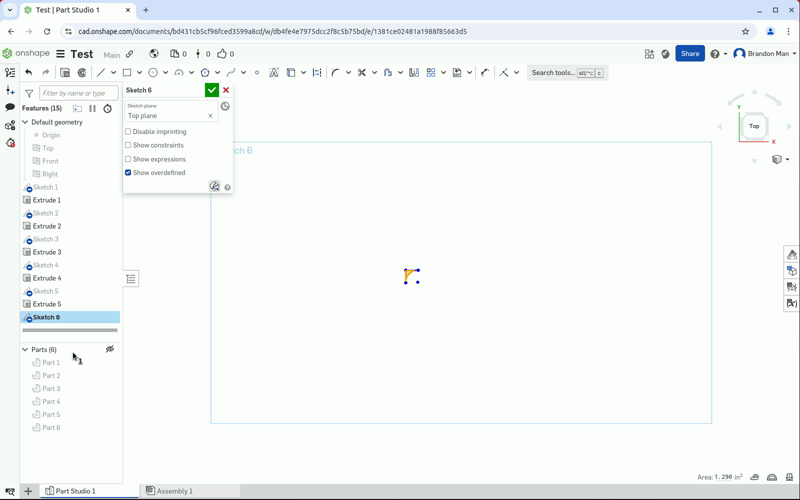
key(shift+y)
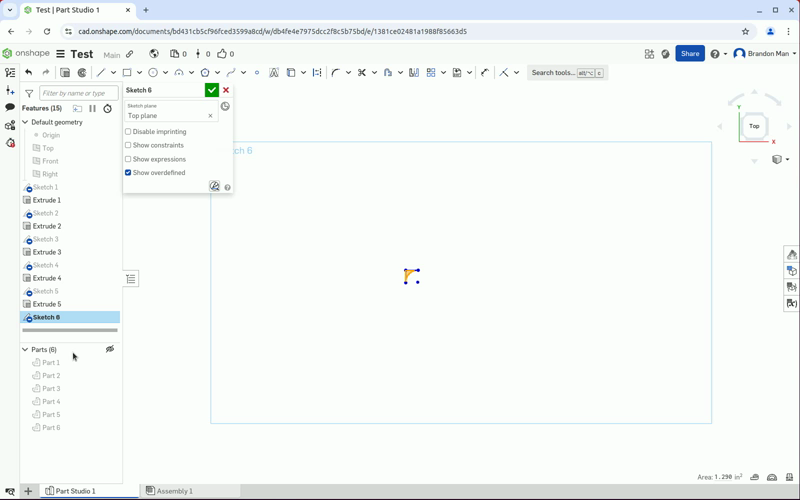
key(shift+e)
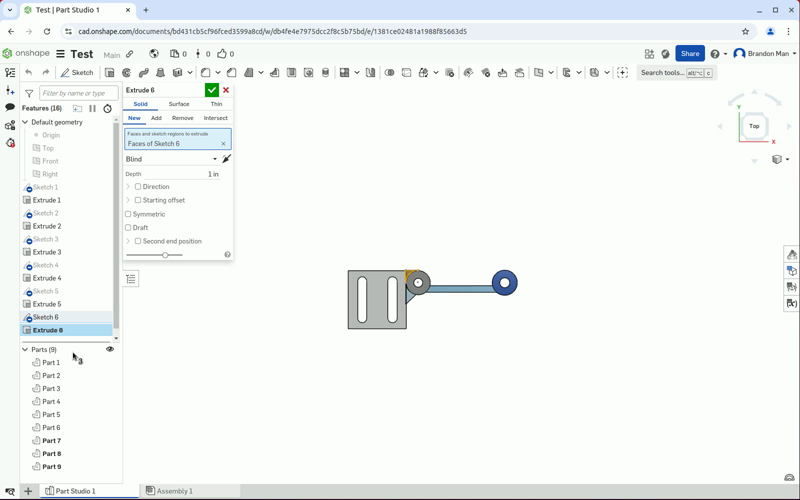
mouse_move(143, 106)
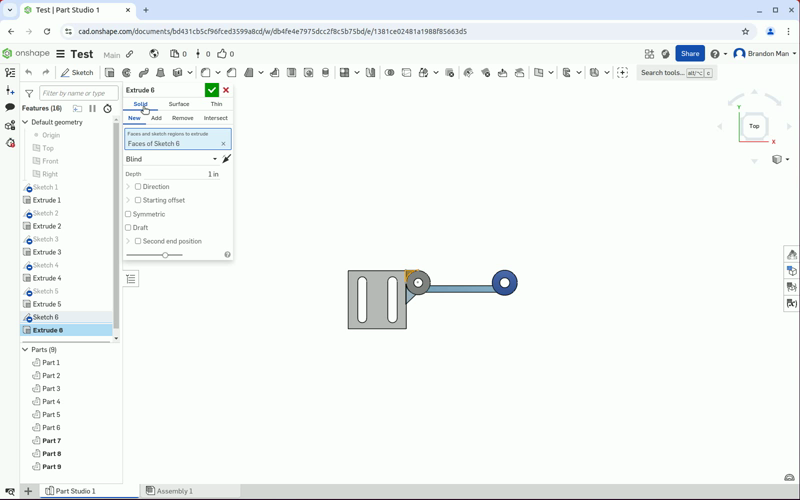
click(143, 106)
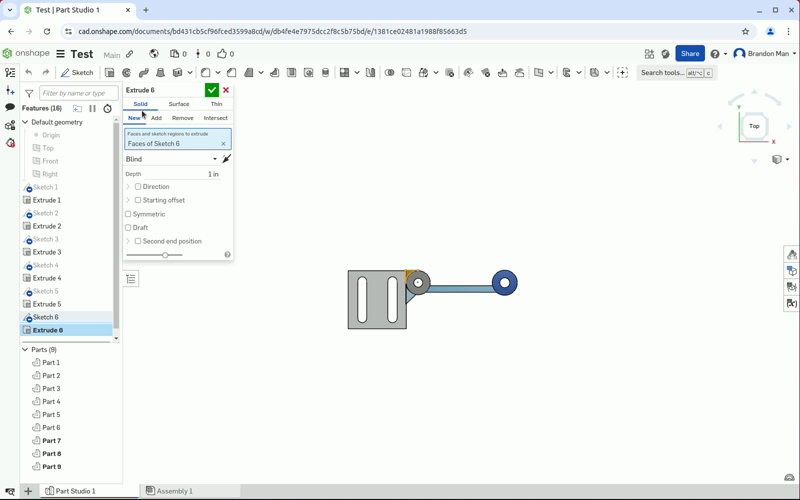
mouse_move(137, 120)
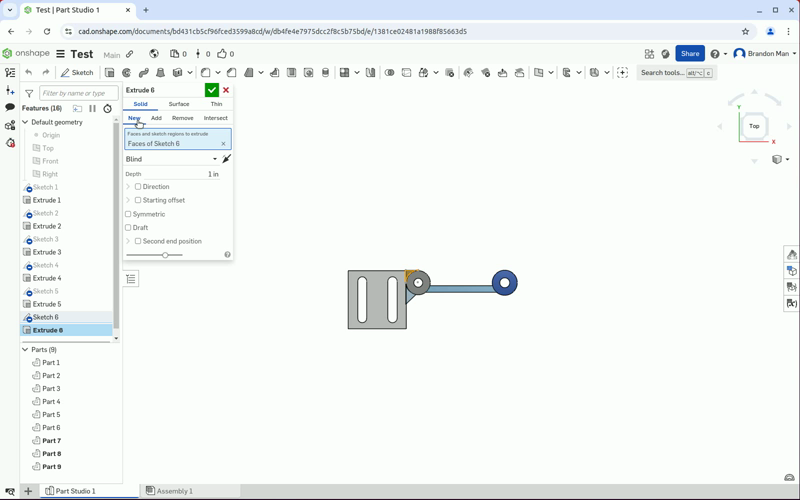
click(137, 120)
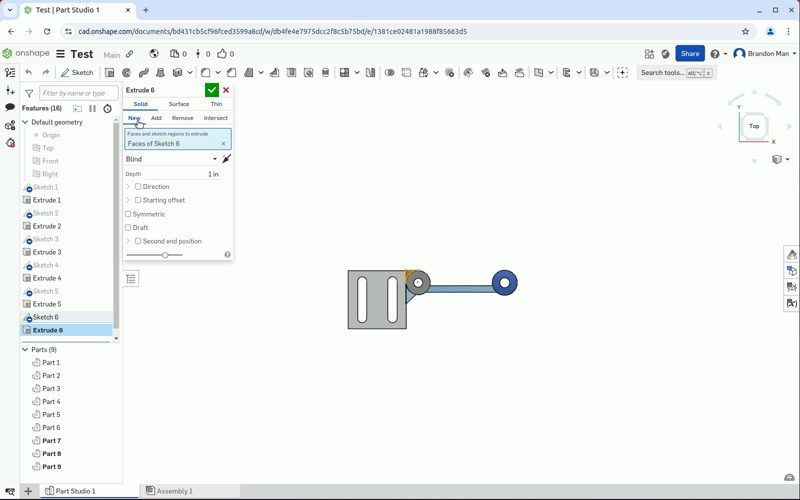
key(tab, 4)
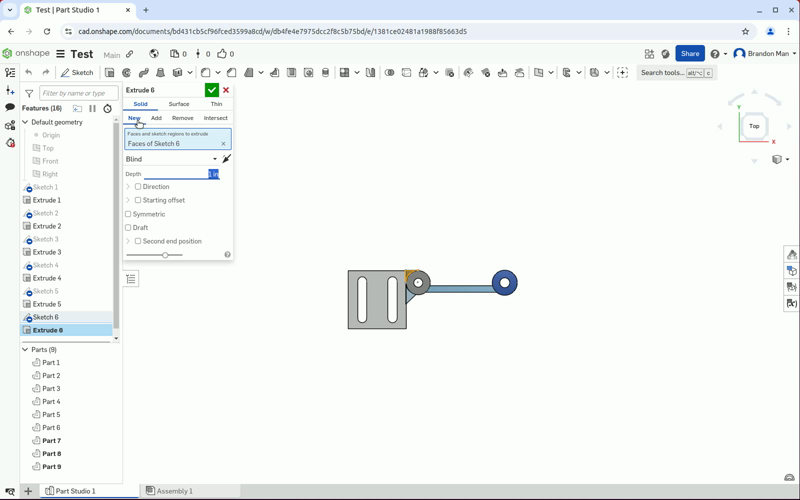
text(1.685)
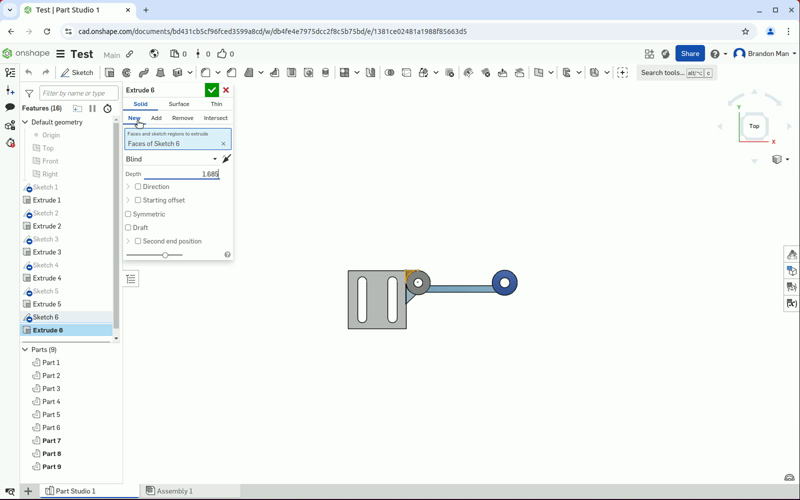
key(enter)
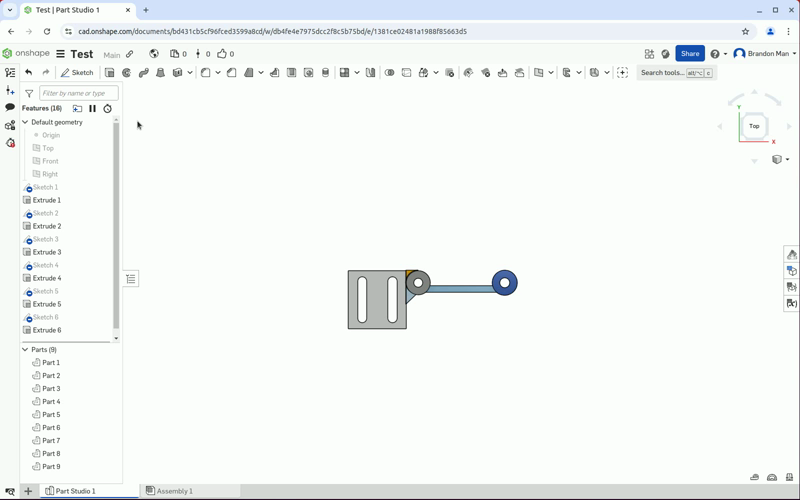
key(shift+h)
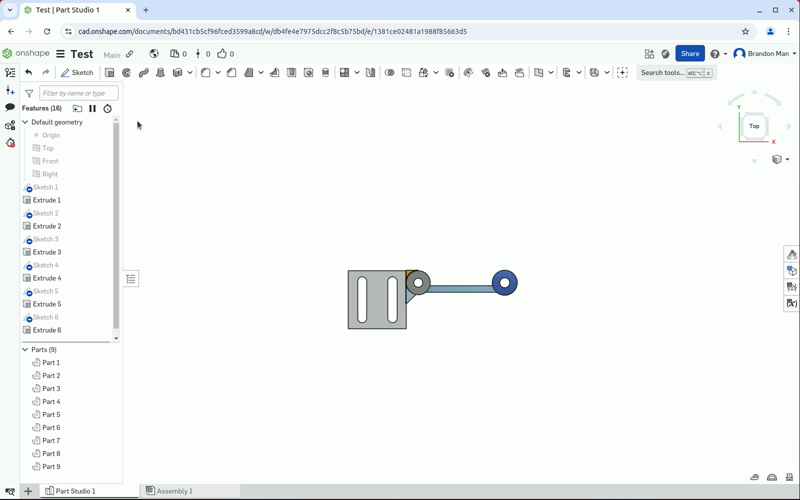
key(shift+h)
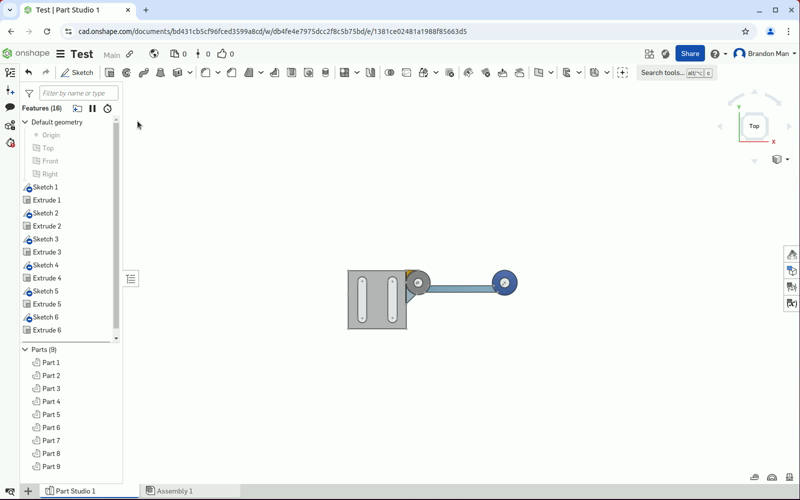
key(shift+7)
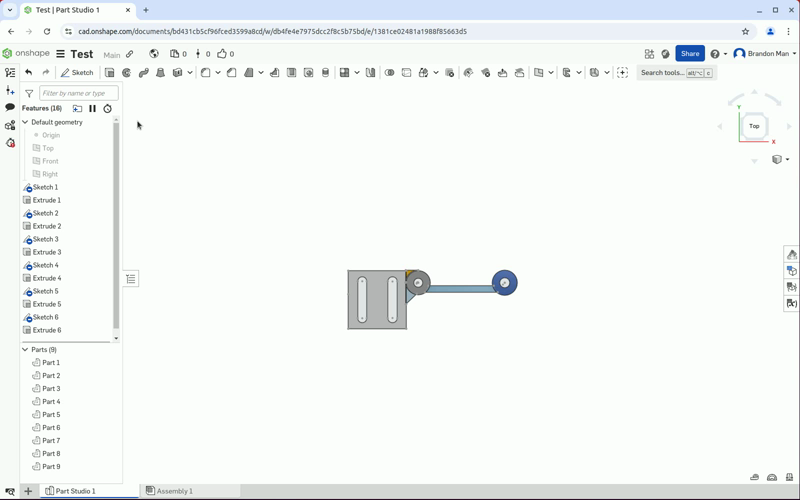
key(up, 3)
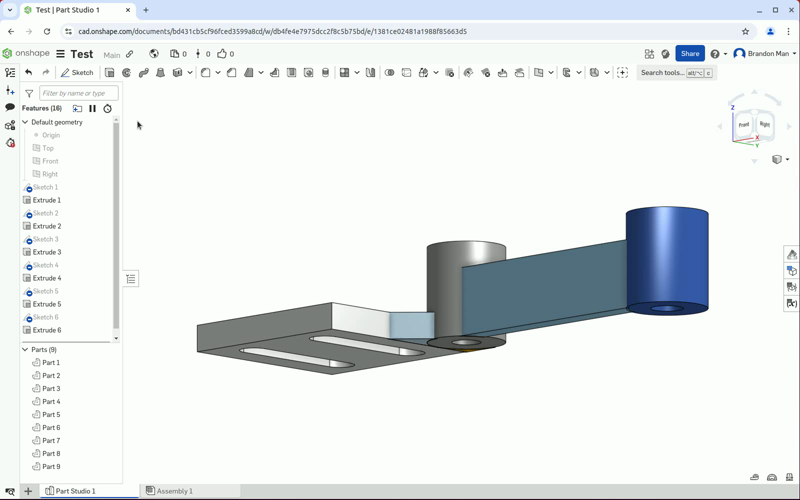
key(left, 3)
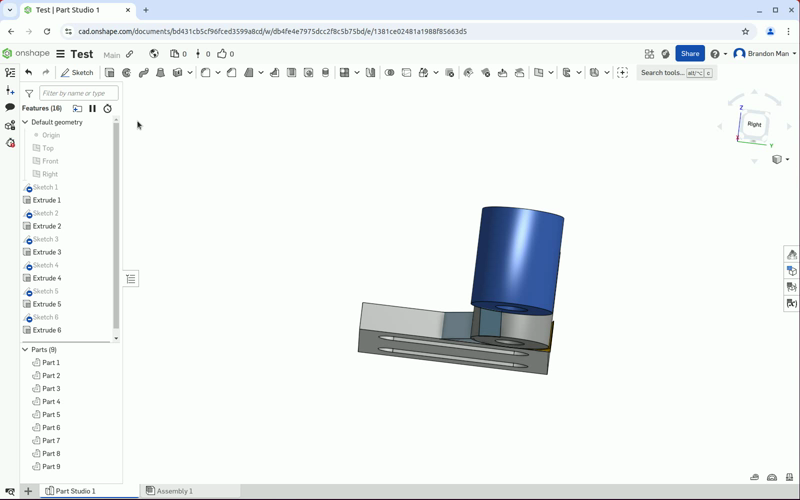
key(right, 3)
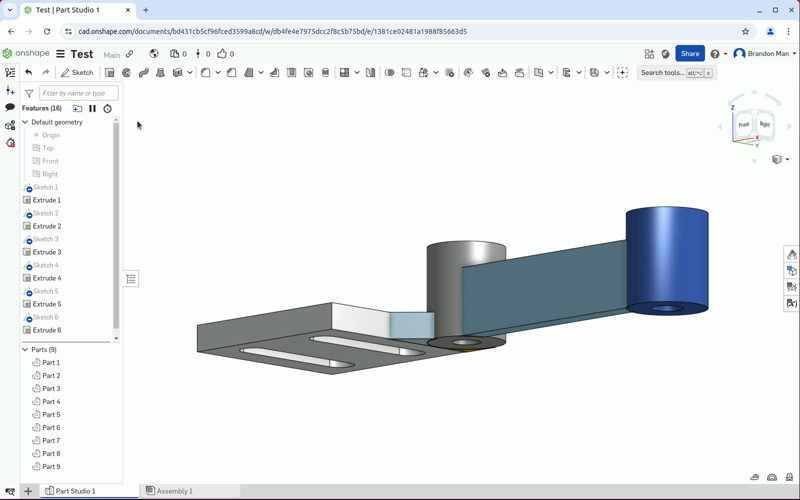
key(down, 3)
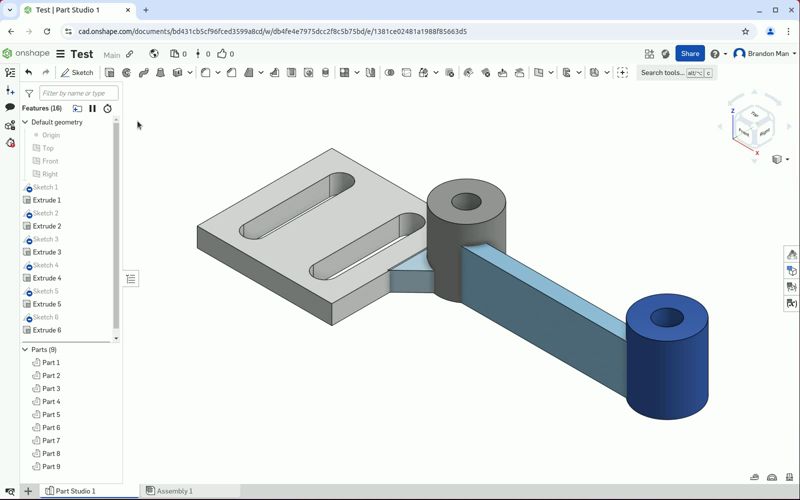
mouse_move(69, 189)
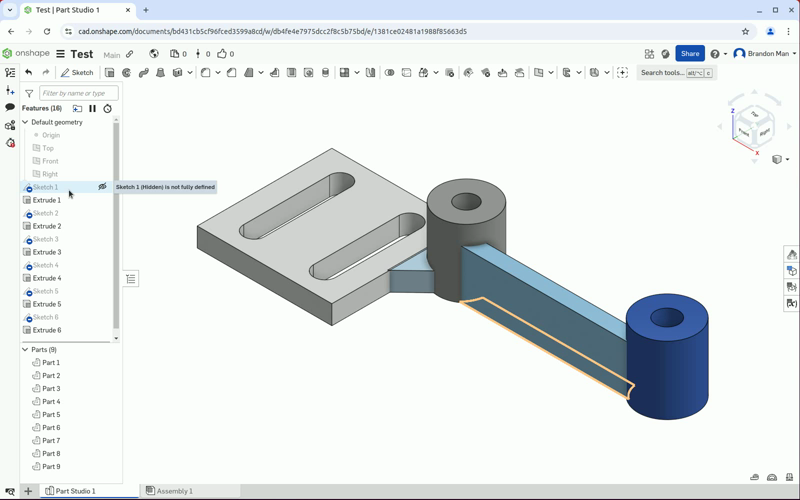
click(69, 189)